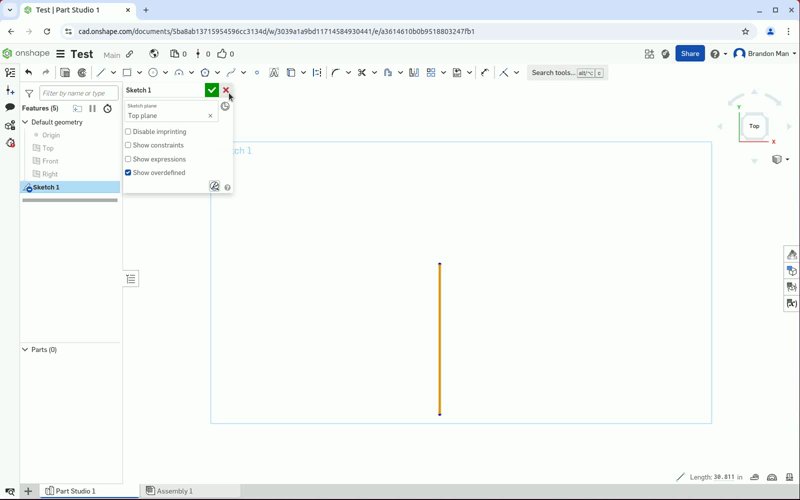
key(shift+h)
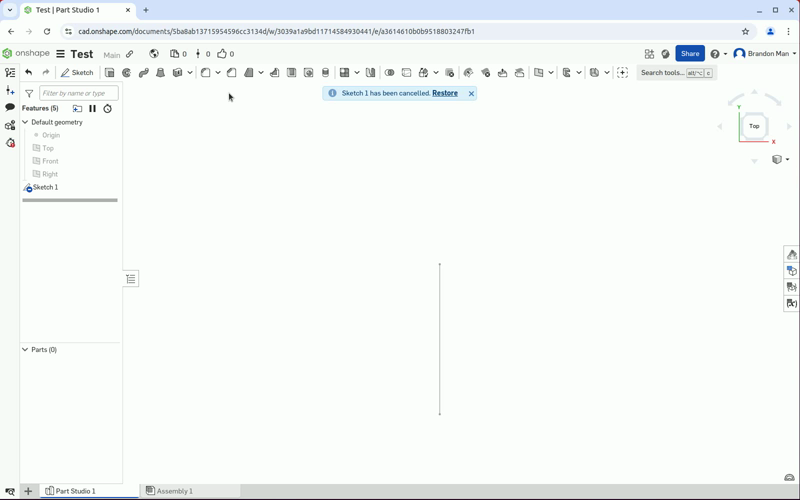
mouse_move(73, 352)
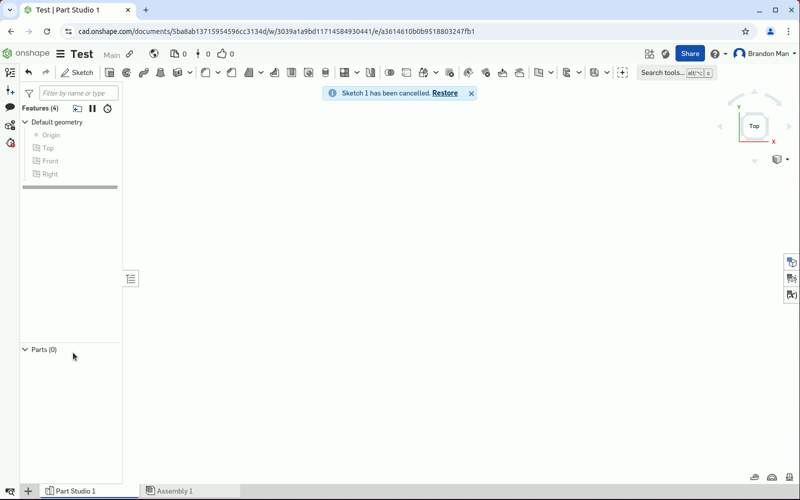
key(y)
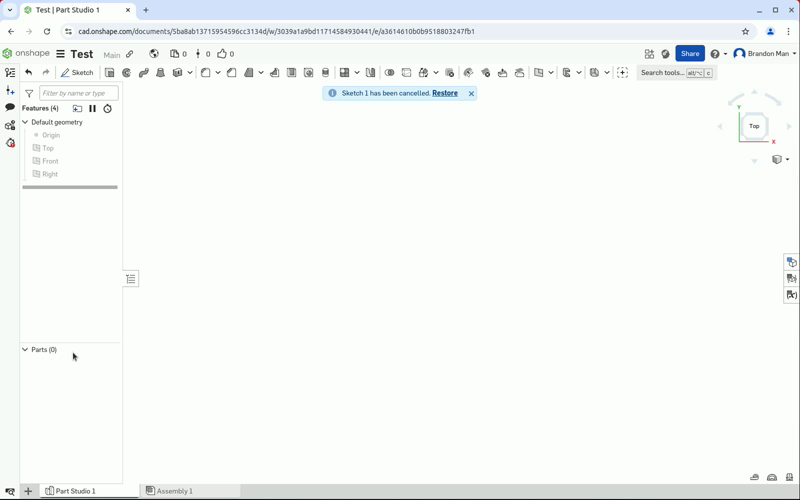
key(shift+p)
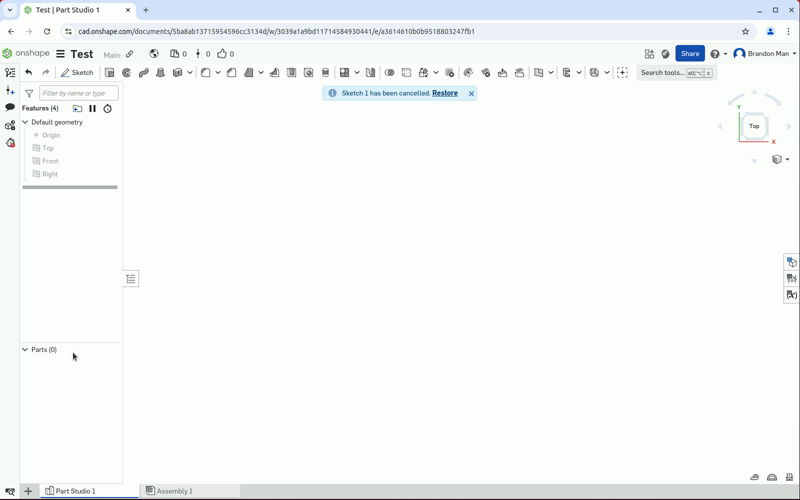
key(space)
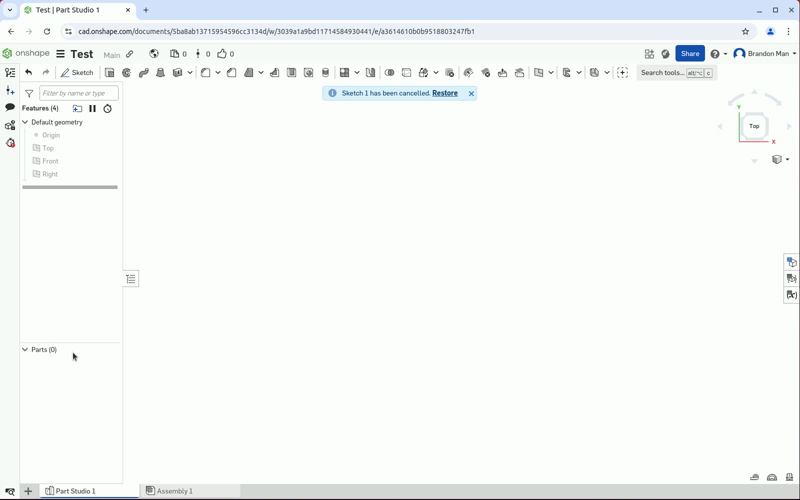
key_down(shift)
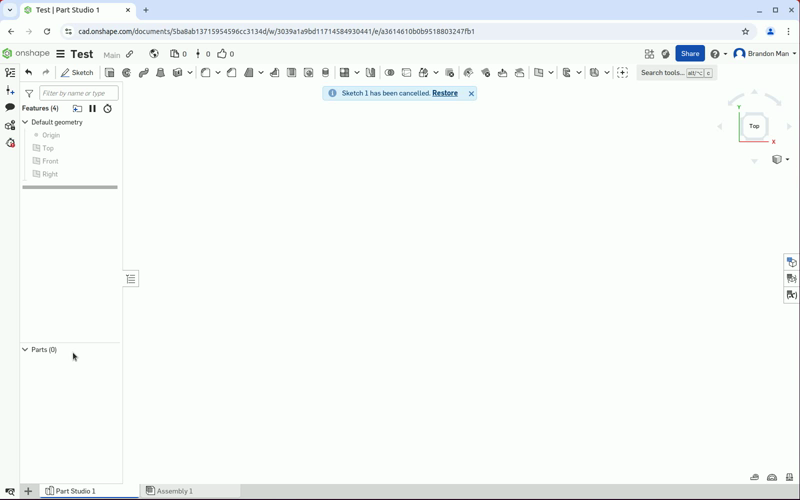
key(up)
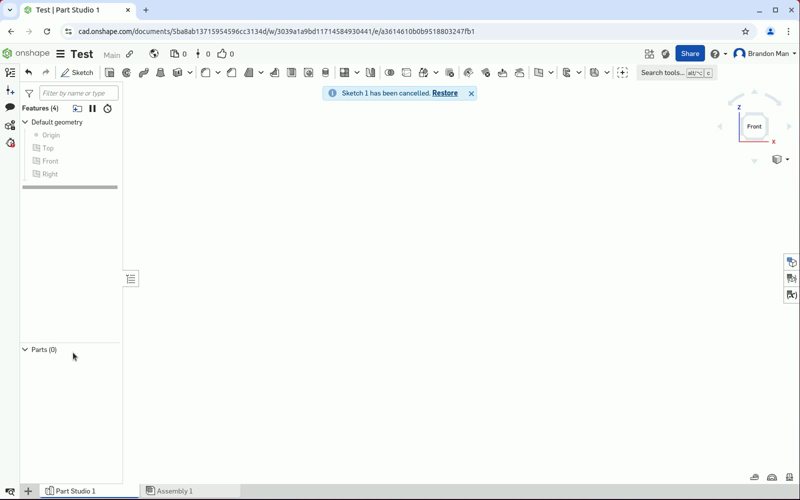
key_up(shift)
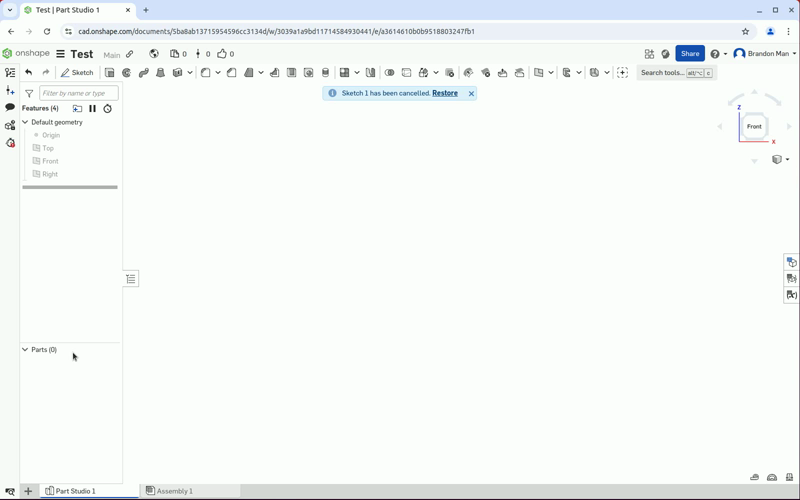
mouse_move(73, 352)
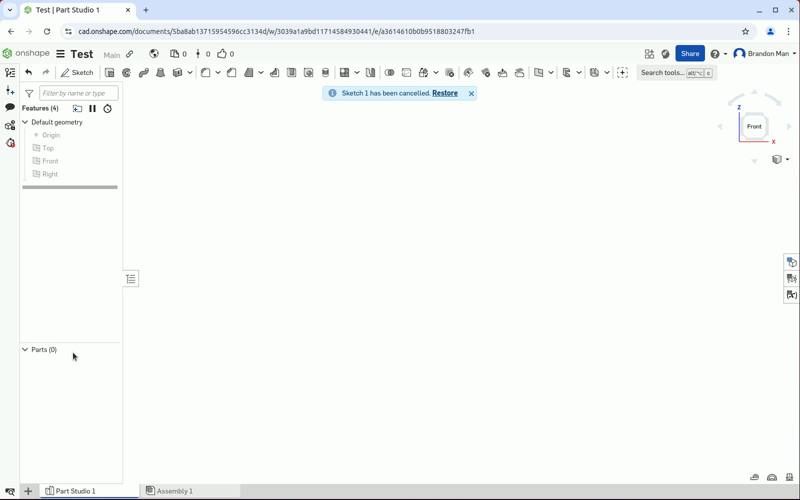
key(shift+y)
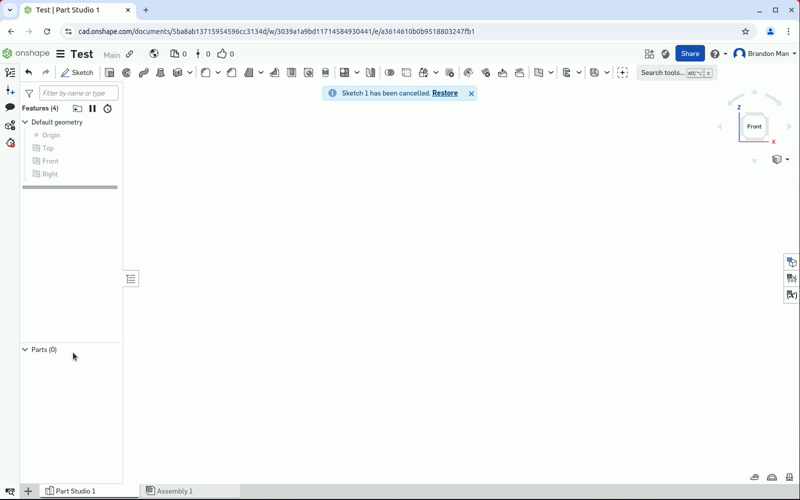
key(shift+s)
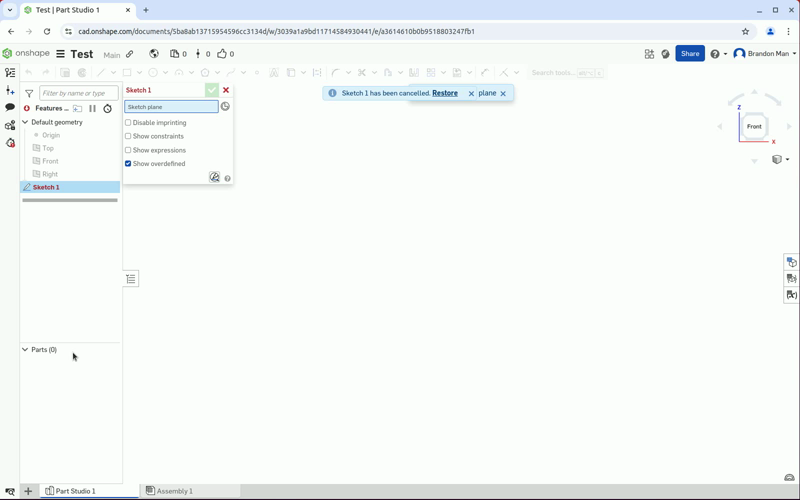
mouse_move(73, 163)
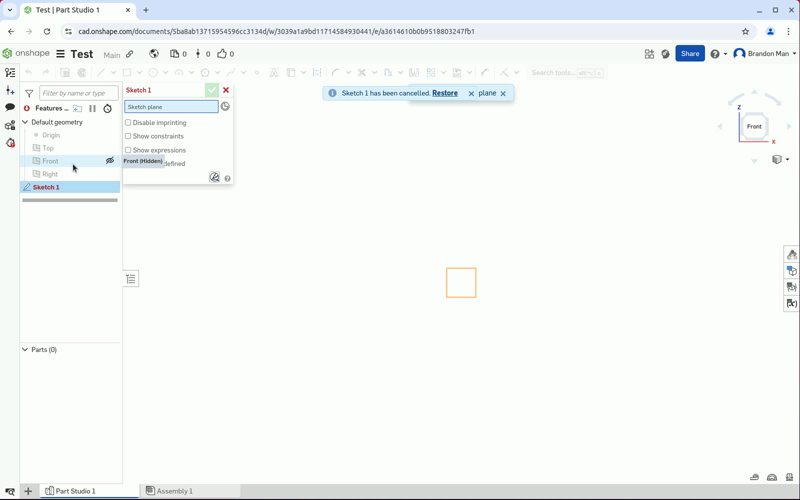
click(73, 163)
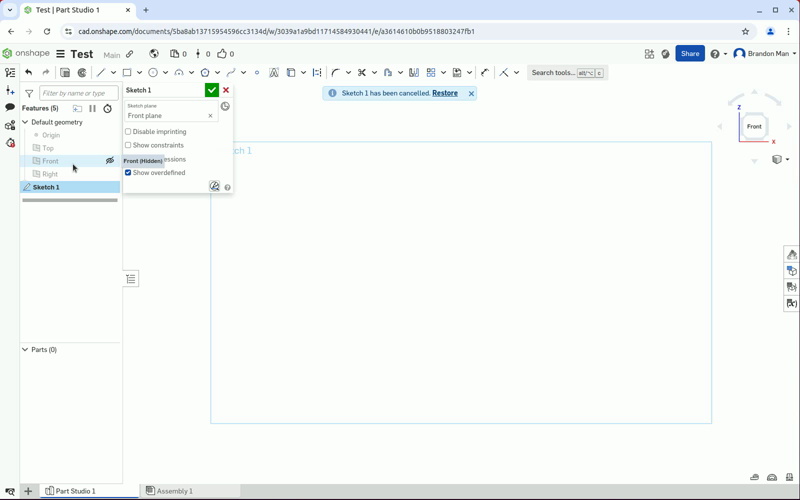
mouse_move(73, 352)
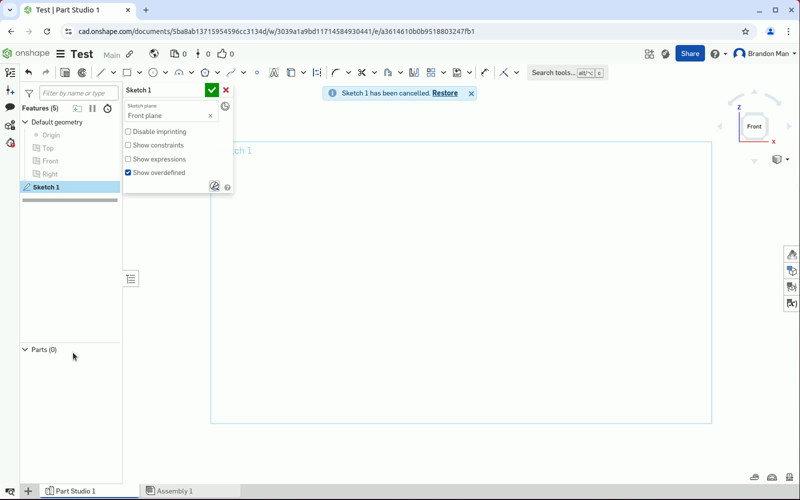
key(y)
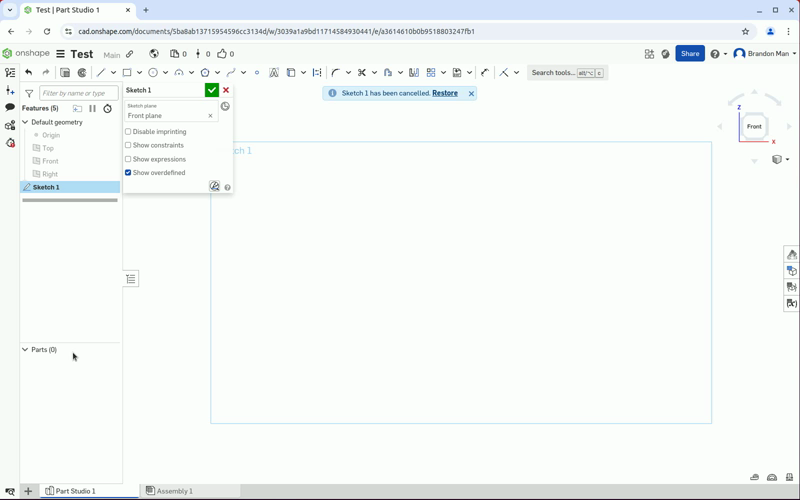
key(l)
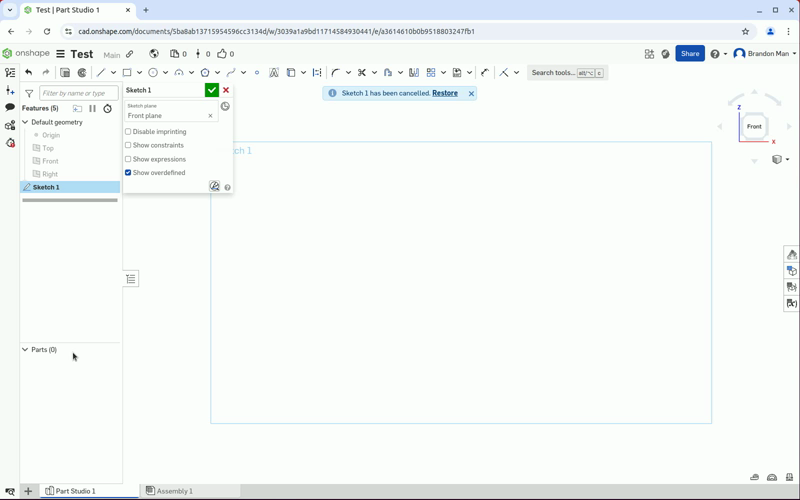
key_down(shift)
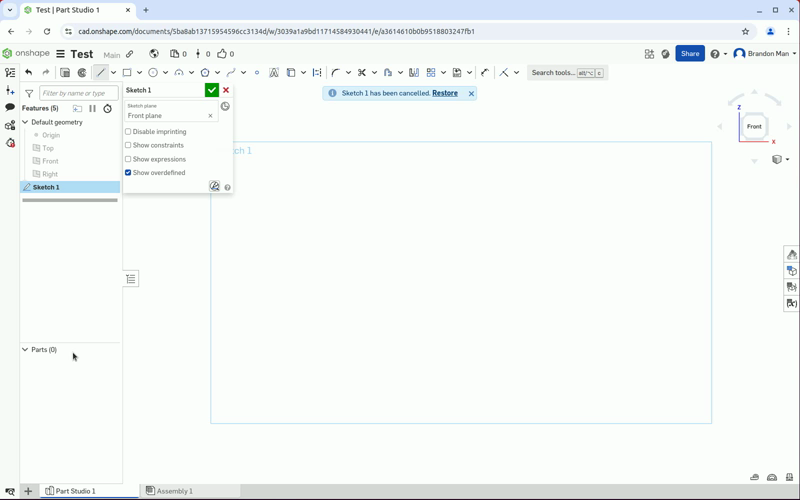
mouse_move(458, 284)
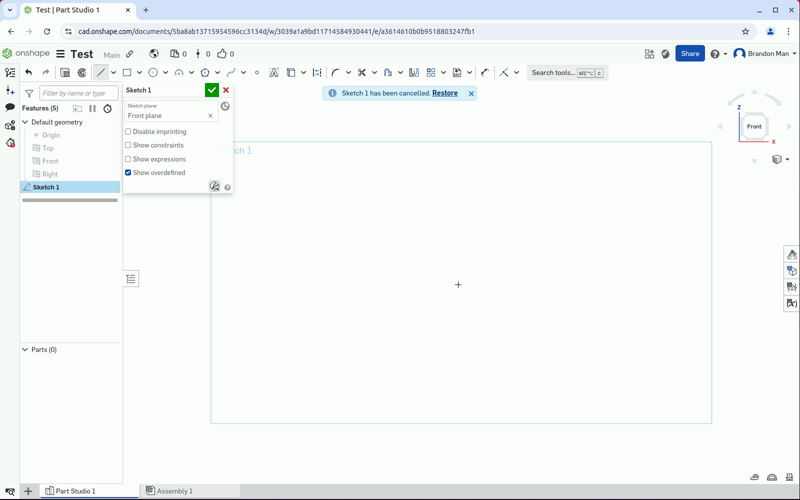
click(458, 284)
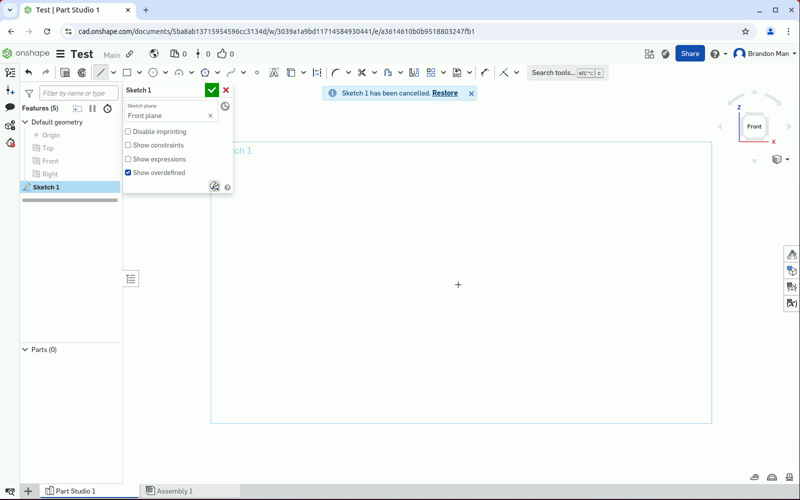
key_up(shift)
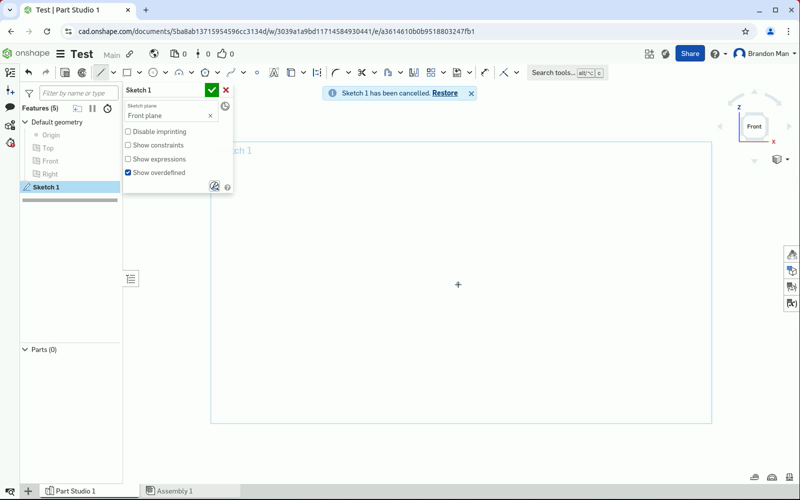
key_down(shift)
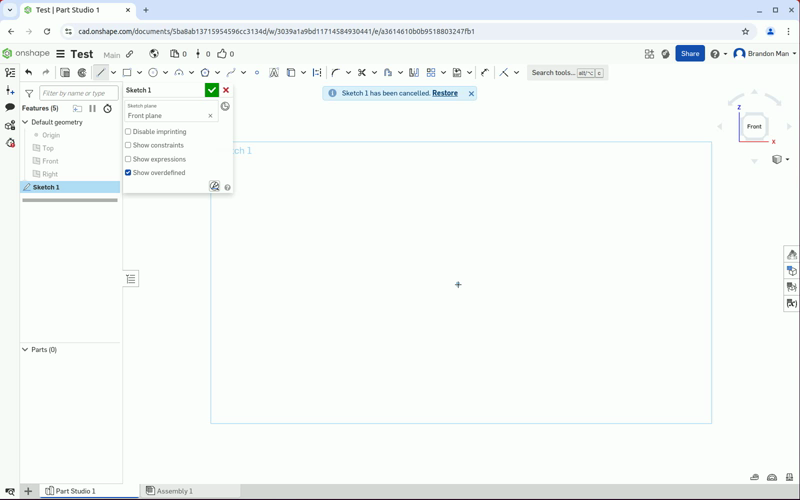
mouse_move(488, 284)
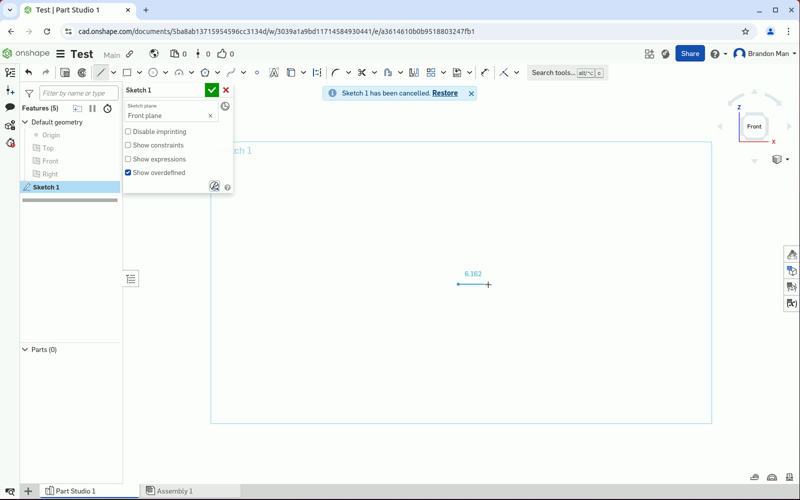
mouse_move(460, 286)
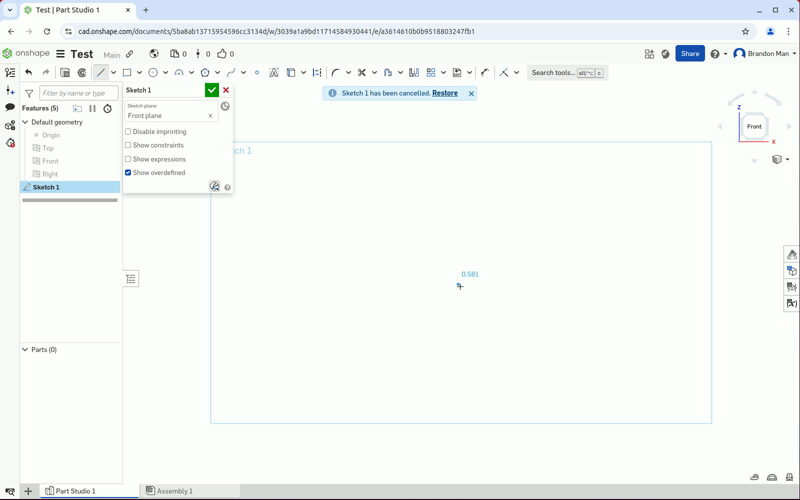
scroll(6)
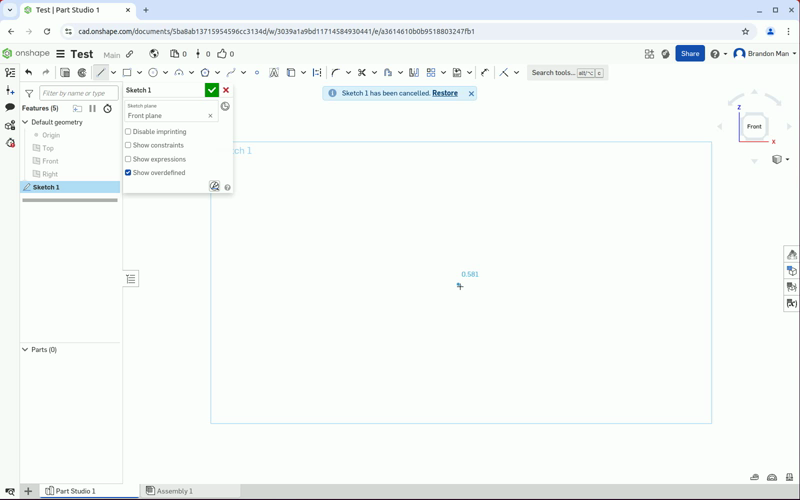
scroll(6)
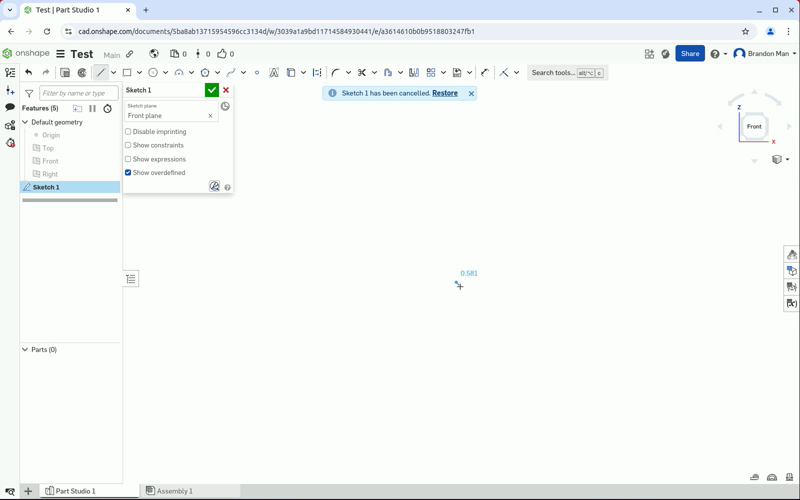
scroll(6)
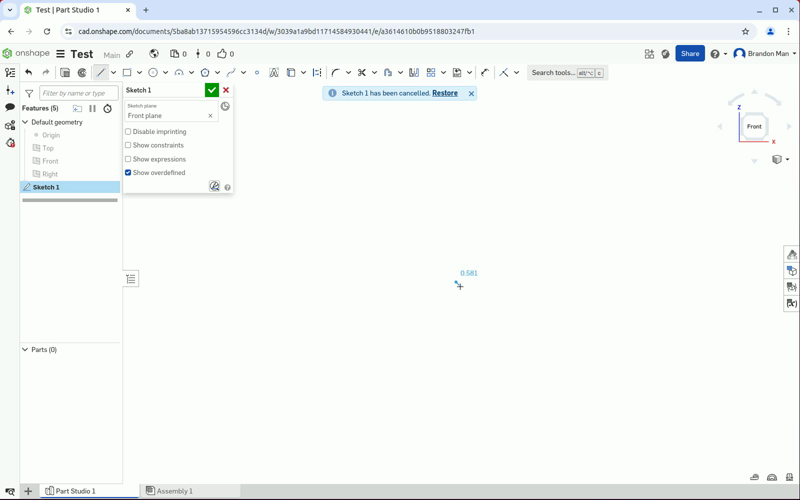
scroll(6)
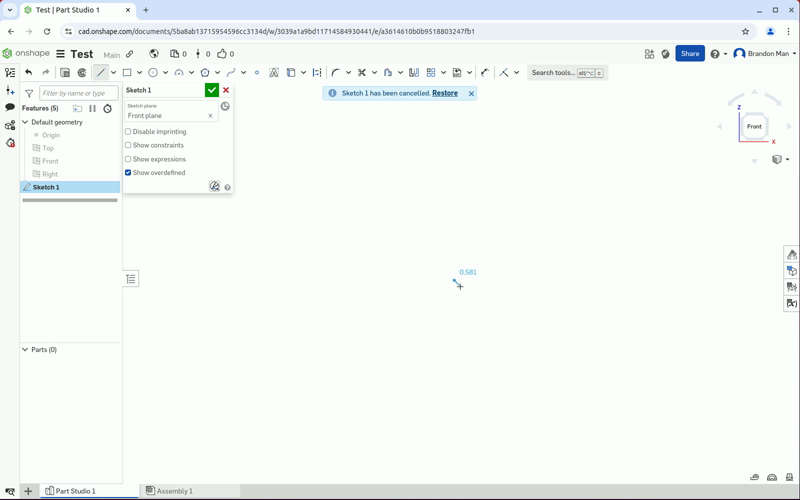
scroll(6)
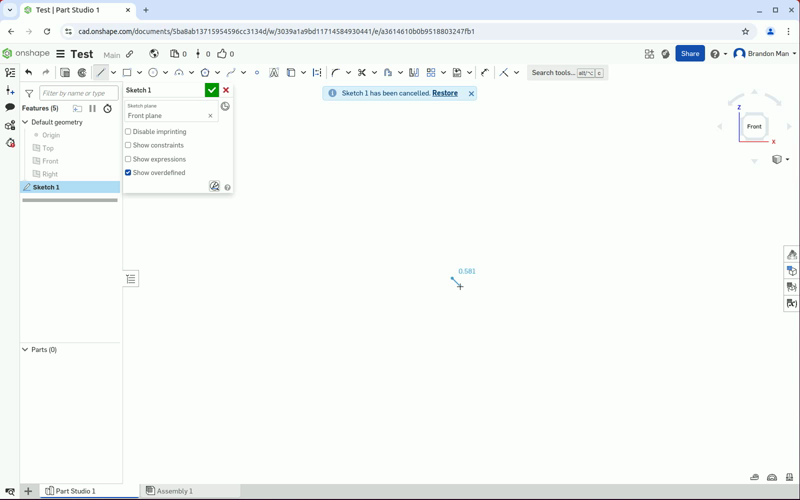
scroll(6)
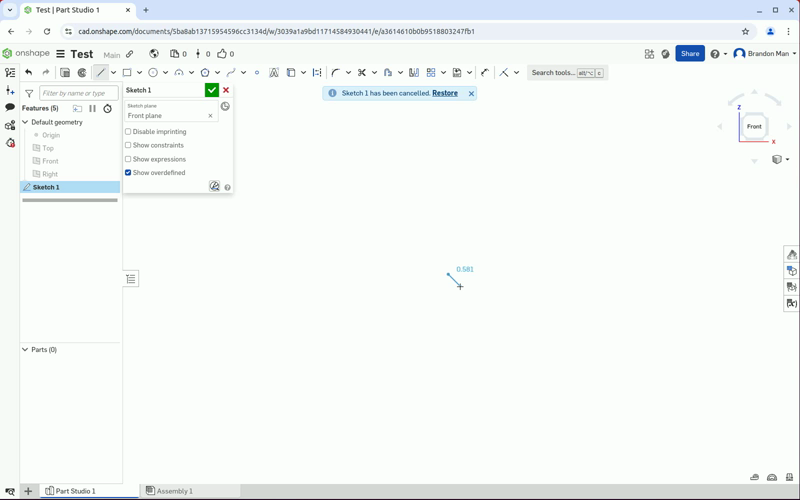
scroll(6)
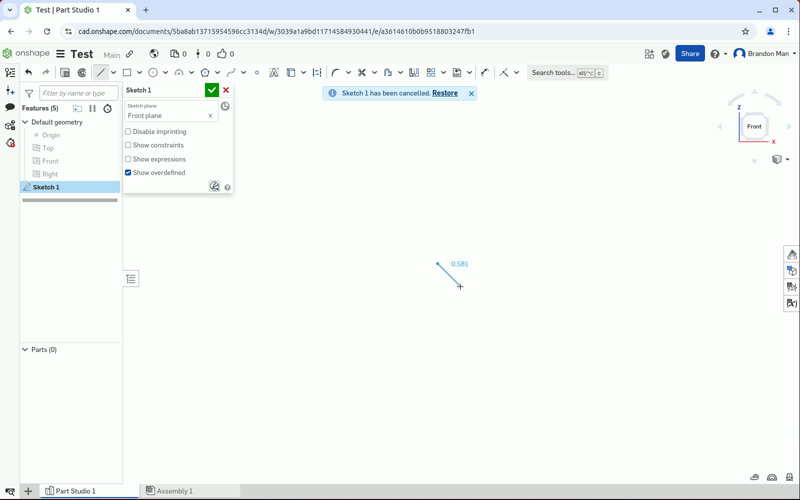
click(460, 286)
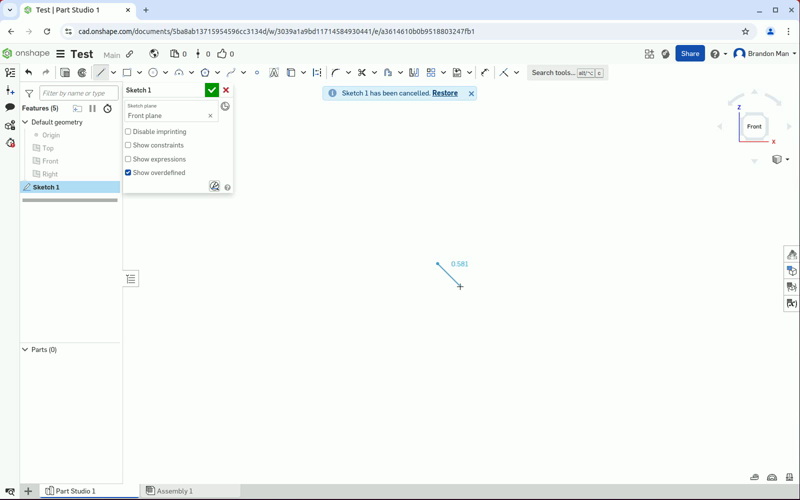
scroll(-6)
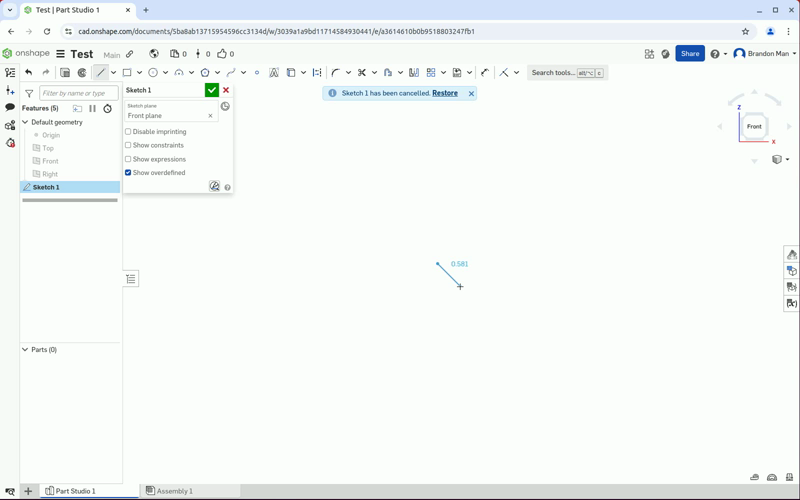
scroll(-6)
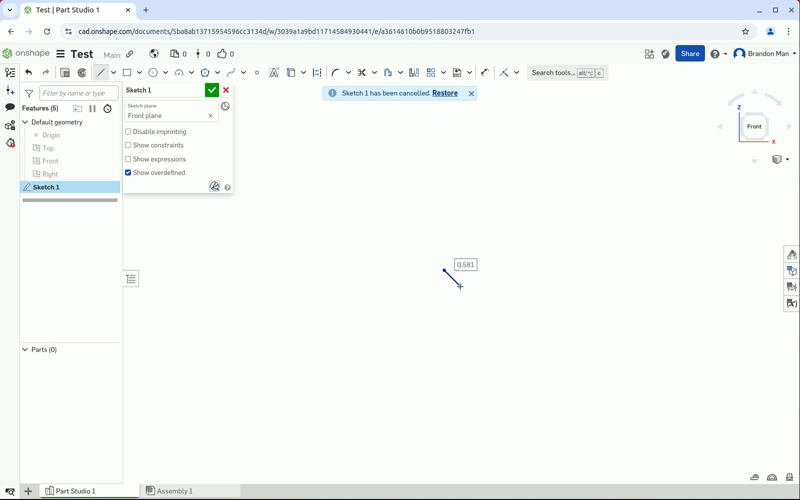
scroll(-6)
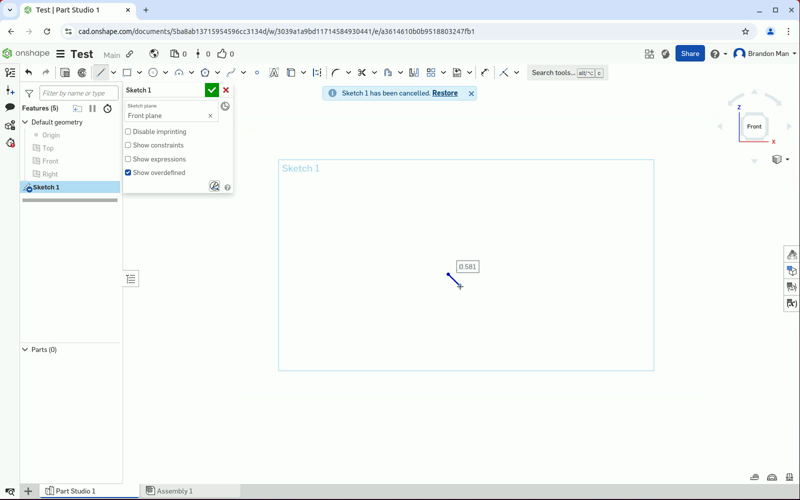
scroll(-6)
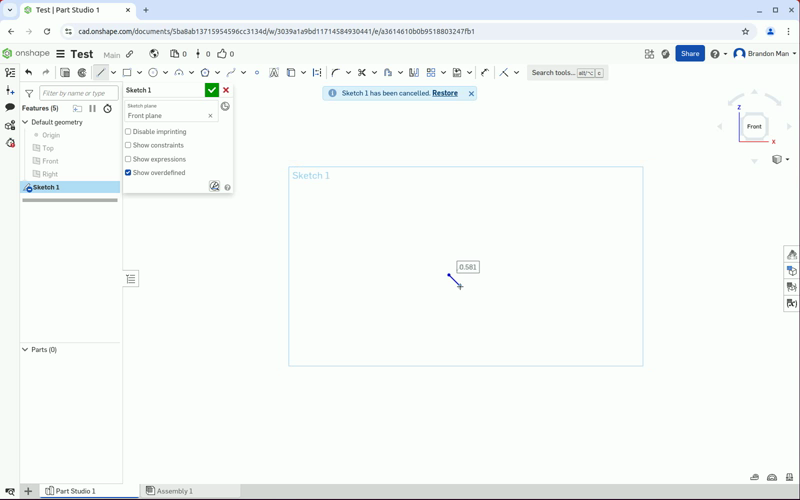
scroll(-6)
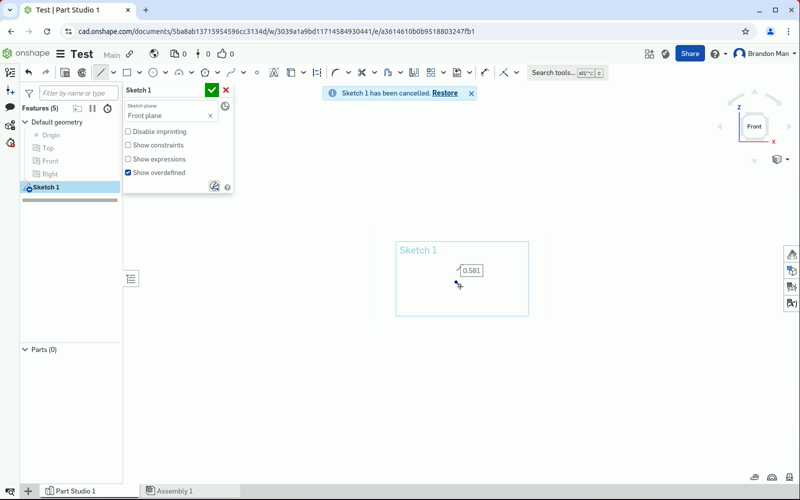
scroll(-6)
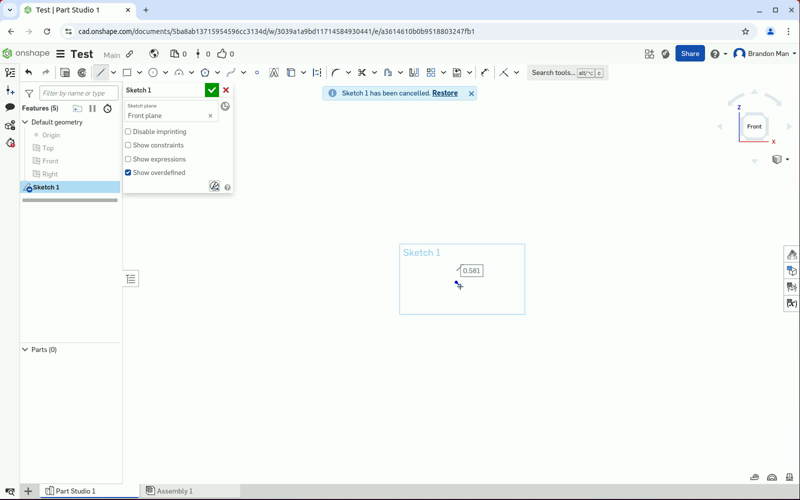
scroll(-6)
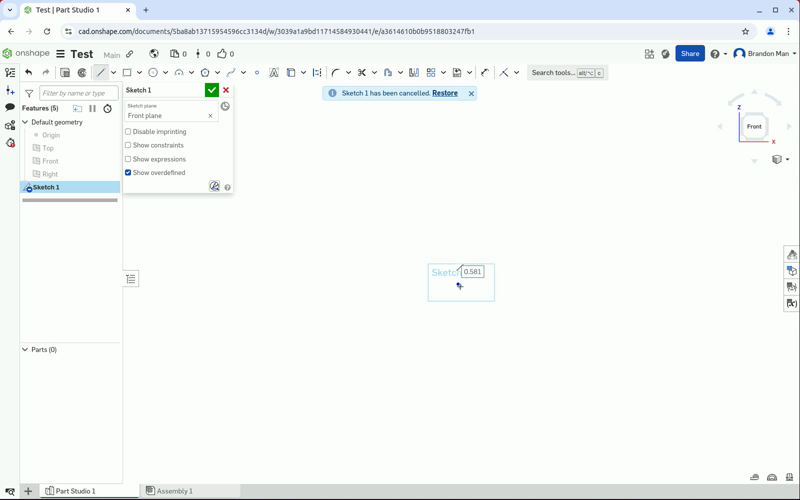
key_up(shift)
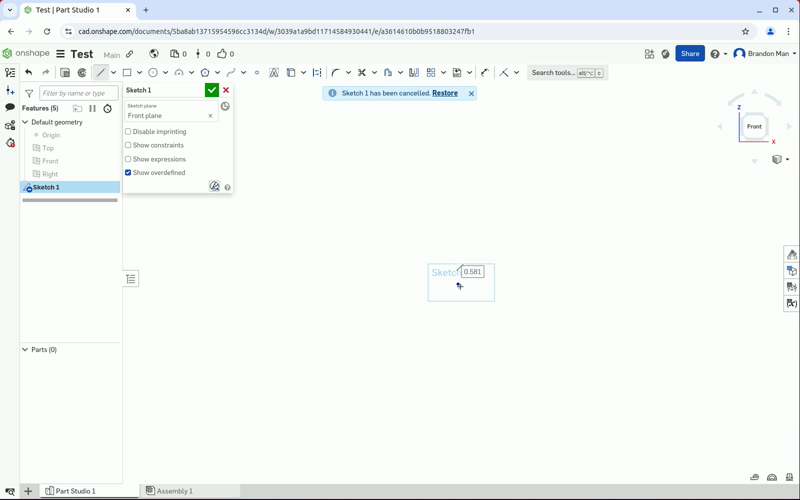
key_down(shift)
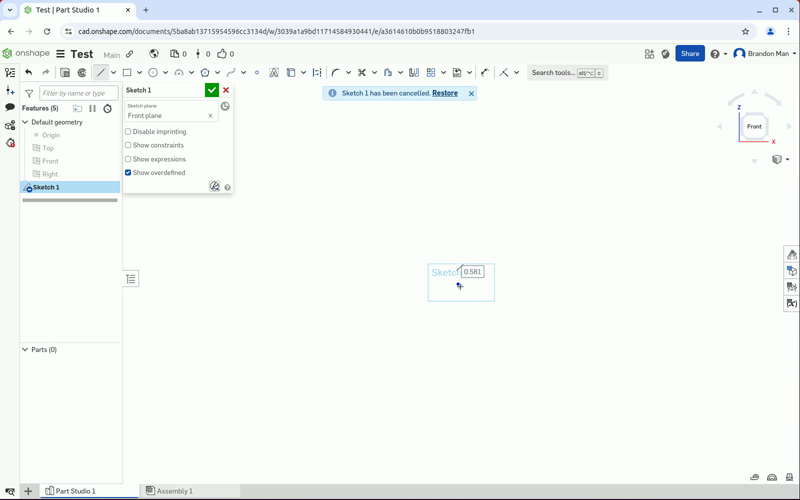
mouse_move(490, 286)
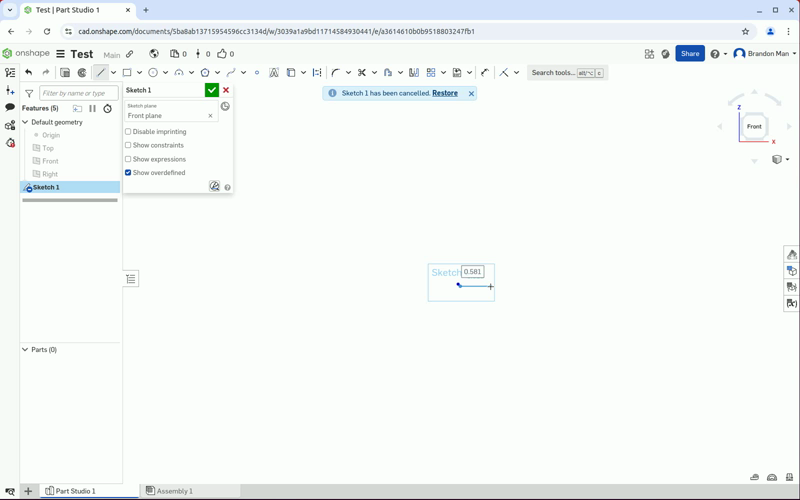
mouse_move(463, 286)
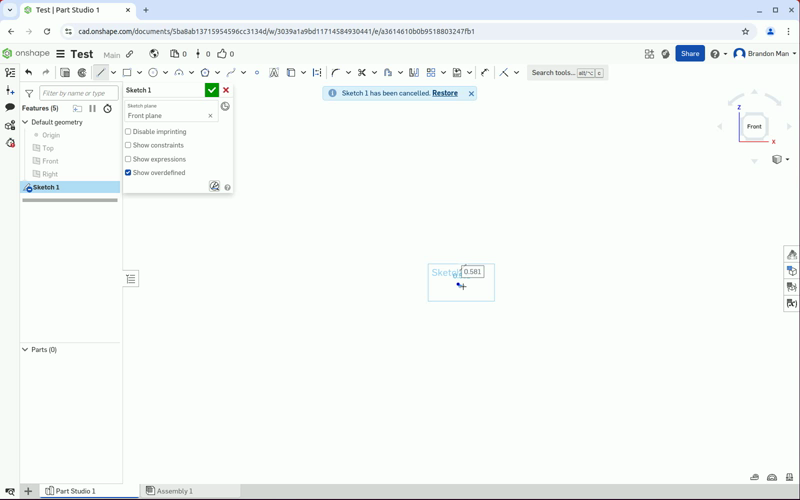
scroll(6)
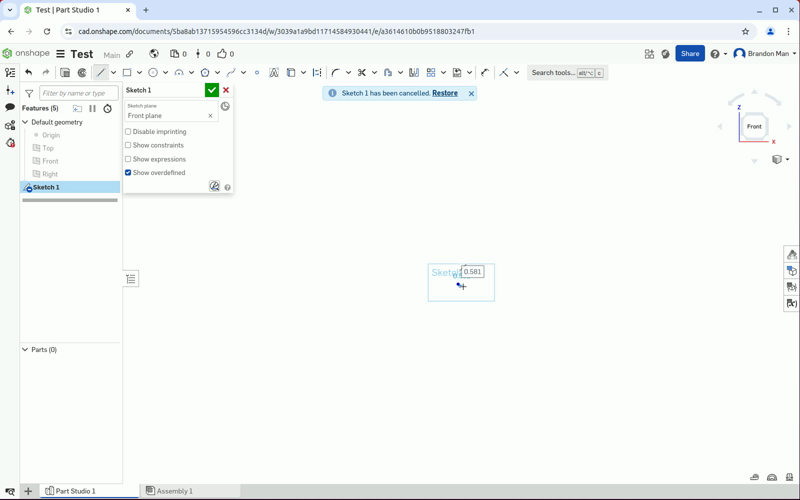
scroll(6)
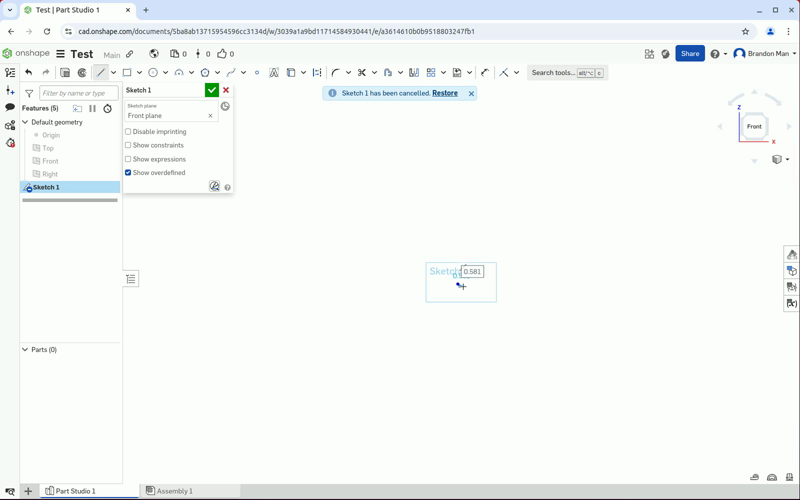
scroll(6)
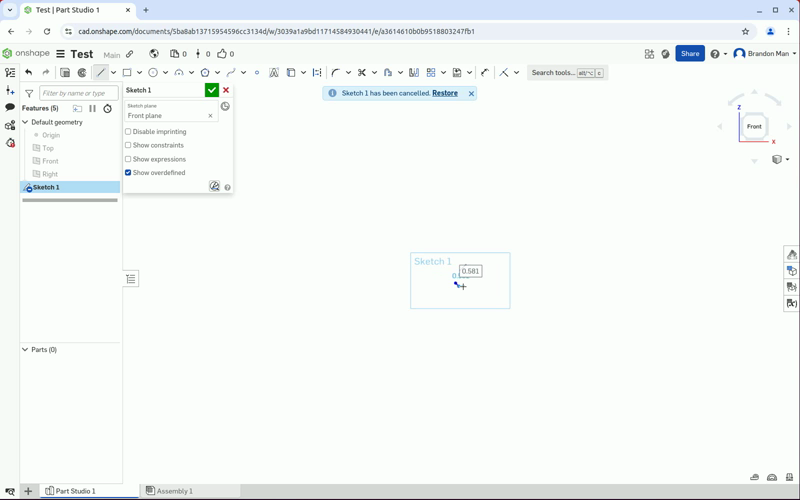
scroll(6)
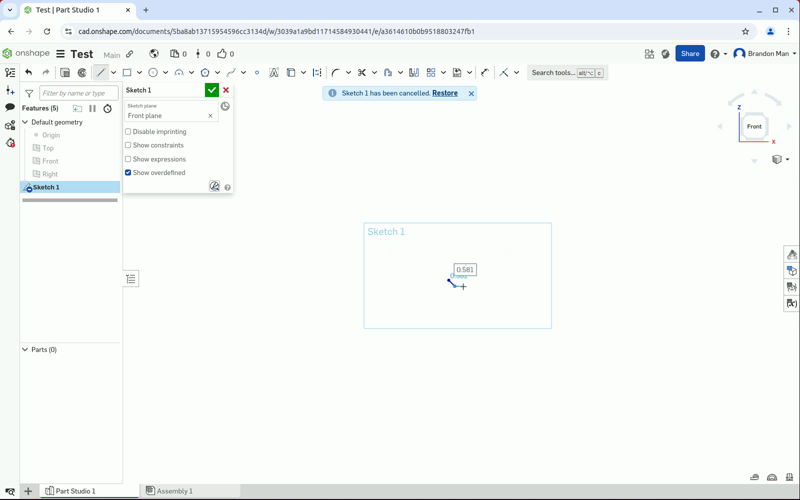
scroll(6)
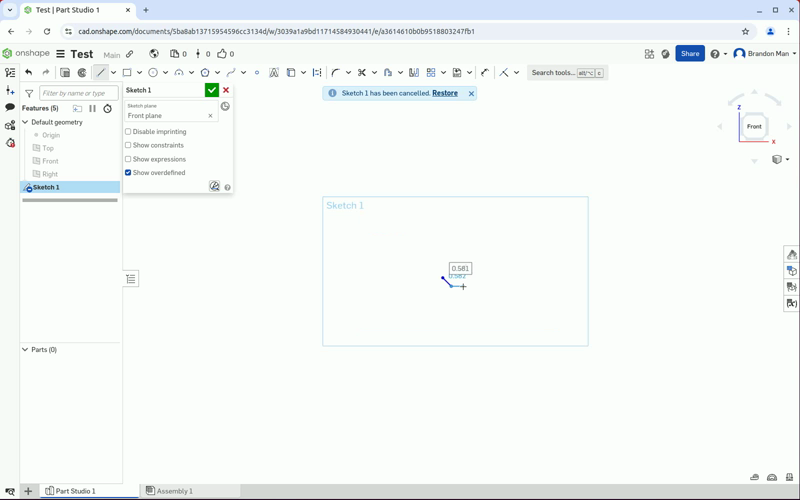
scroll(6)
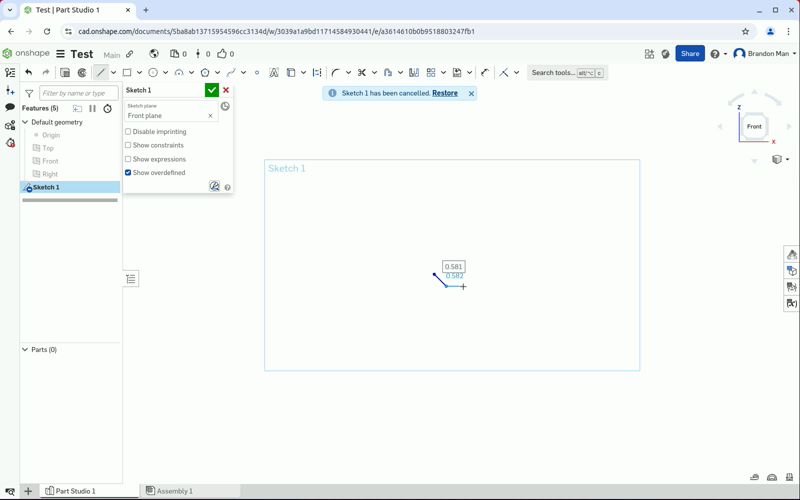
scroll(6)
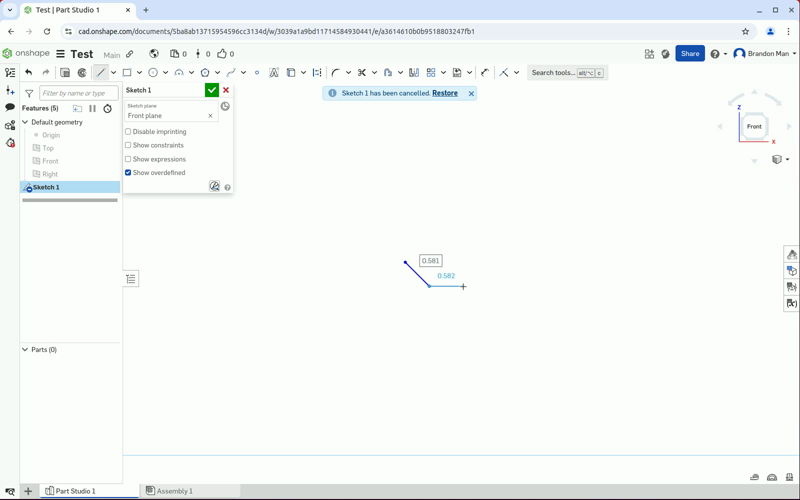
click(463, 286)
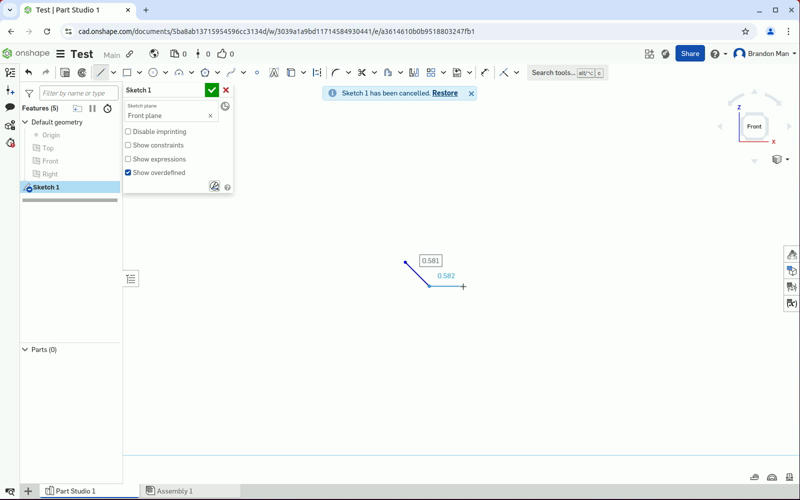
scroll(-6)
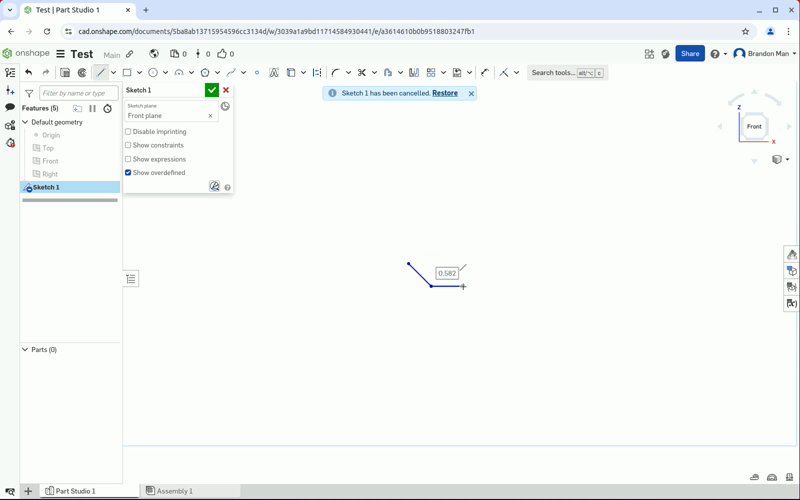
scroll(-6)
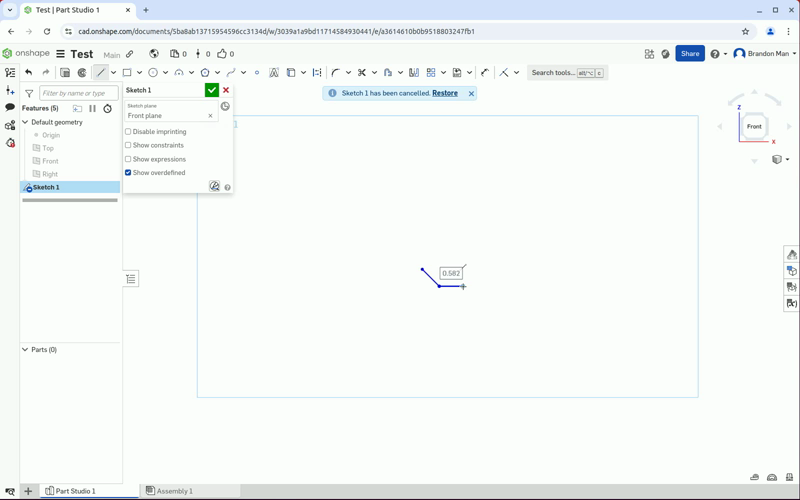
scroll(-6)
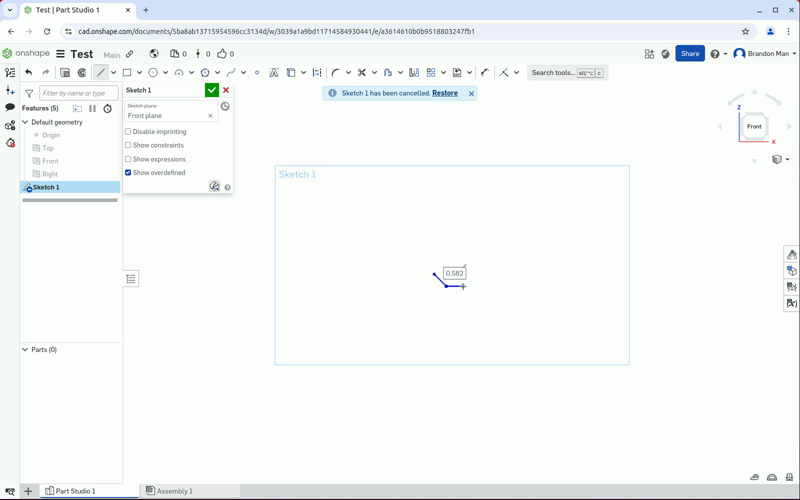
scroll(-6)
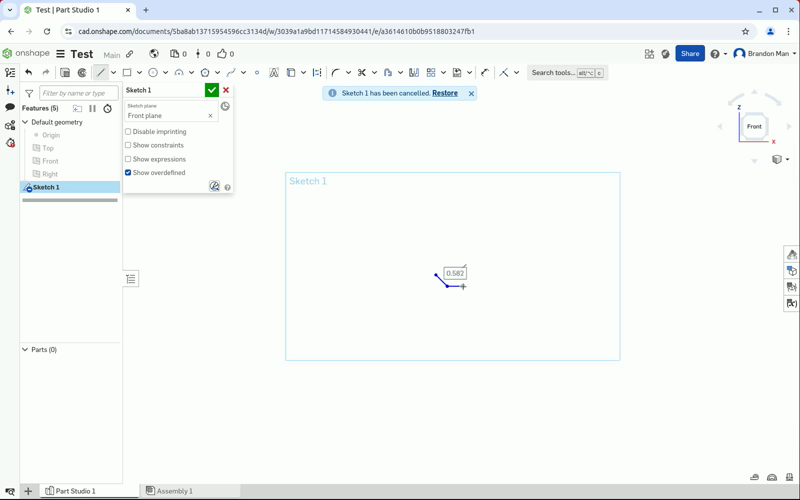
scroll(-6)
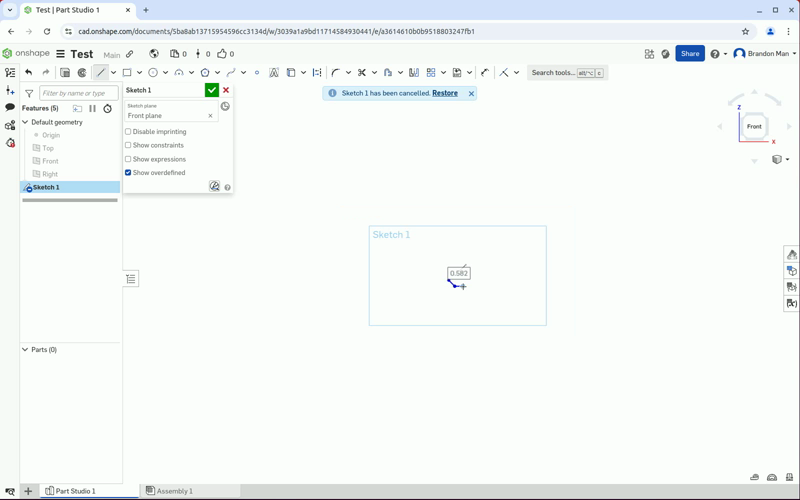
scroll(-6)
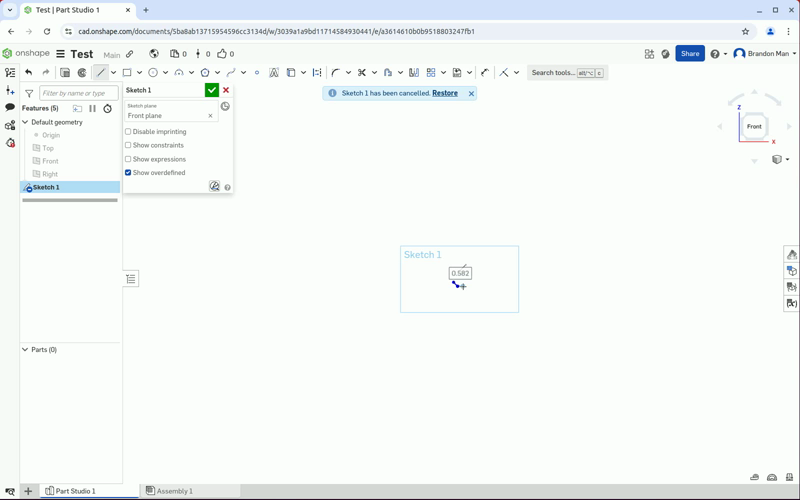
scroll(-6)
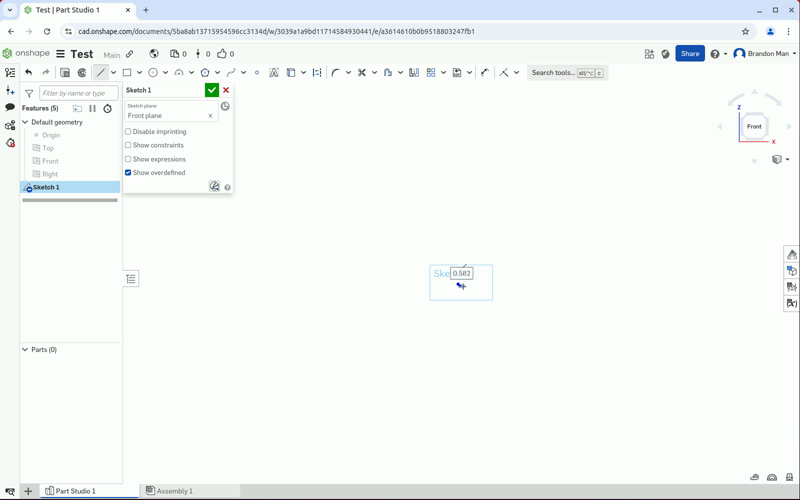
key_up(shift)
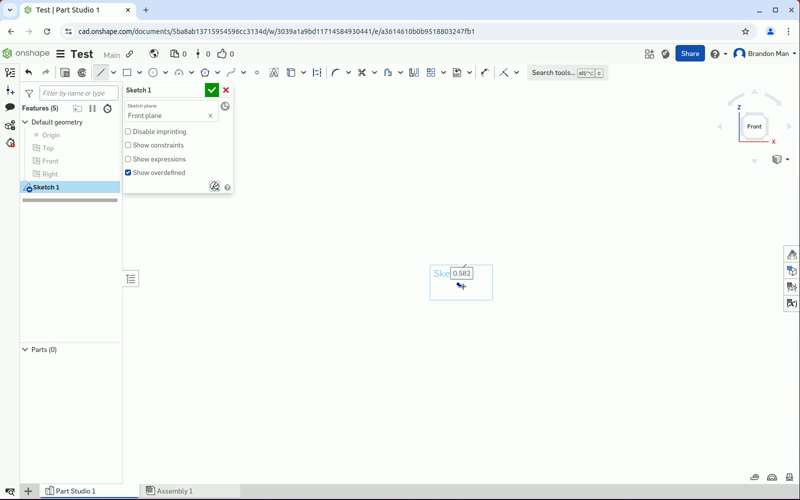
key_down(shift)
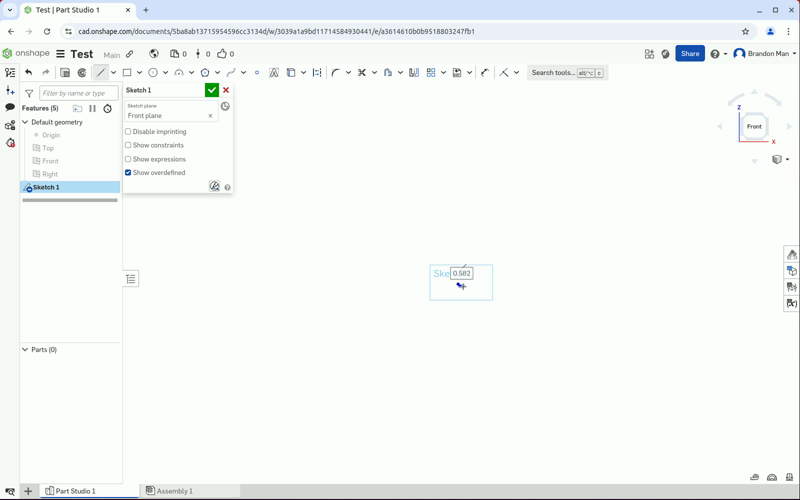
mouse_move(493, 286)
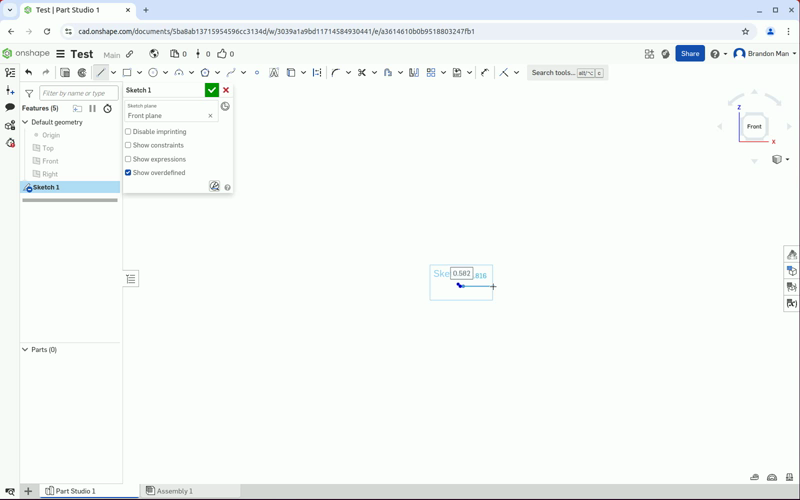
mouse_move(465, 284)
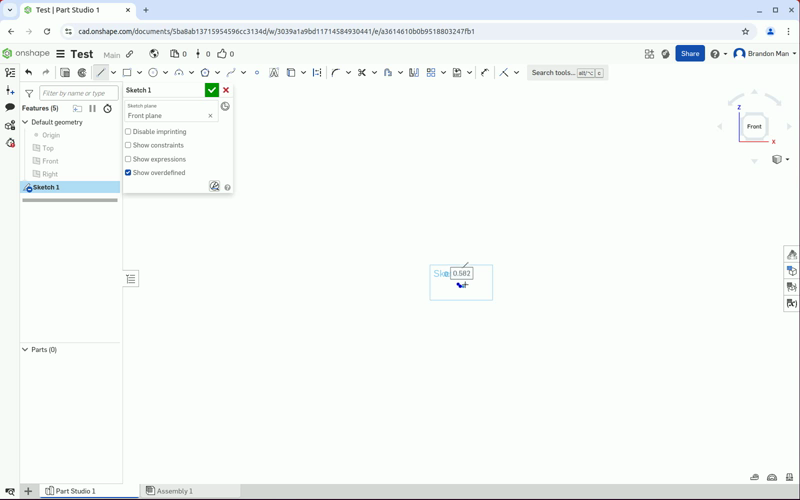
scroll(6)
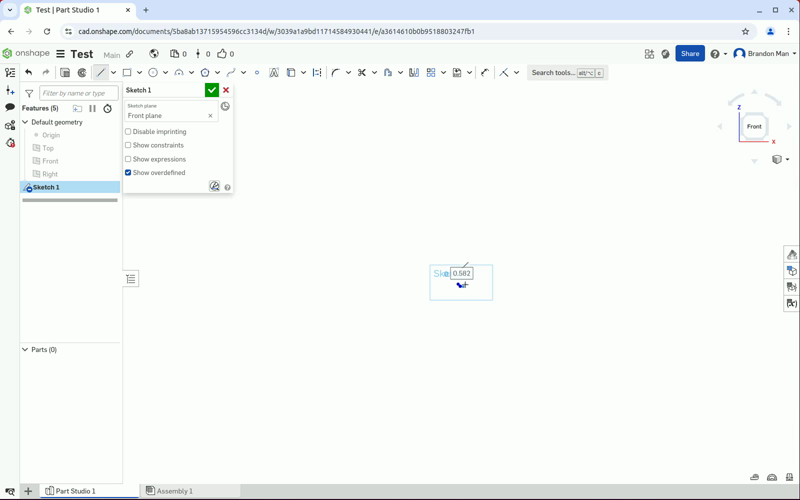
scroll(6)
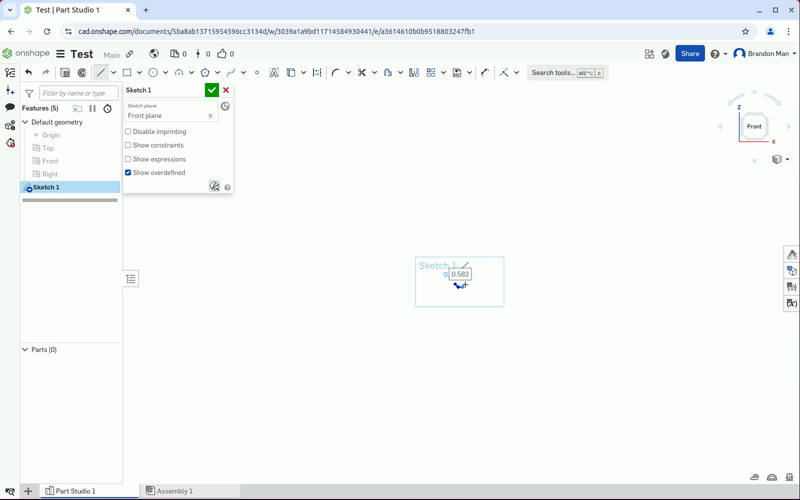
scroll(6)
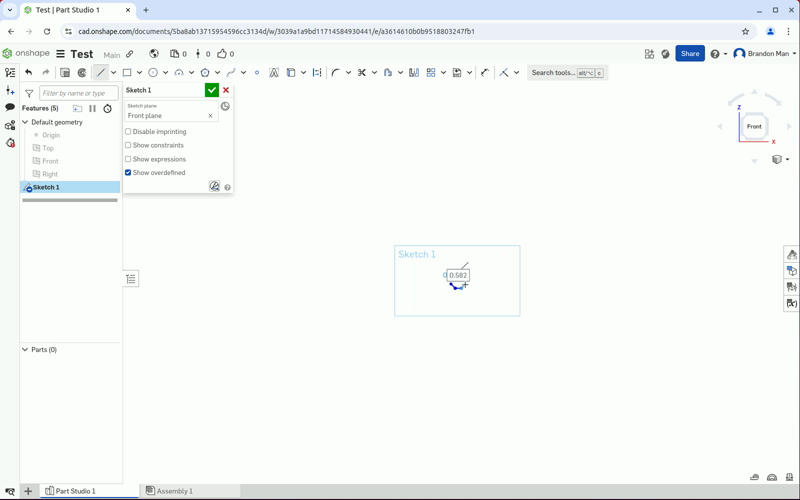
scroll(6)
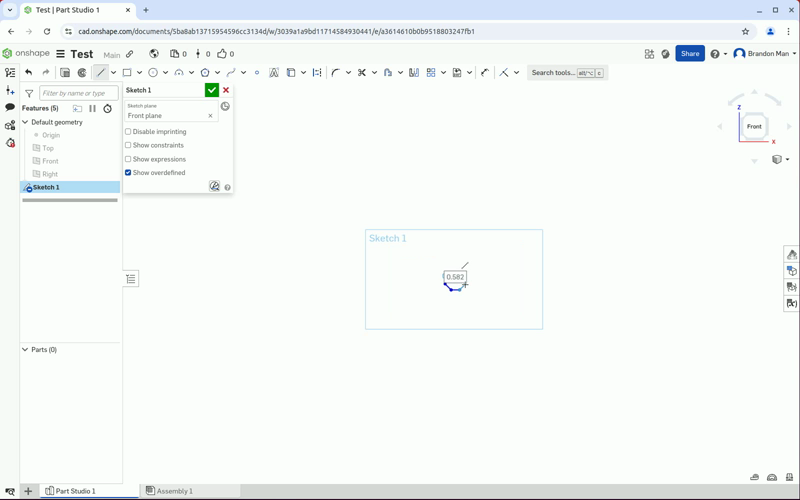
scroll(6)
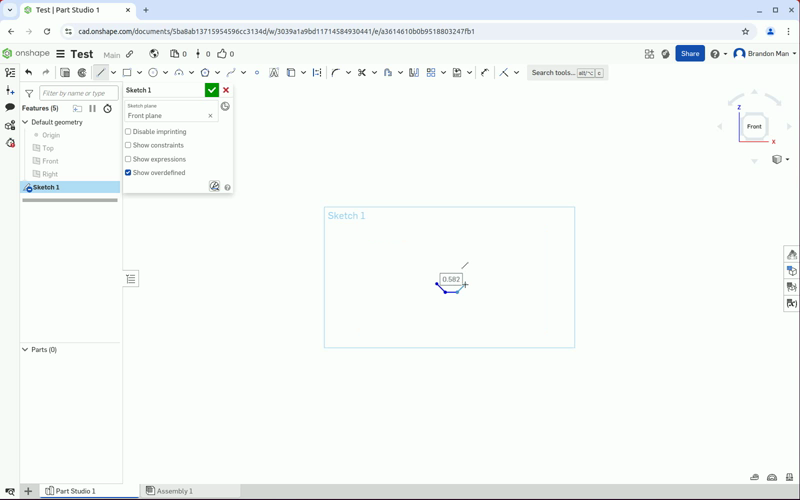
scroll(6)
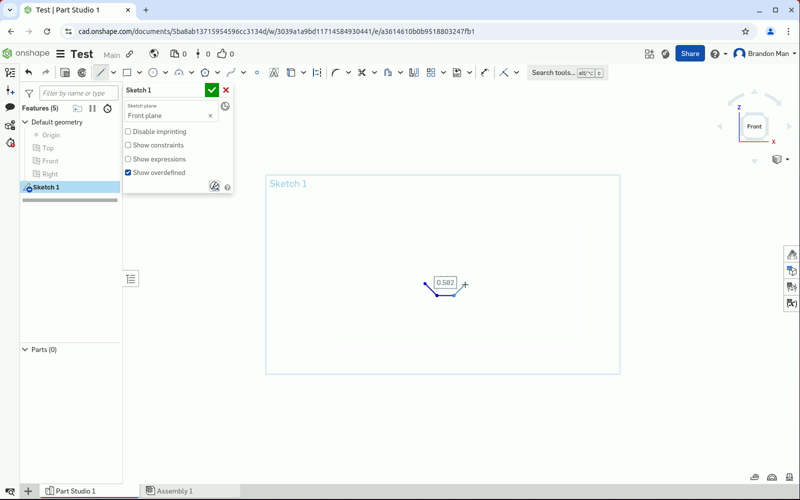
scroll(6)
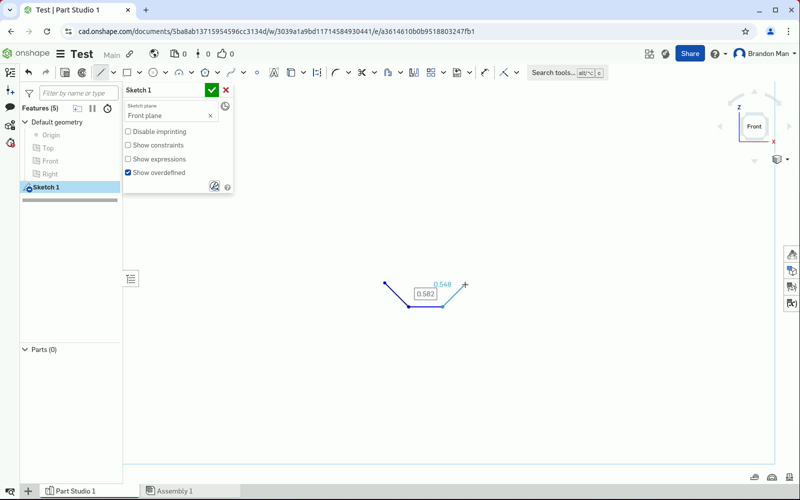
click(465, 284)
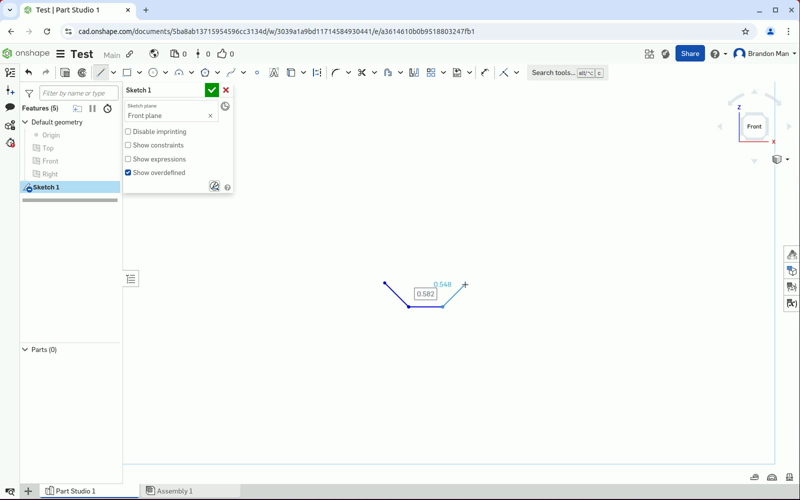
scroll(-6)
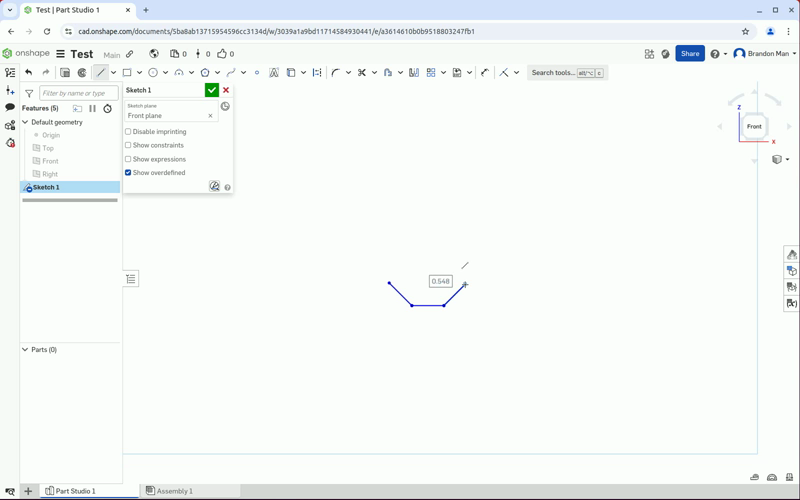
scroll(-6)
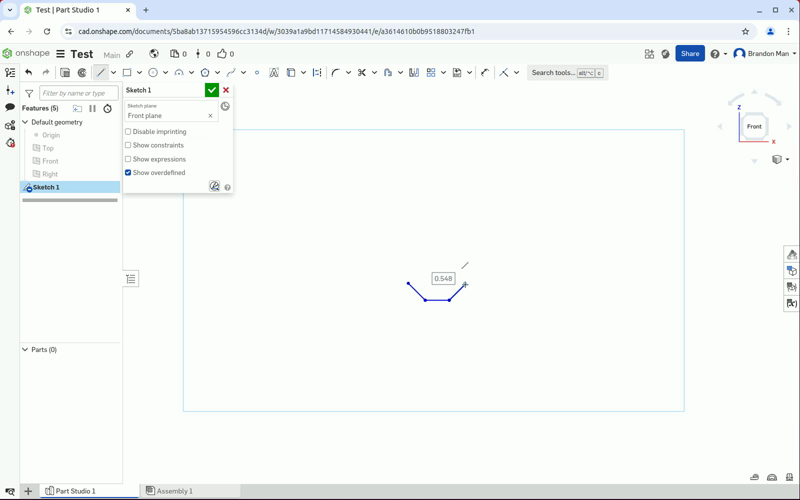
scroll(-6)
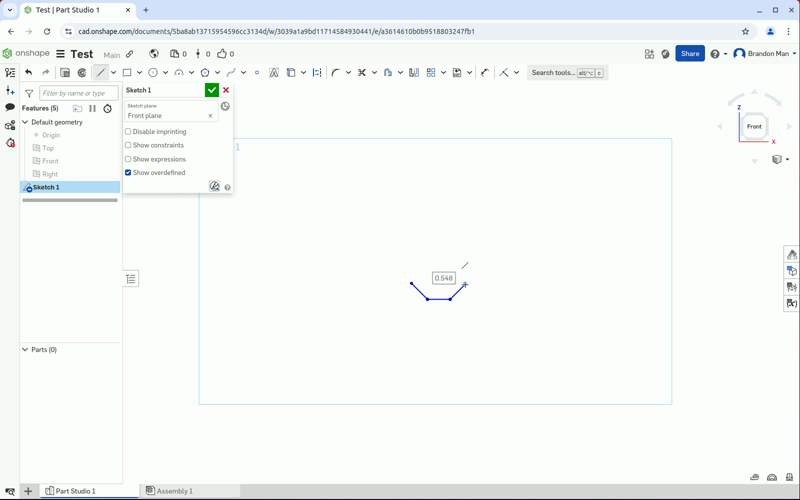
scroll(-6)
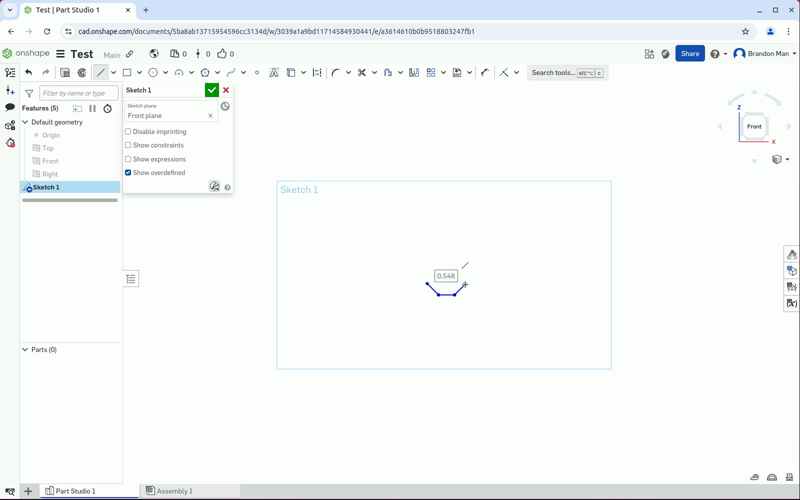
scroll(-6)
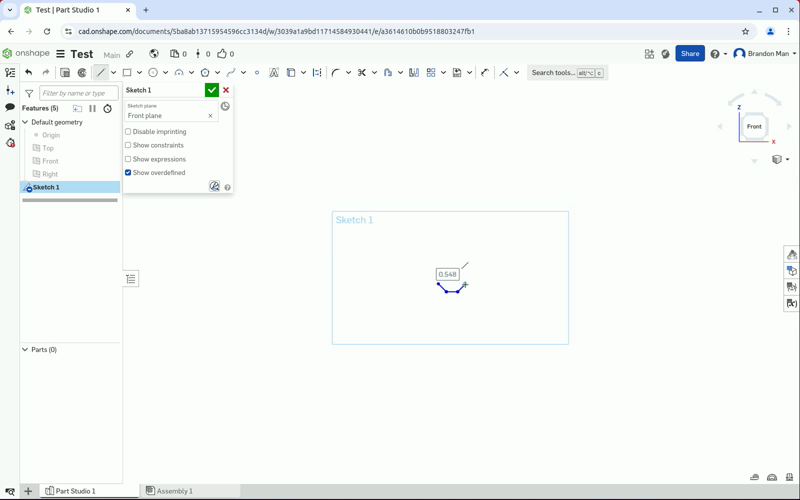
scroll(-6)
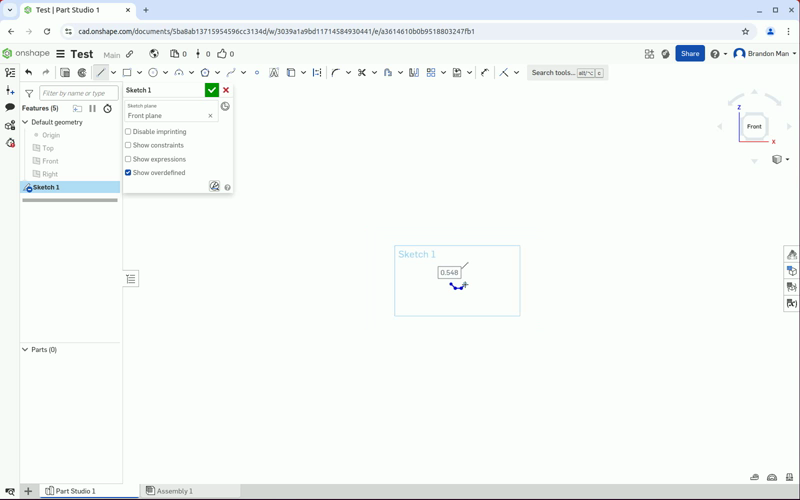
scroll(-6)
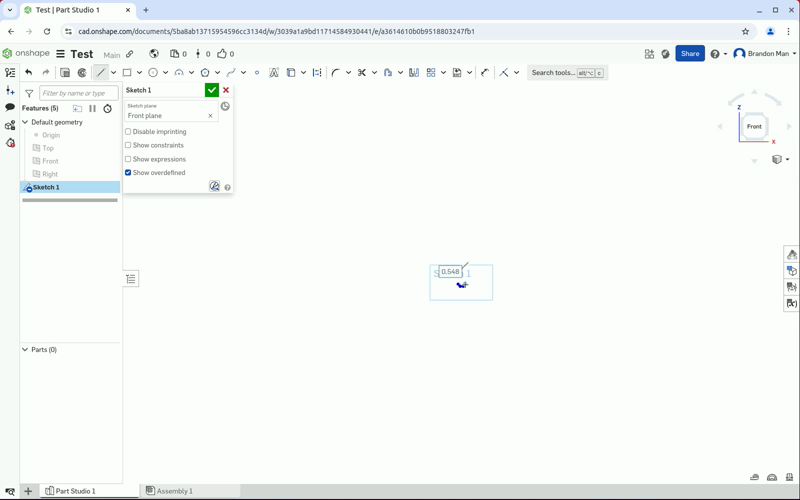
key_up(shift)
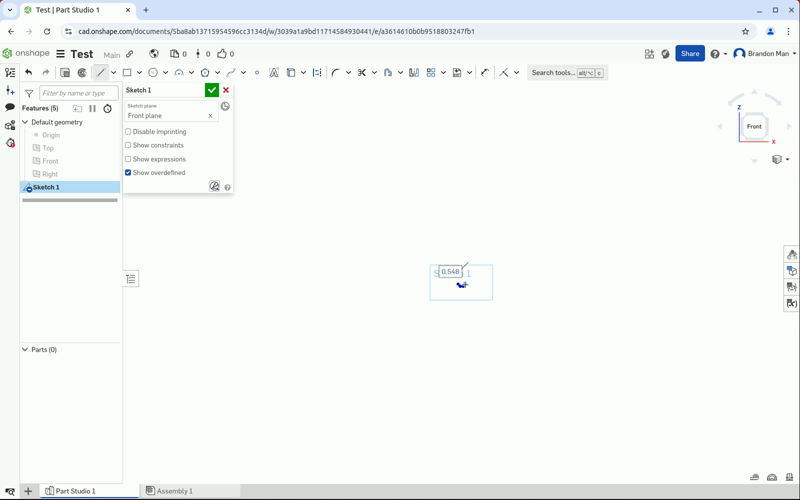
key_down(shift)
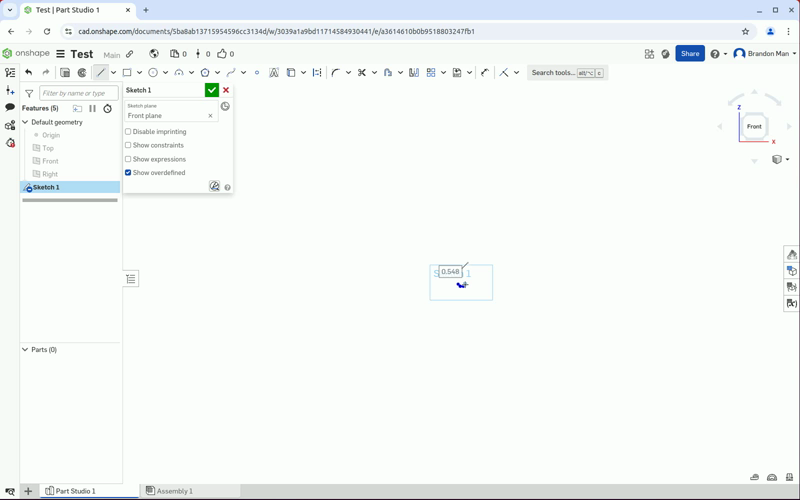
mouse_move(495, 284)
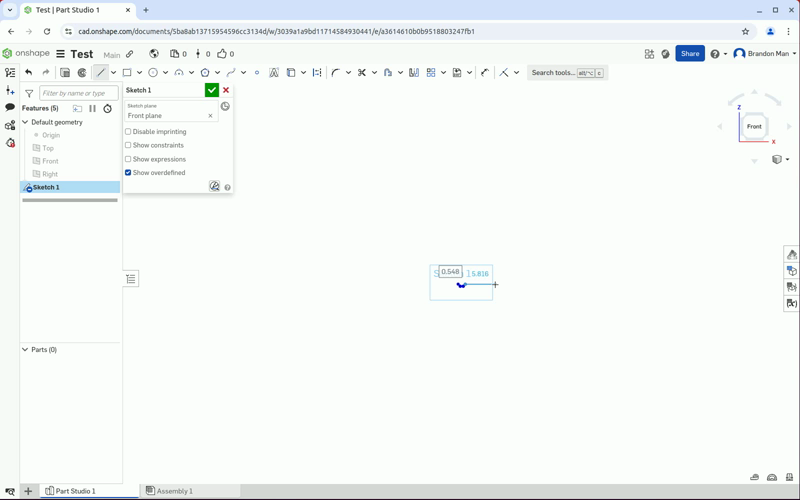
mouse_move(465, 281)
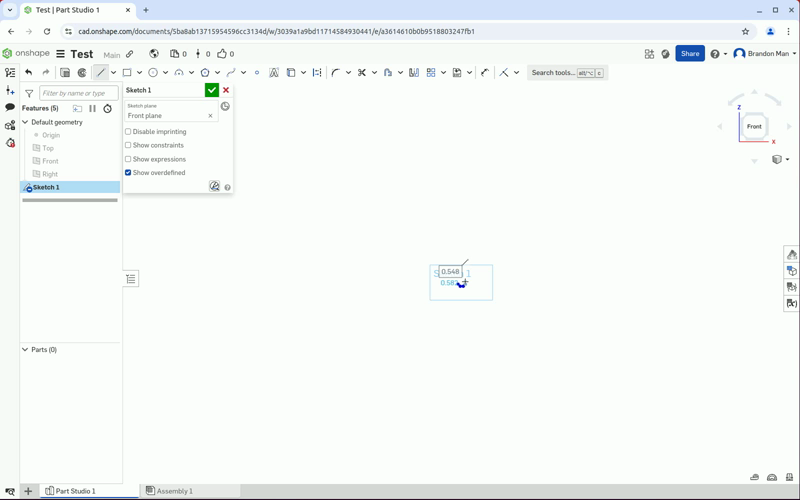
scroll(6)
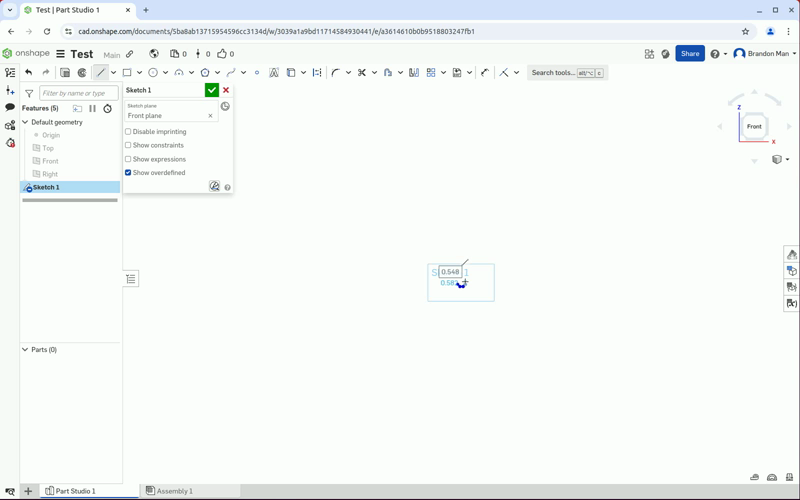
scroll(6)
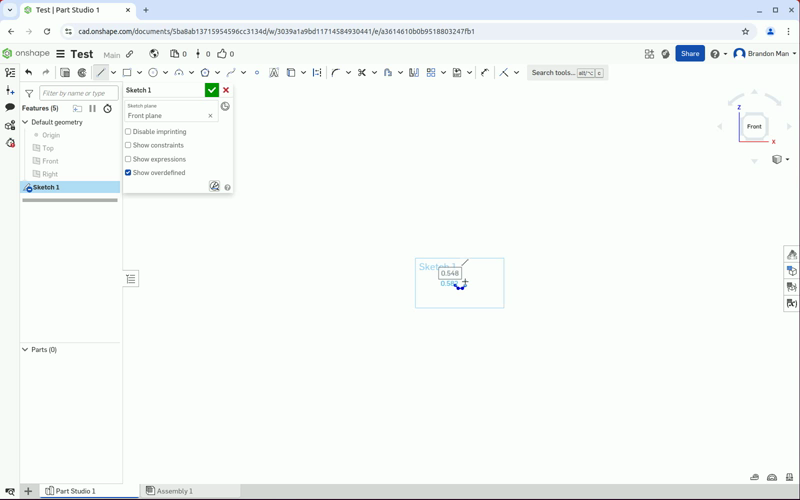
scroll(6)
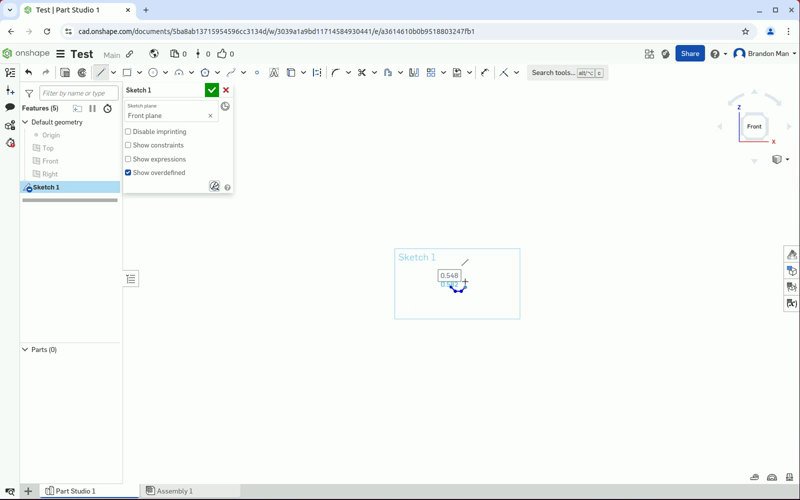
scroll(6)
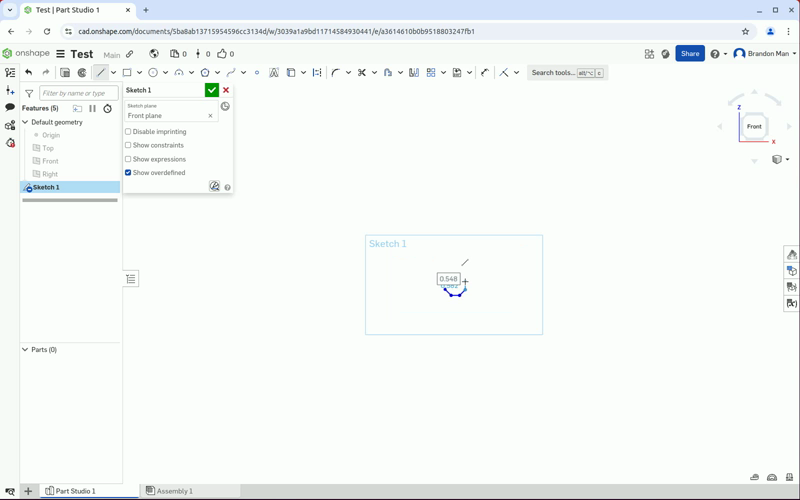
scroll(6)
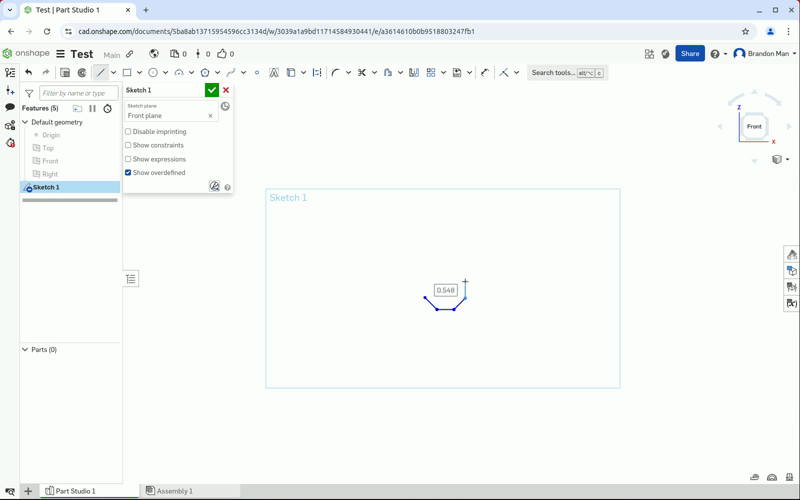
scroll(6)
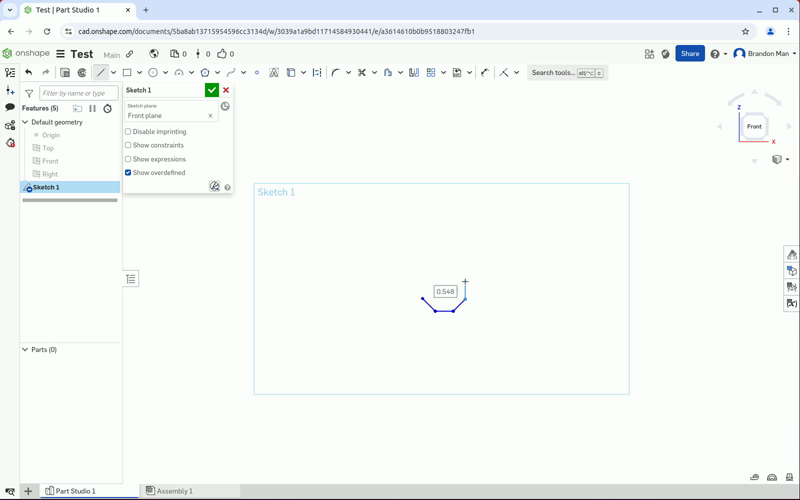
scroll(6)
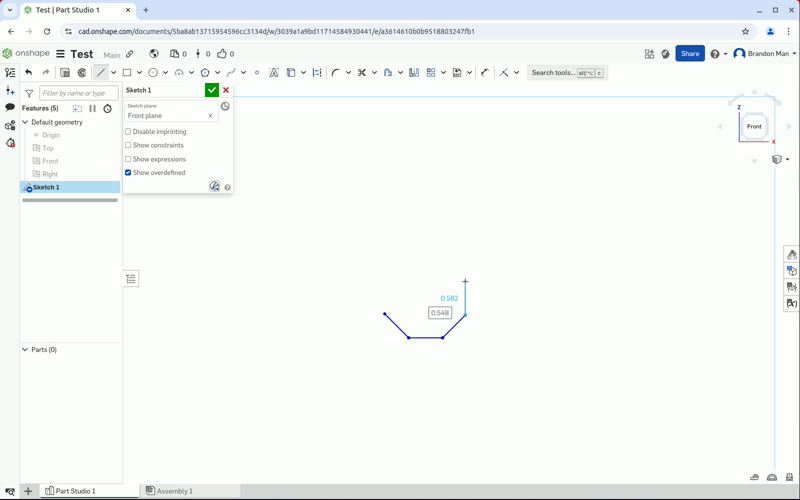
click(465, 281)
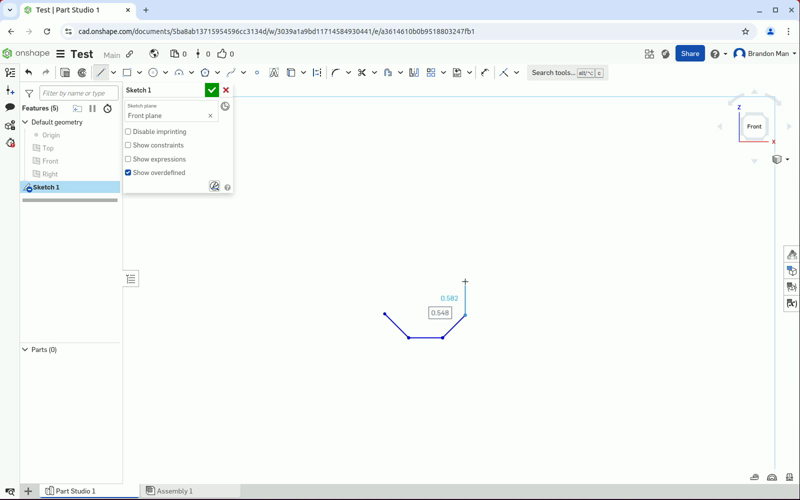
scroll(-6)
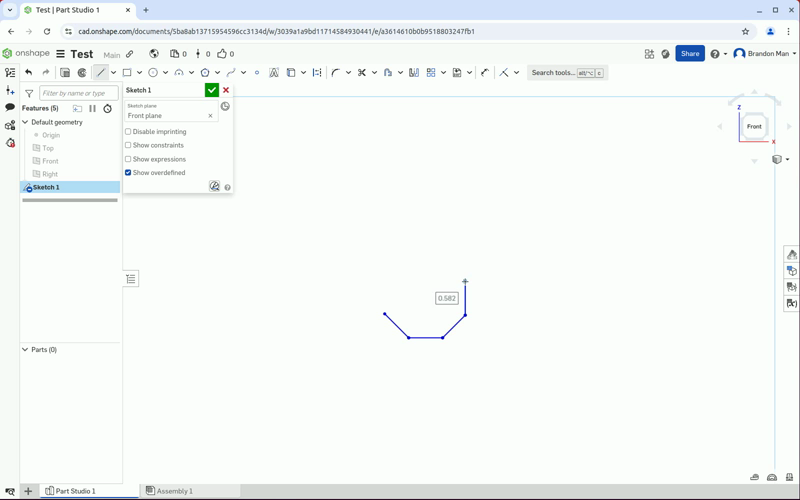
scroll(-6)
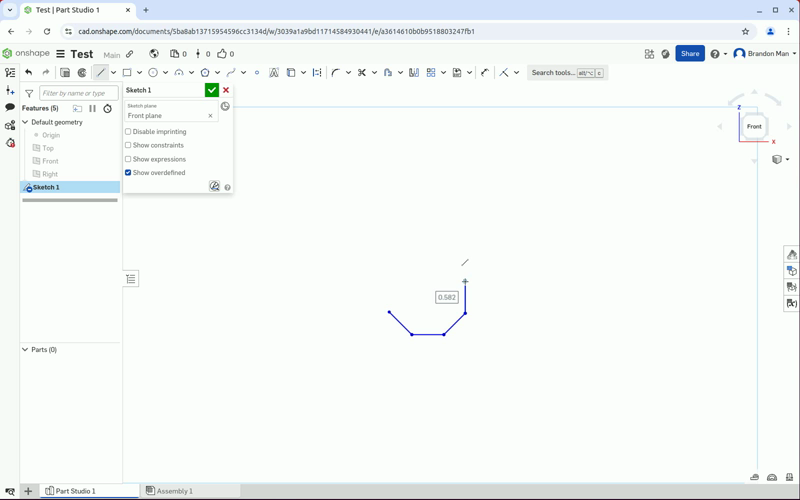
scroll(-6)
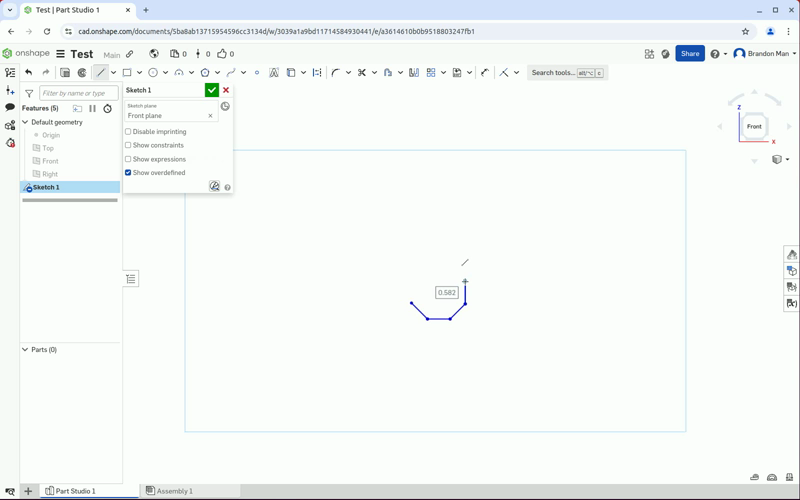
scroll(-6)
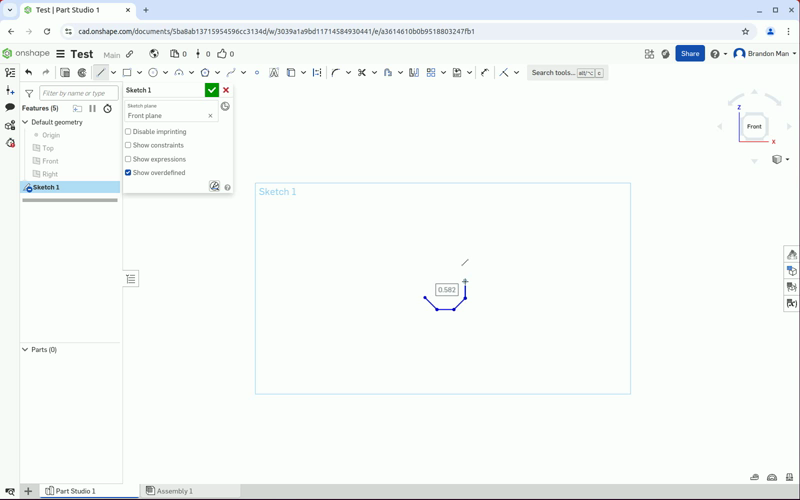
scroll(-6)
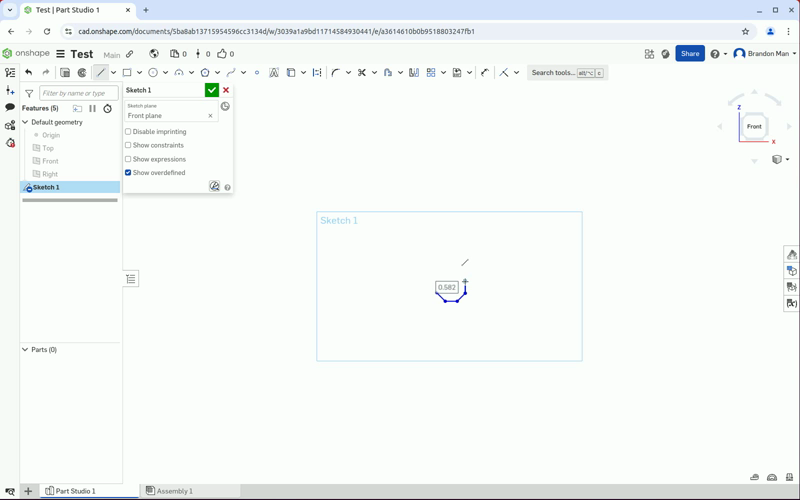
scroll(-6)
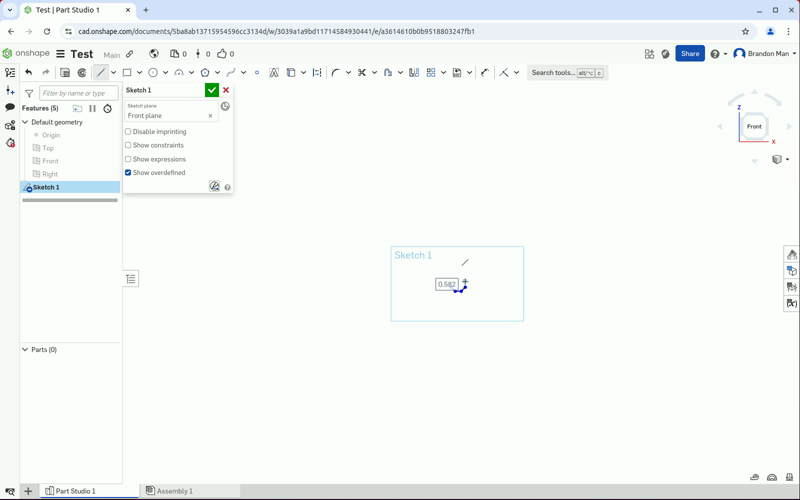
scroll(-6)
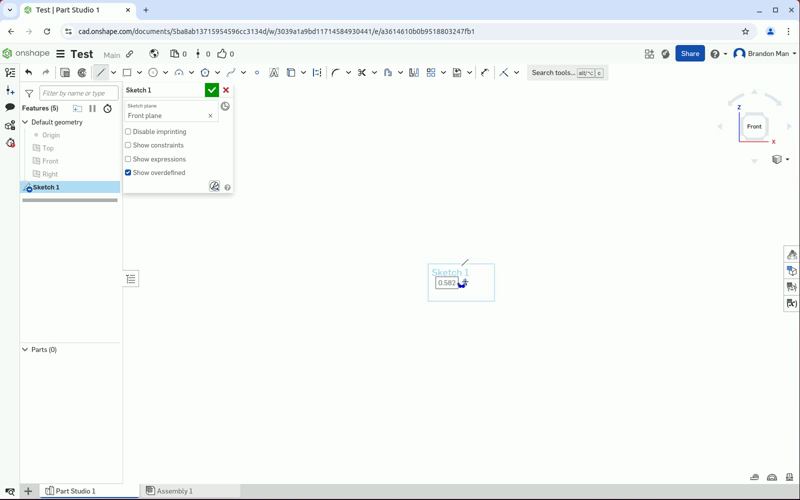
key_up(shift)
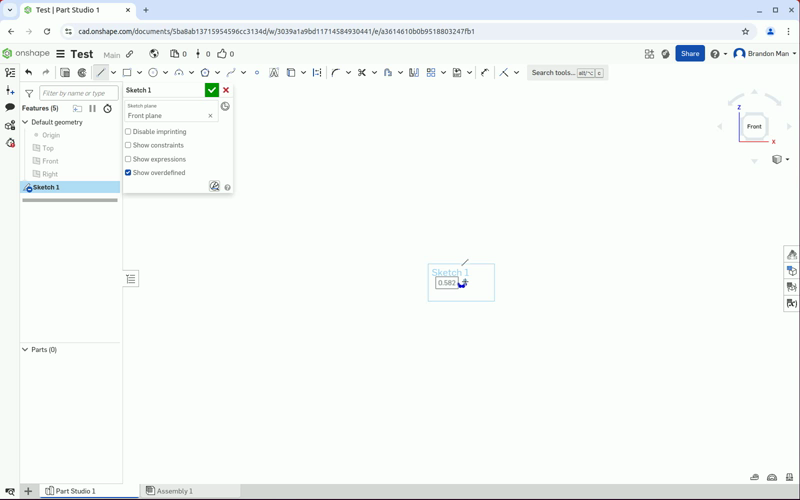
key_down(shift)
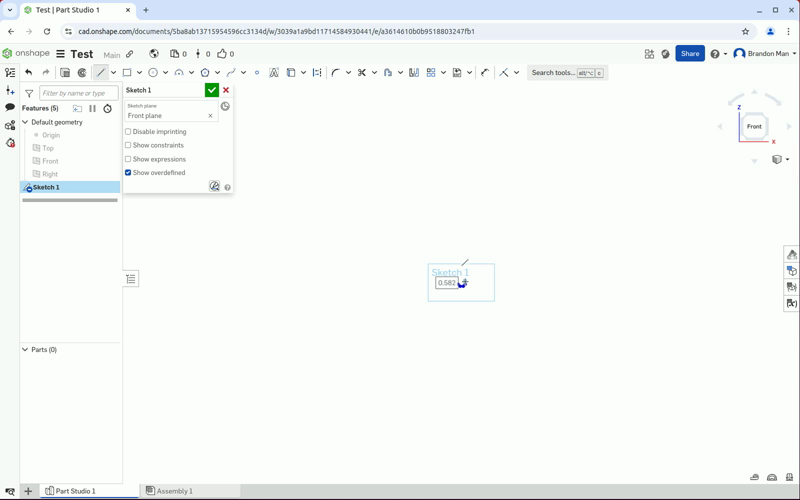
mouse_move(495, 281)
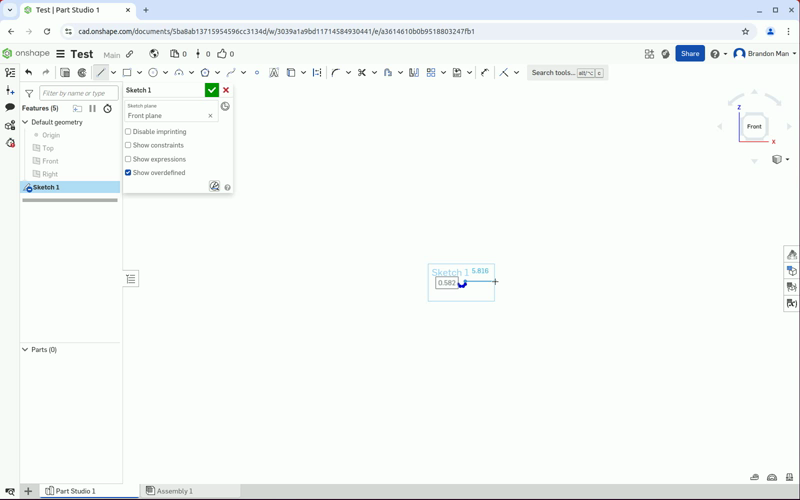
mouse_move(463, 279)
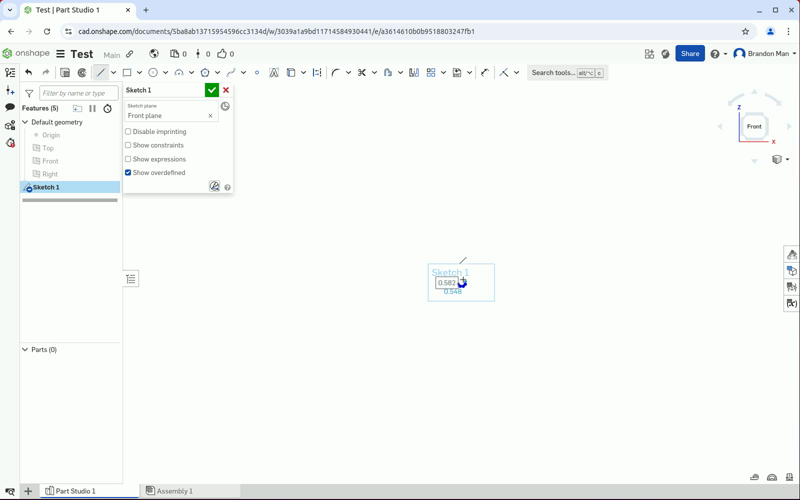
scroll(6)
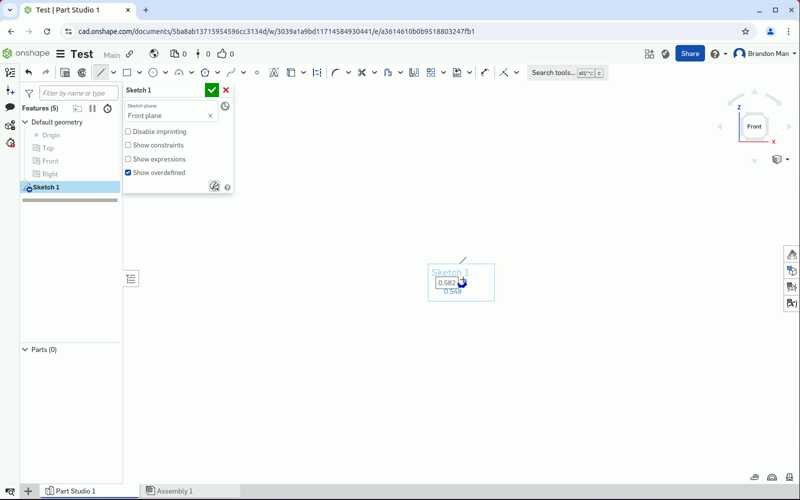
scroll(6)
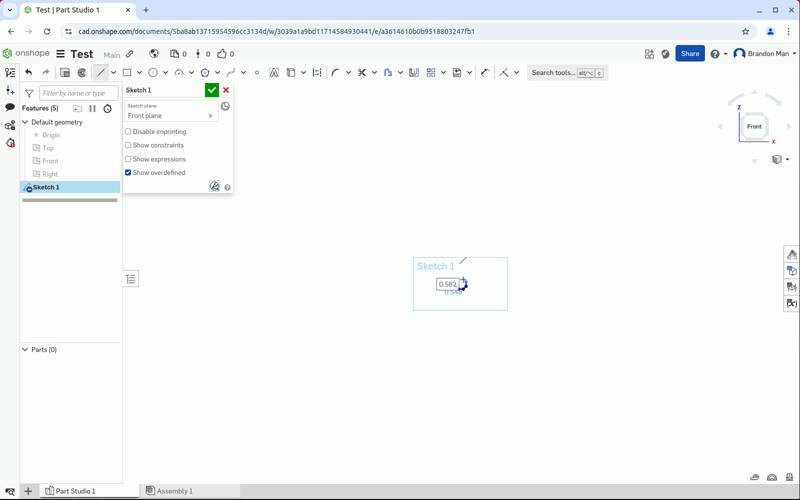
scroll(6)
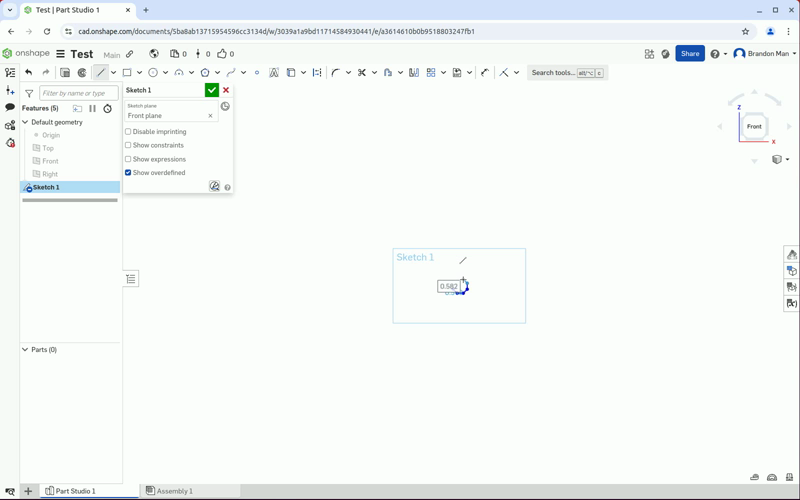
scroll(6)
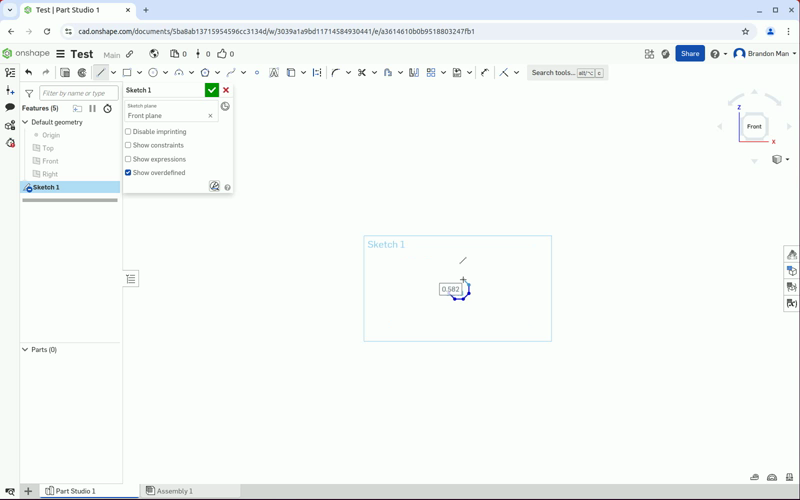
scroll(6)
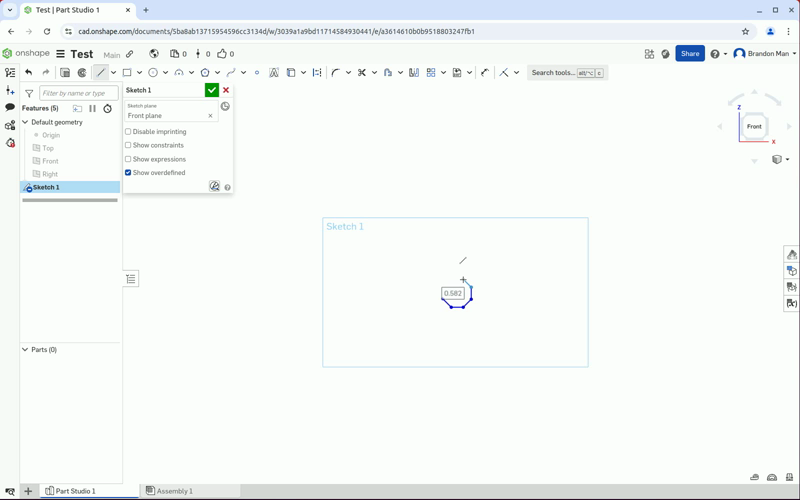
scroll(6)
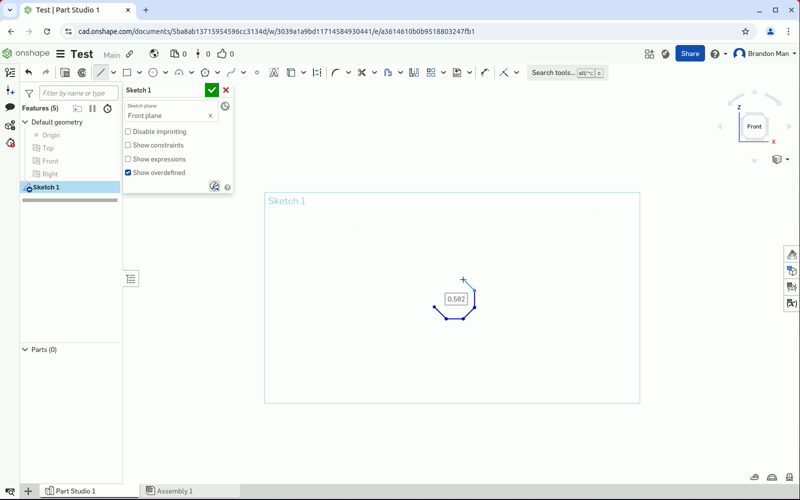
scroll(6)
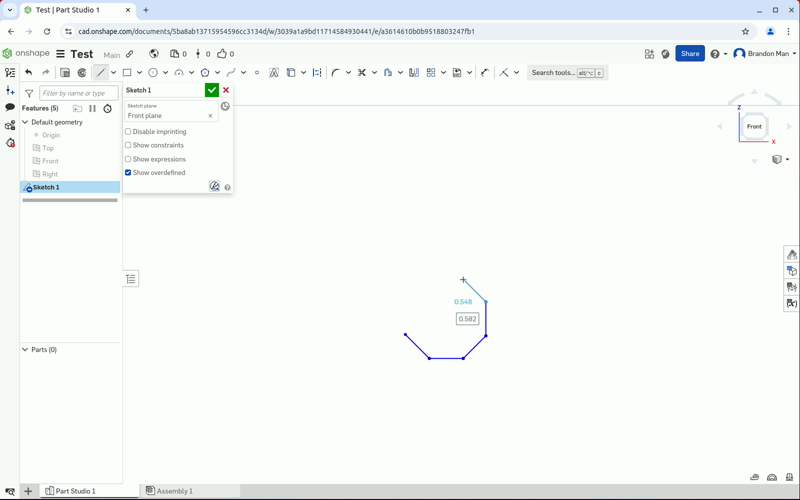
click(463, 279)
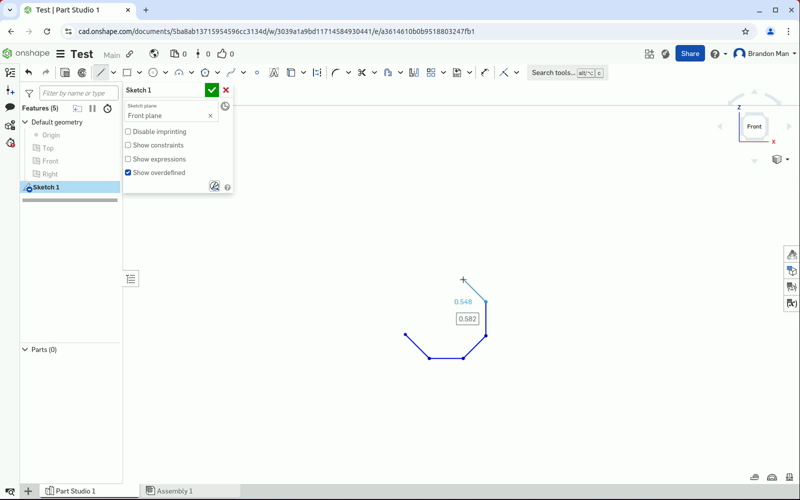
scroll(-6)
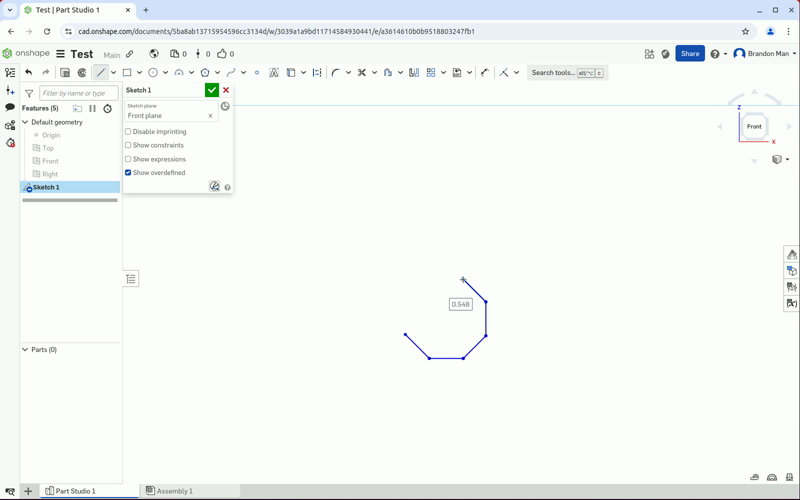
scroll(-6)
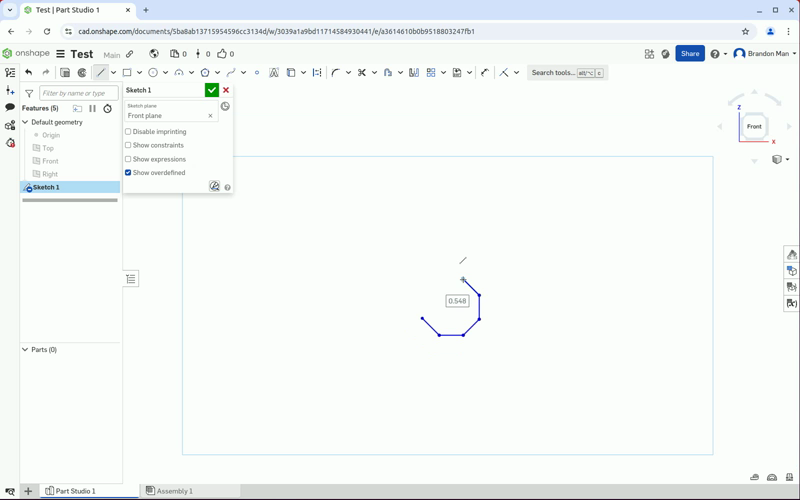
scroll(-6)
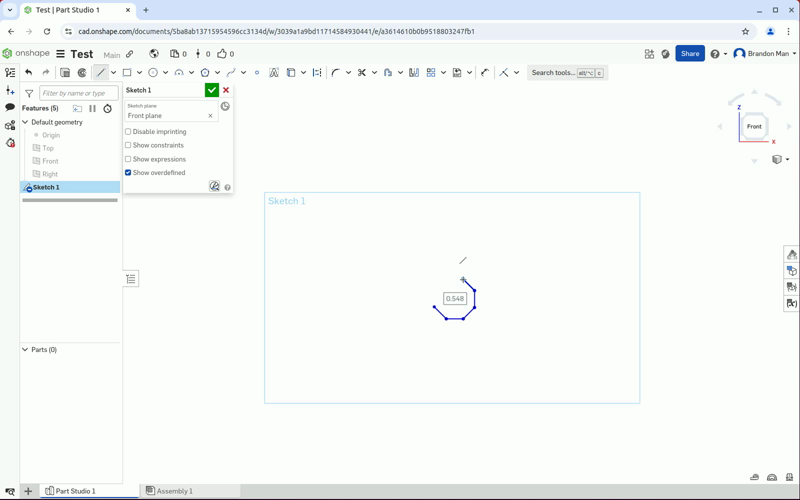
scroll(-6)
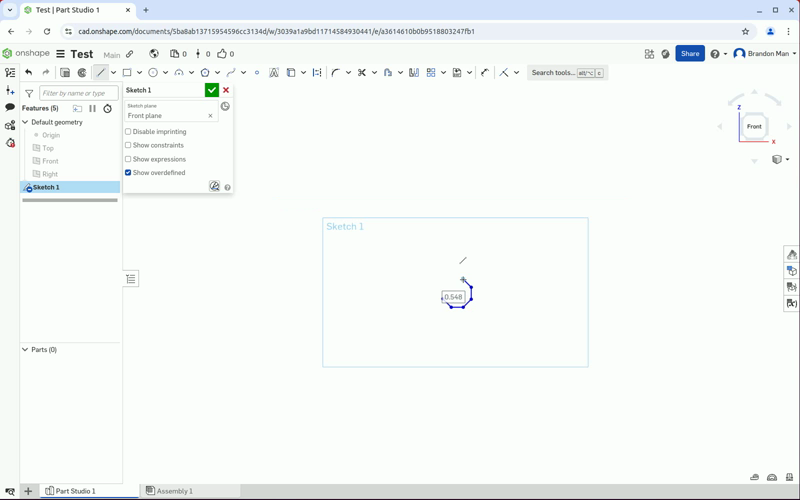
scroll(-6)
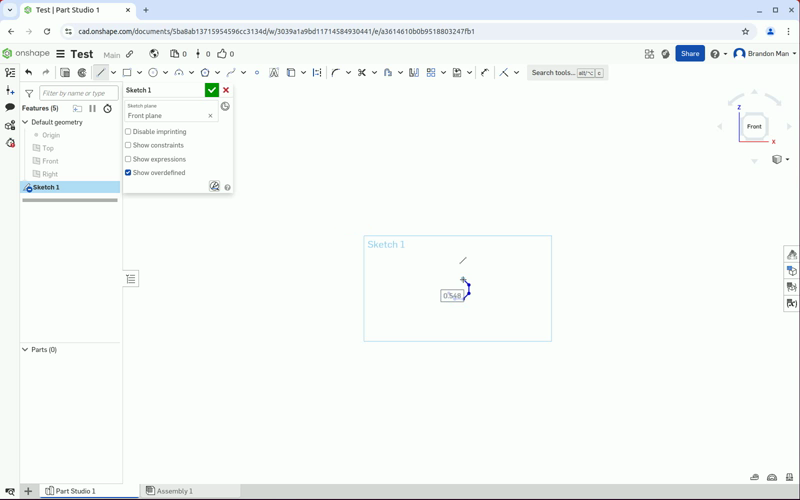
scroll(-6)
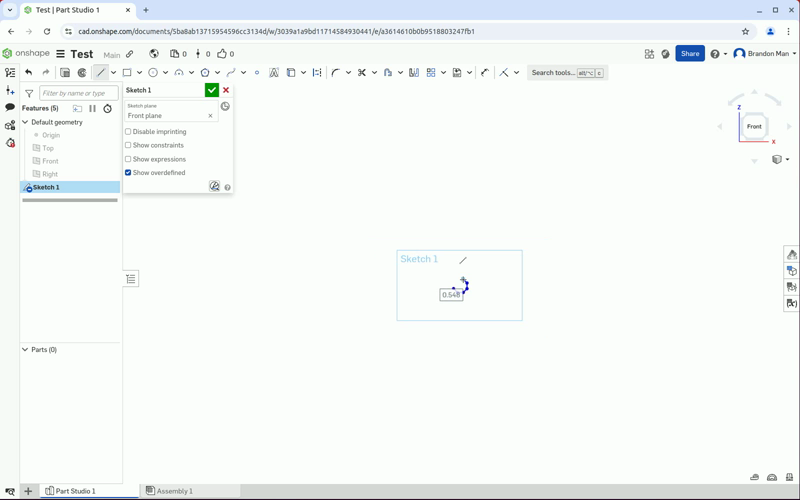
scroll(-6)
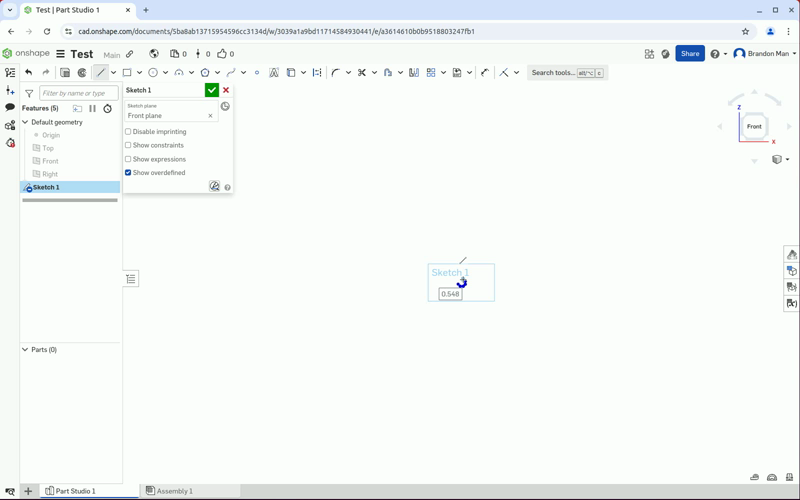
key_up(shift)
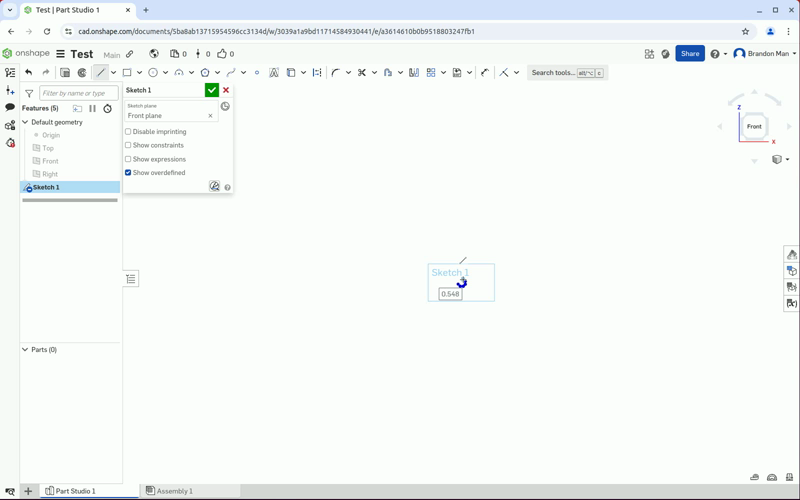
key_down(shift)
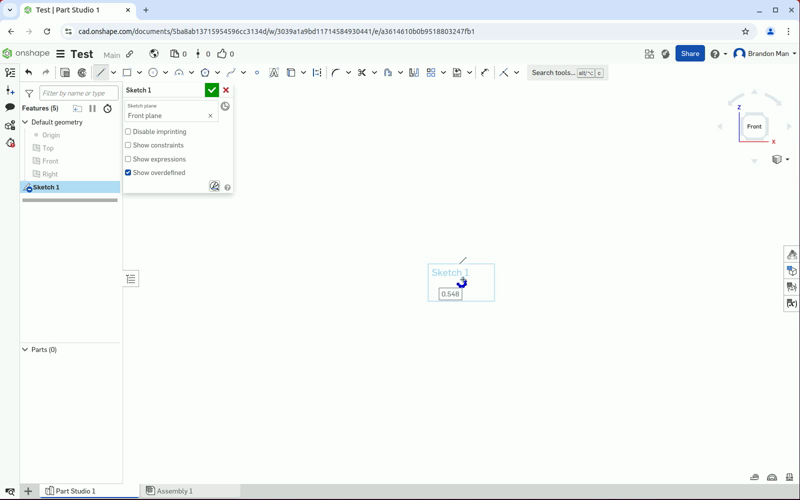
mouse_move(493, 279)
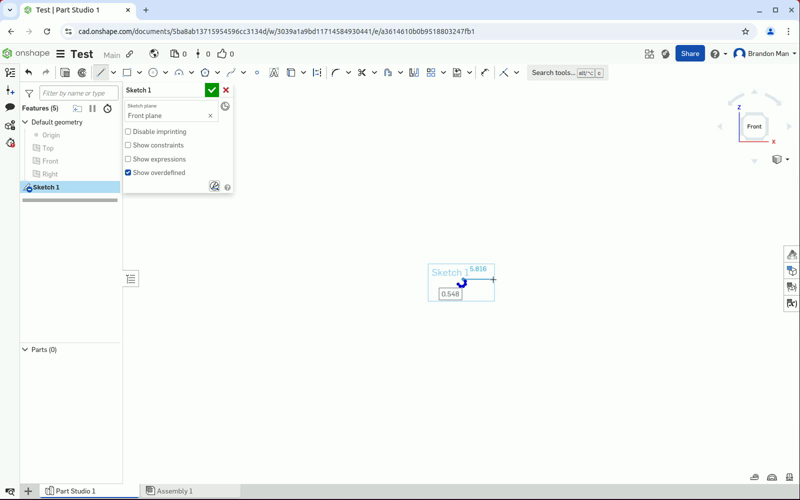
mouse_move(460, 279)
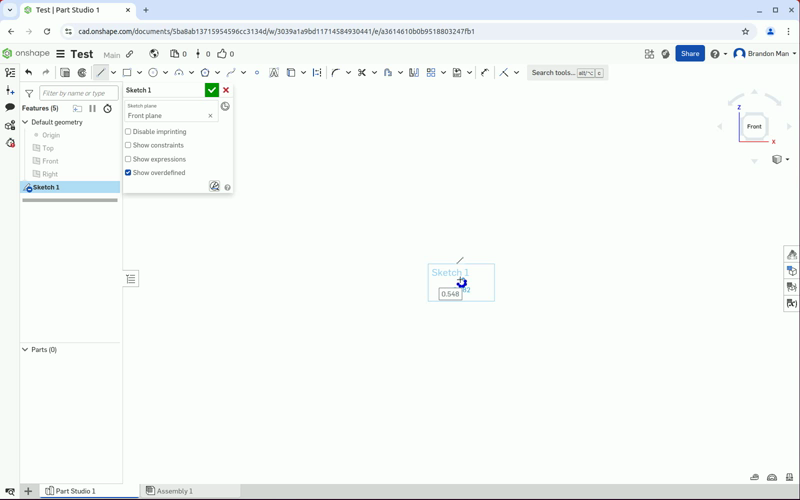
scroll(6)
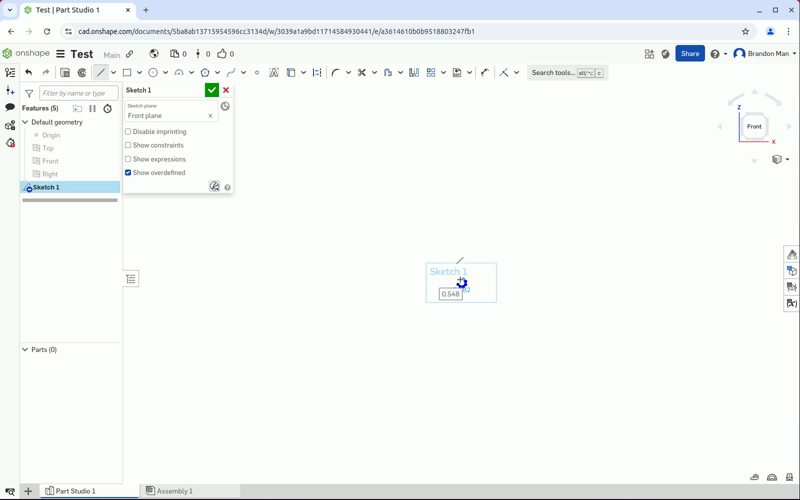
scroll(6)
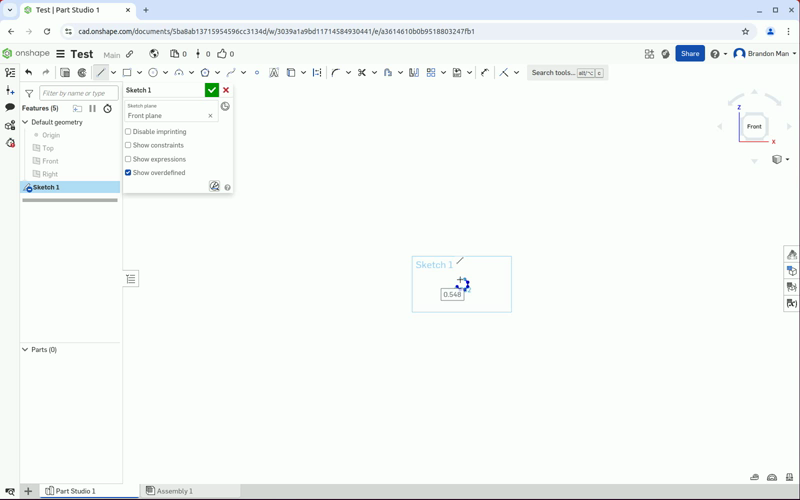
scroll(6)
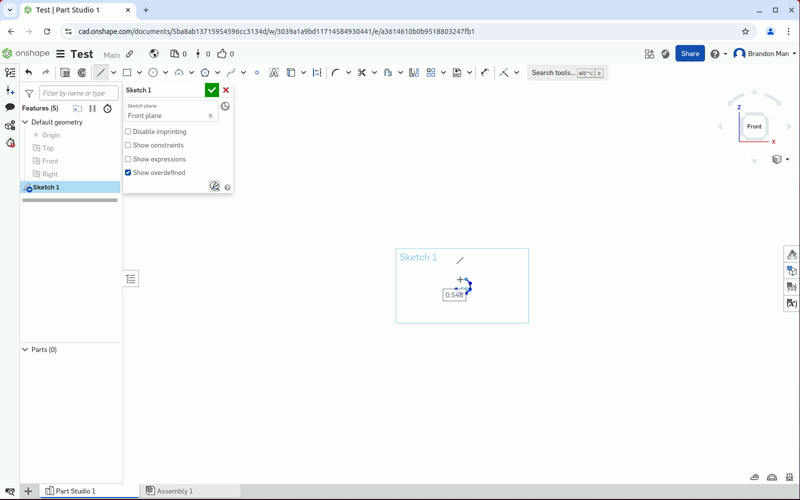
scroll(6)
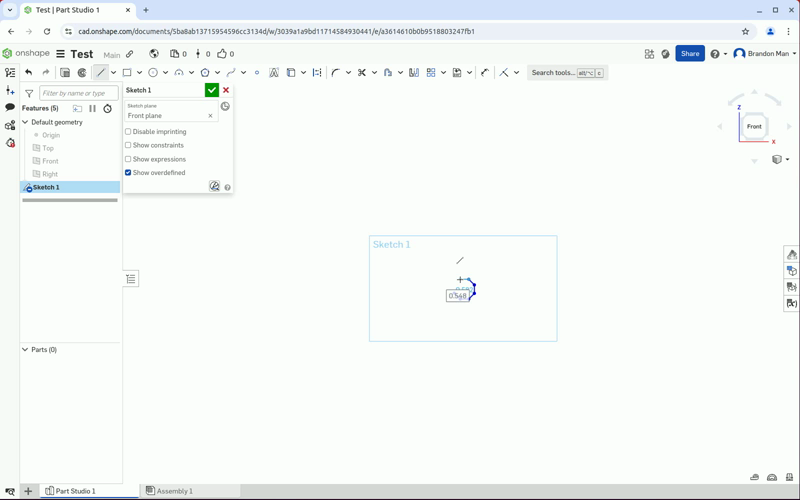
scroll(6)
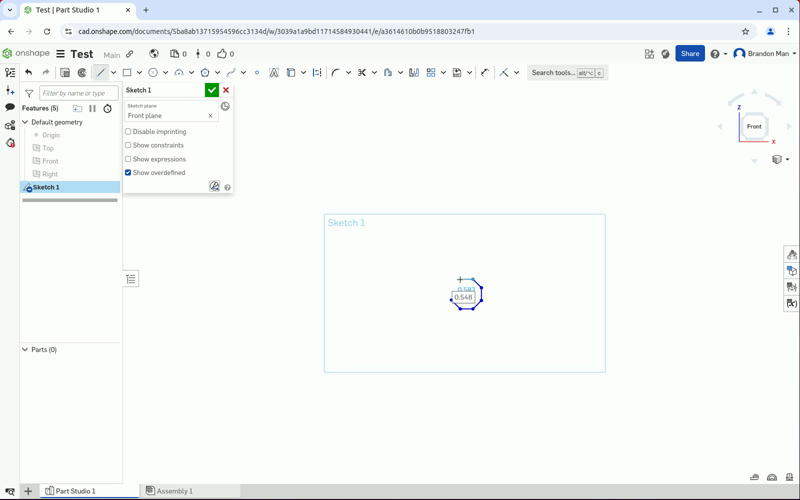
scroll(6)
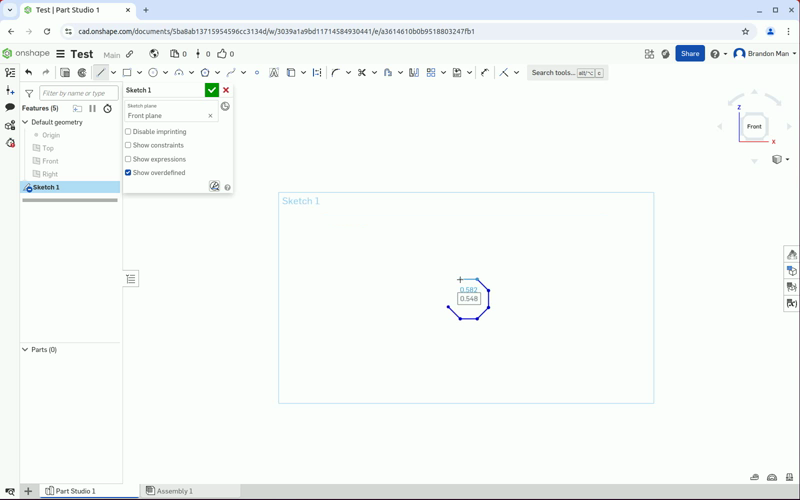
scroll(6)
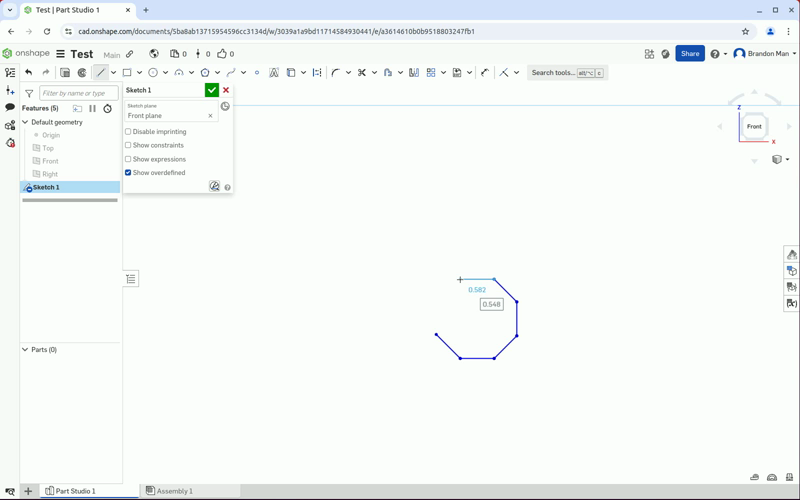
click(460, 279)
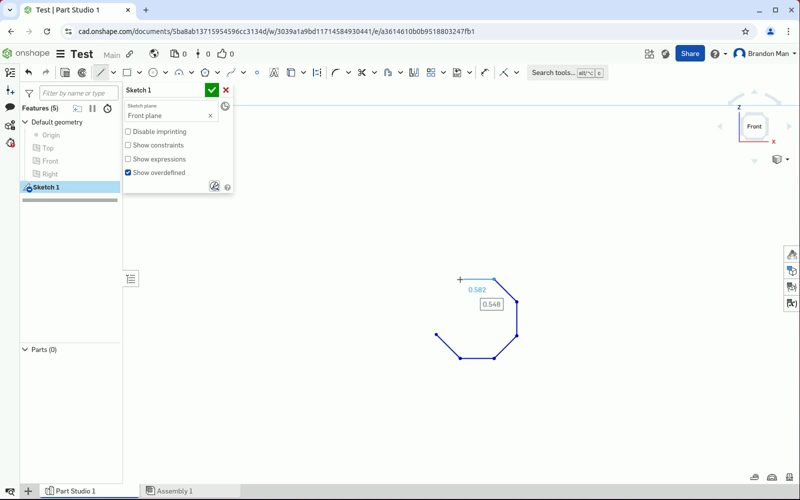
scroll(-6)
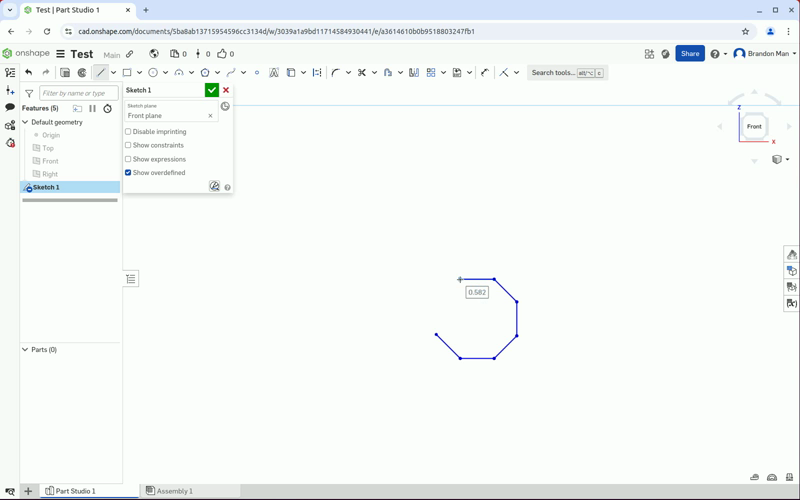
scroll(-6)
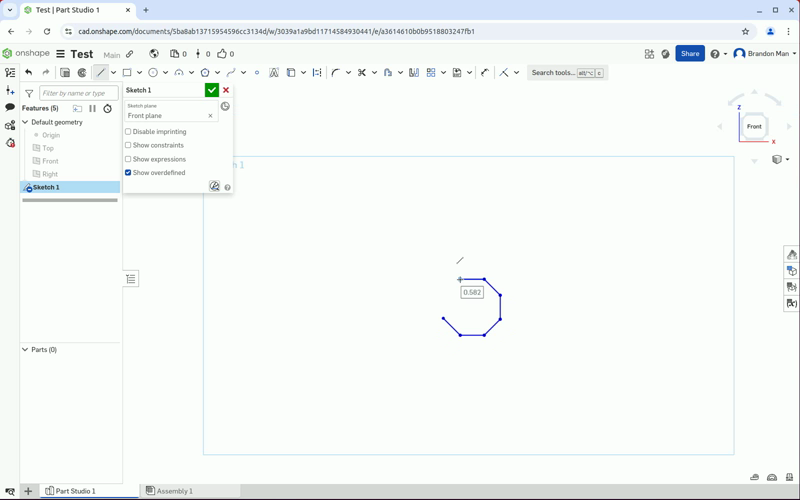
scroll(-6)
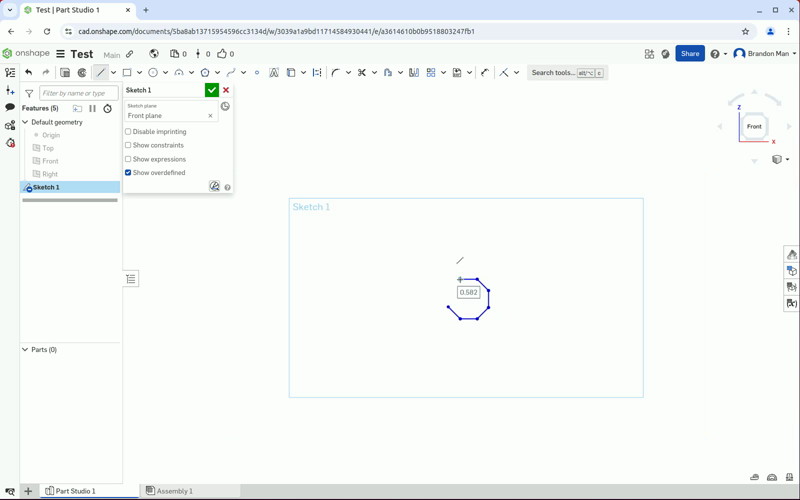
scroll(-6)
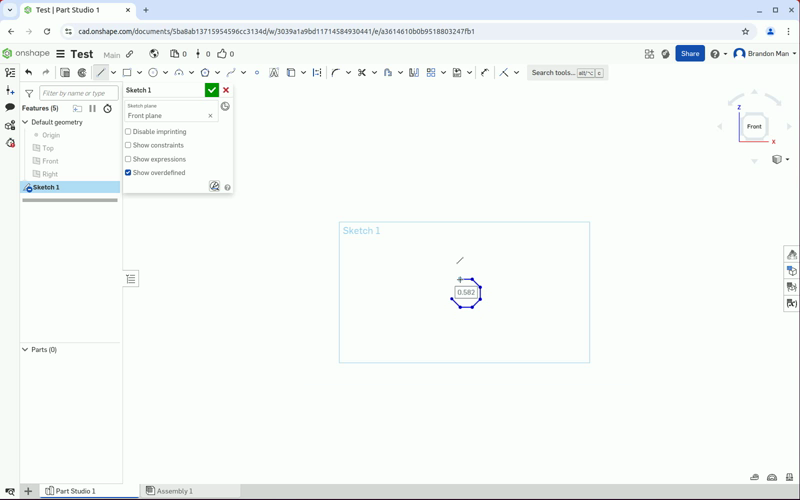
scroll(-6)
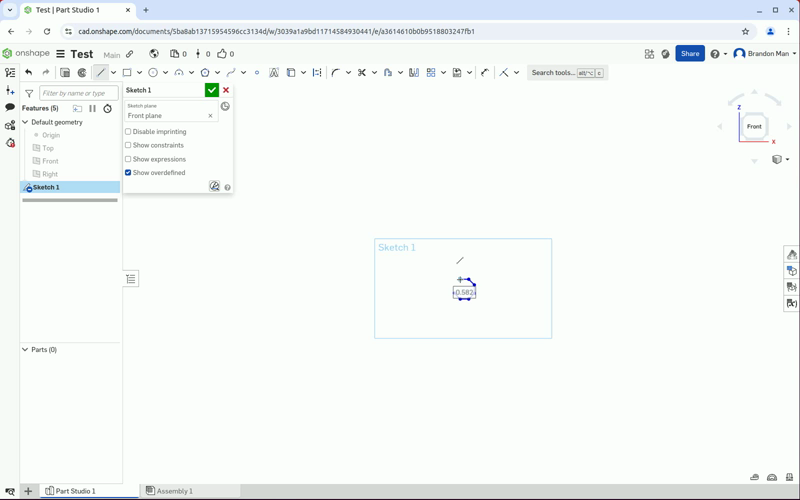
scroll(-6)
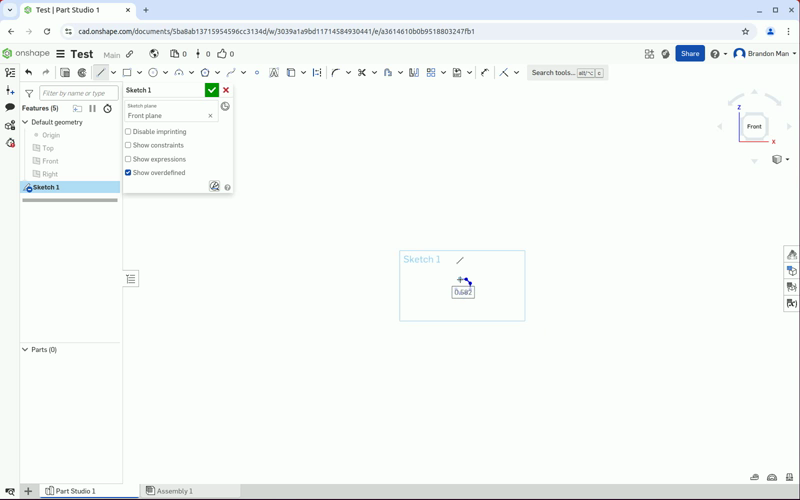
scroll(-6)
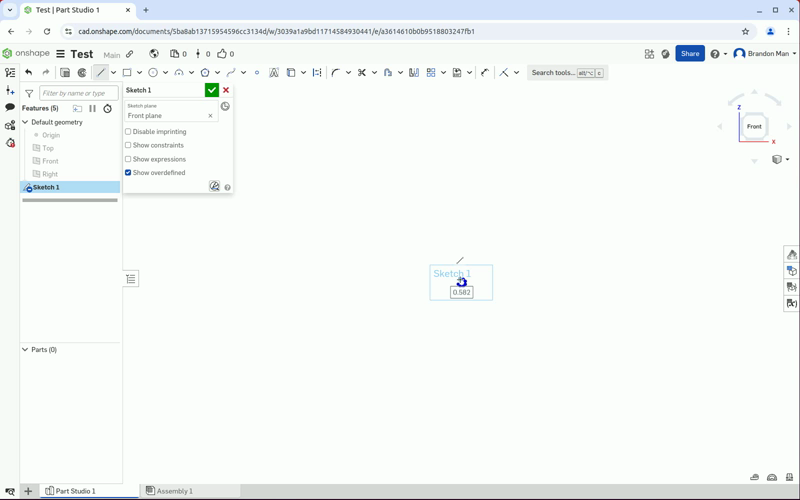
key_up(shift)
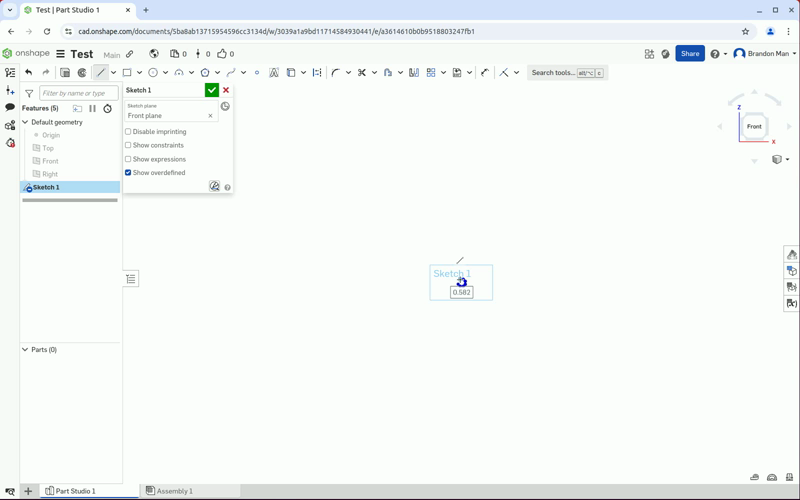
key_down(shift)
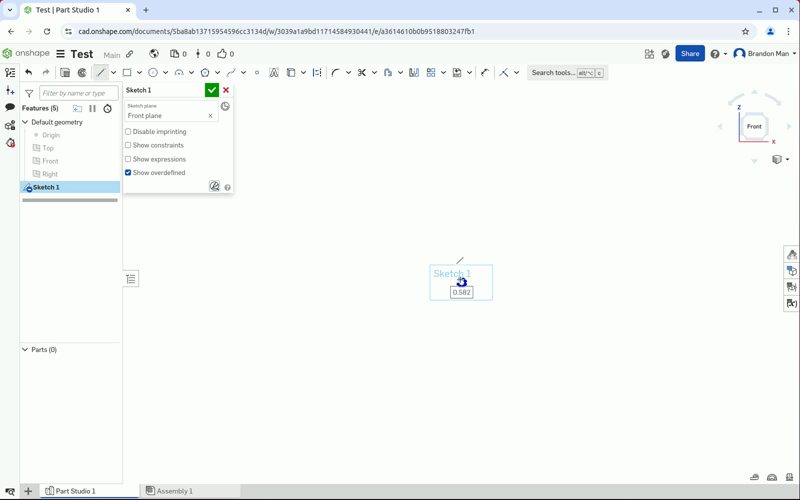
mouse_move(490, 279)
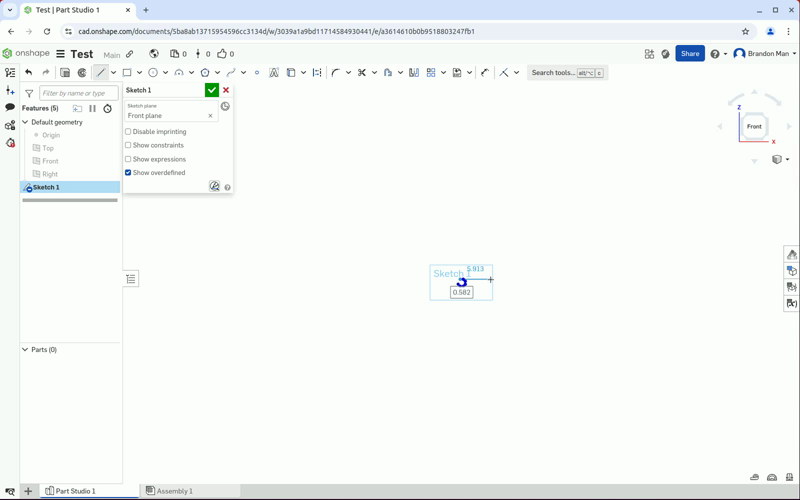
mouse_move(458, 281)
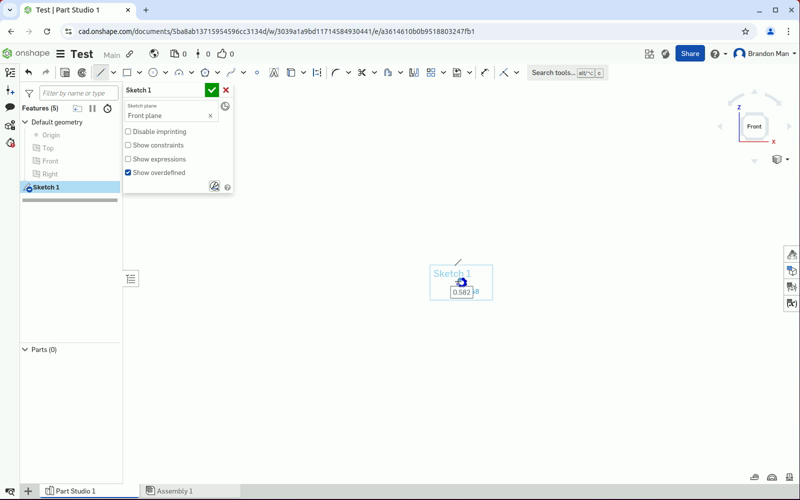
scroll(6)
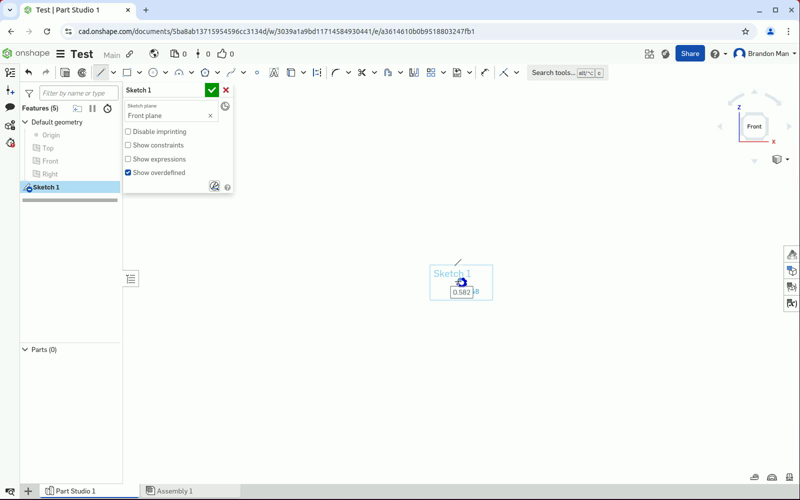
scroll(6)
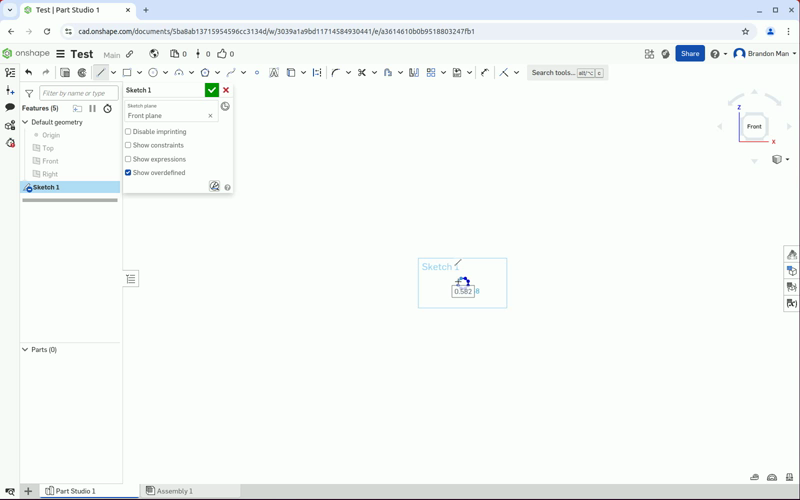
scroll(6)
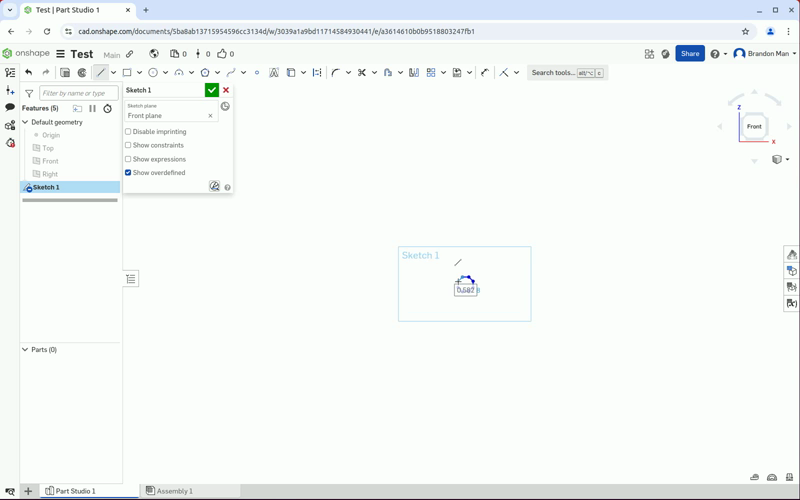
scroll(6)
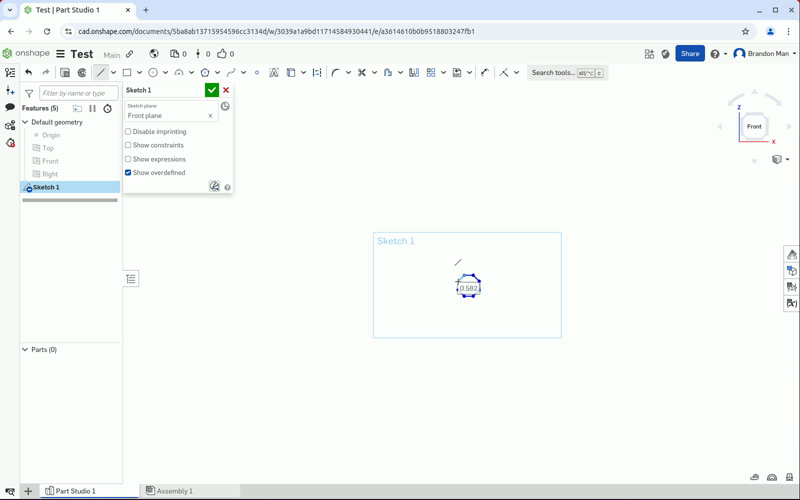
scroll(6)
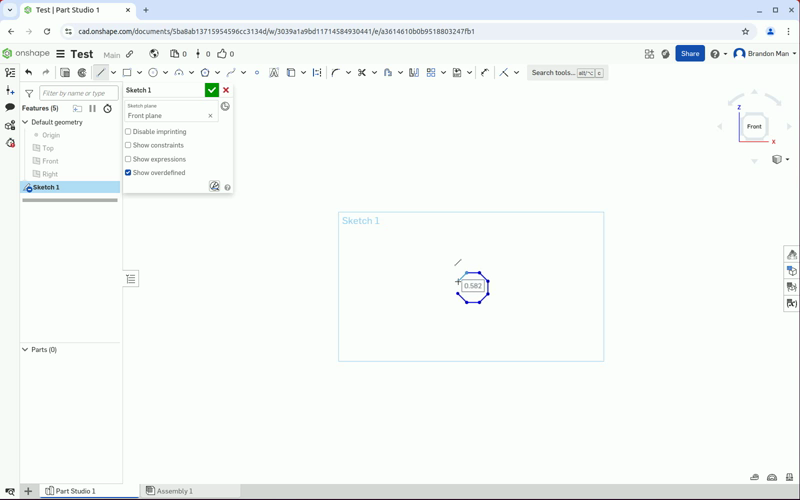
scroll(6)
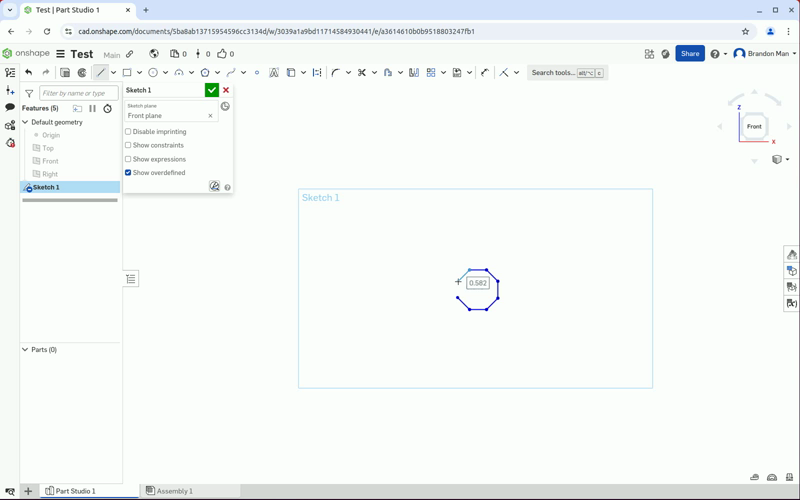
scroll(6)
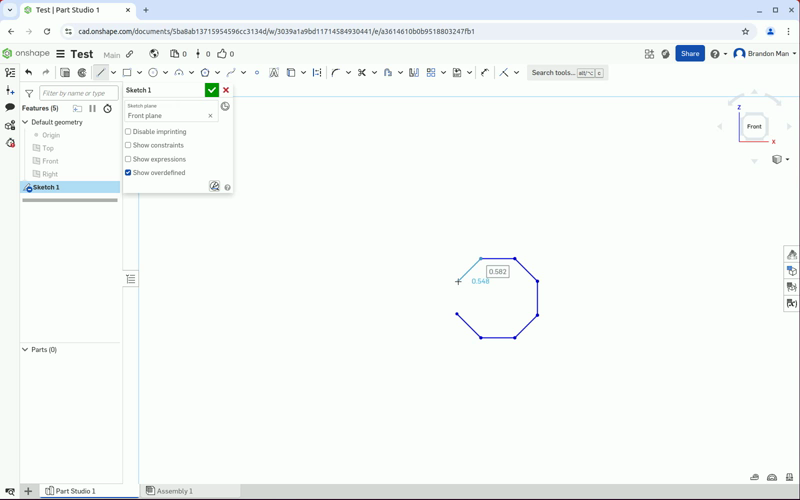
click(458, 281)
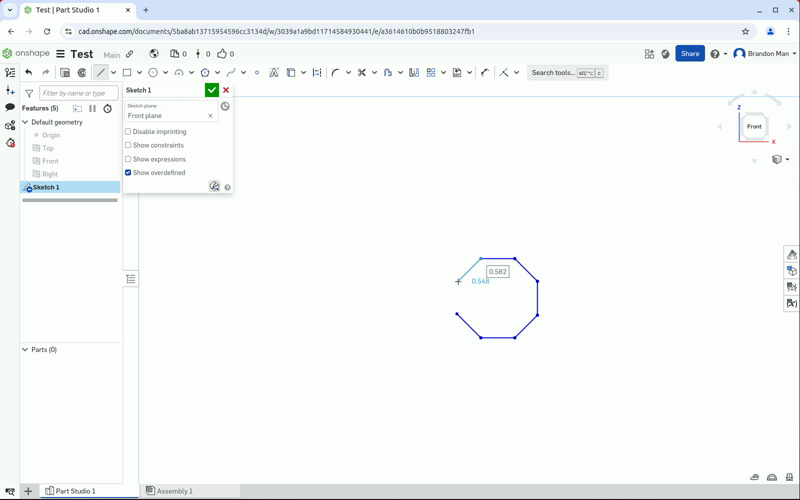
scroll(-6)
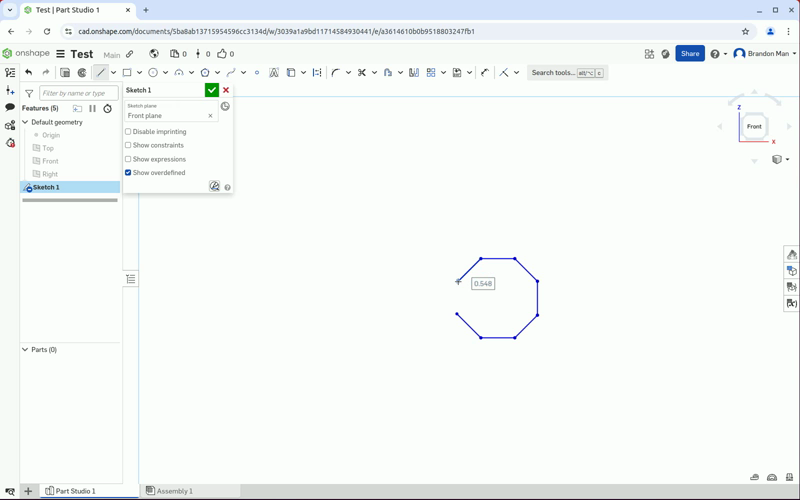
scroll(-6)
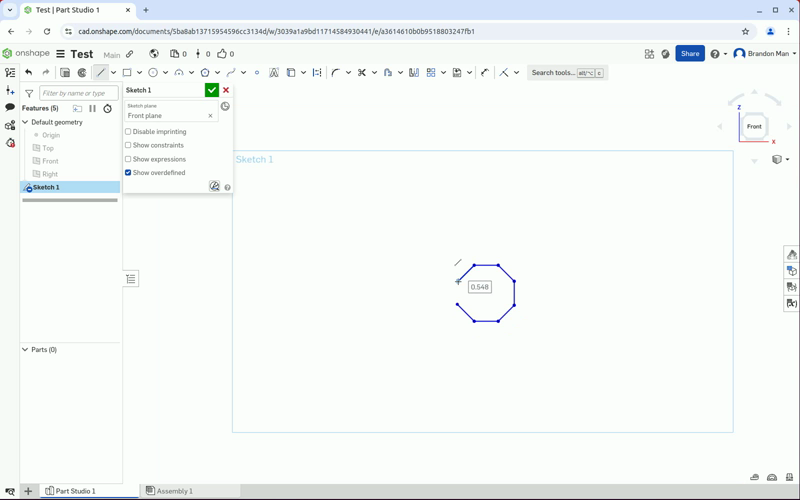
scroll(-6)
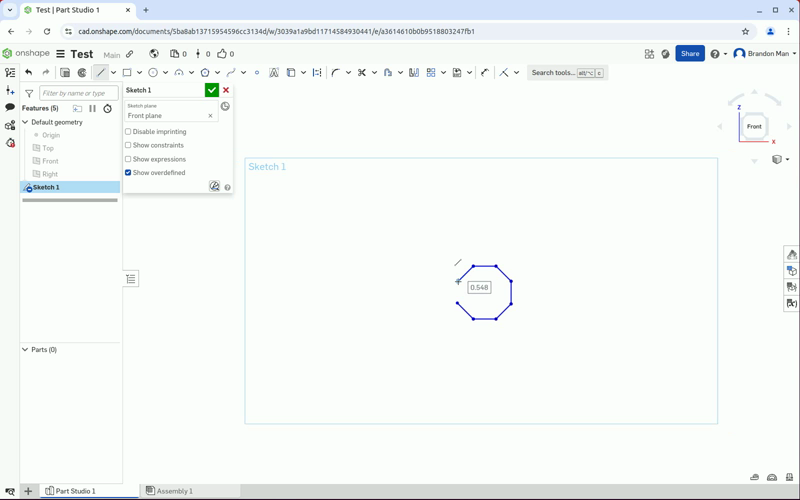
scroll(-6)
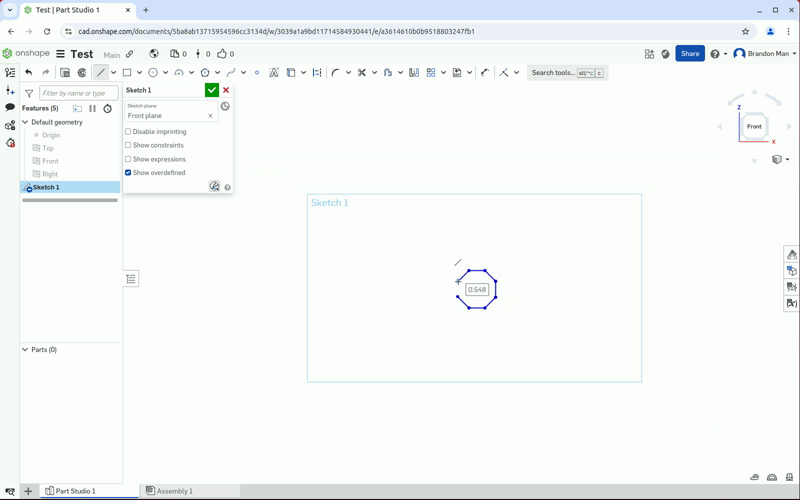
scroll(-6)
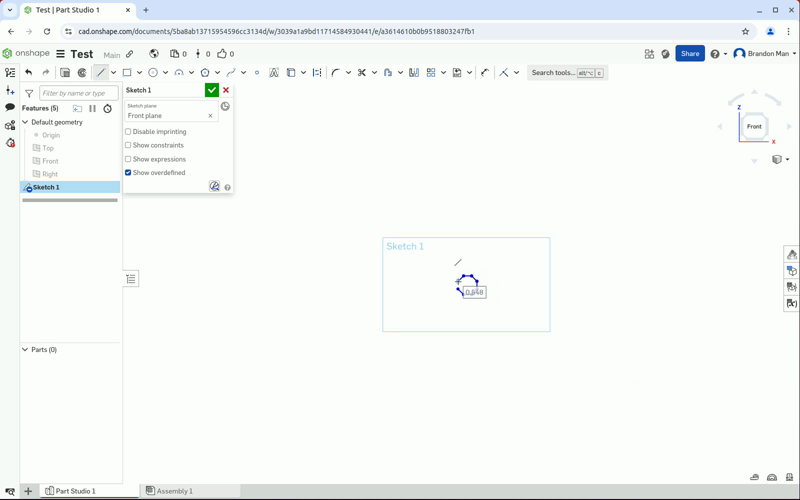
scroll(-6)
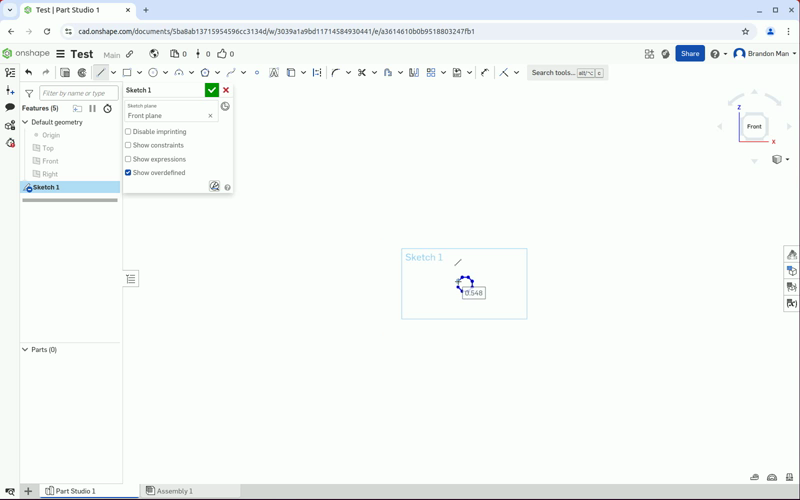
scroll(-6)
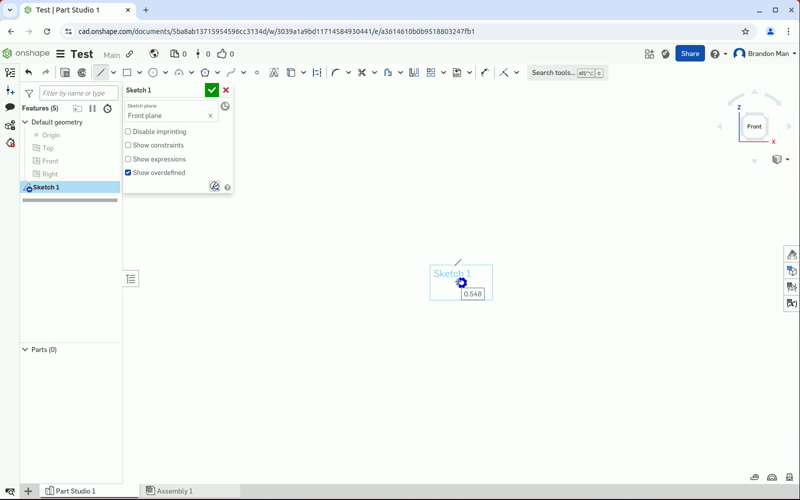
key_up(shift)
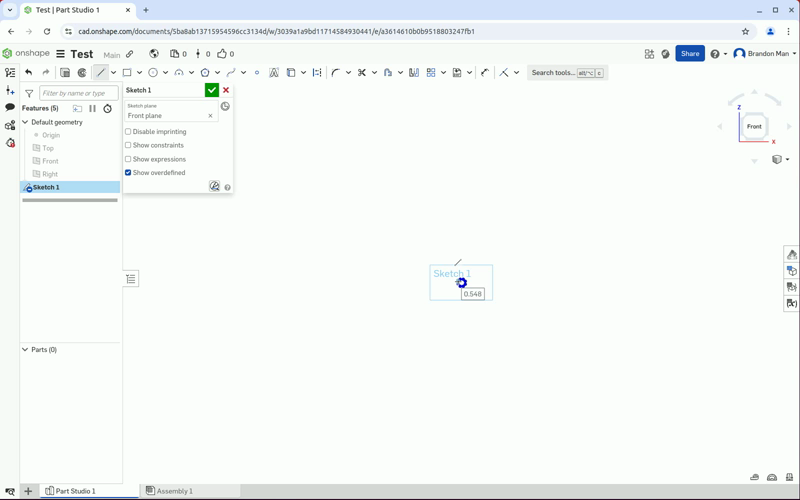
mouse_move(488, 281)
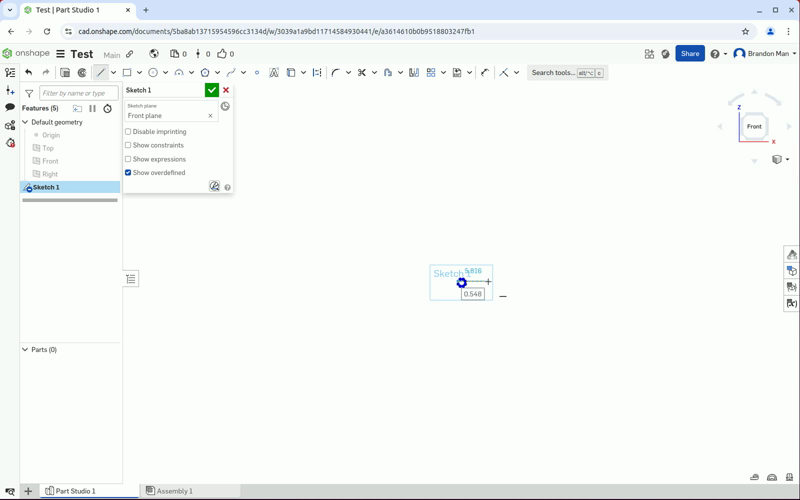
key_down(shift)
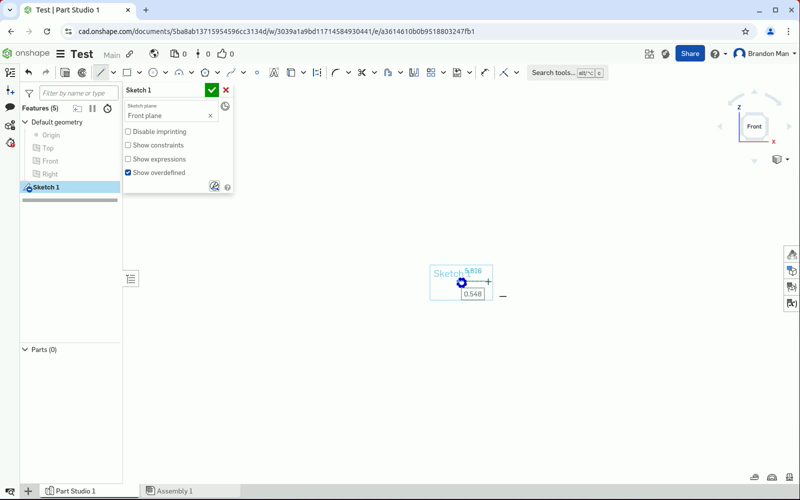
mouse_move(458, 284)
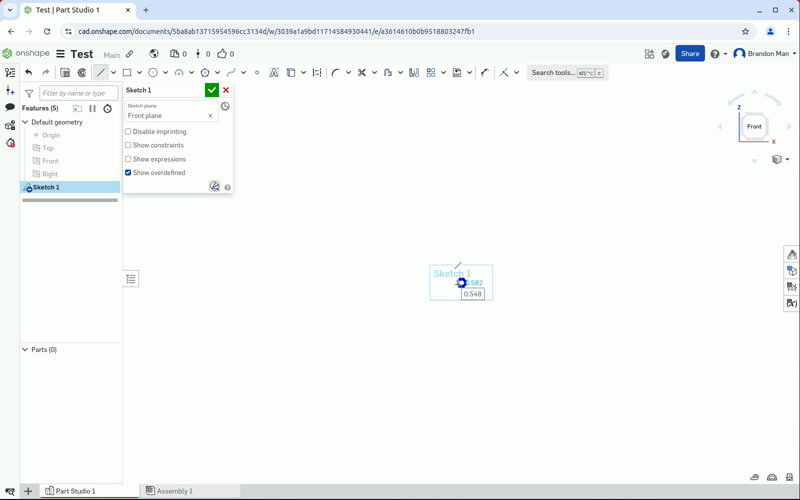
scroll(6)
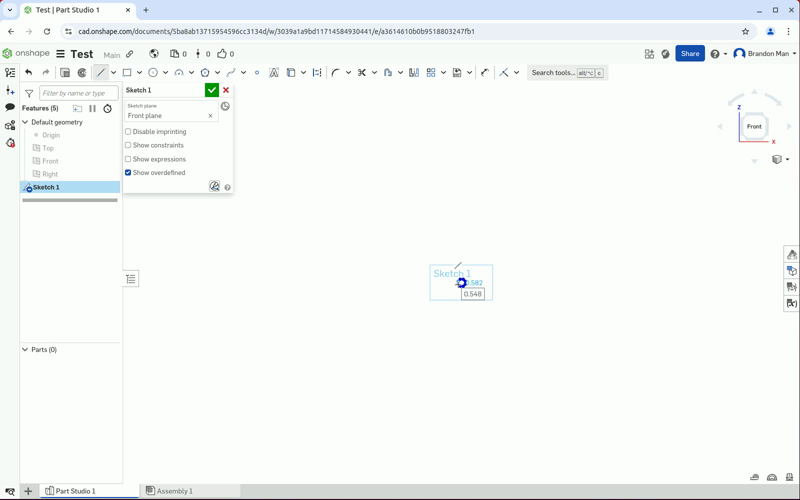
scroll(6)
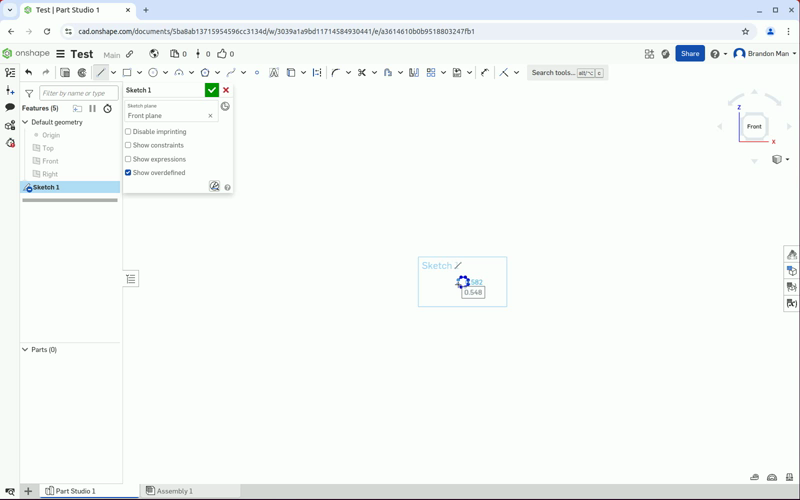
scroll(6)
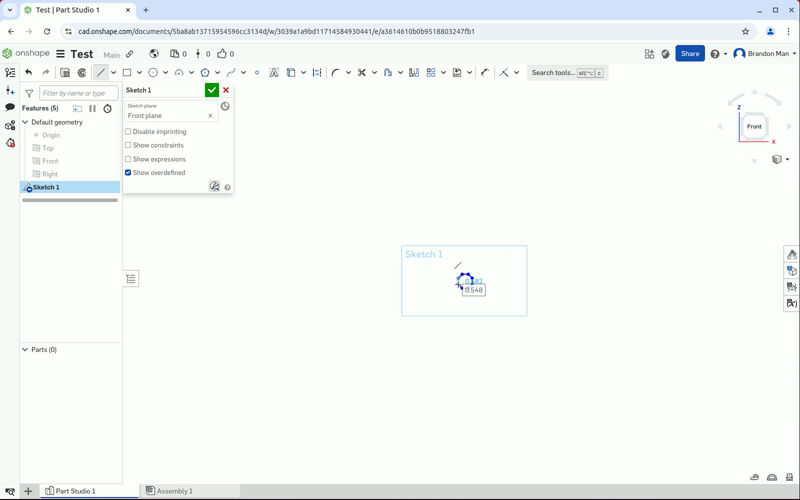
scroll(6)
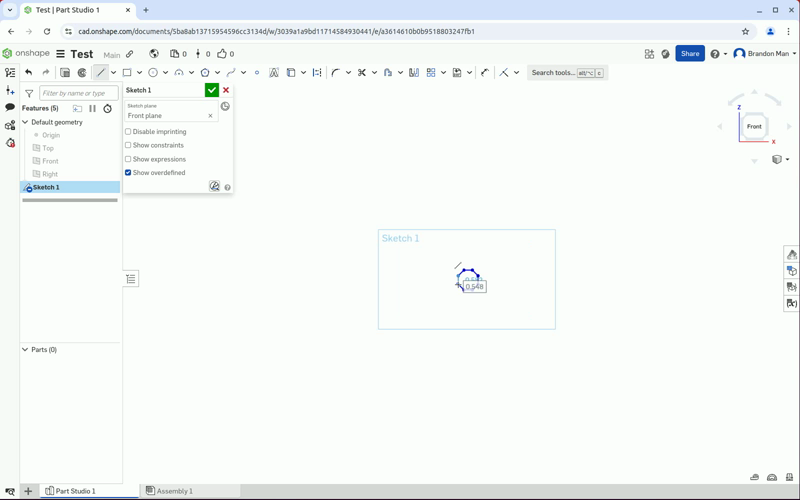
scroll(6)
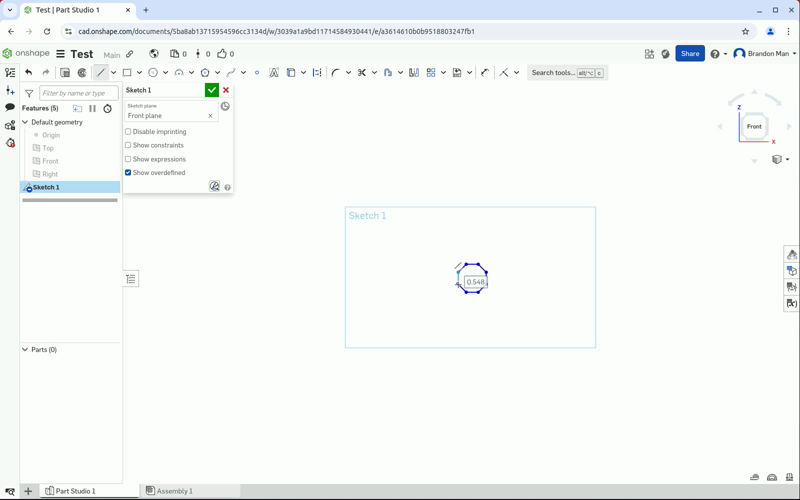
scroll(6)
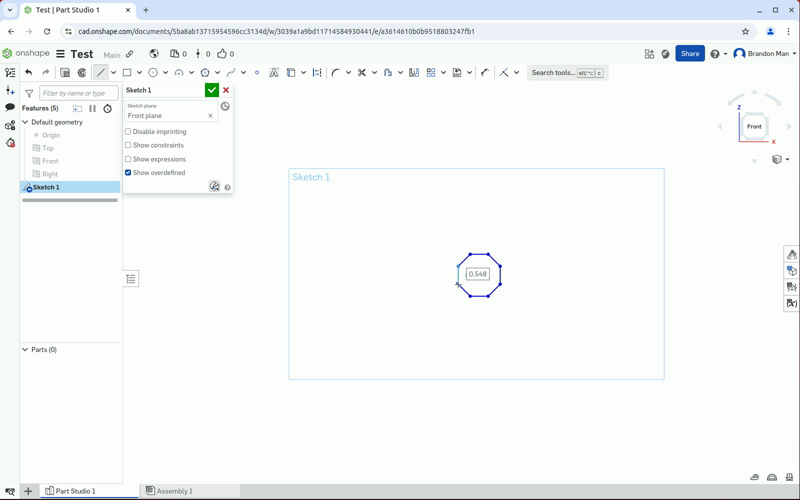
scroll(6)
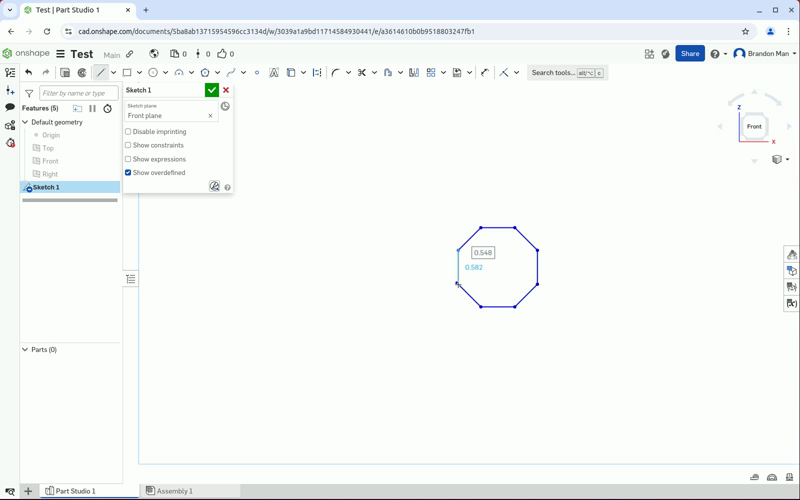
key_up(shift)
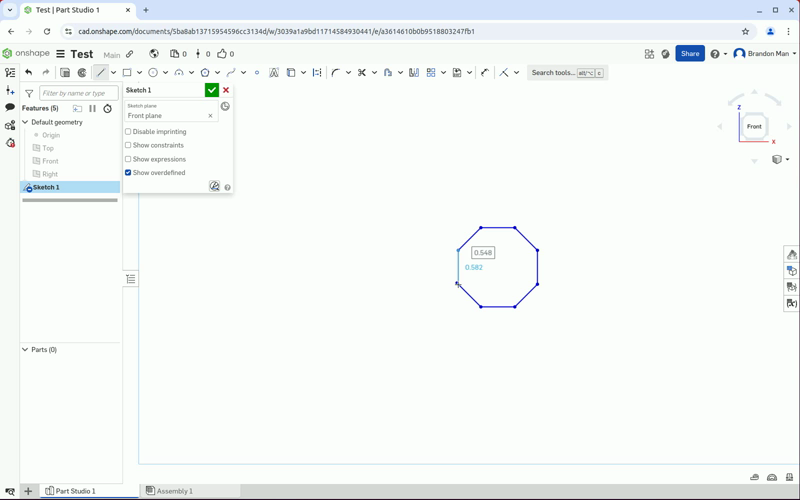
click(458, 284)
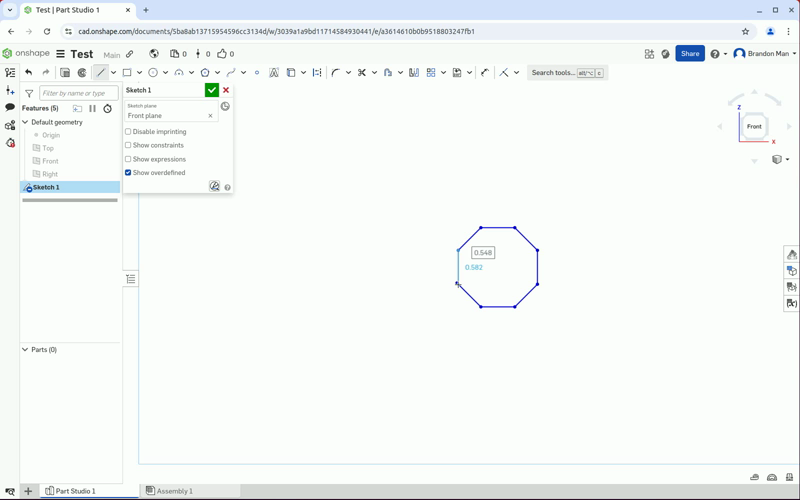
scroll(-6)
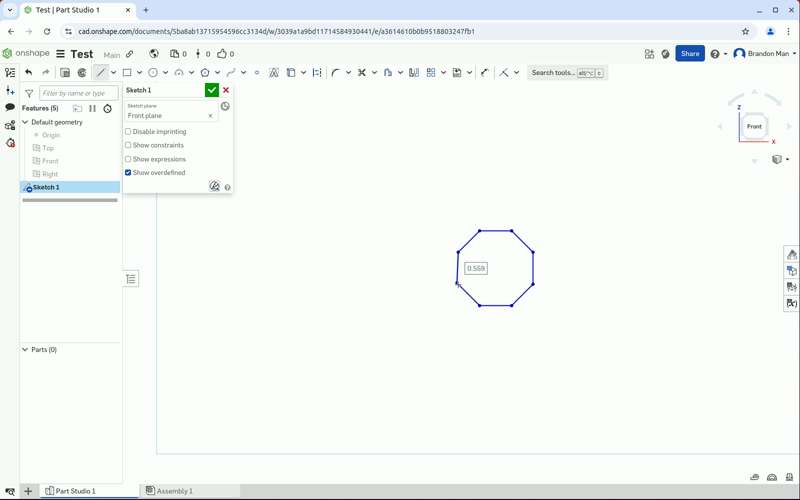
scroll(-6)
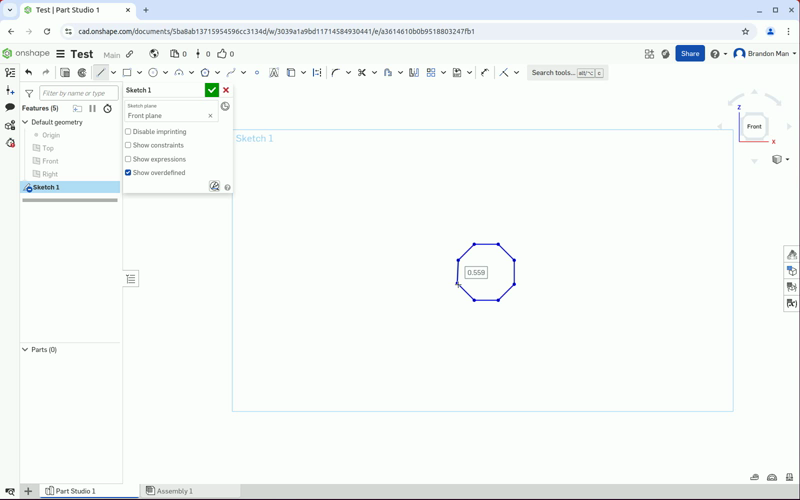
scroll(-6)
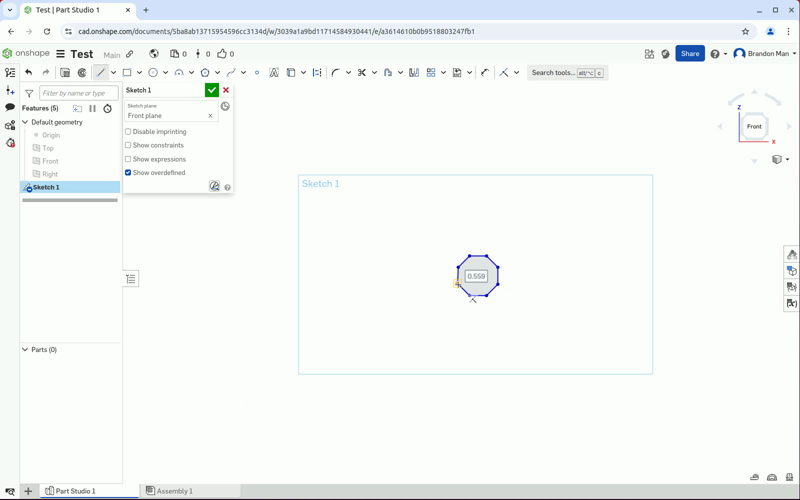
scroll(-6)
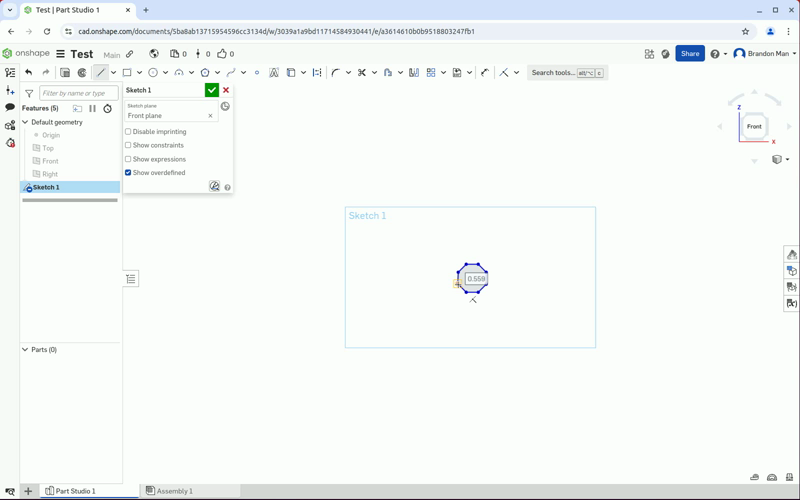
scroll(-6)
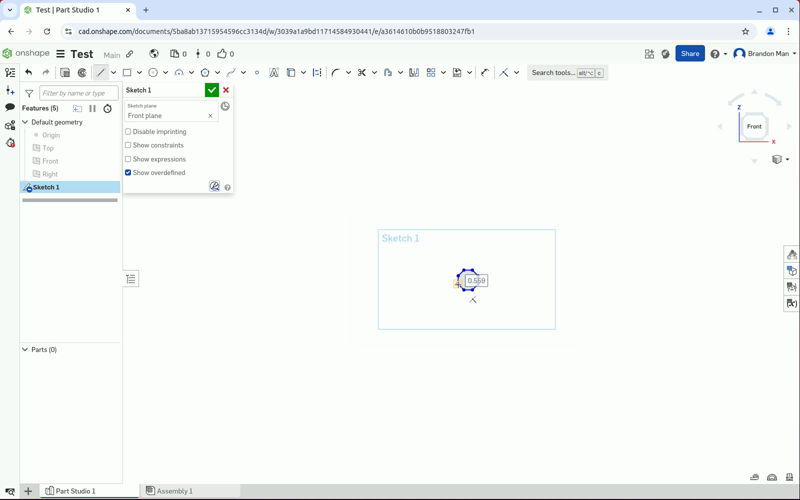
scroll(-6)
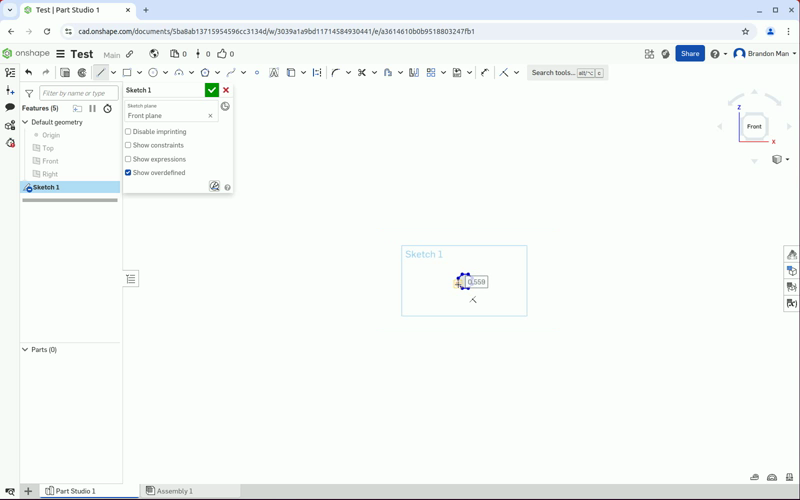
scroll(-6)
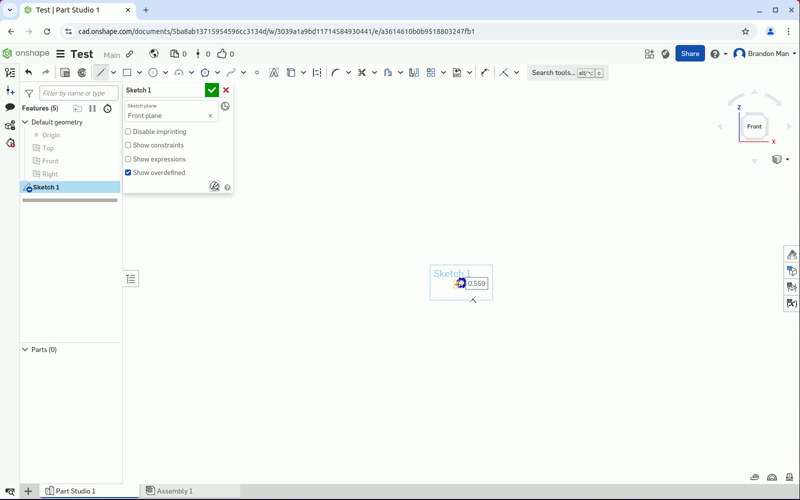
key(esc)
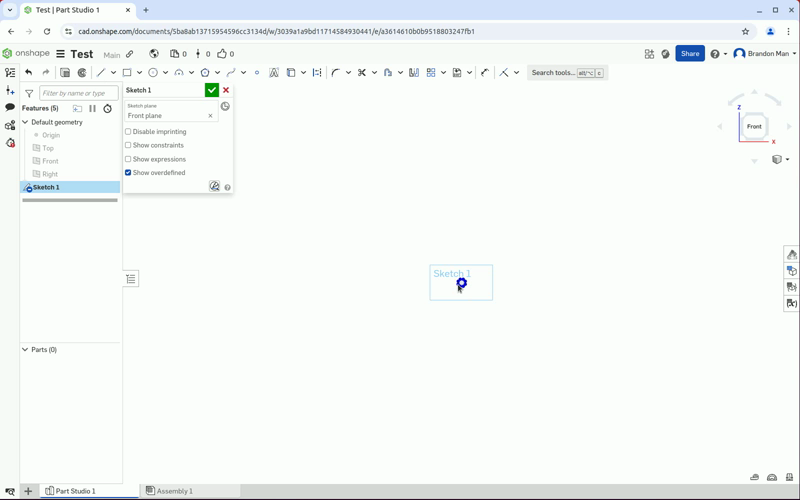
mouse_move(464, 282)
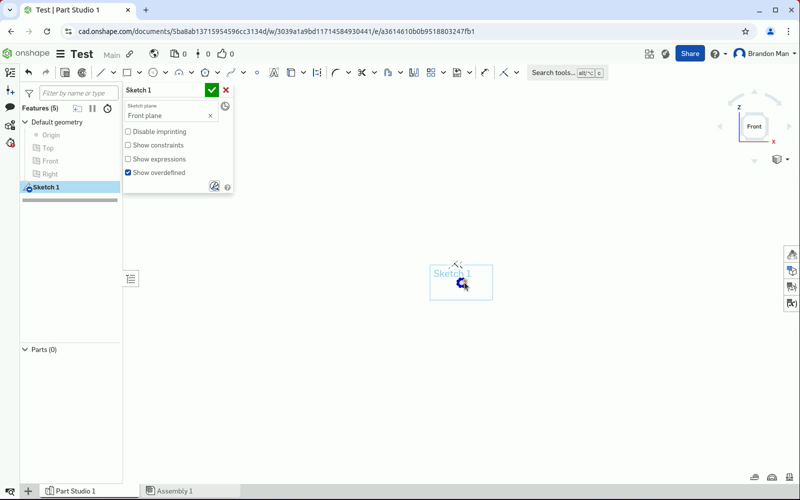
scroll(6)
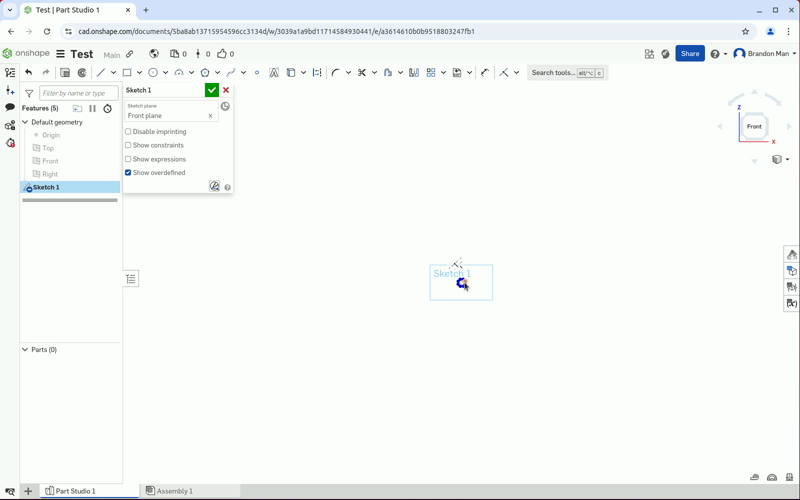
scroll(6)
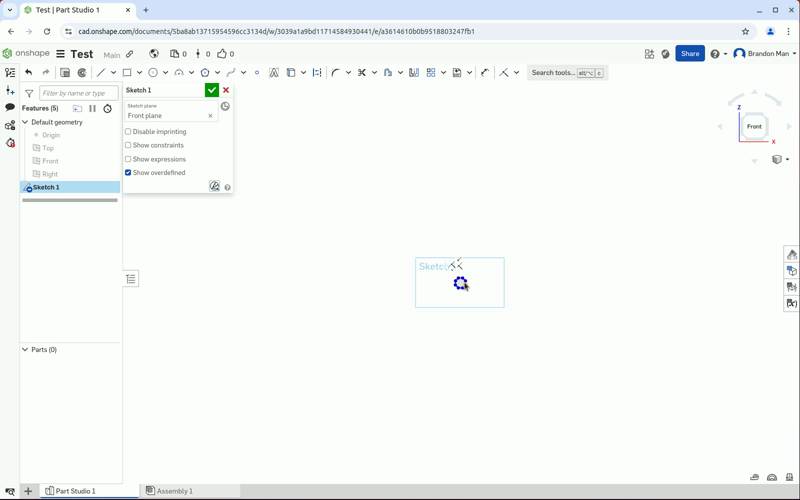
scroll(6)
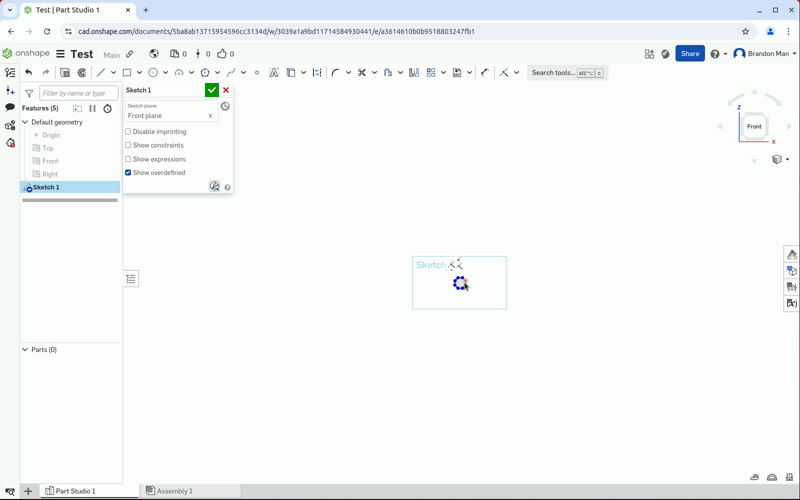
scroll(6)
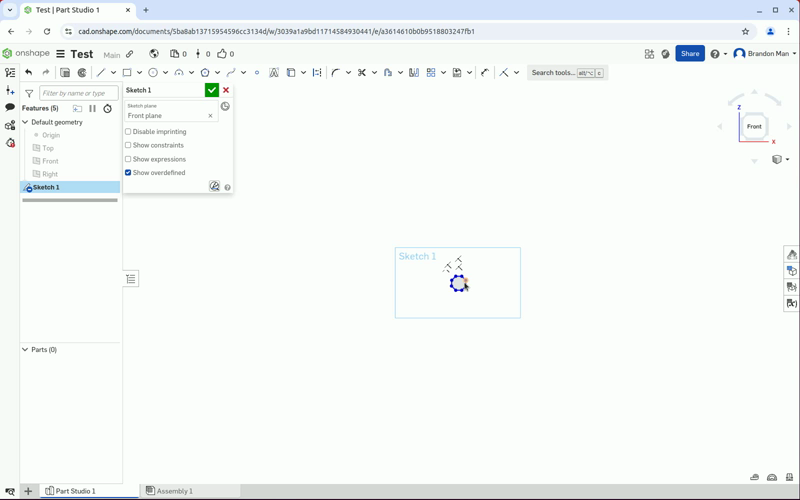
scroll(6)
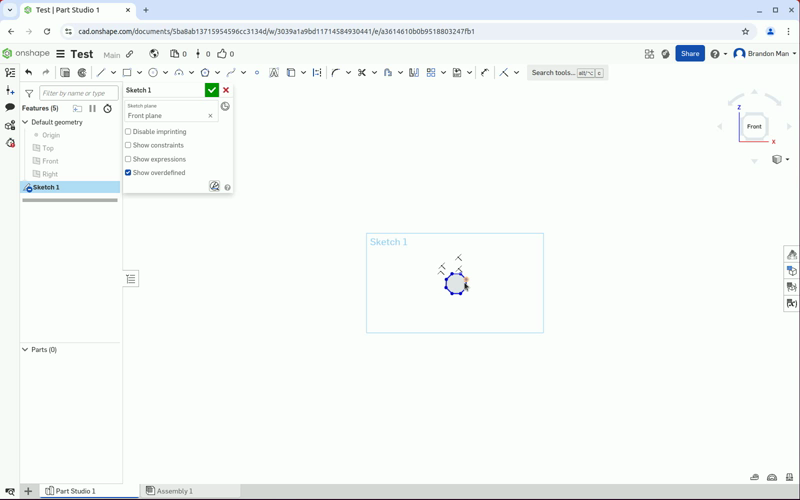
scroll(6)
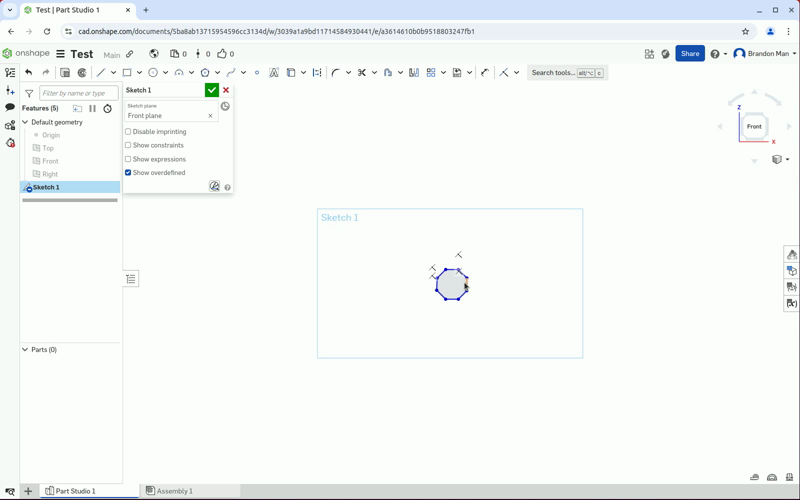
scroll(6)
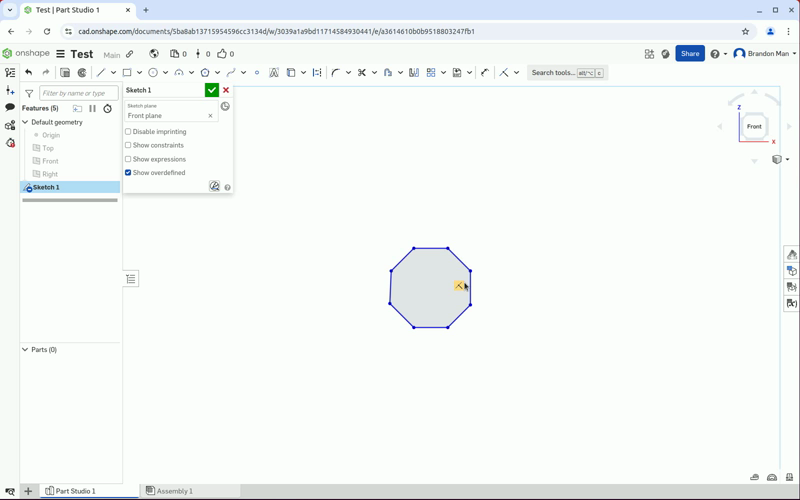
click(464, 282)
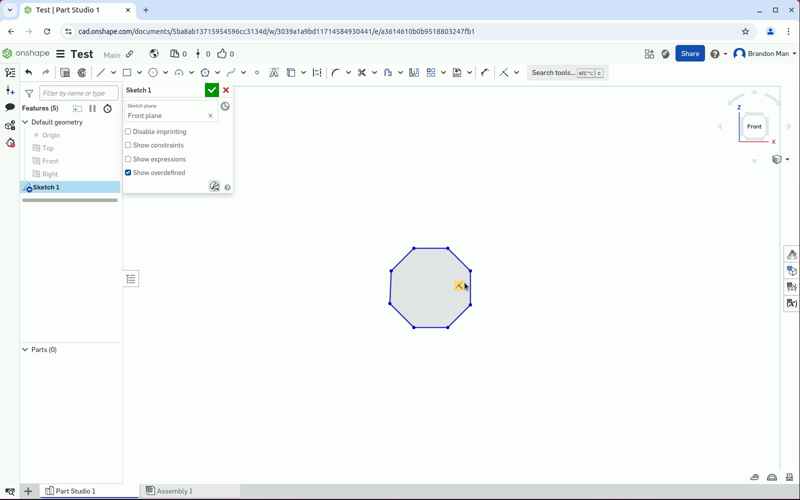
scroll(-6)
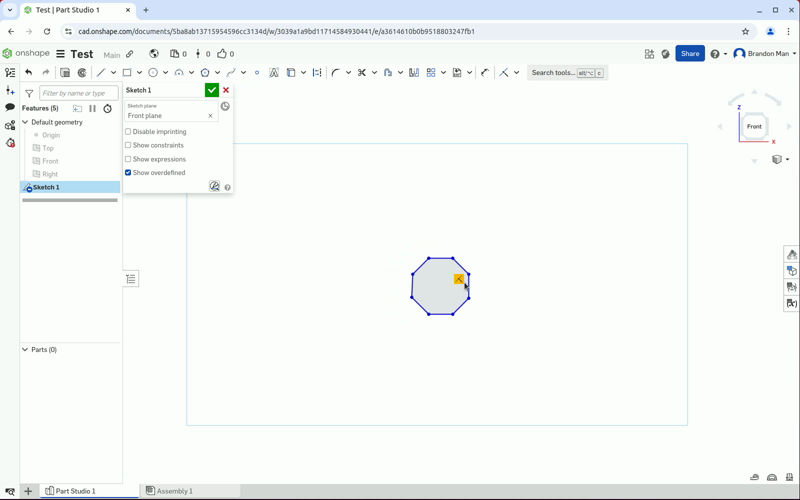
scroll(-6)
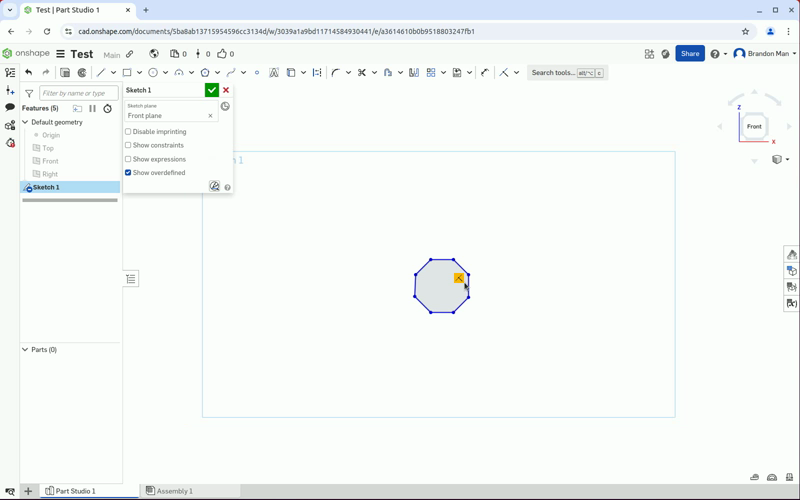
scroll(-6)
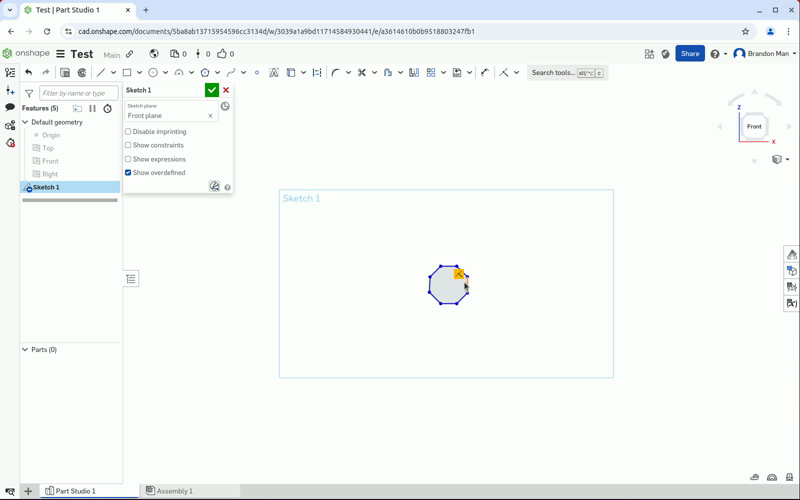
scroll(-6)
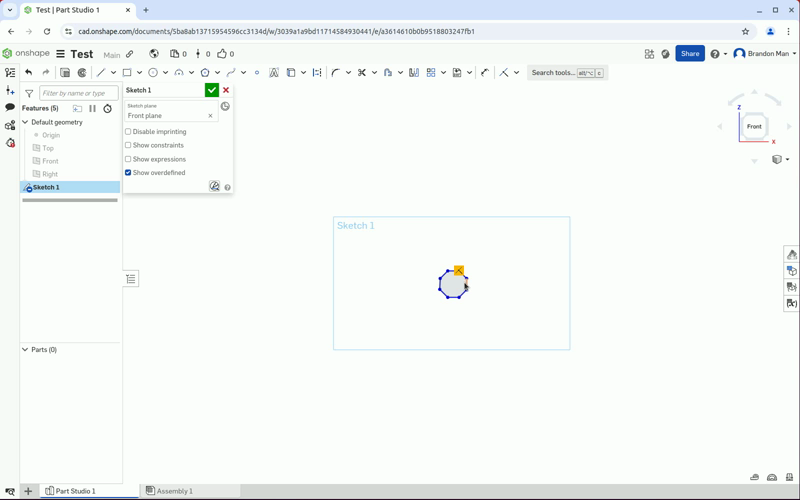
scroll(-6)
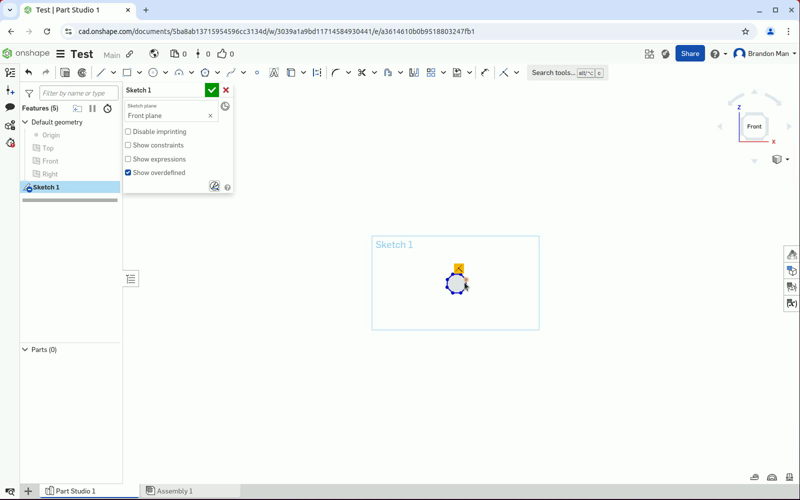
scroll(-6)
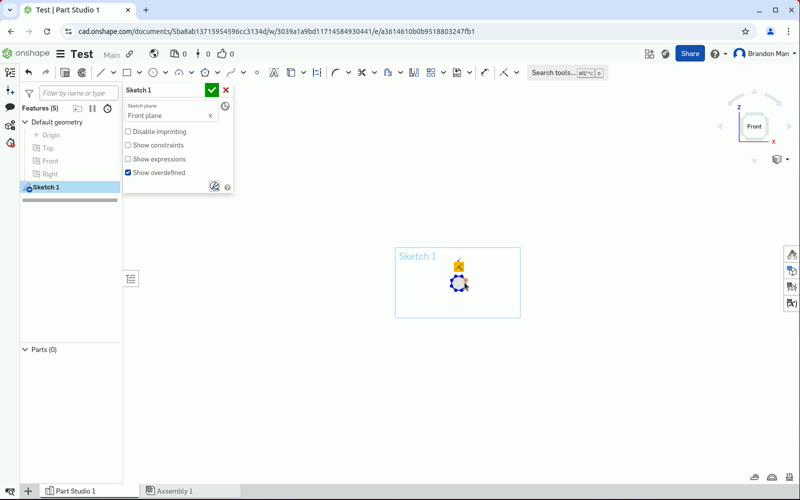
scroll(-6)
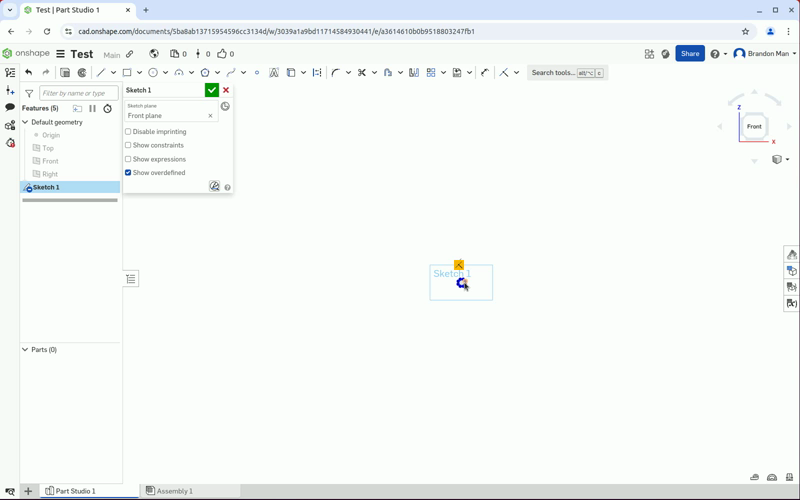
mouse_move(73, 352)
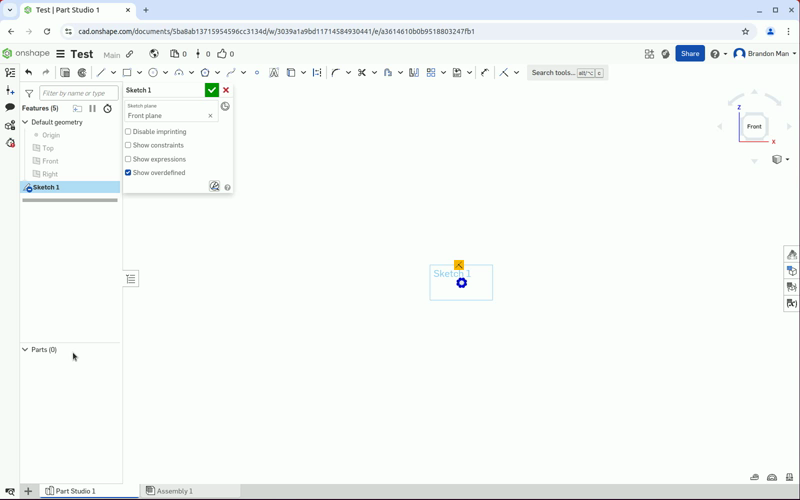
key(shift+y)
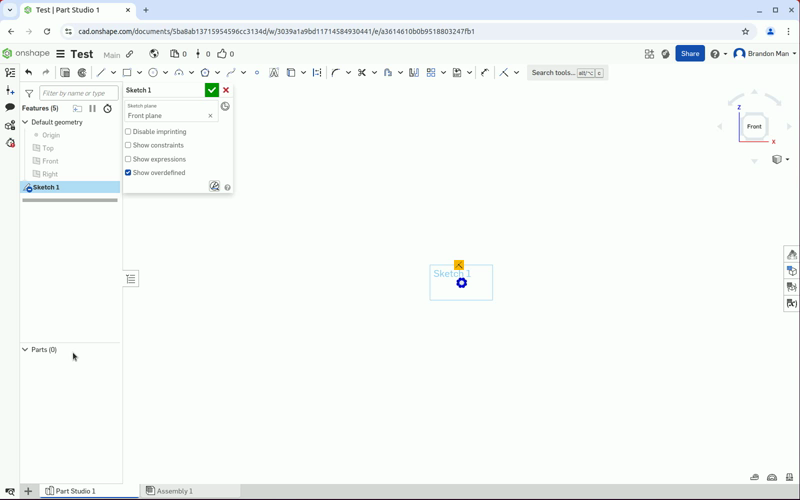
key(shift+e)
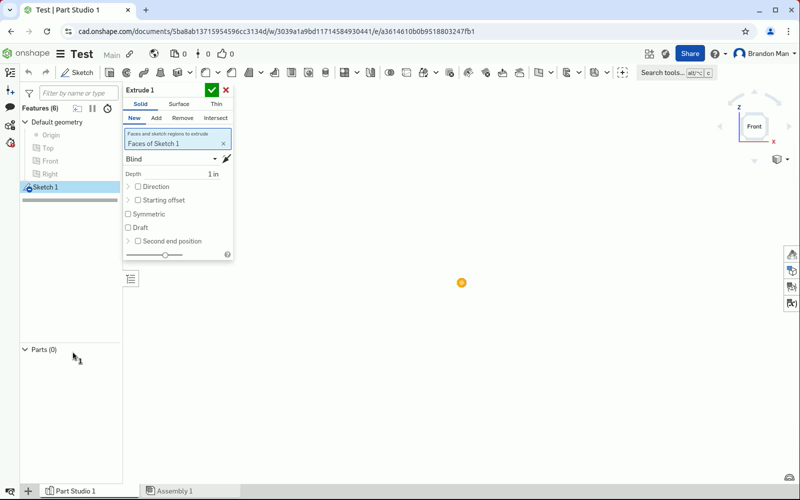
mouse_move(143, 106)
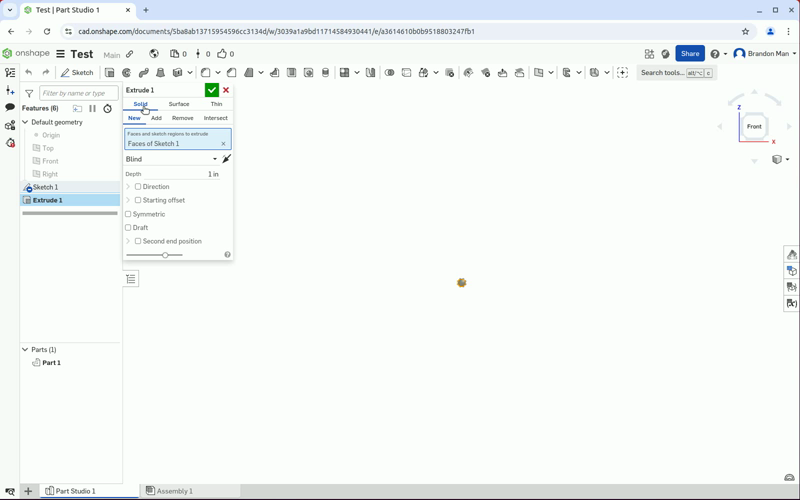
click(143, 106)
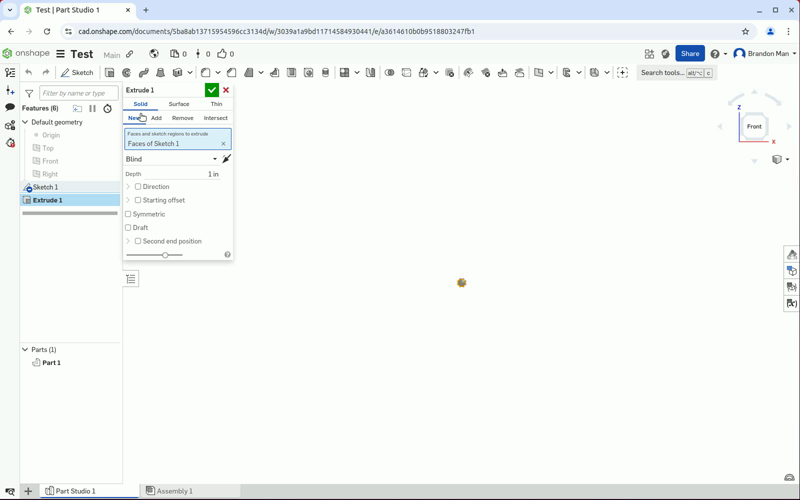
mouse_move(137, 120)
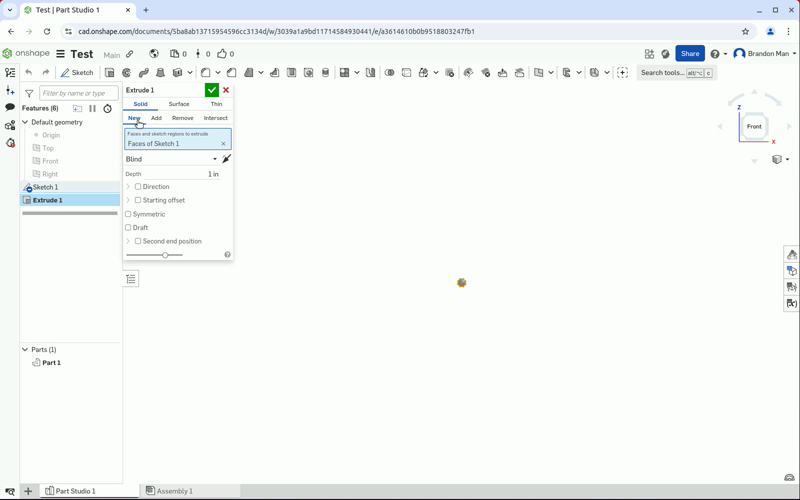
click(137, 120)
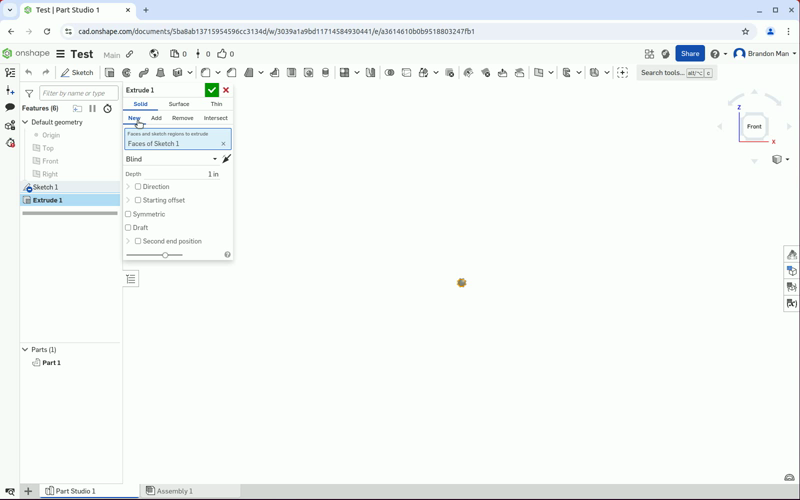
key(tab, 4)
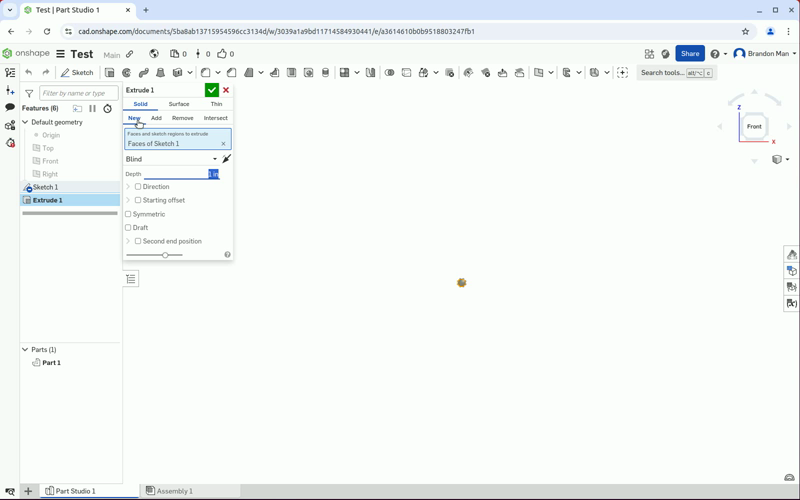
text(23.108)
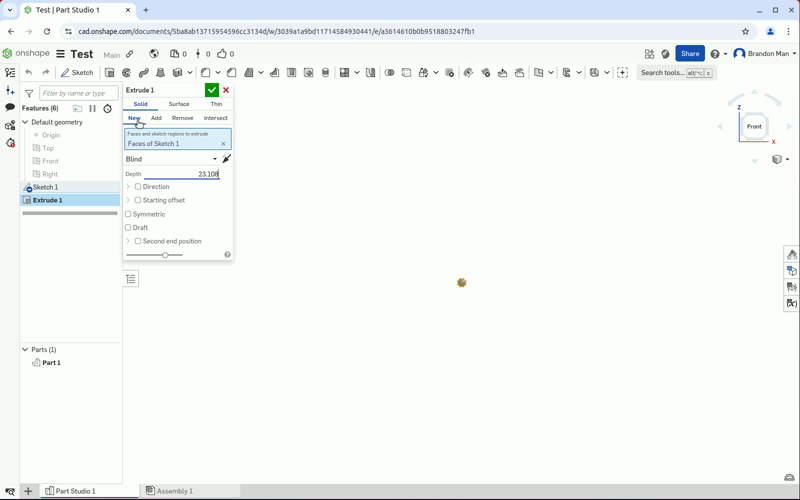
key(enter)
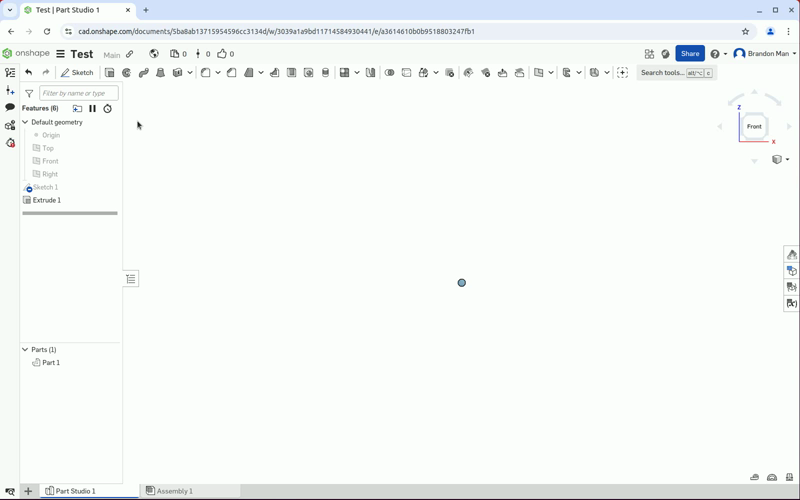
key(shift+h)
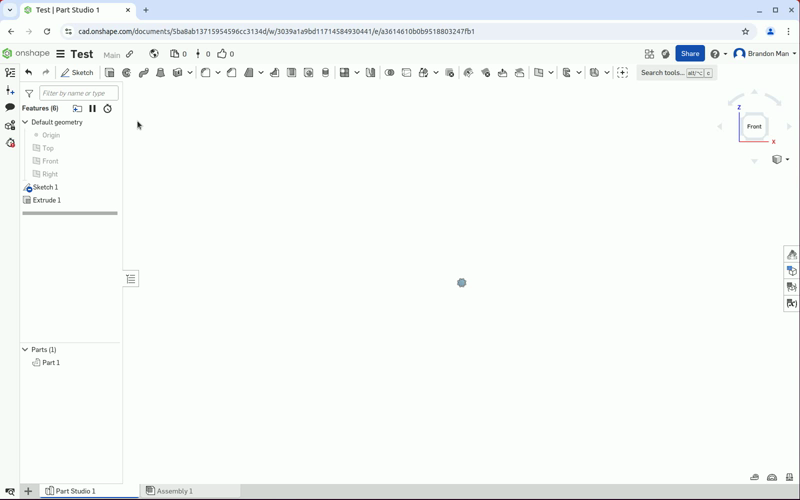
key(shift+h)
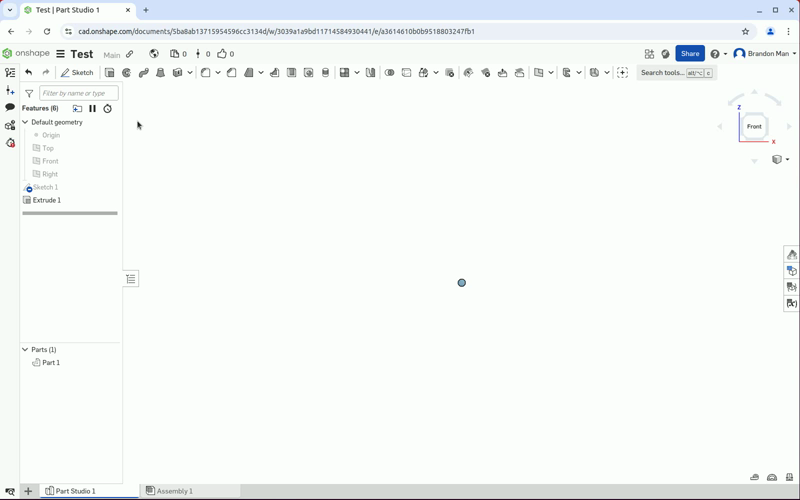
mouse_move(73, 189)
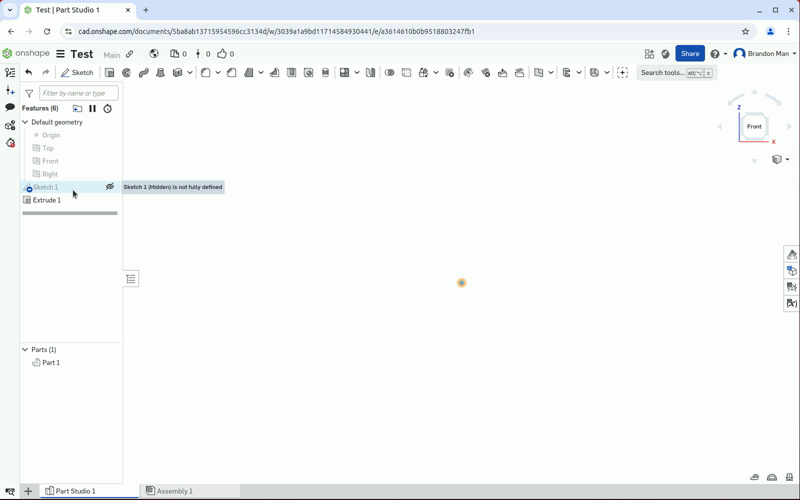
click(73, 189)
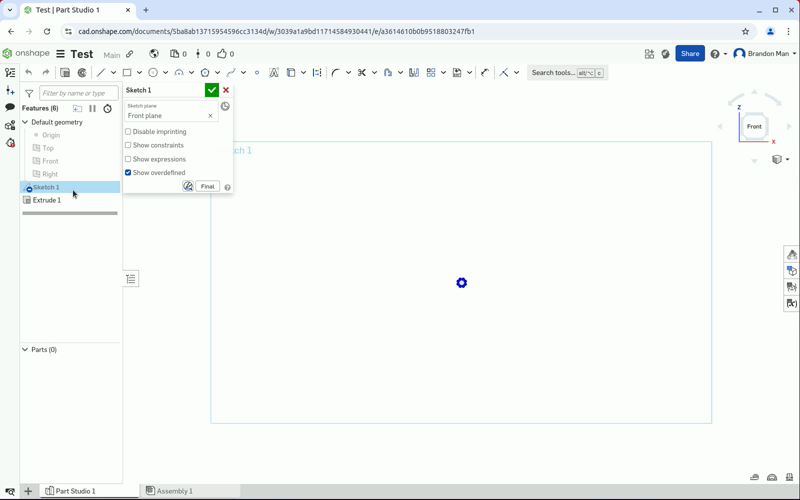
mouse_move(229, 92)
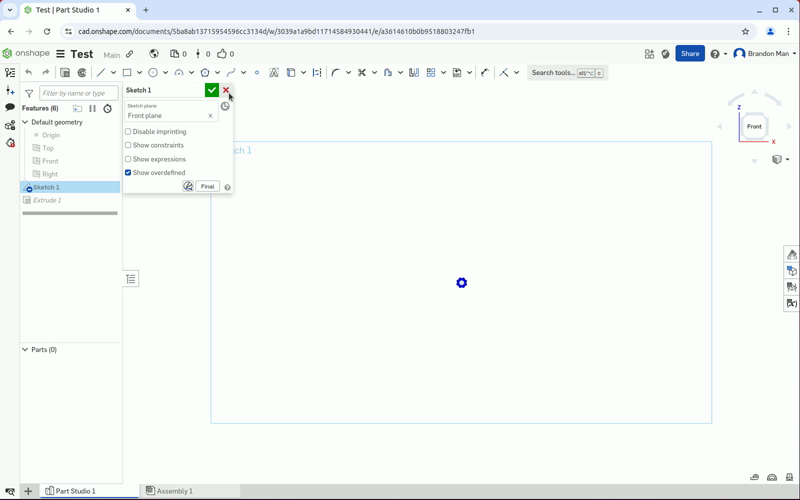
click(229, 92)
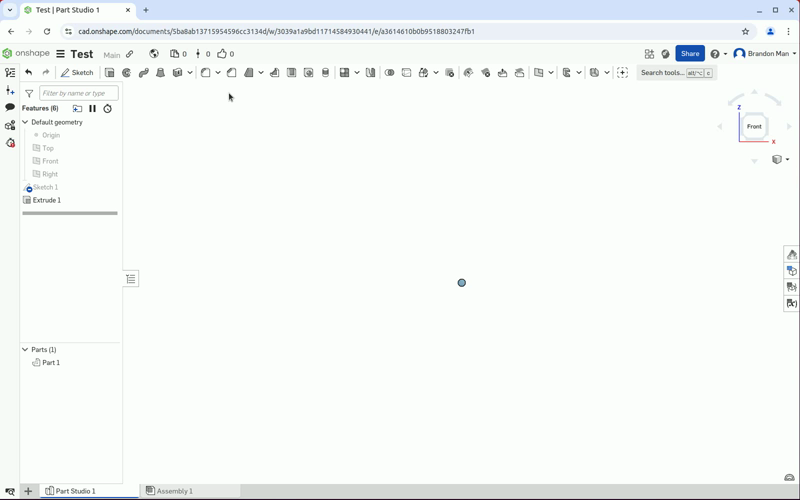
mouse_move(73, 352)
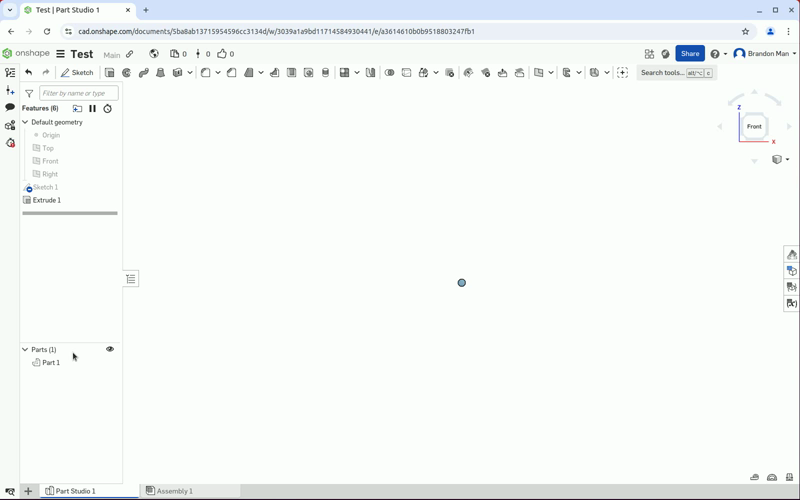
key(y)
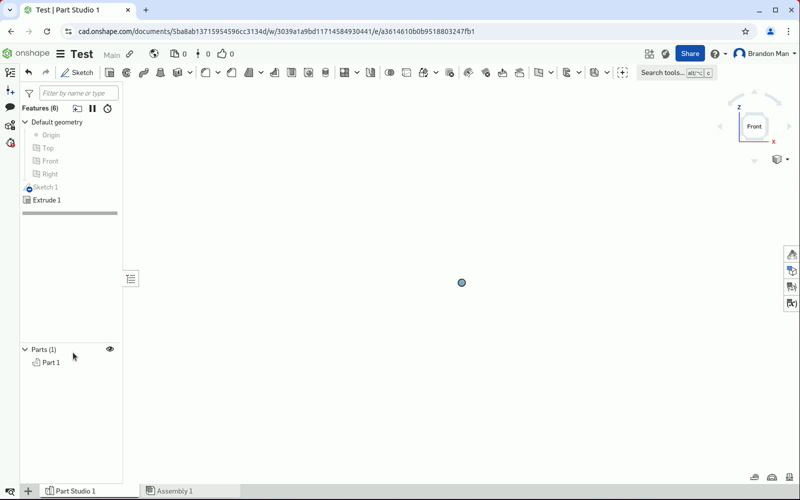
key(shift+p)
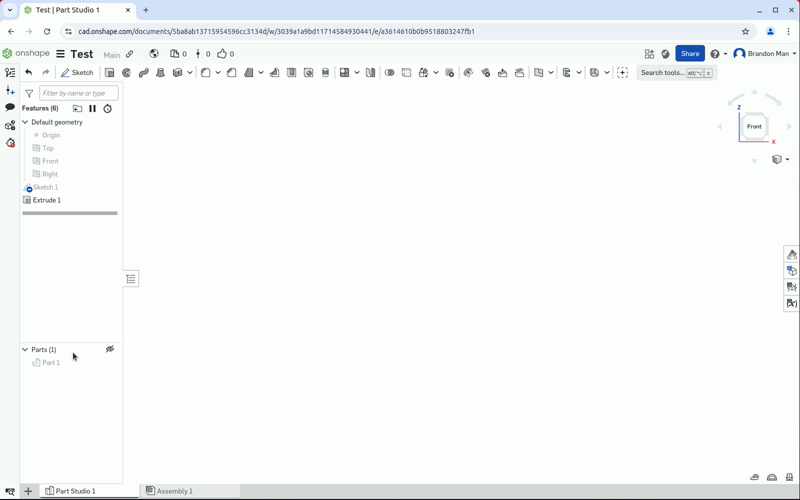
key(space)
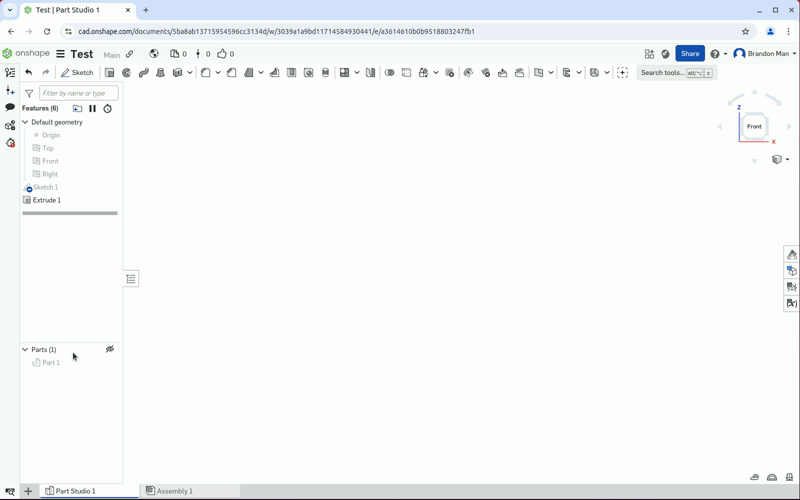
key_down(shift)
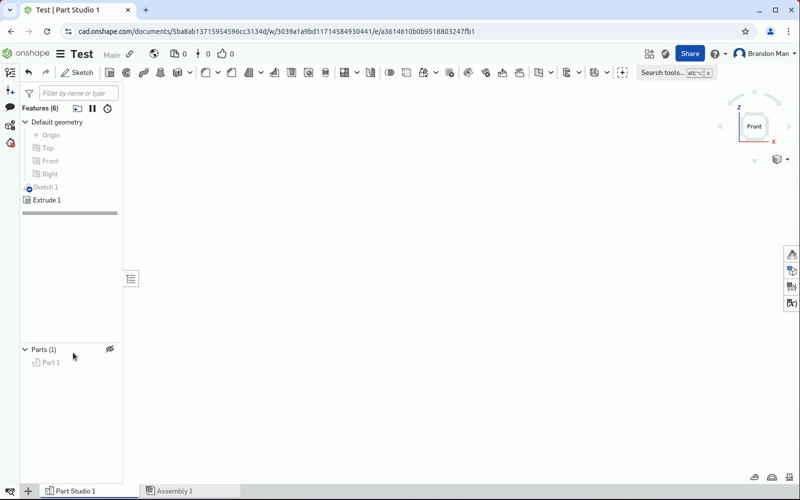
key(left)
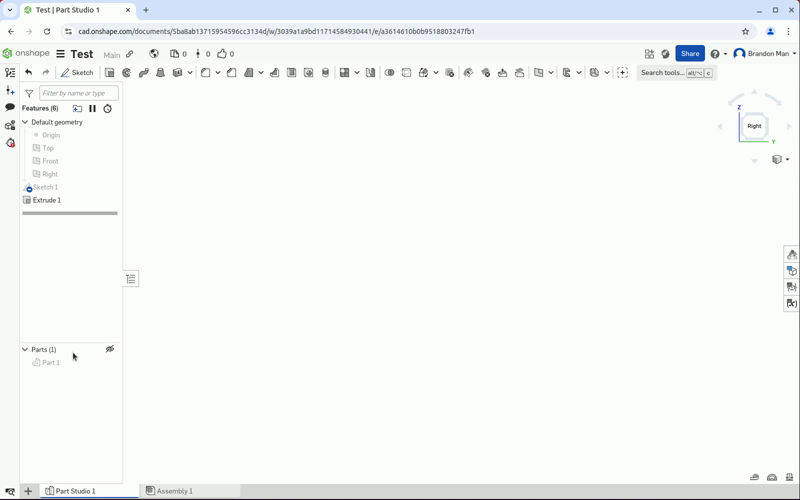
key_up(shift)
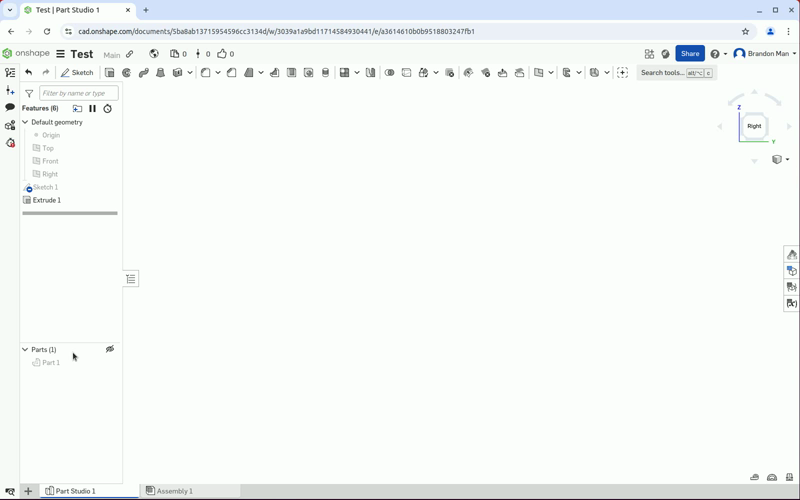
mouse_move(73, 352)
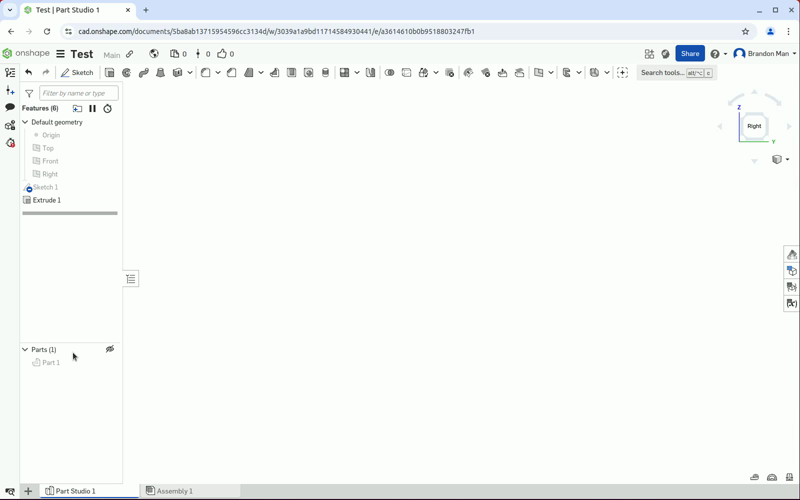
key(shift+y)
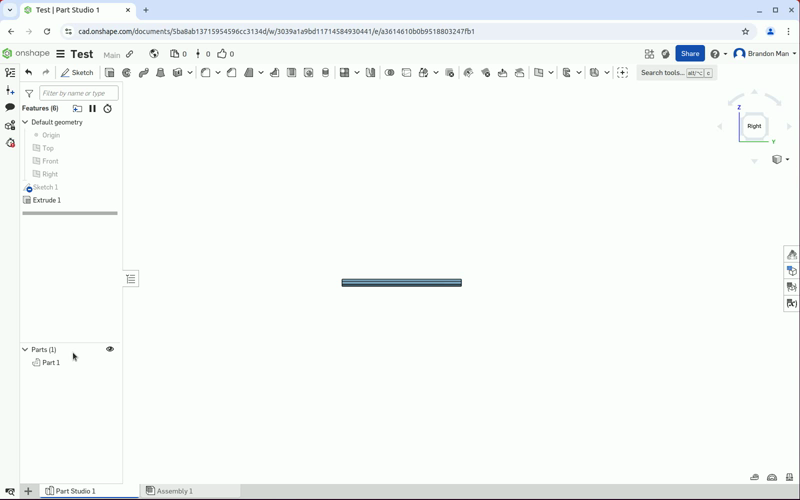
mouse_move(541, 75)
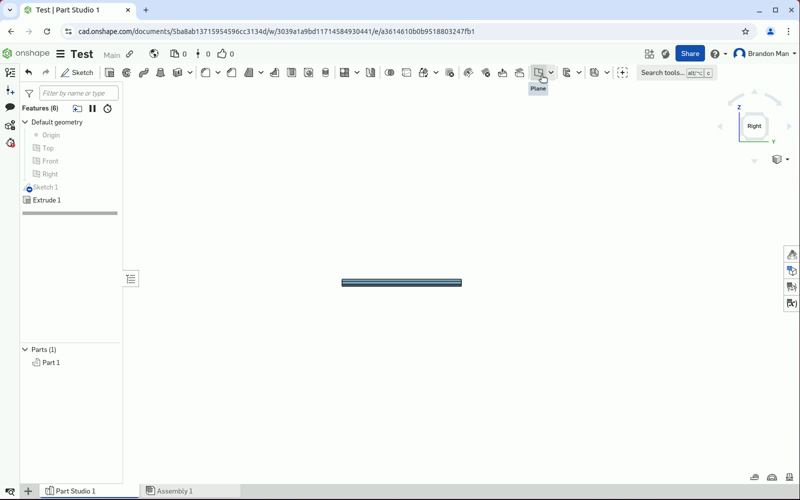
click(541, 75)
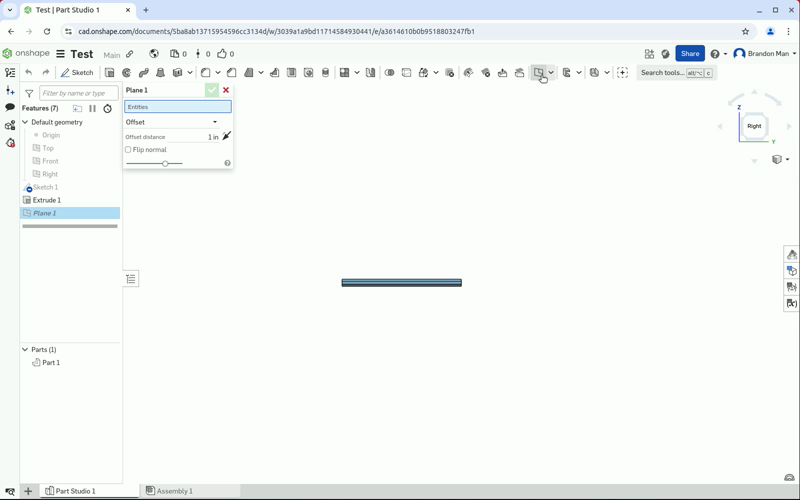
mouse_move(73, 176)
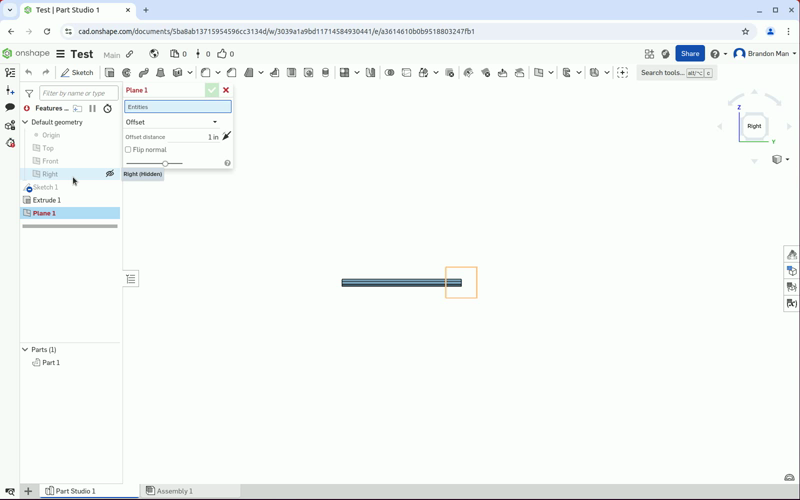
click(73, 176)
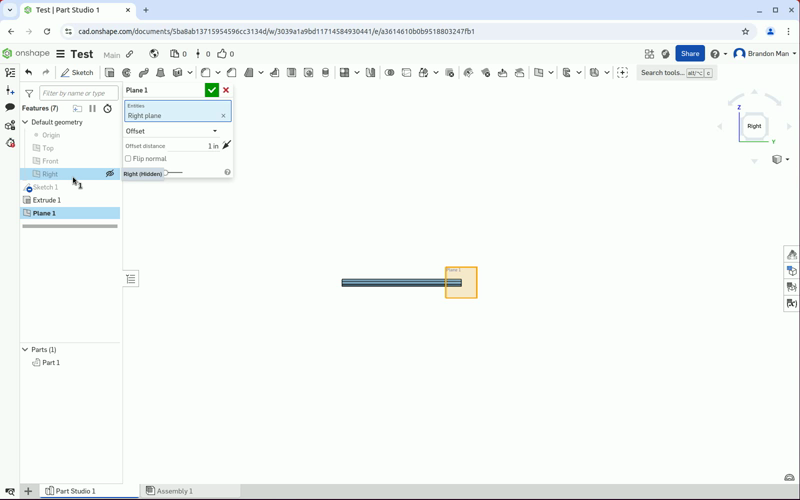
key(tab, 2)
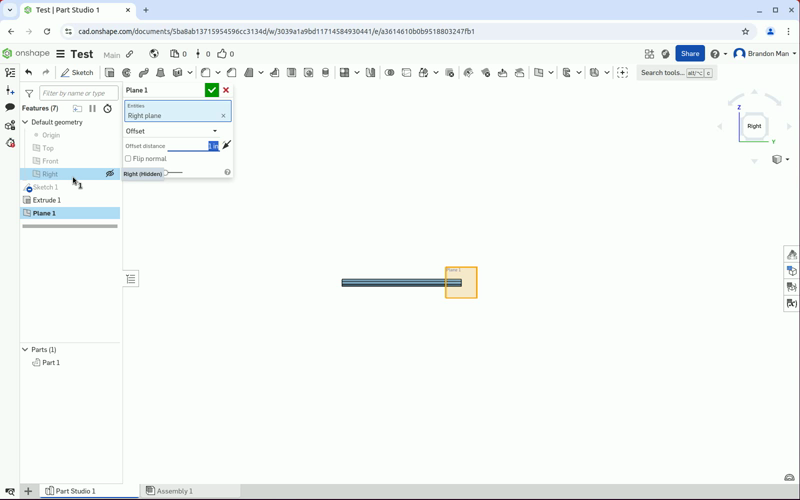
text(0.493)
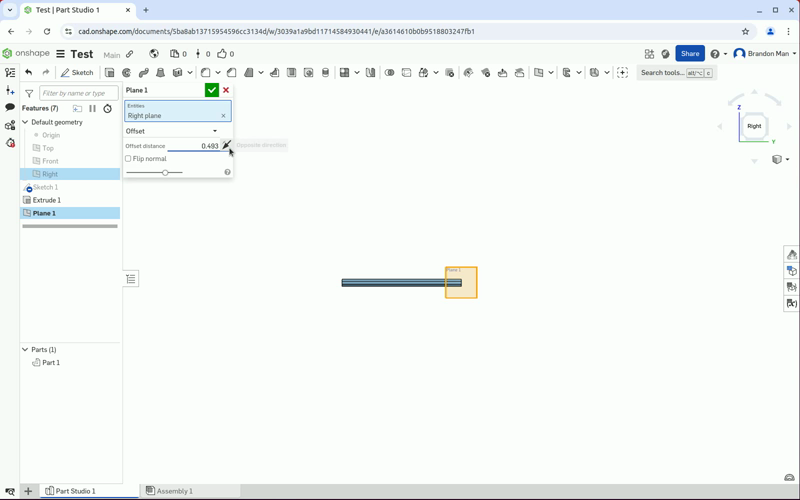
mouse_move(229, 147)
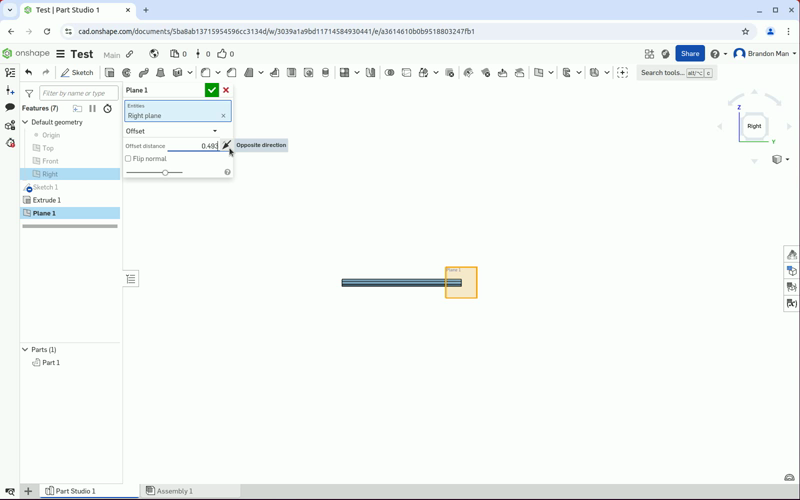
click(229, 147)
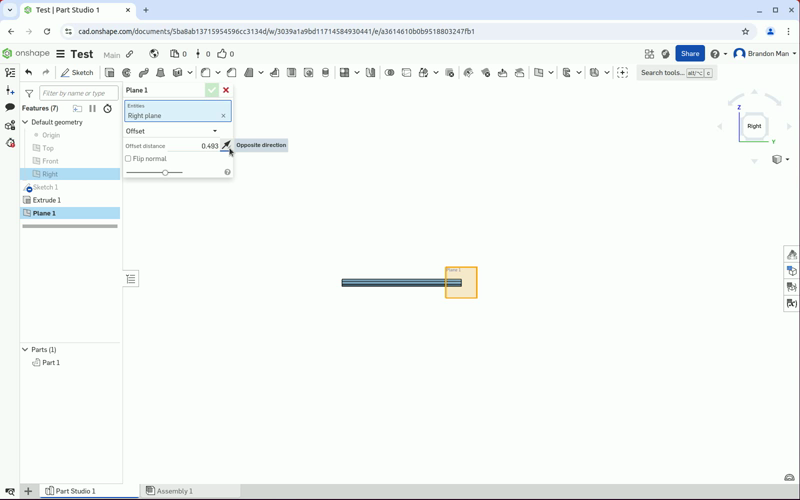
key(enter, 2)
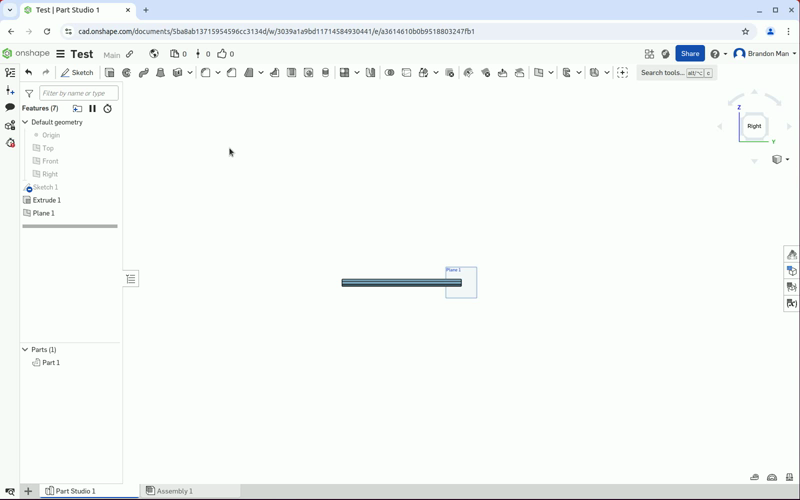
key(shift+s)
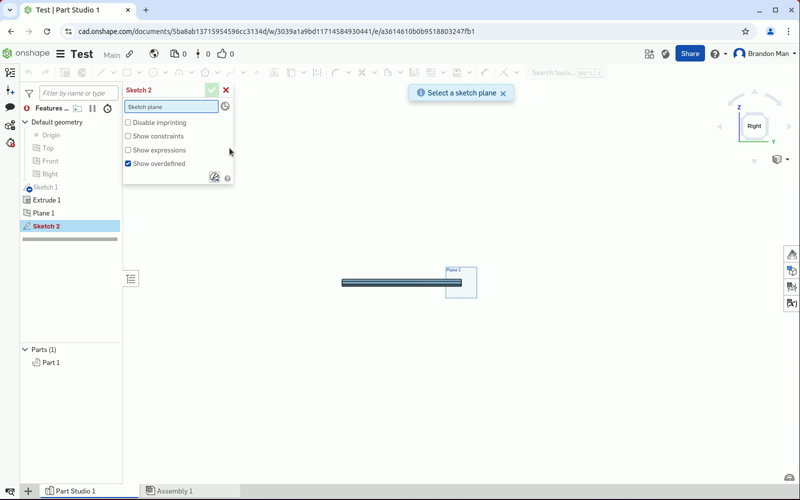
mouse_move(73, 215)
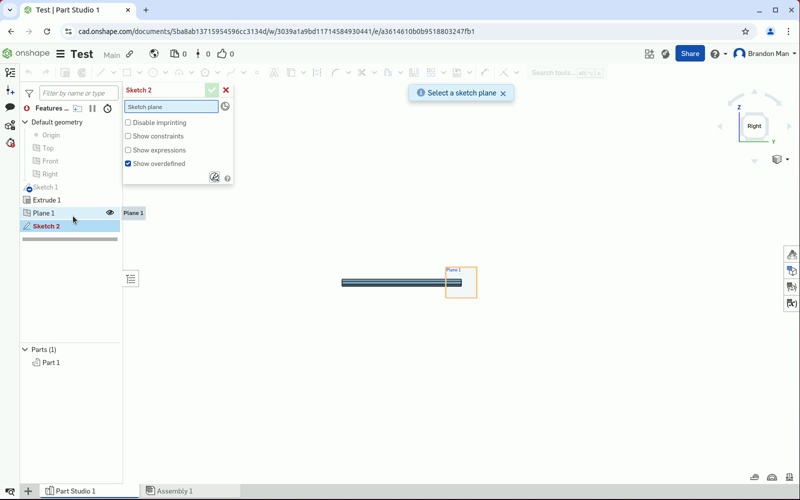
click(73, 215)
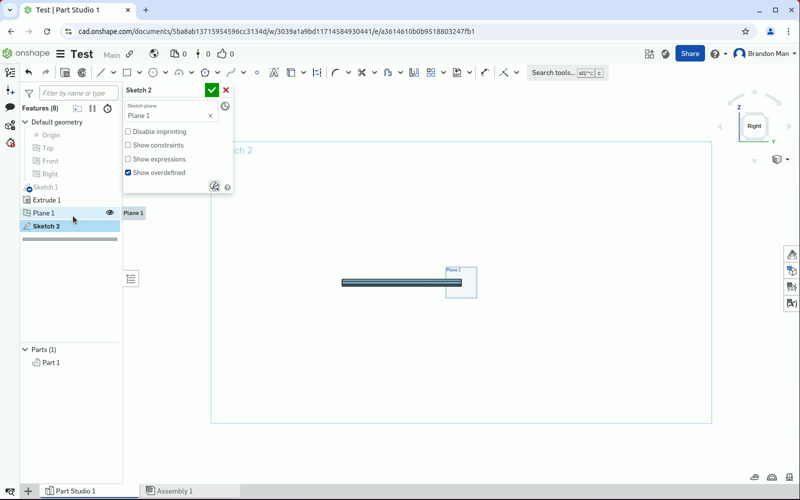
mouse_move(73, 352)
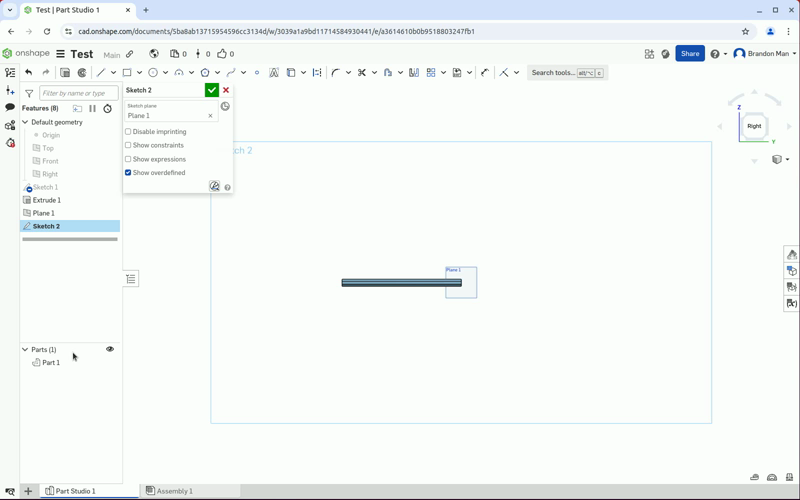
key(y)
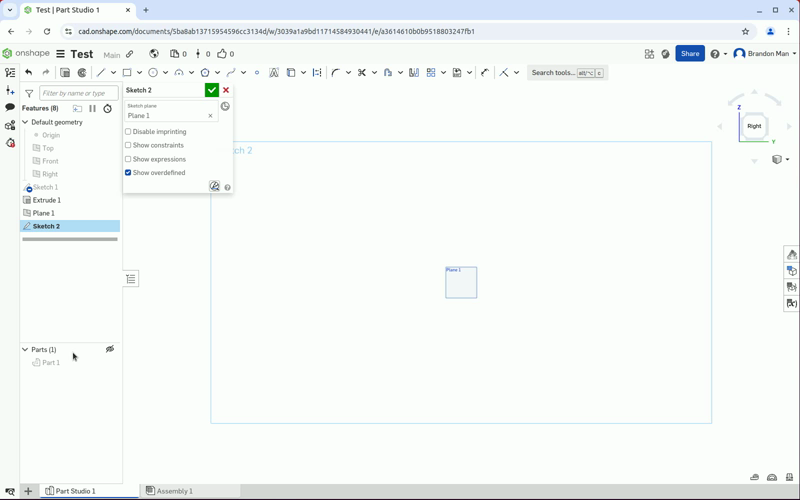
key(l)
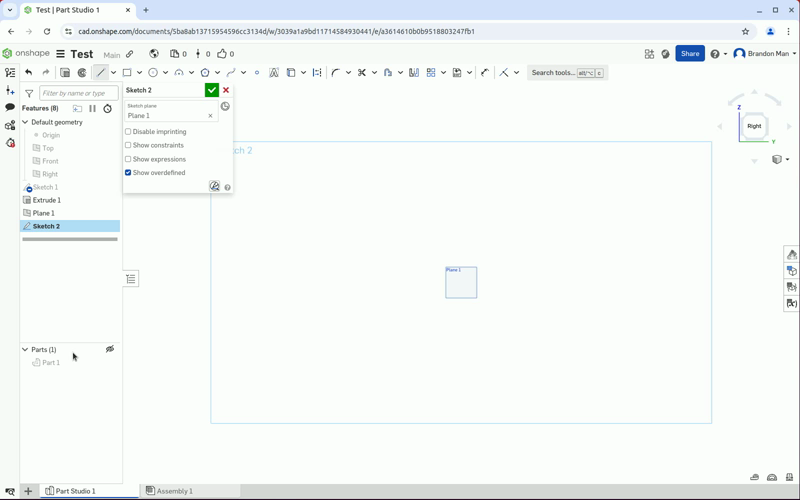
key_down(shift)
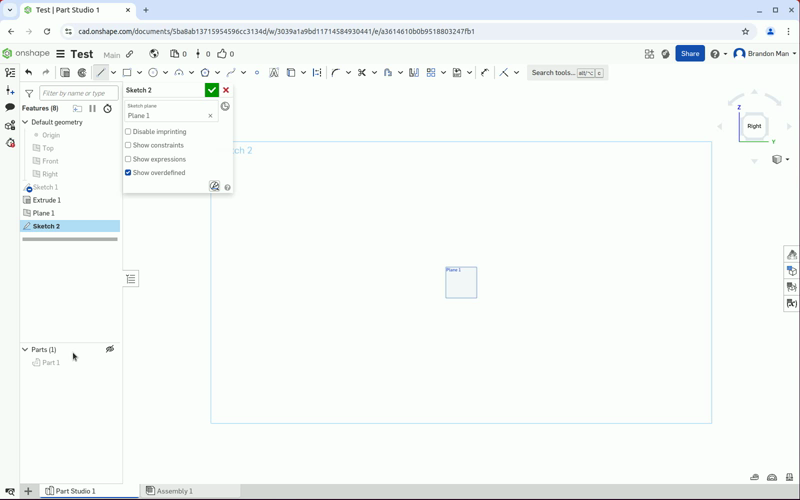
mouse_move(460, 281)
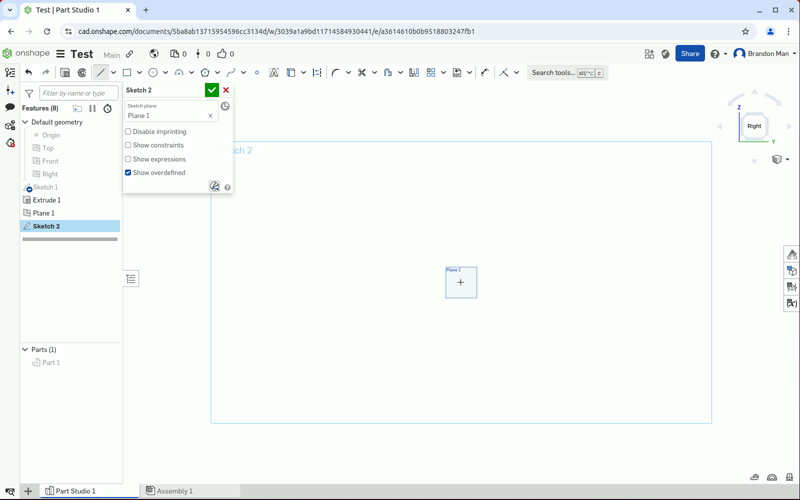
click(460, 281)
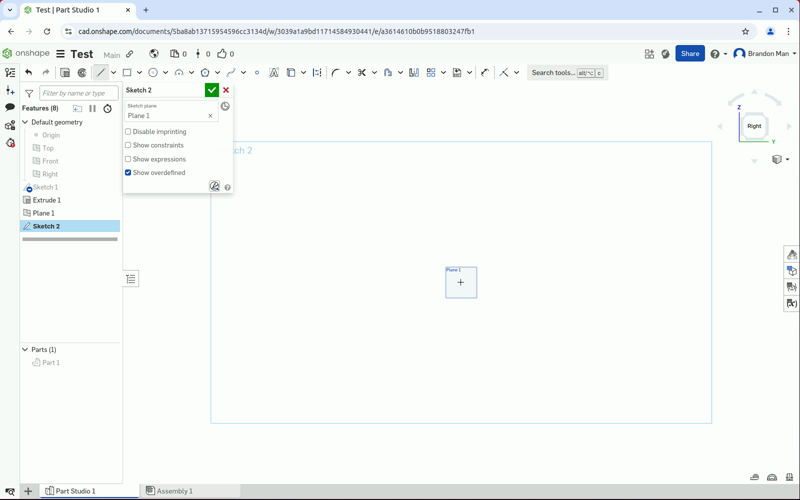
key_up(shift)
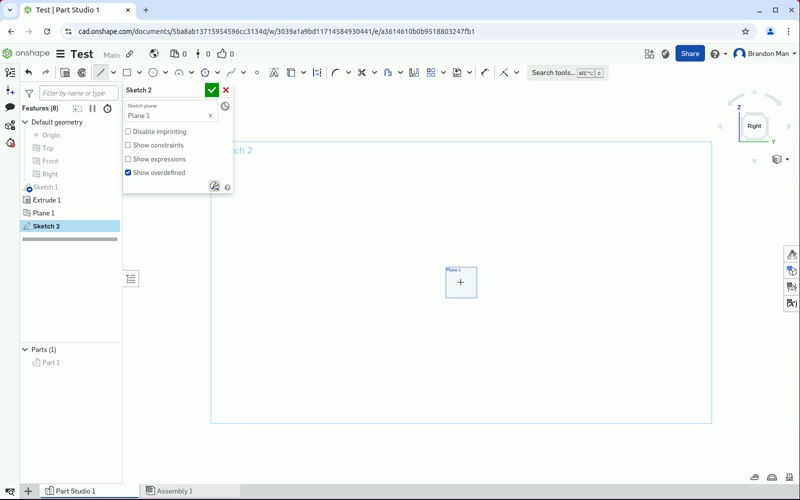
key_down(shift)
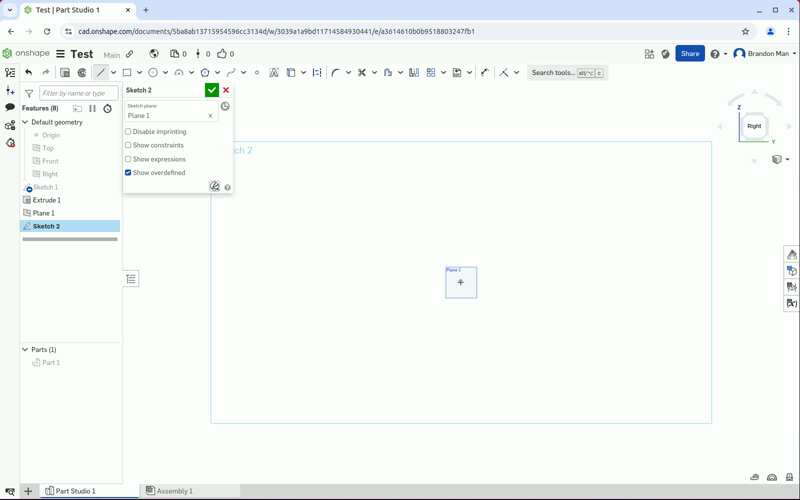
mouse_move(490, 281)
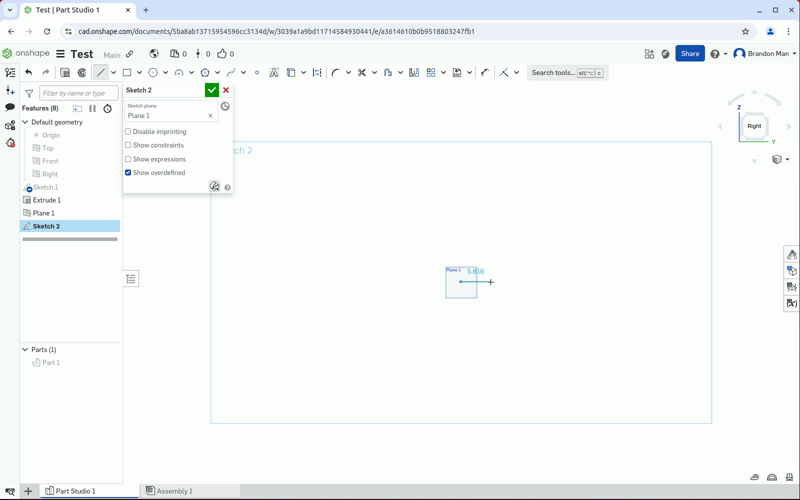
mouse_move(466, 281)
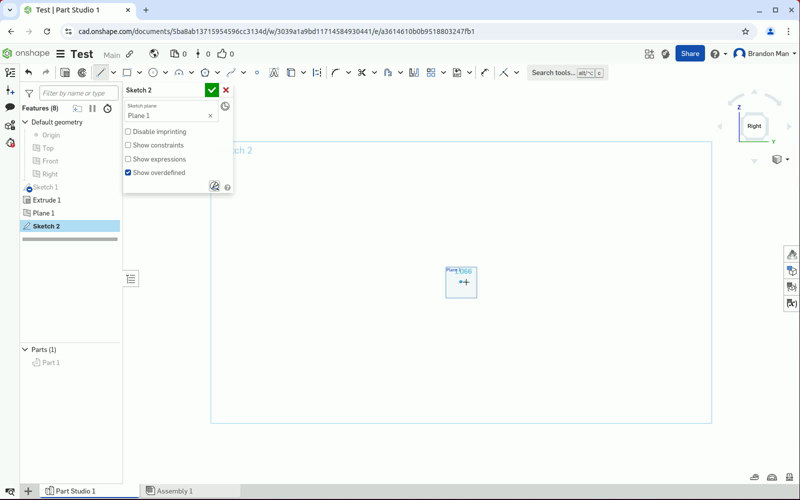
scroll(6)
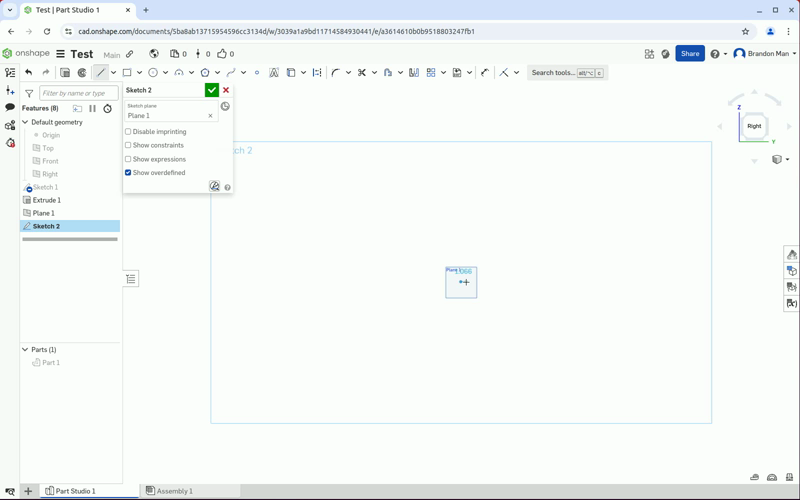
scroll(6)
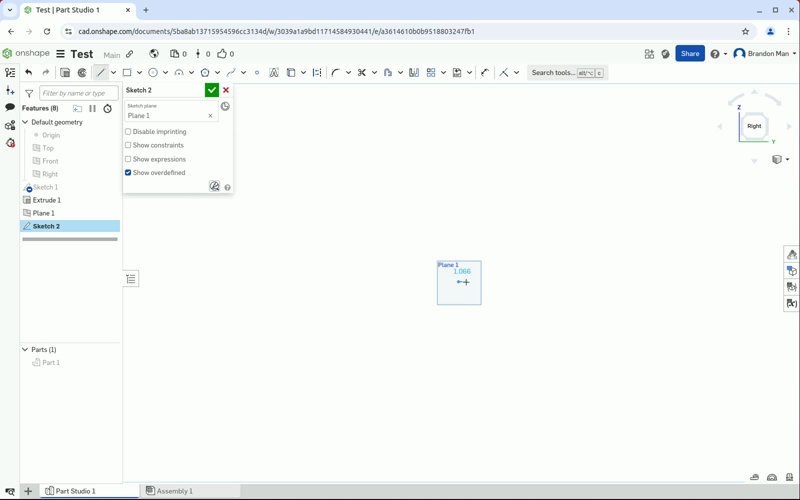
scroll(6)
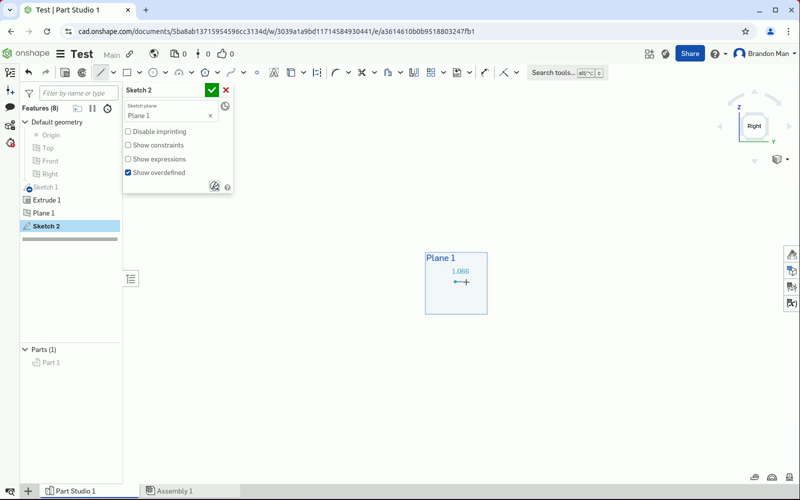
scroll(6)
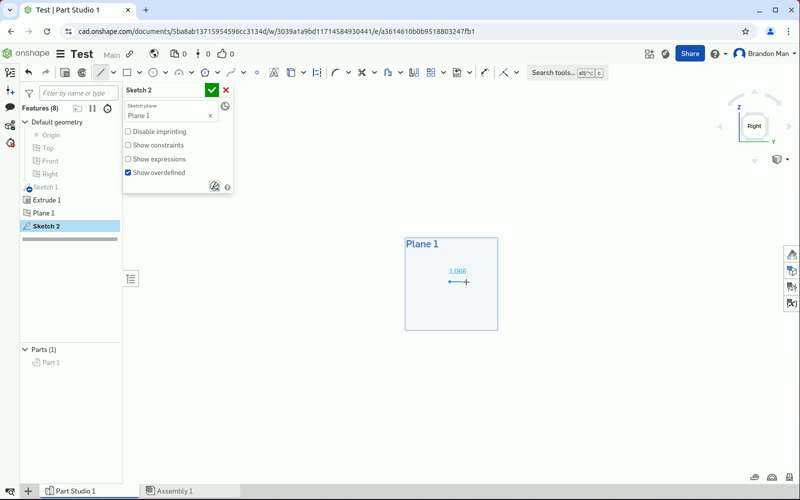
scroll(6)
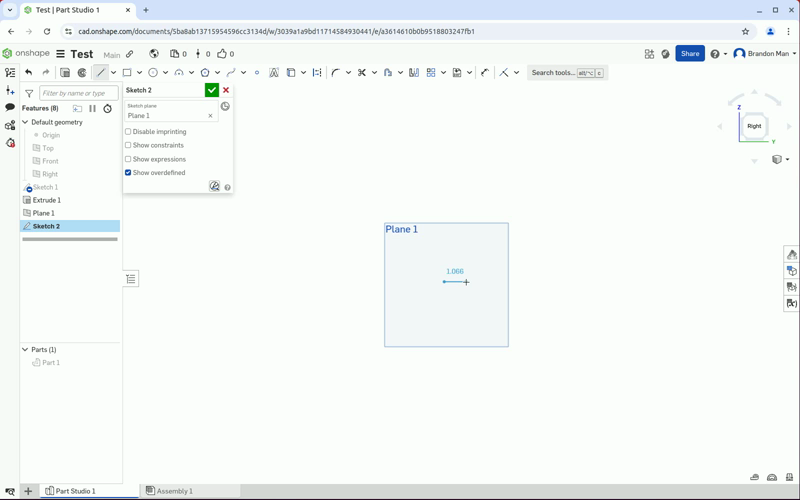
scroll(6)
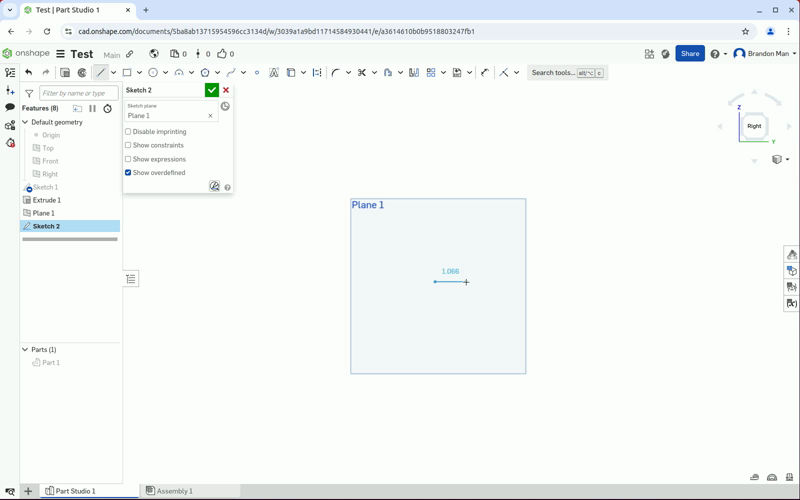
scroll(6)
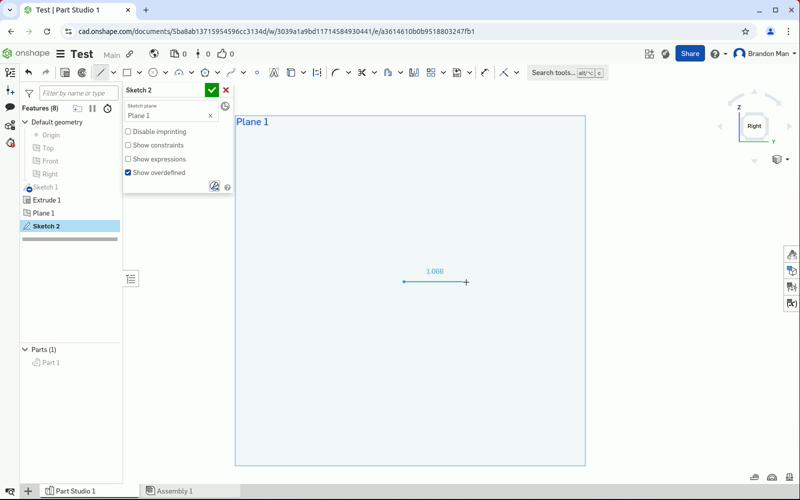
click(466, 281)
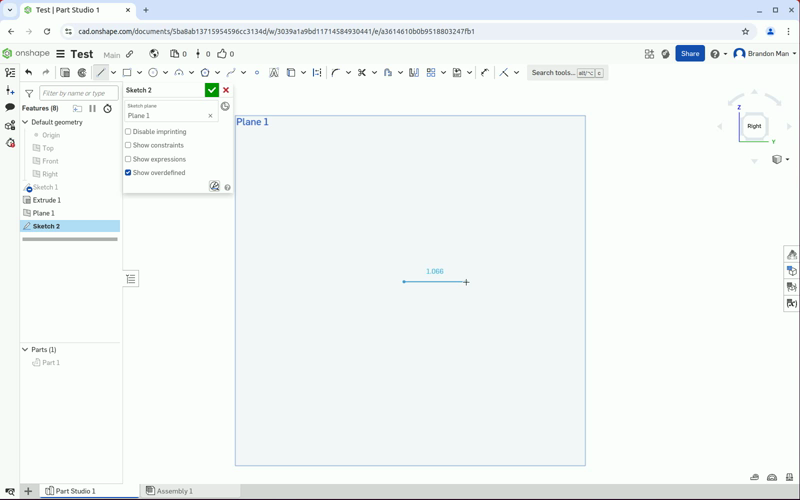
scroll(-6)
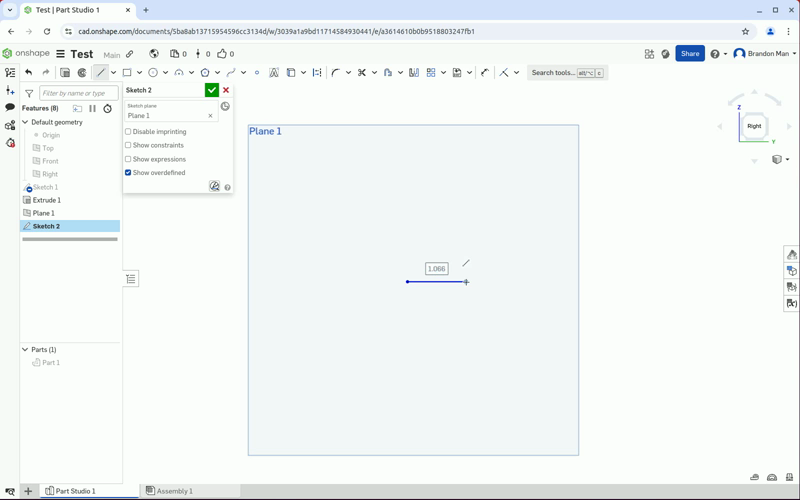
scroll(-6)
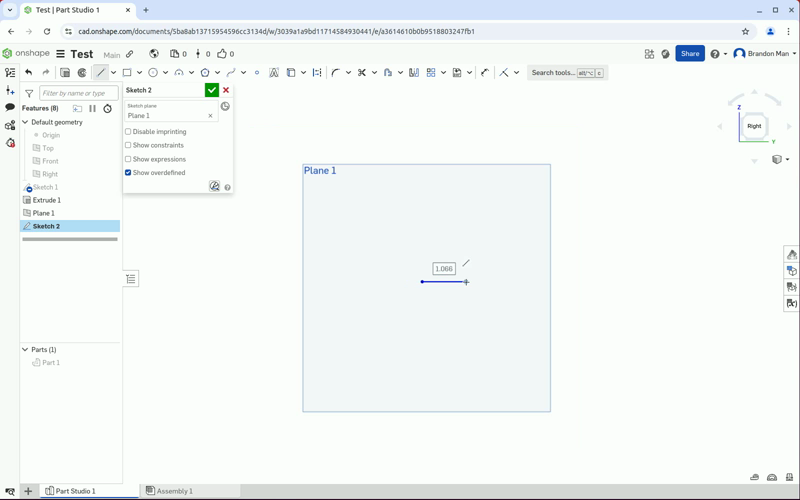
scroll(-6)
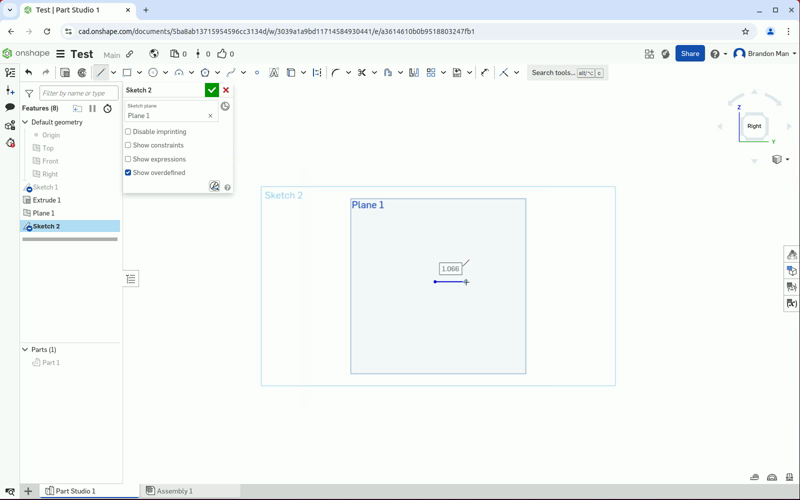
scroll(-6)
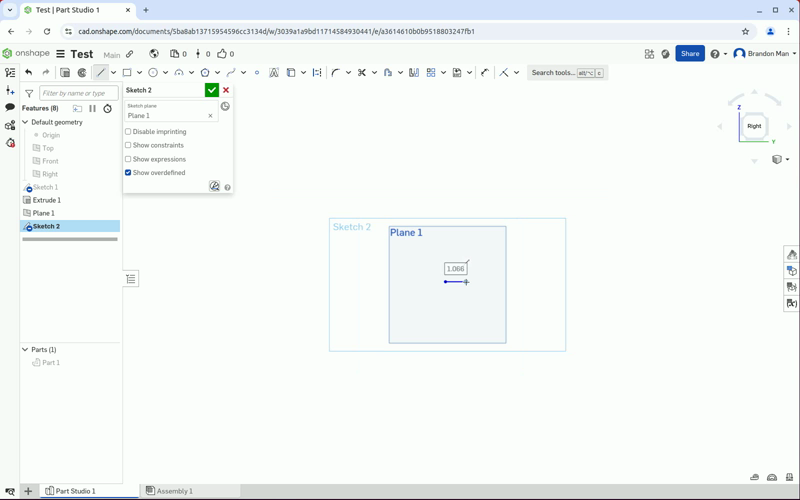
scroll(-6)
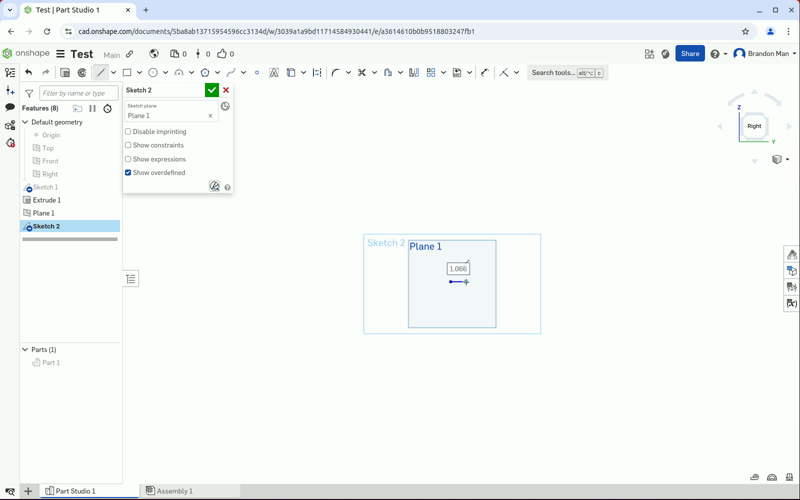
scroll(-6)
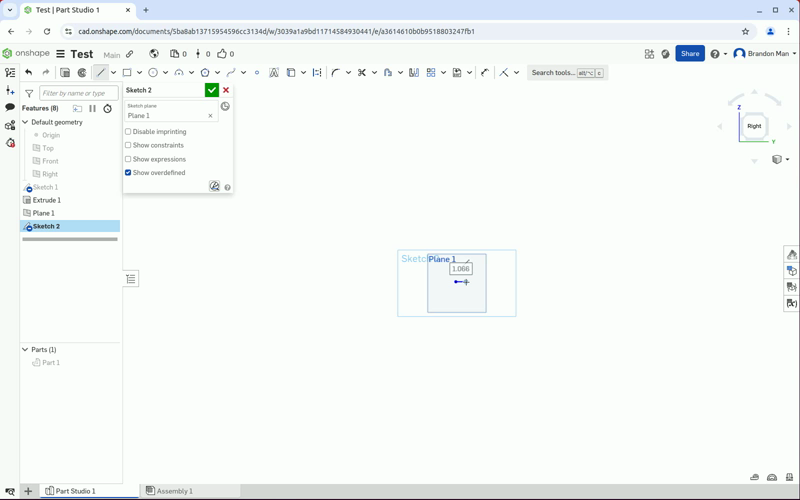
scroll(-6)
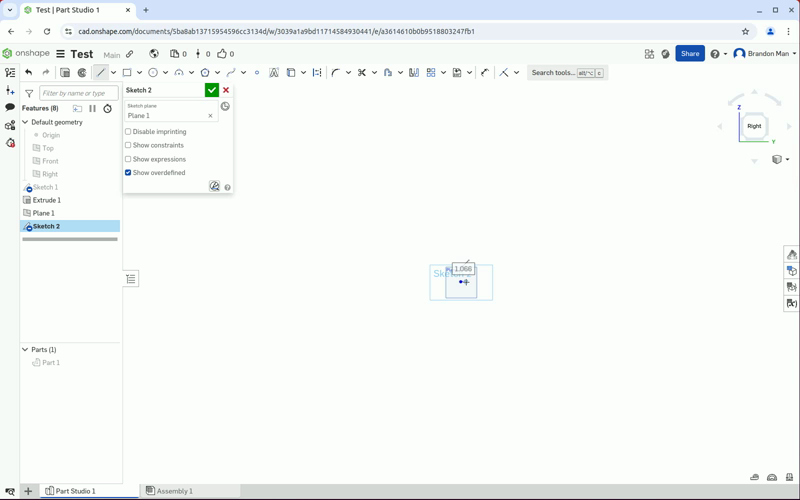
key_up(shift)
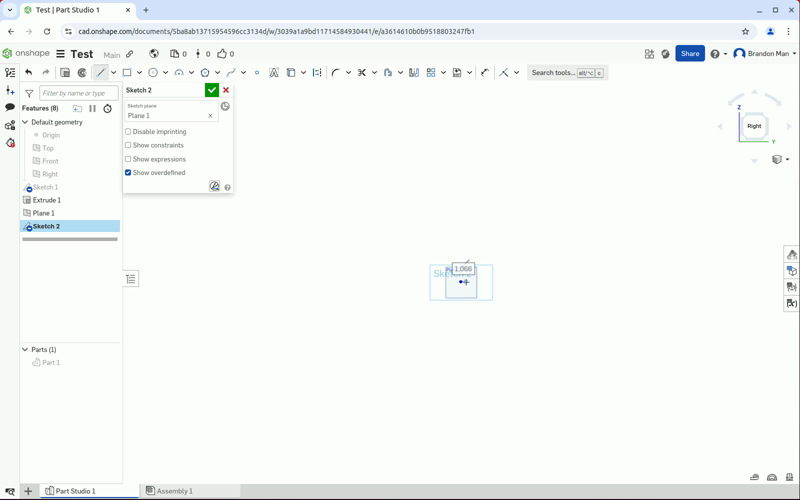
key_down(shift)
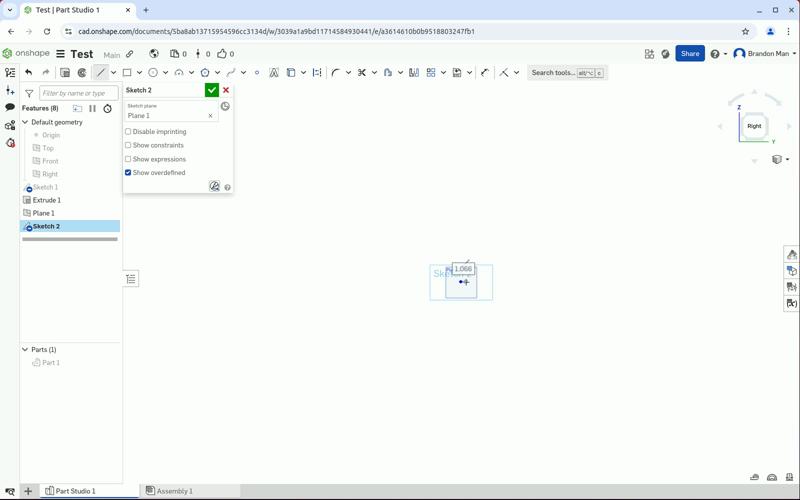
mouse_move(496, 281)
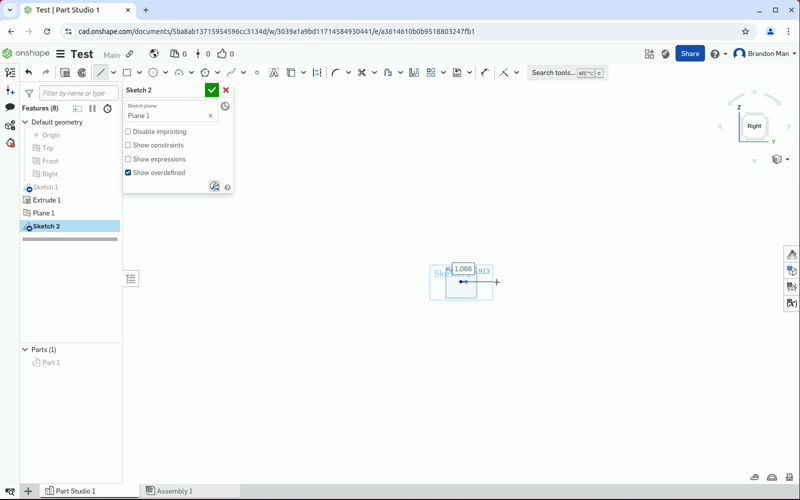
mouse_move(466, 280)
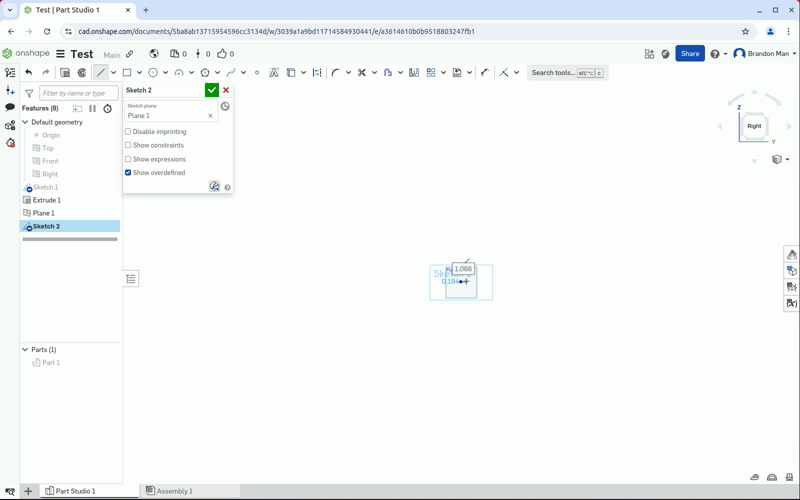
scroll(6)
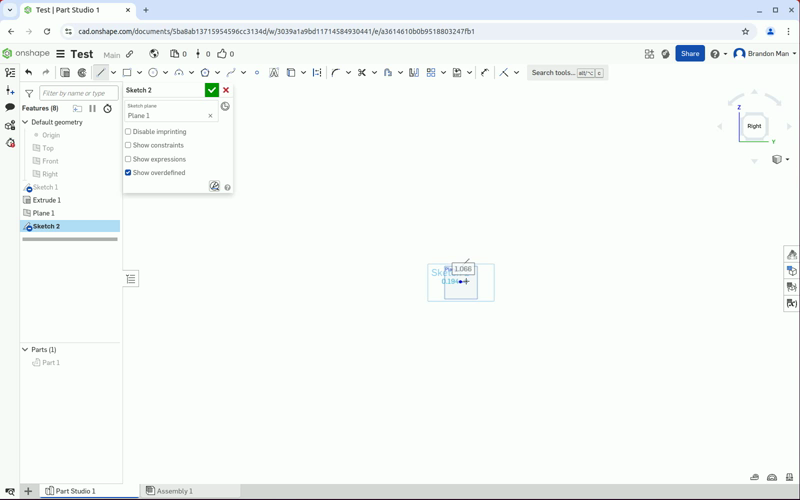
scroll(6)
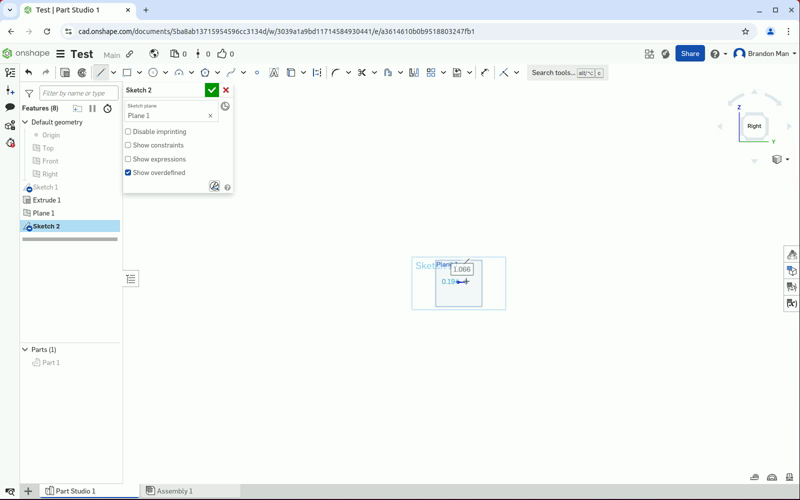
scroll(6)
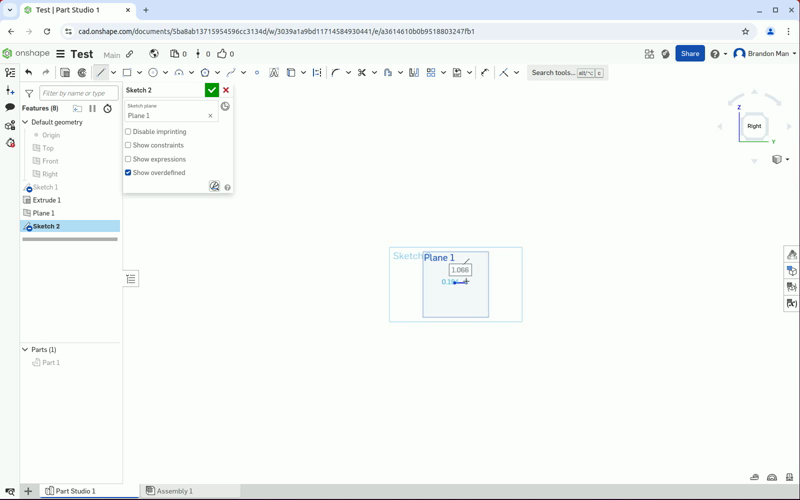
scroll(6)
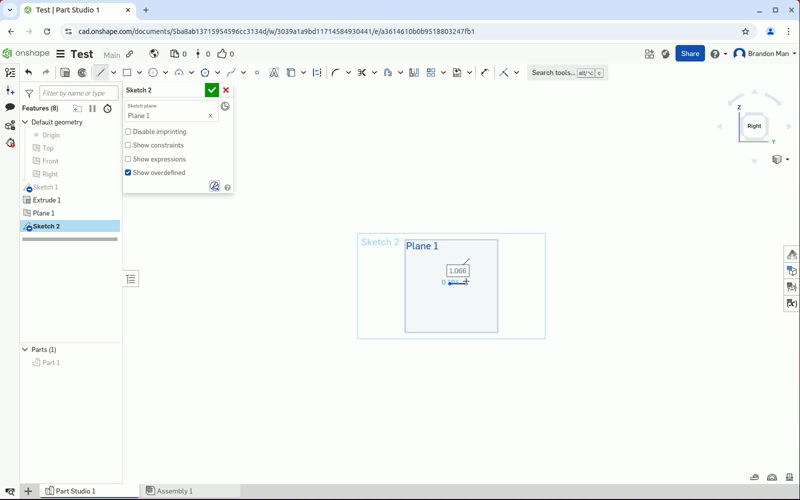
scroll(6)
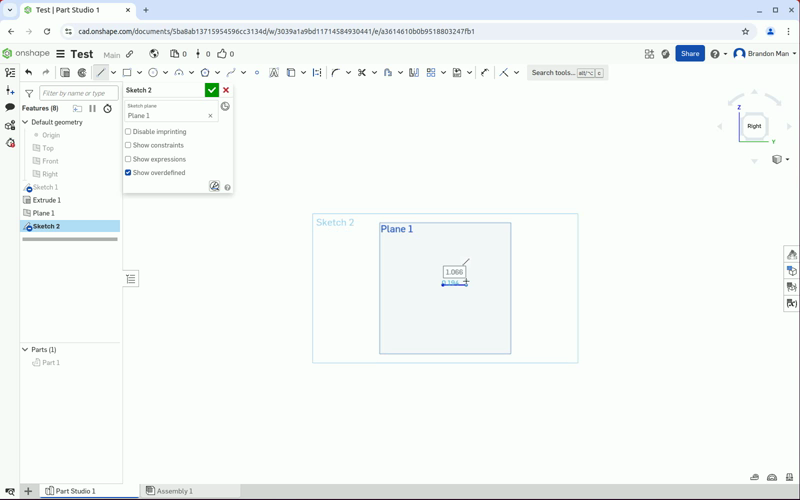
scroll(6)
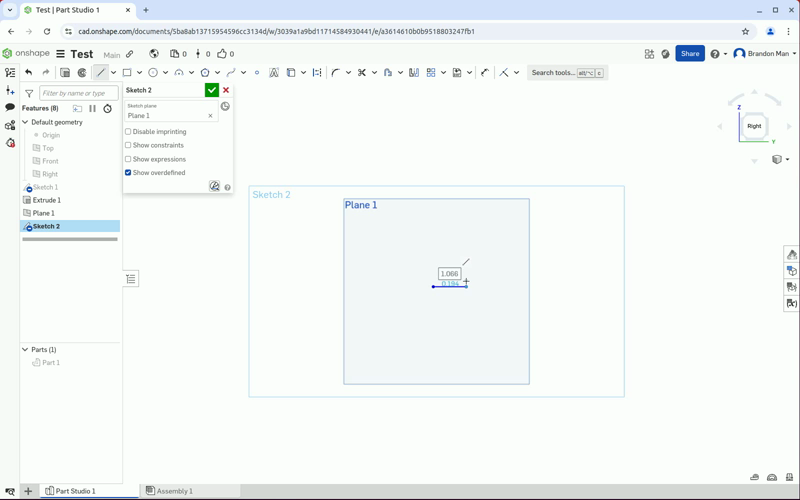
scroll(6)
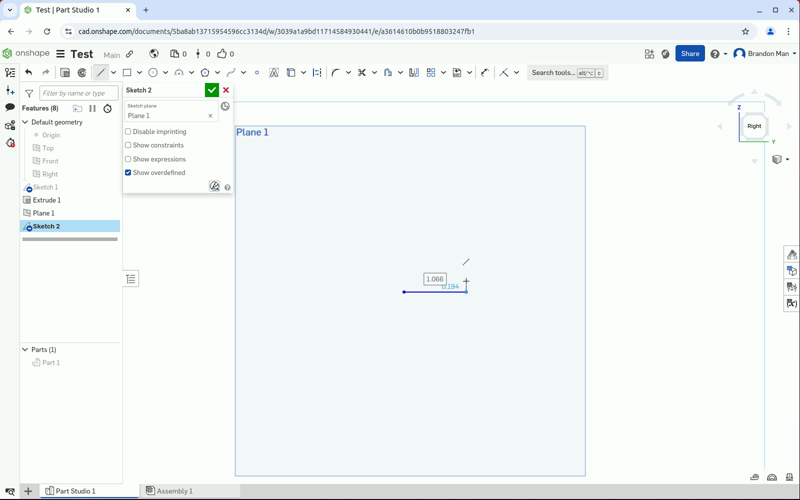
click(466, 280)
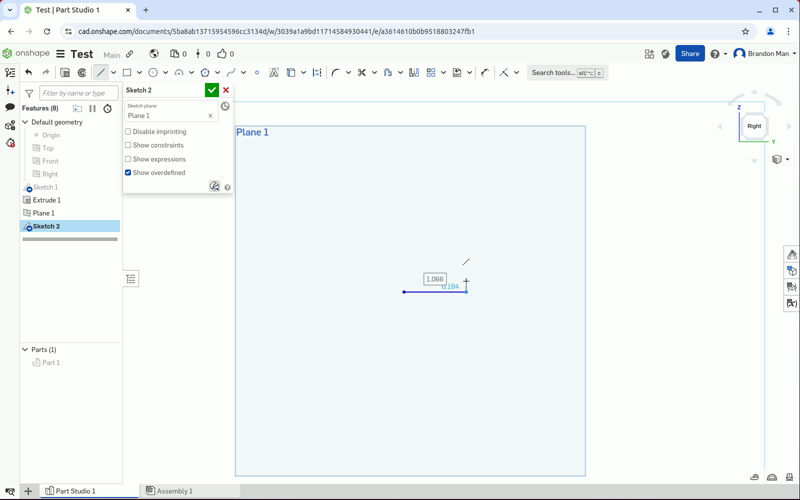
scroll(-6)
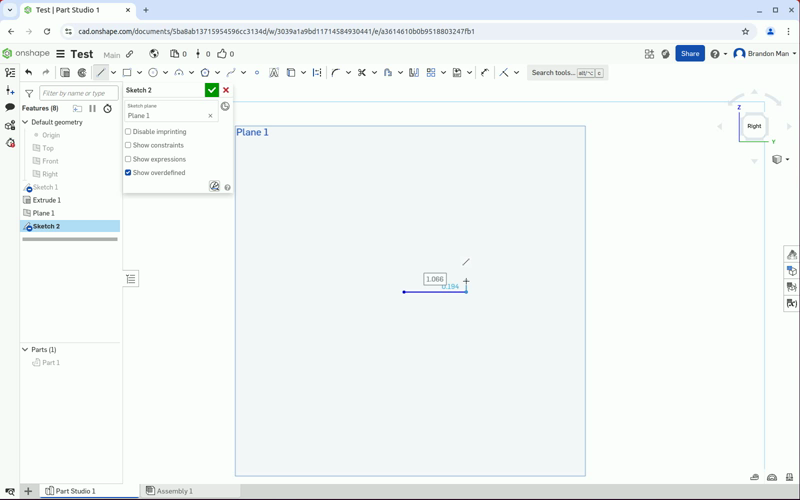
scroll(-6)
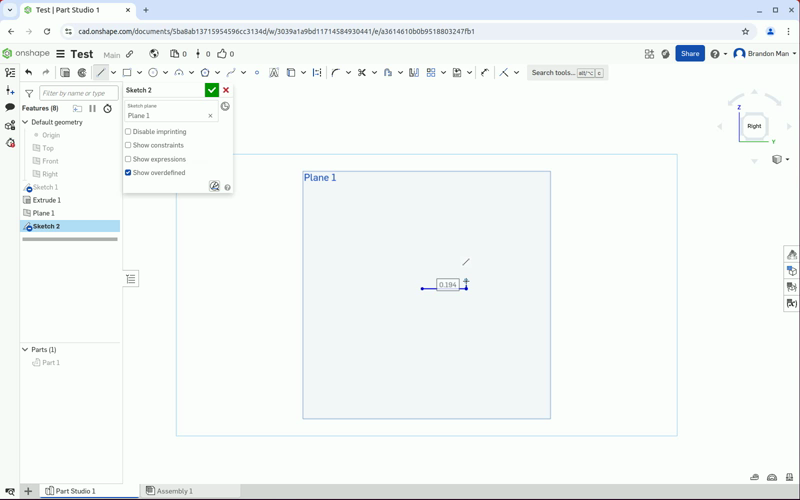
scroll(-6)
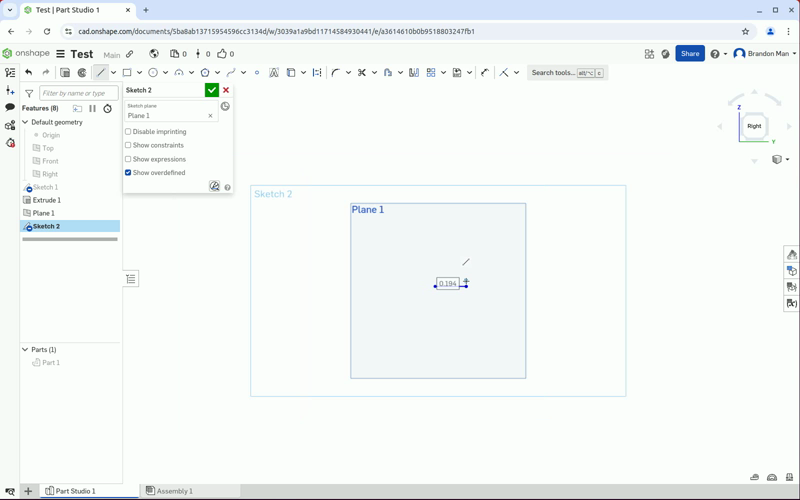
scroll(-6)
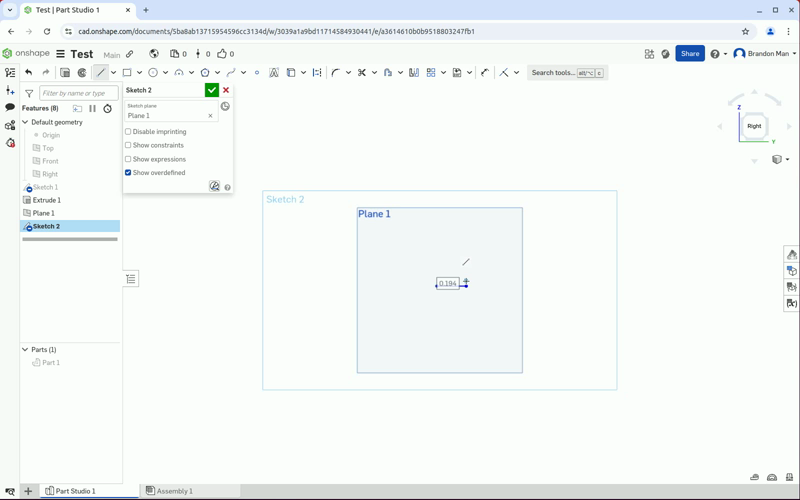
scroll(-6)
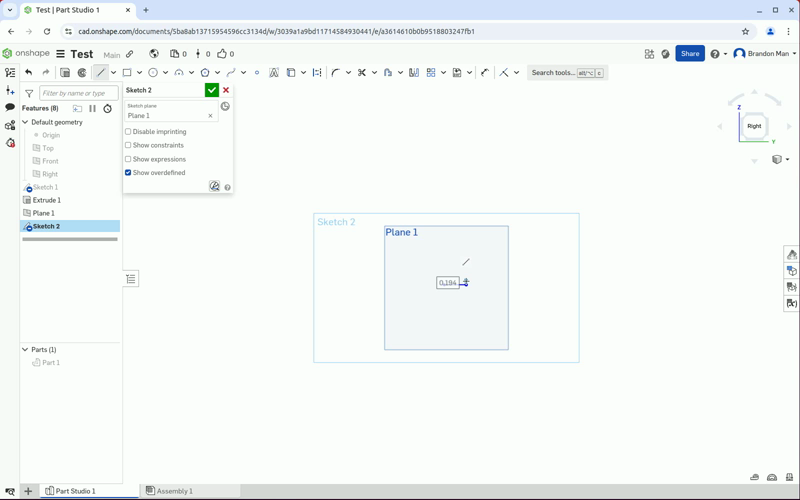
scroll(-6)
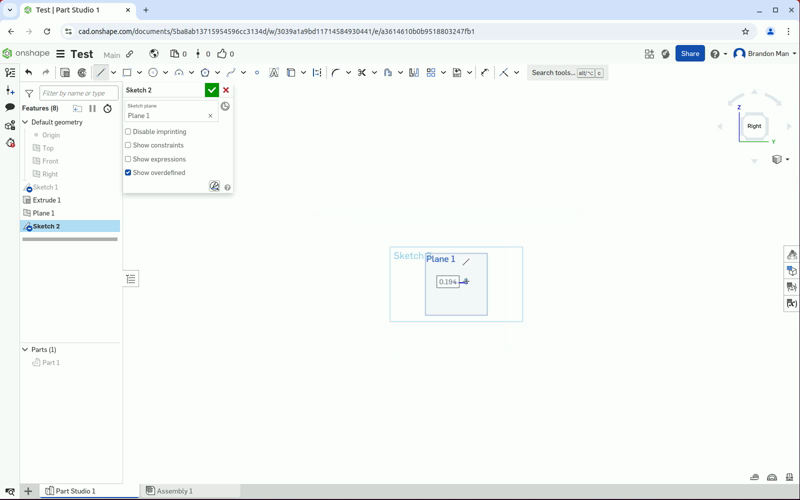
scroll(-6)
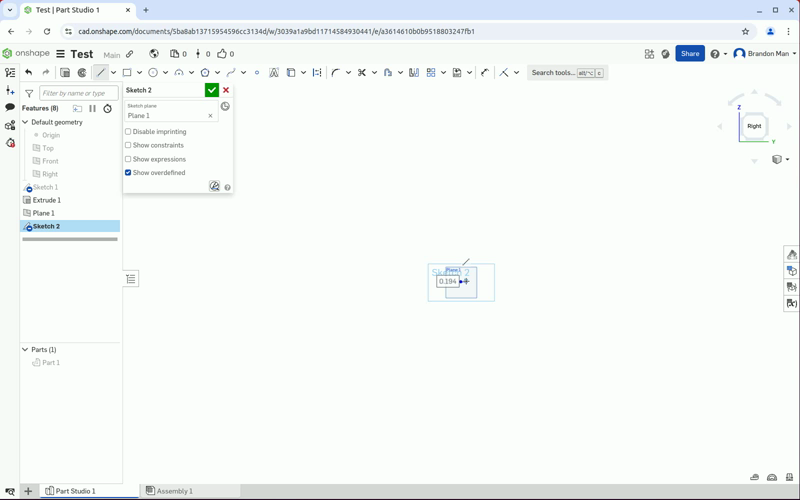
key_up(shift)
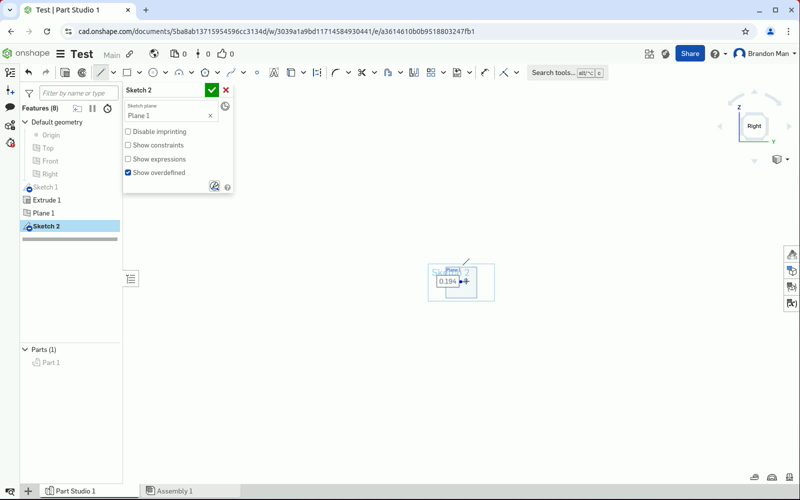
key_down(shift)
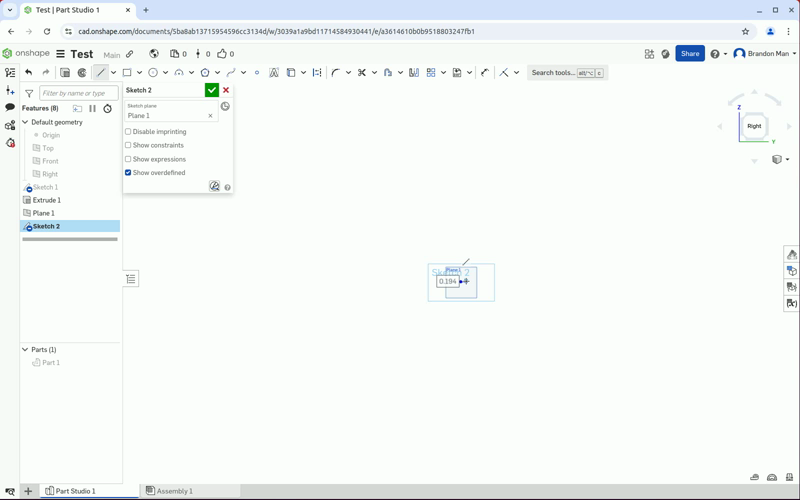
mouse_move(496, 280)
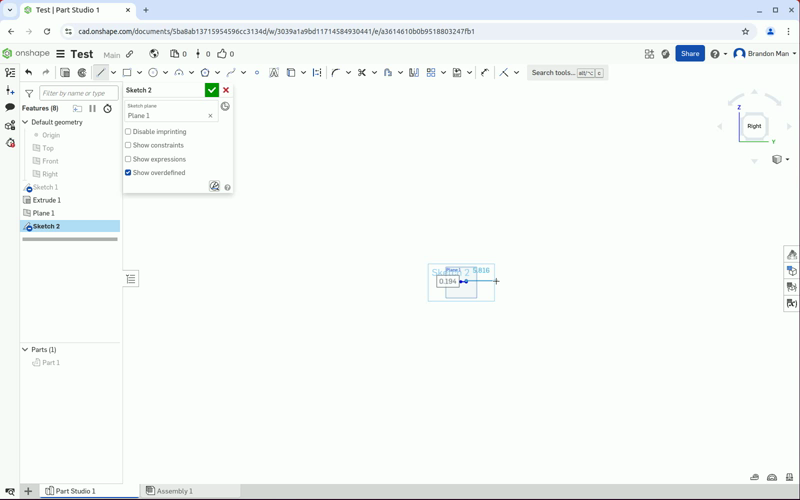
mouse_move(463, 279)
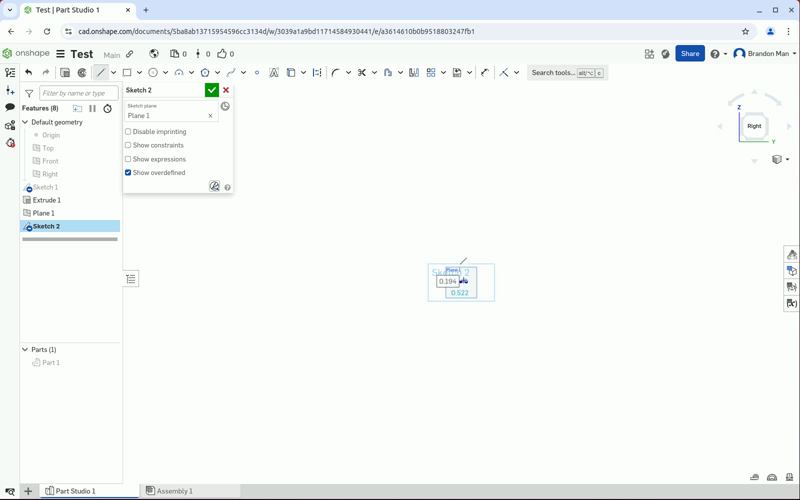
scroll(6)
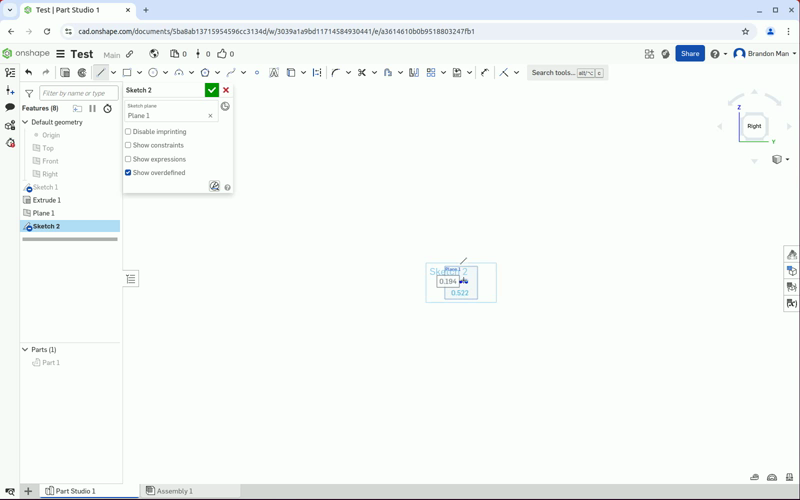
scroll(6)
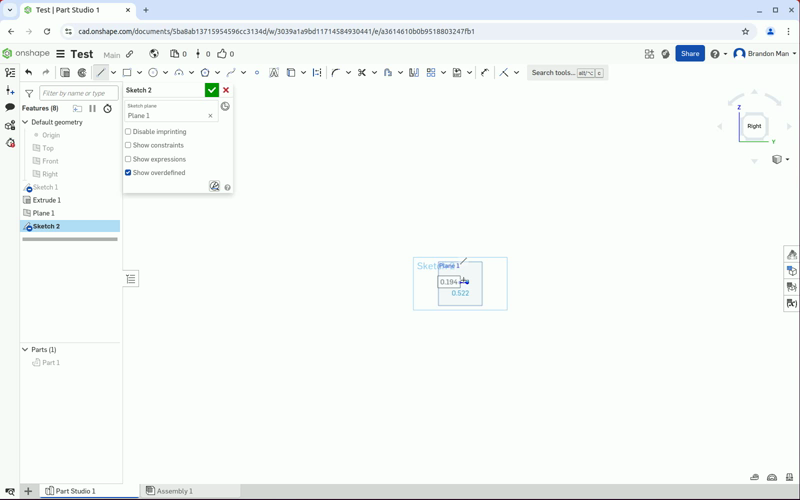
scroll(6)
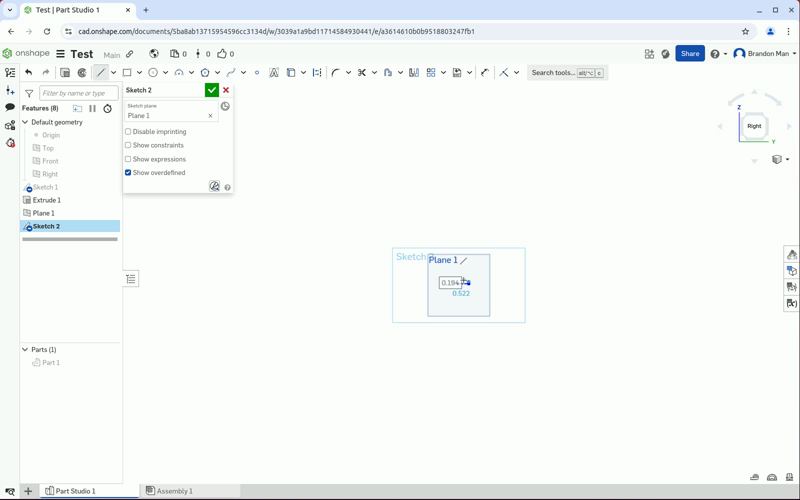
scroll(6)
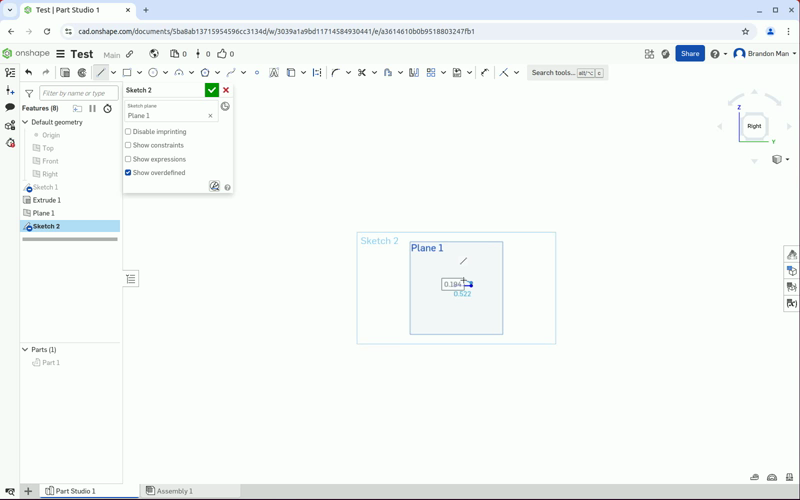
scroll(6)
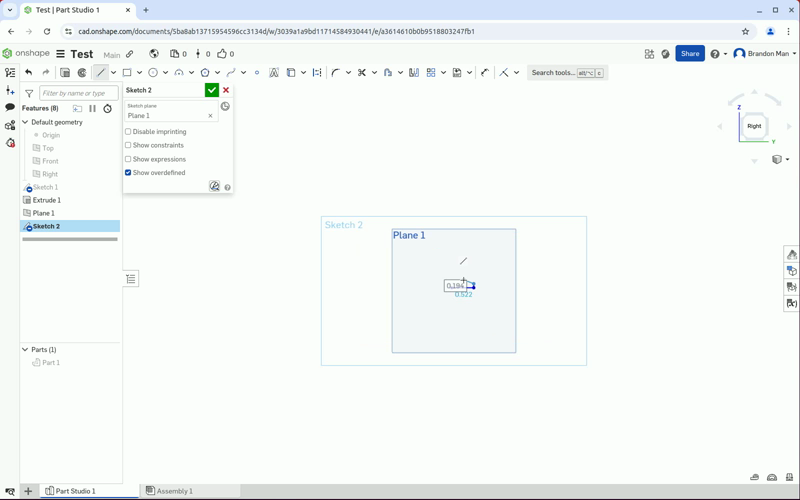
scroll(6)
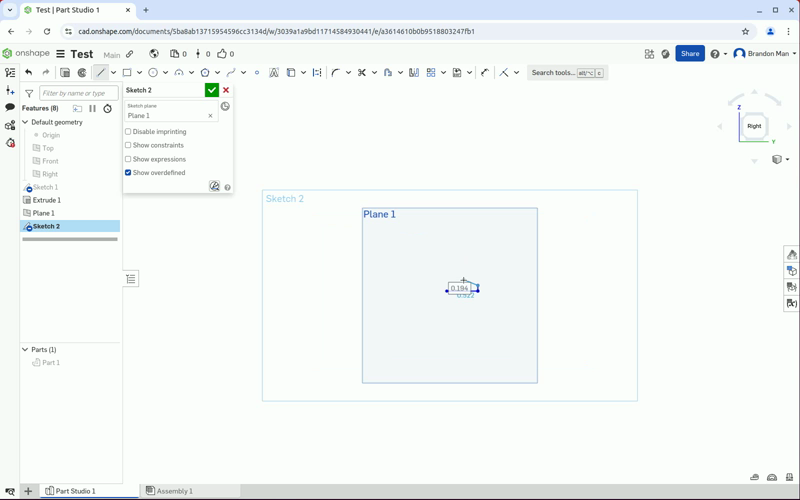
scroll(6)
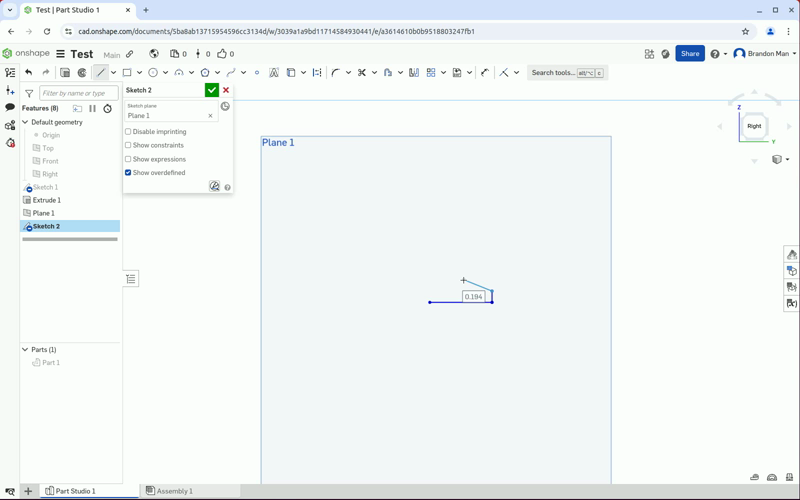
click(463, 279)
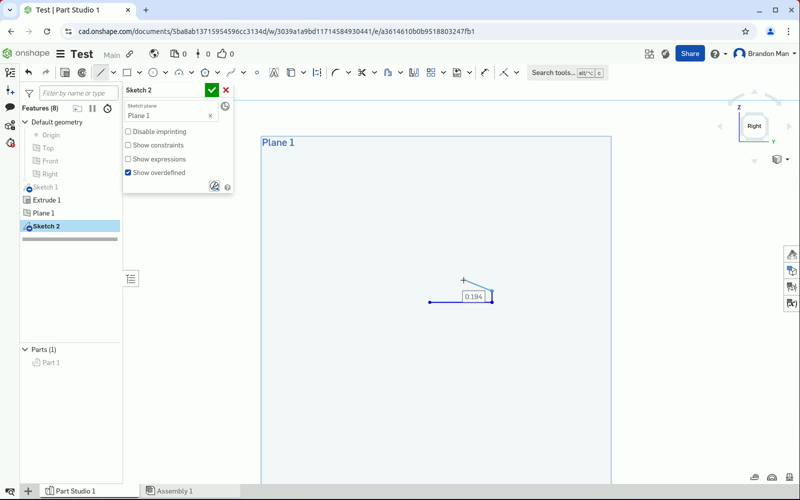
scroll(-6)
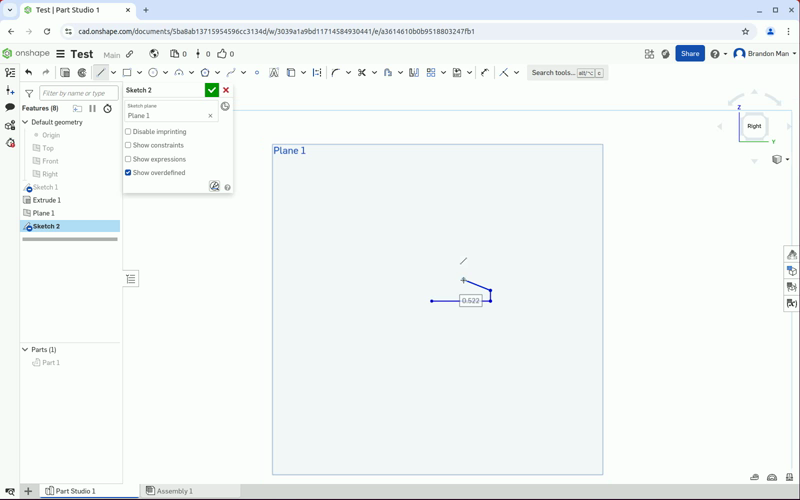
scroll(-6)
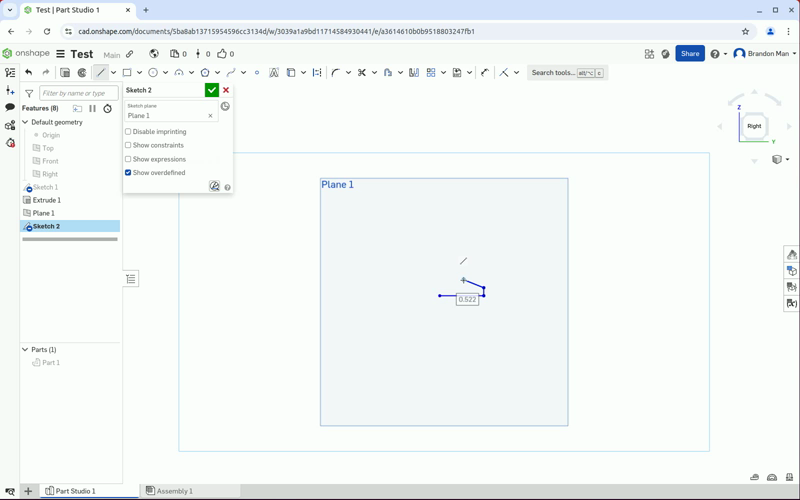
scroll(-6)
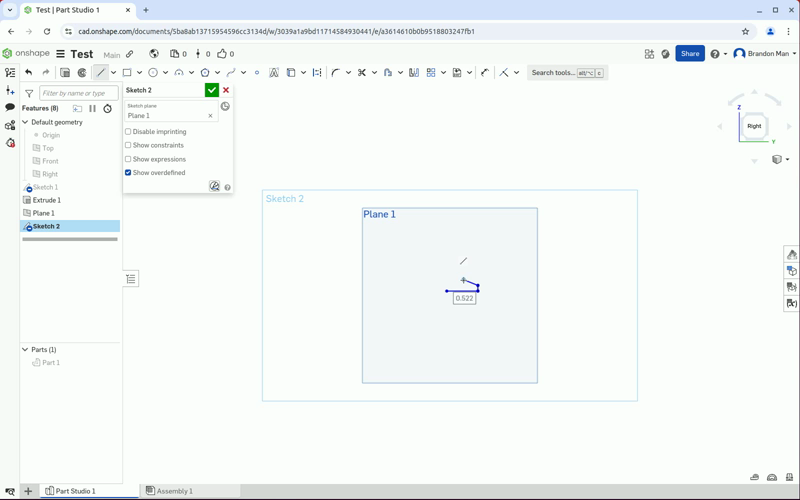
scroll(-6)
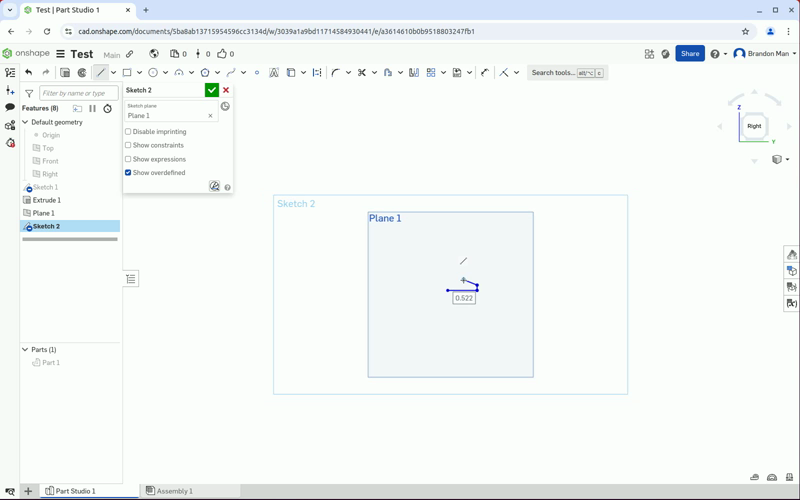
scroll(-6)
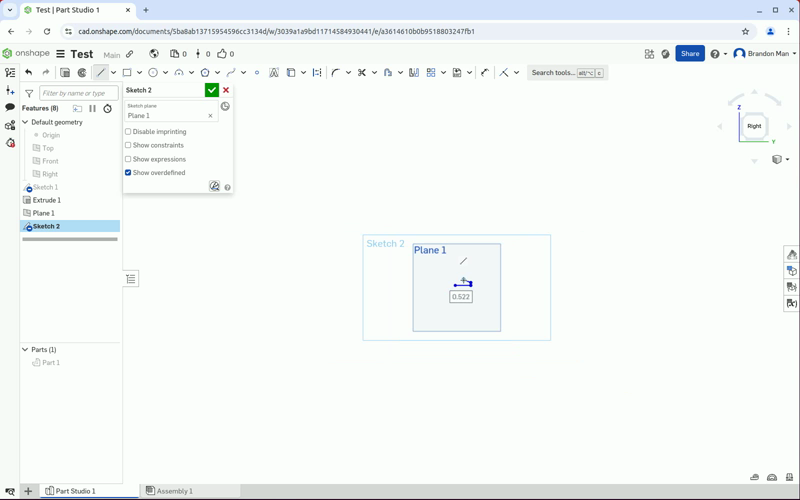
scroll(-6)
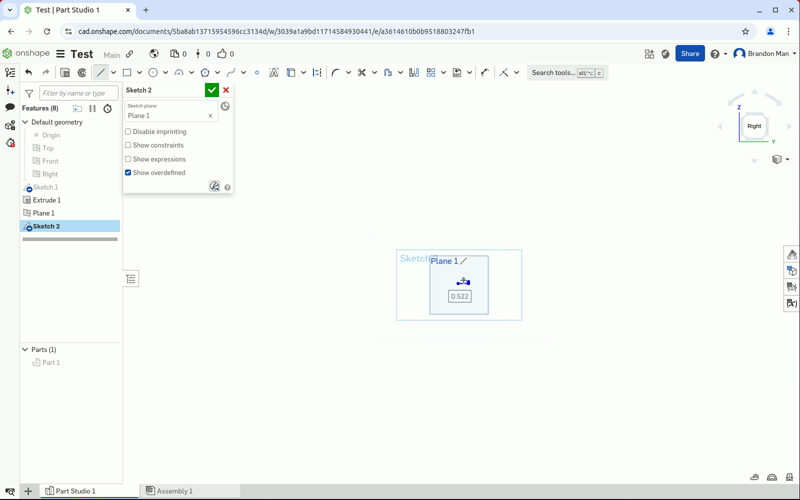
scroll(-6)
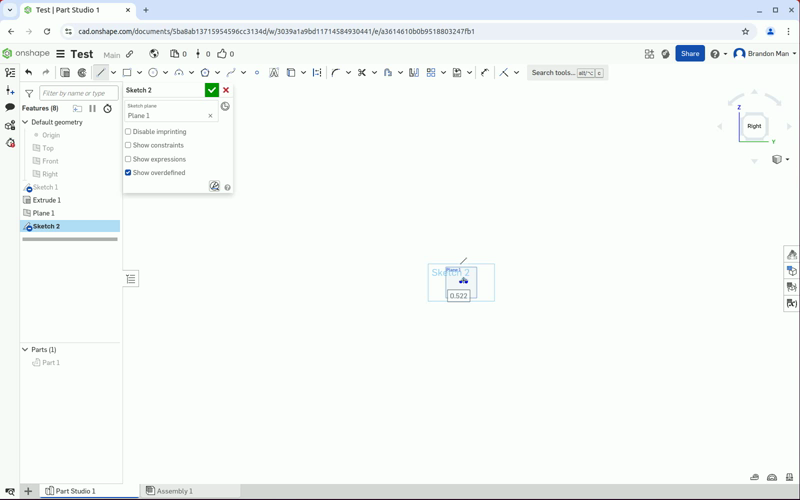
key_up(shift)
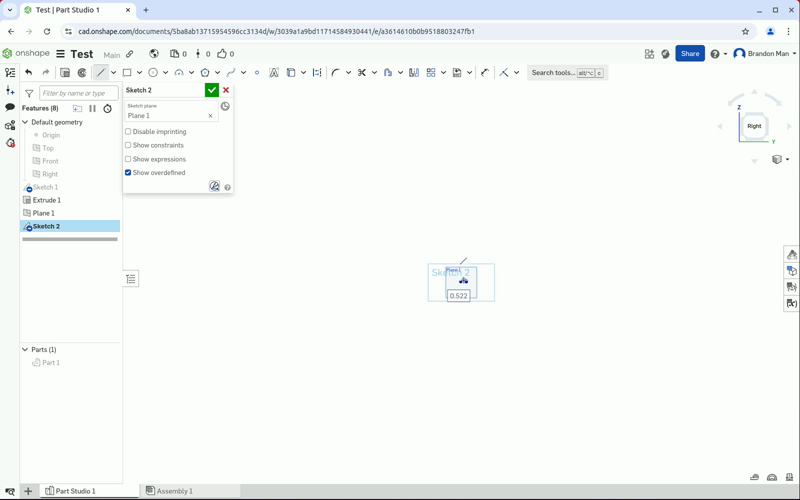
key_down(shift)
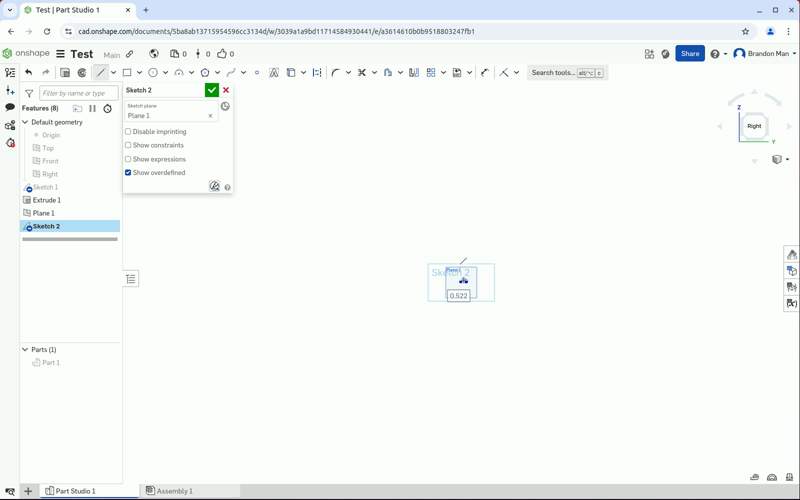
mouse_move(493, 279)
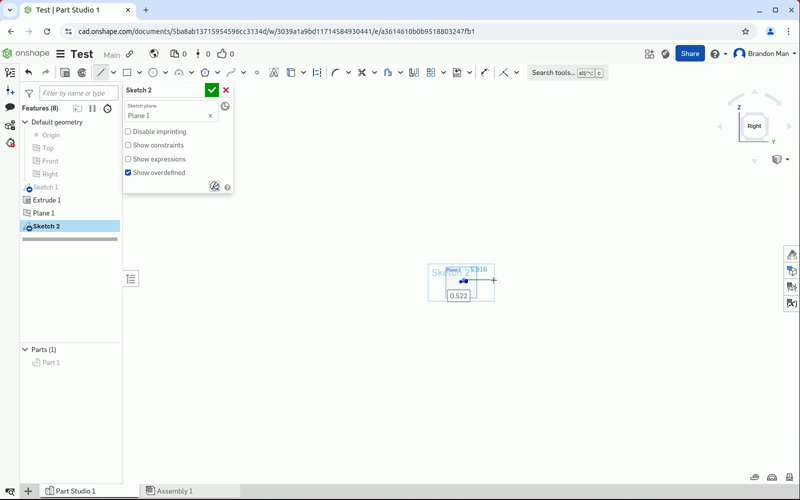
mouse_move(461, 280)
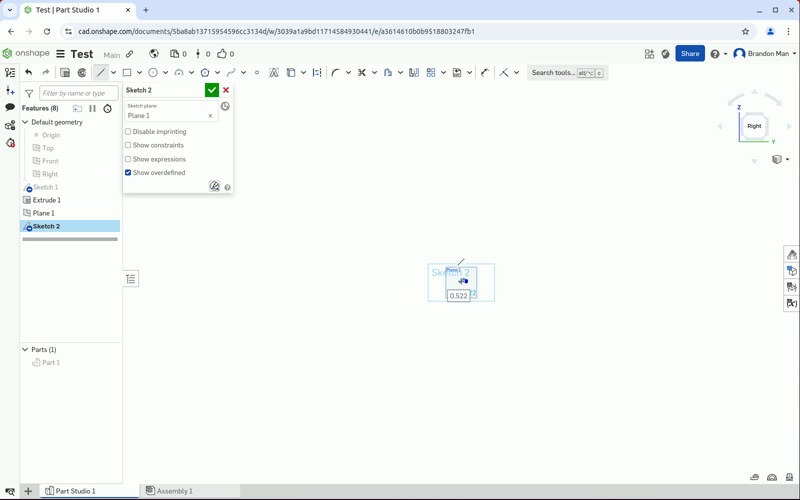
scroll(6)
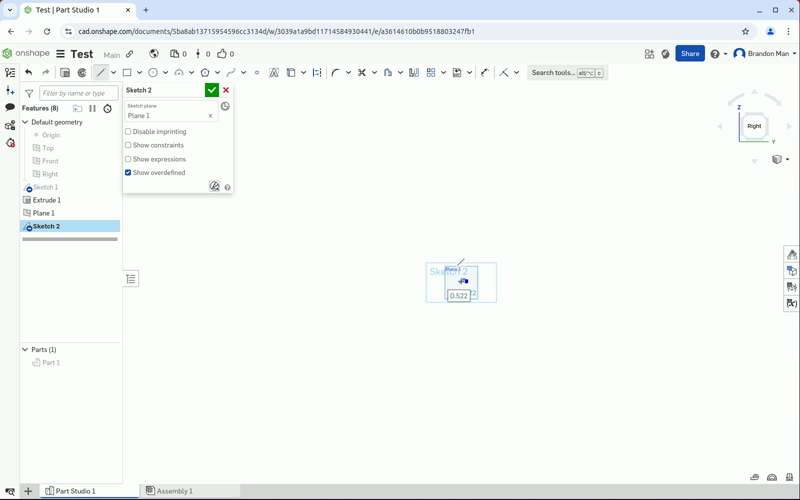
scroll(6)
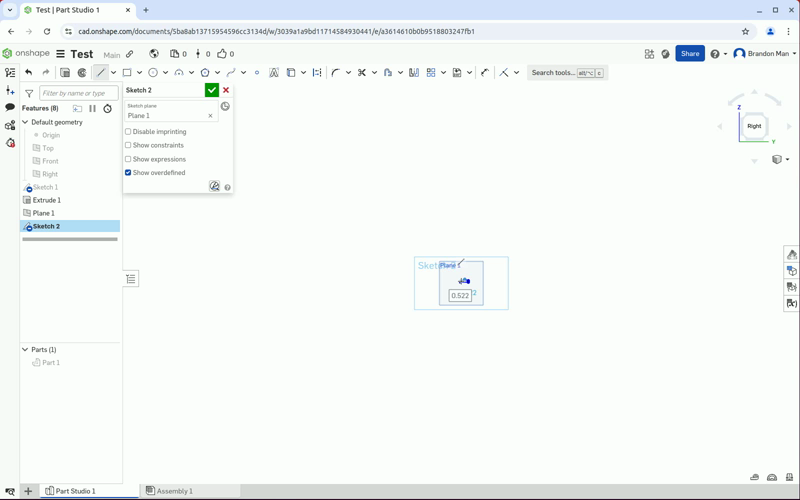
scroll(6)
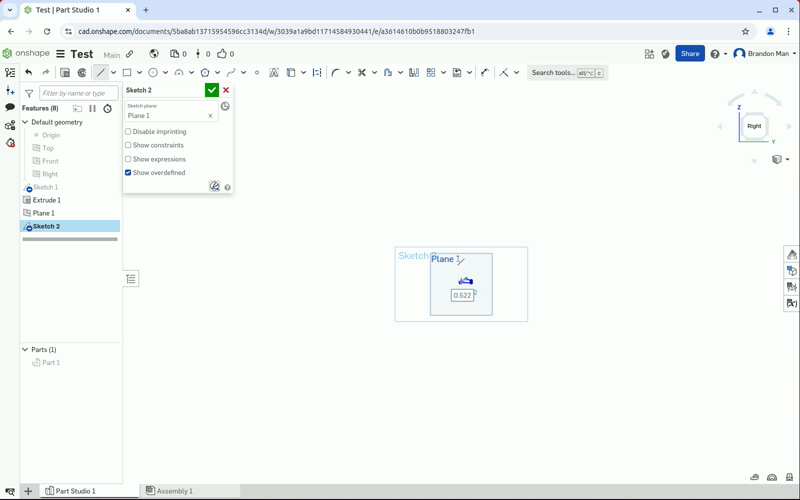
scroll(6)
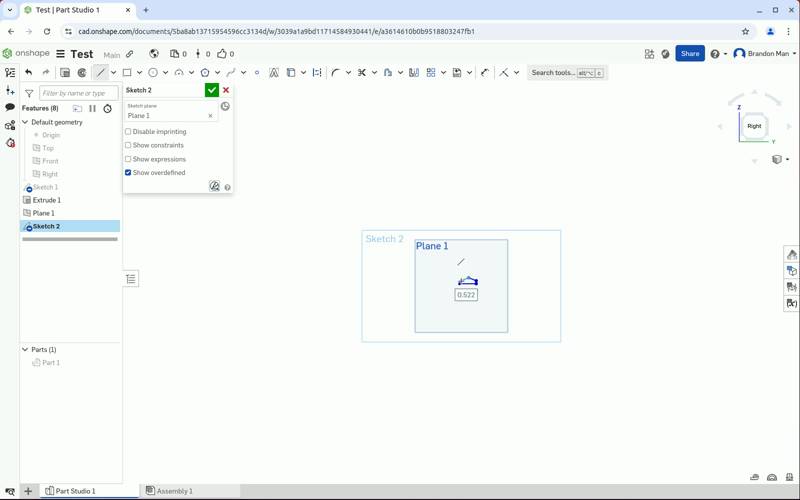
scroll(6)
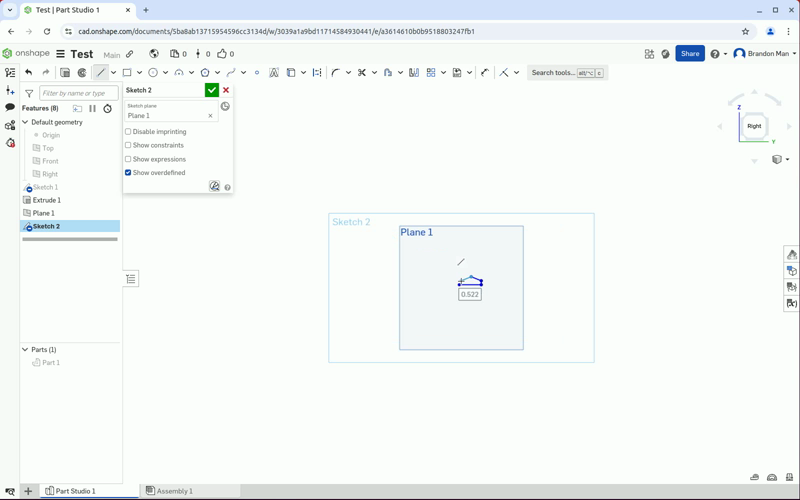
scroll(6)
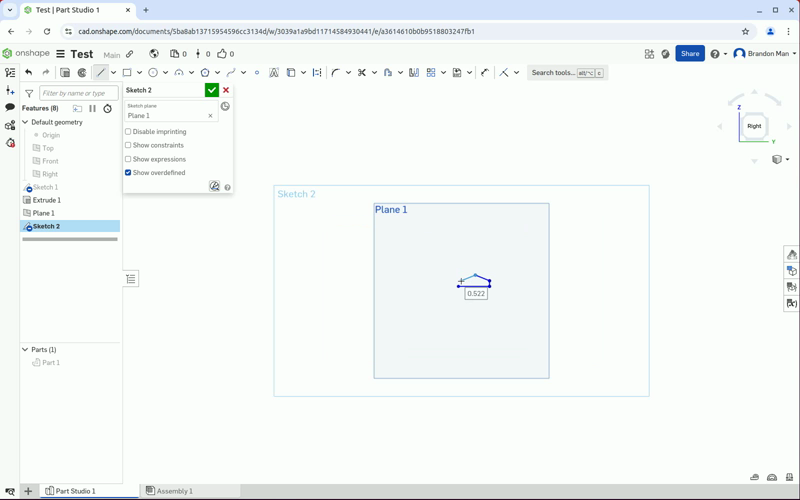
scroll(6)
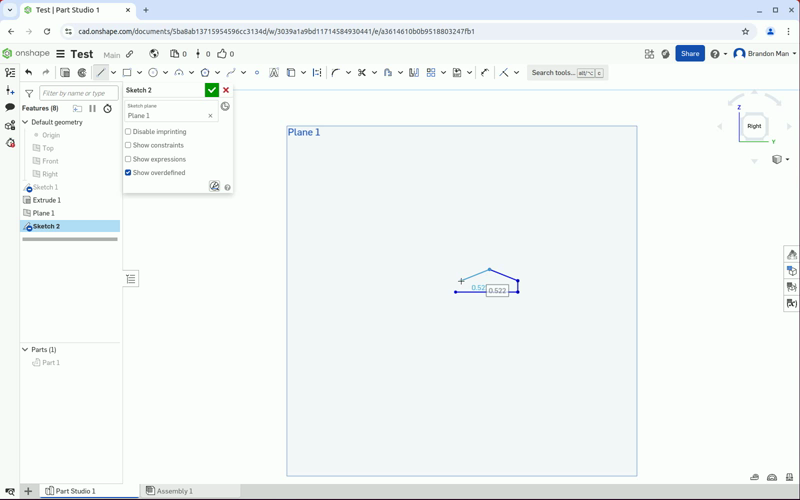
click(461, 280)
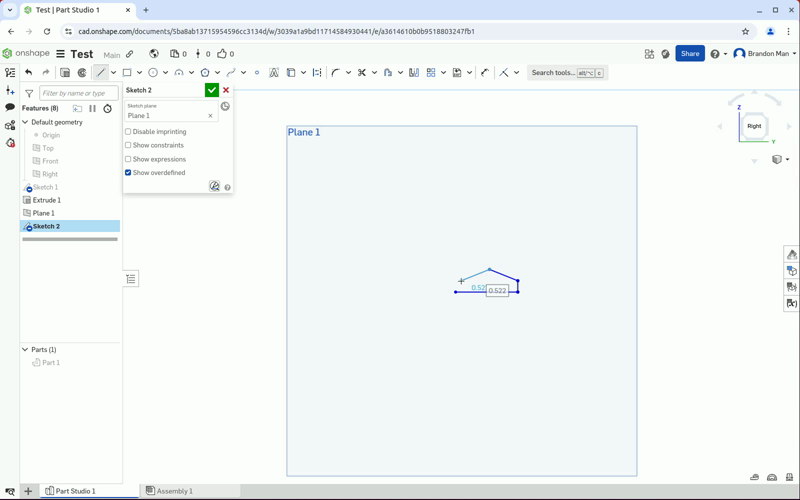
scroll(-6)
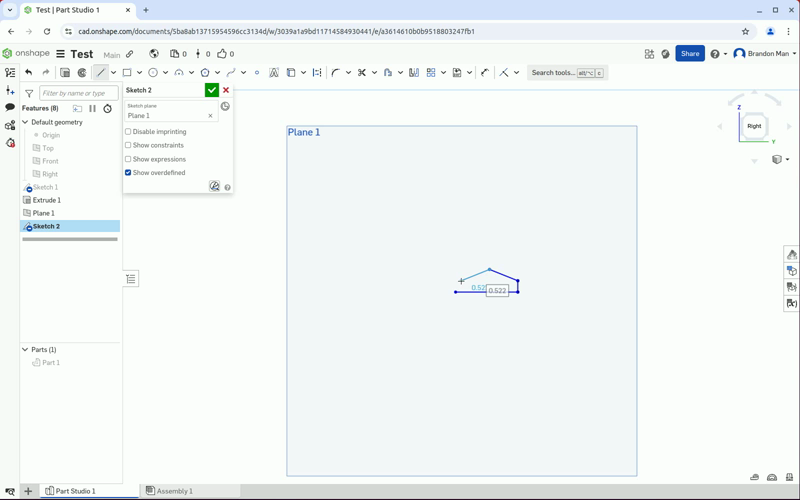
scroll(-6)
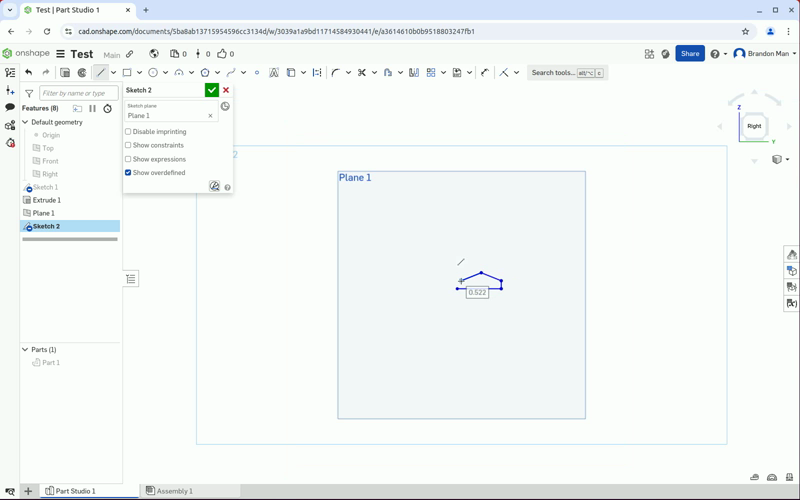
scroll(-6)
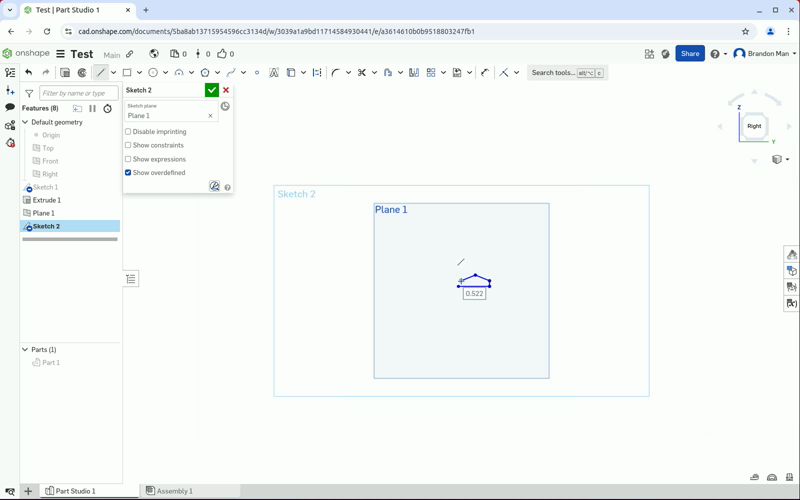
scroll(-6)
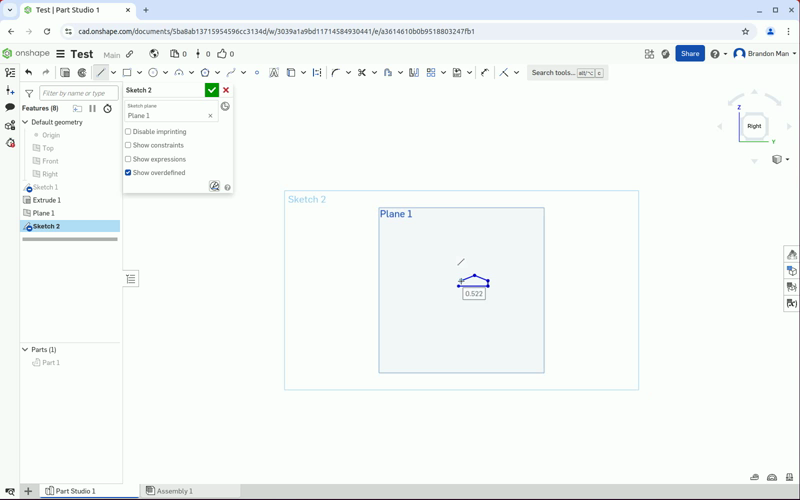
scroll(-6)
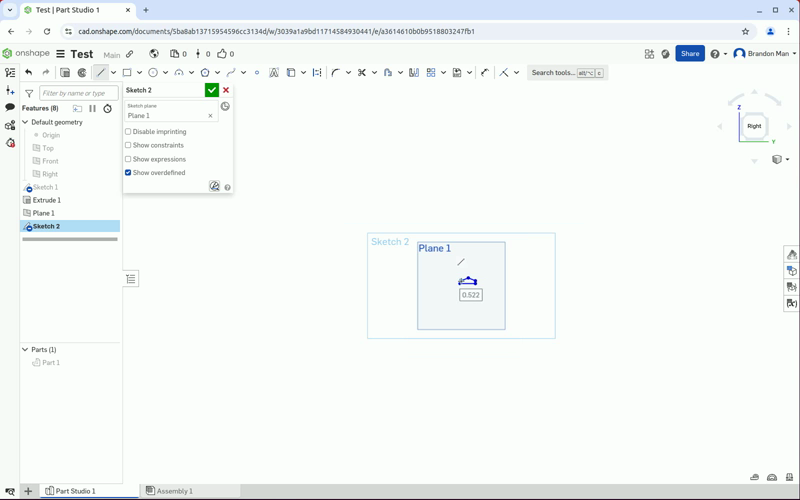
scroll(-6)
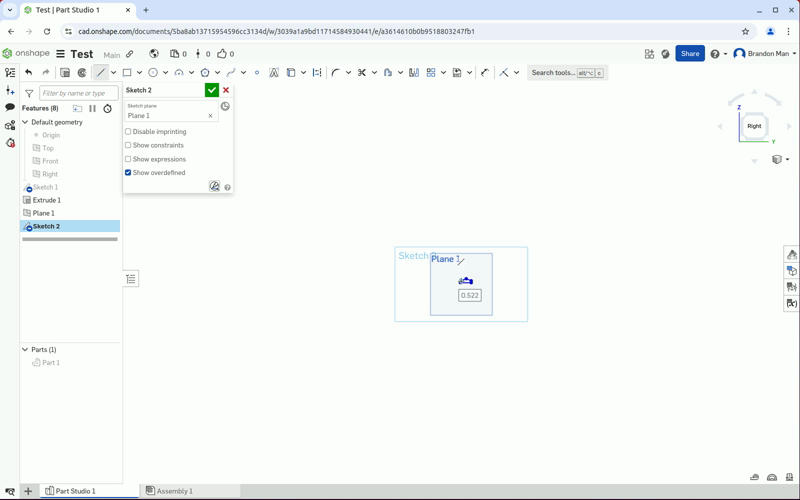
scroll(-6)
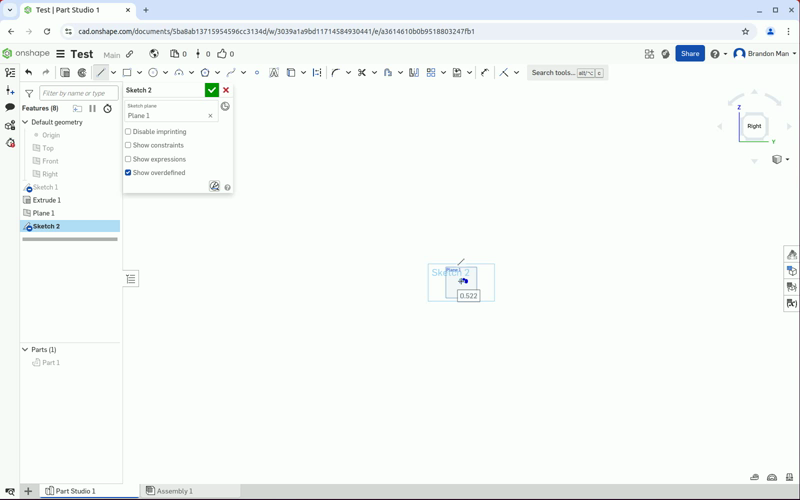
key_up(shift)
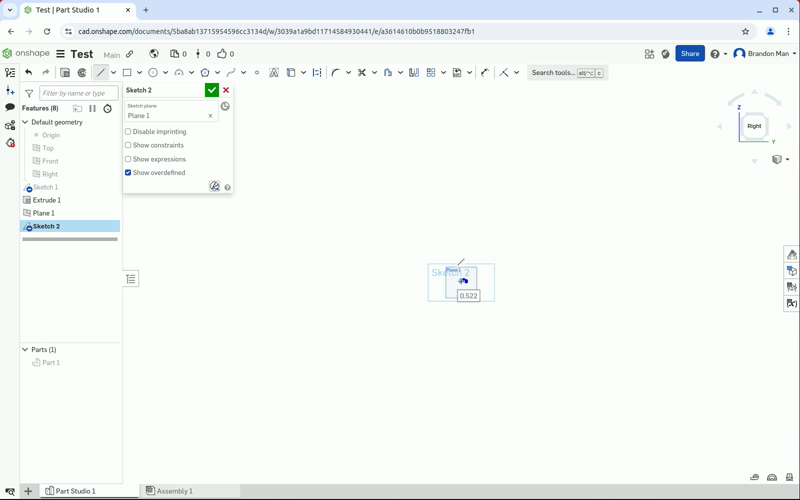
mouse_move(491, 280)
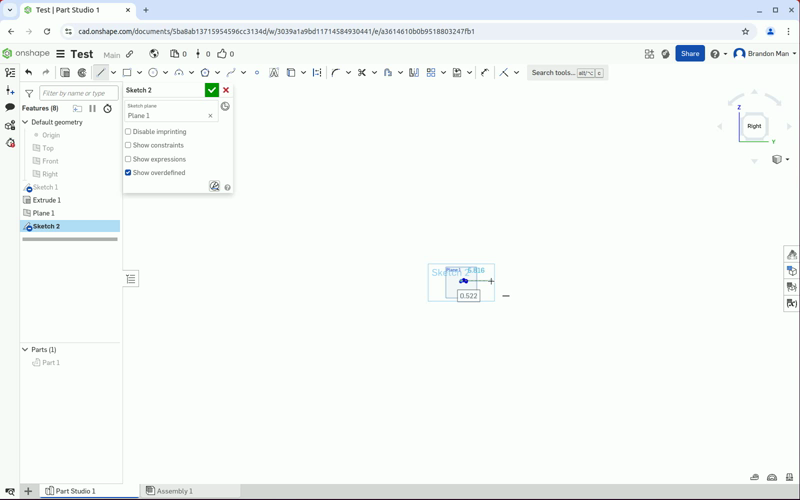
key_down(shift)
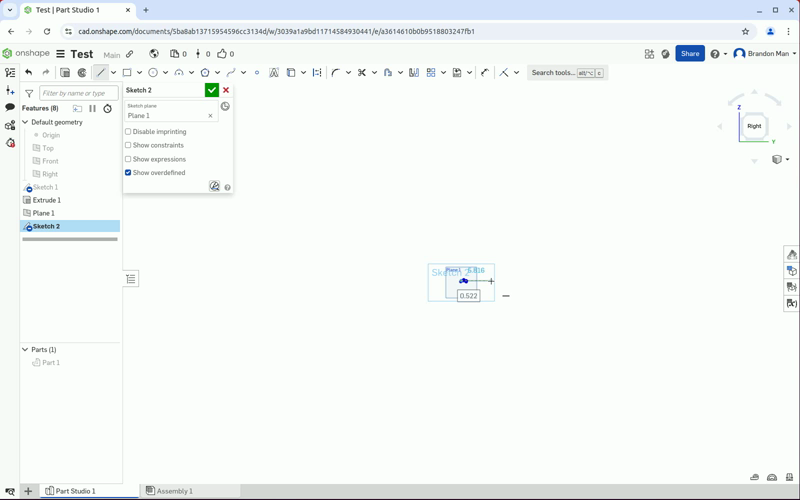
mouse_move(460, 281)
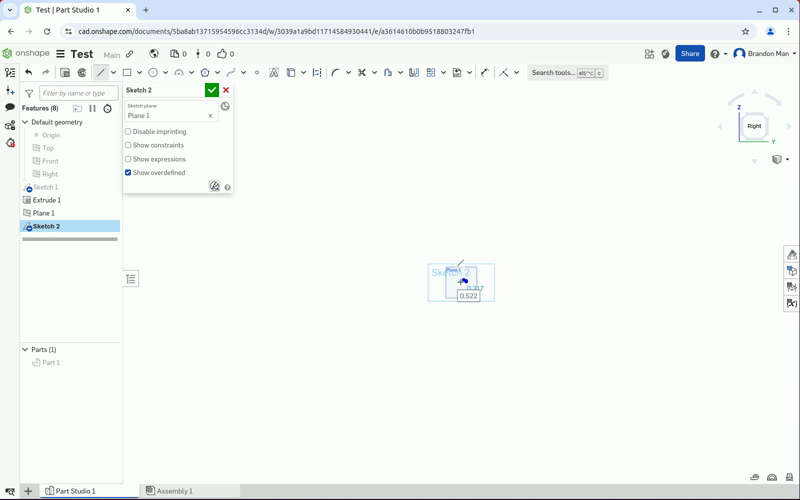
scroll(6)
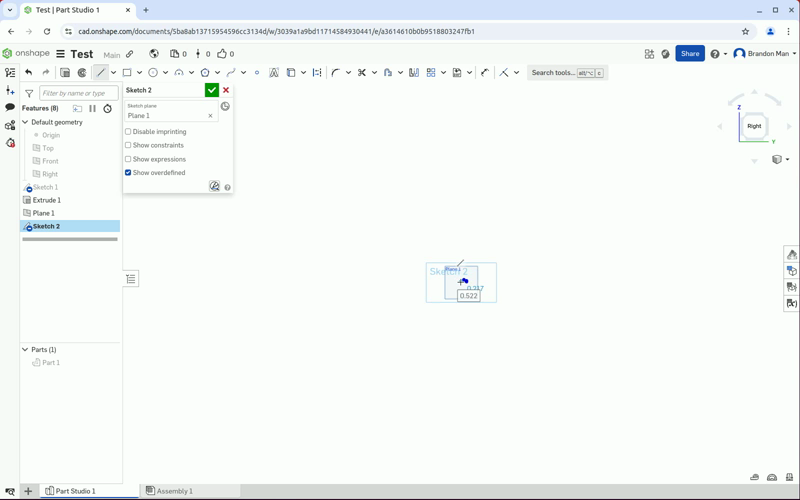
scroll(6)
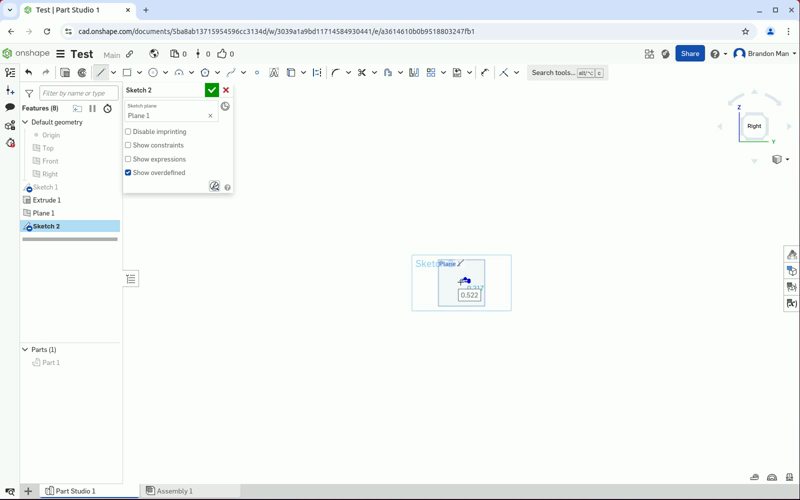
scroll(6)
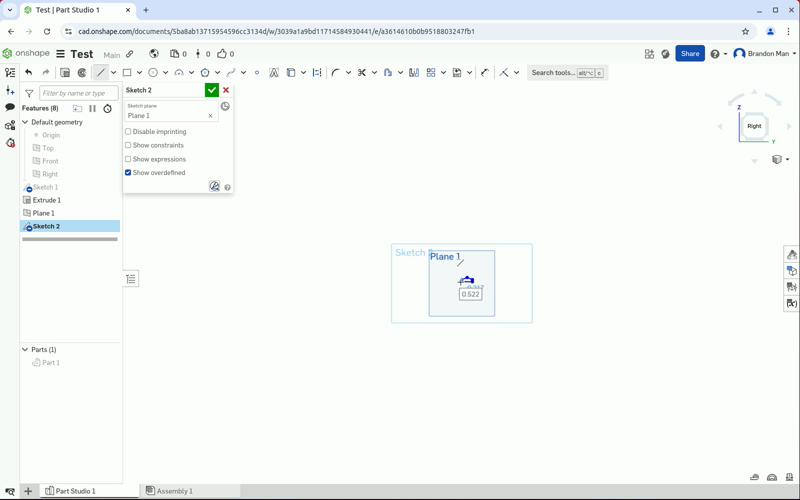
scroll(6)
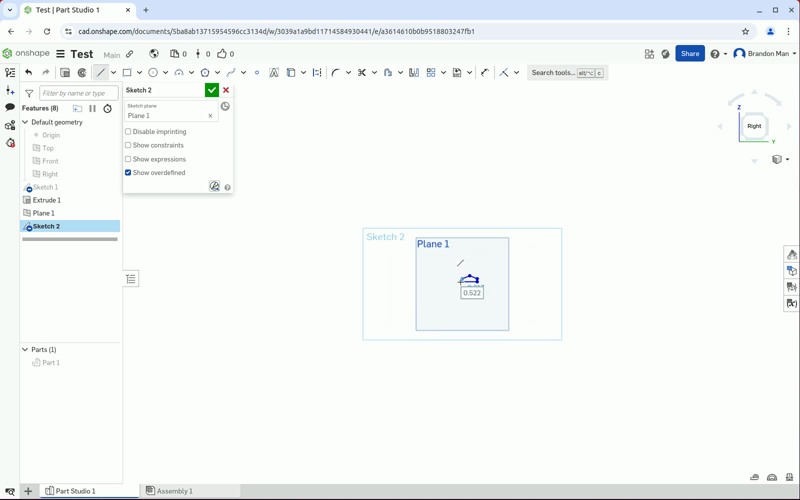
scroll(6)
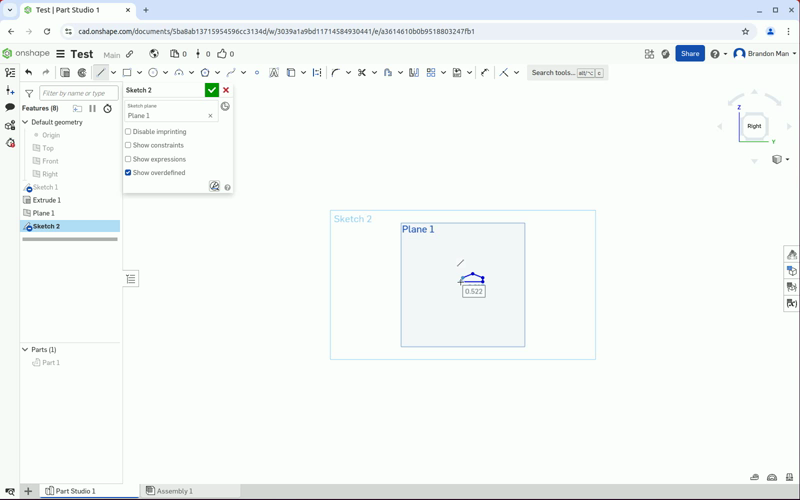
scroll(6)
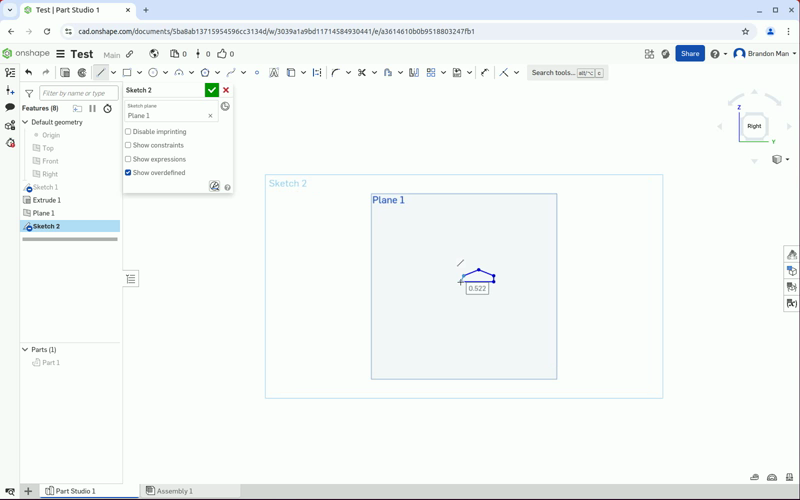
scroll(6)
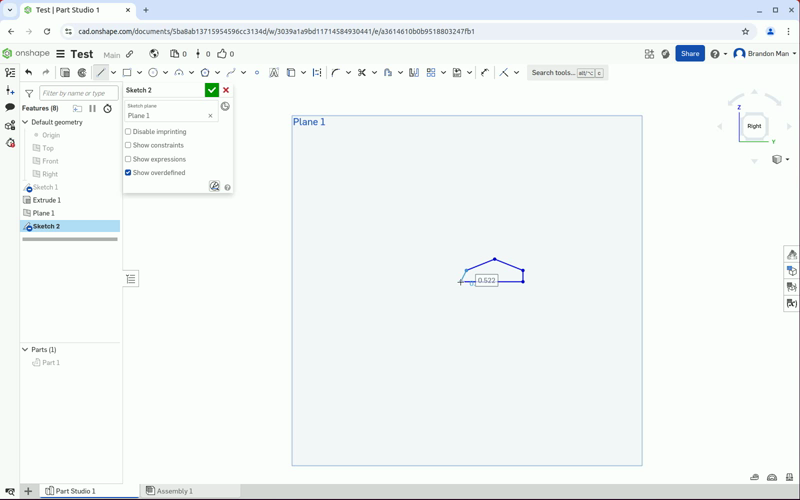
key_up(shift)
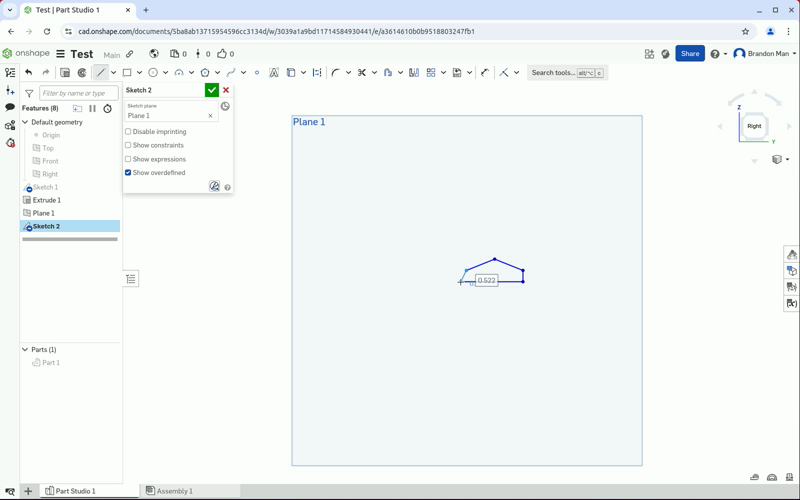
click(460, 281)
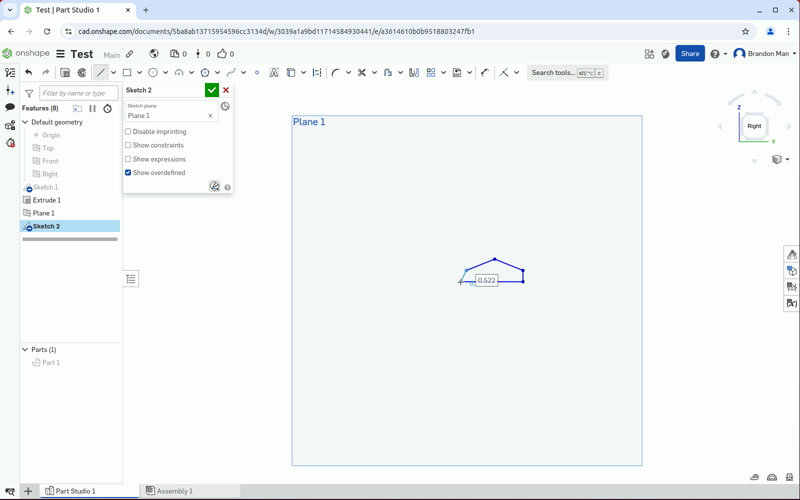
scroll(-6)
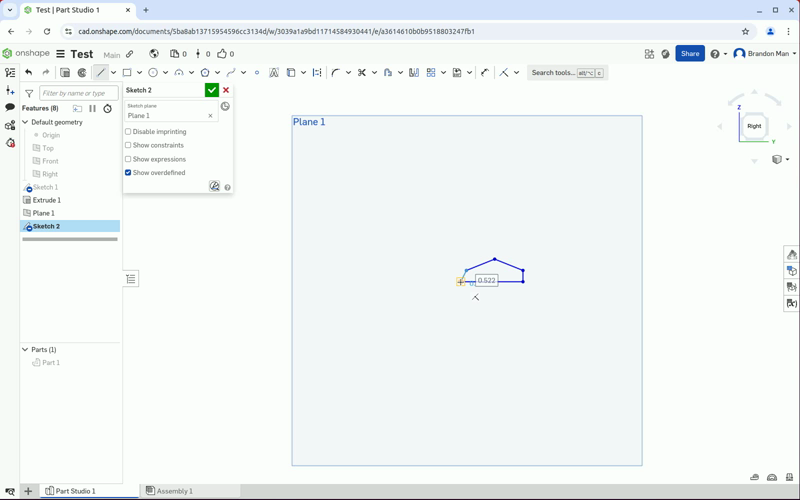
scroll(-6)
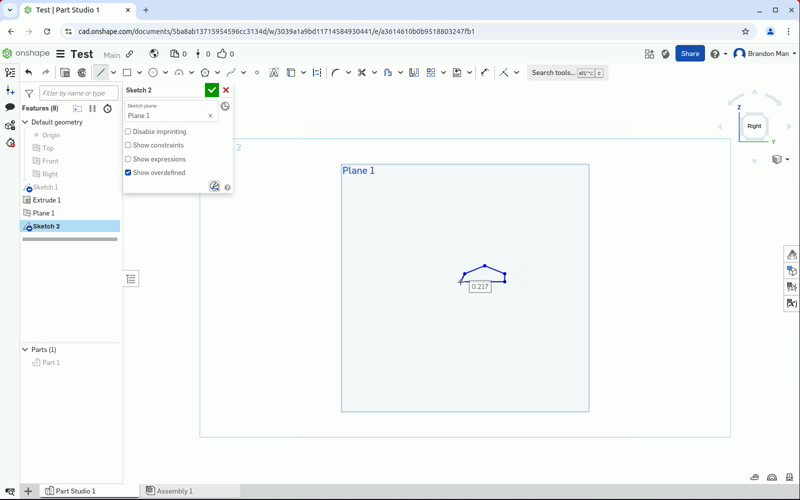
scroll(-6)
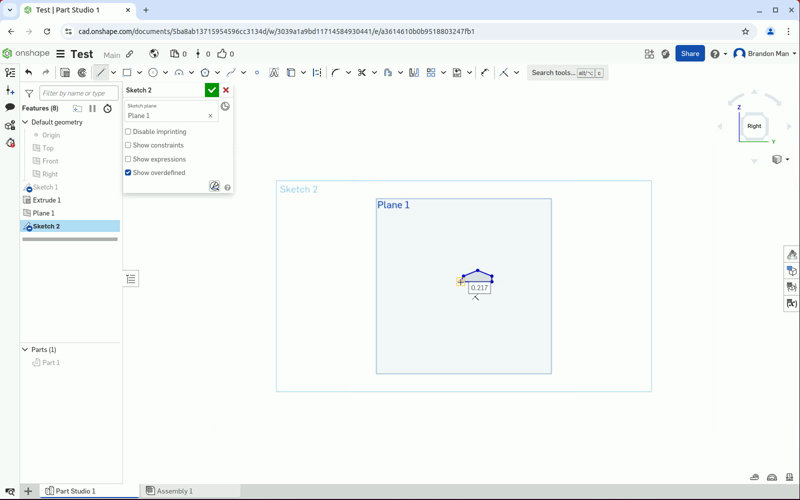
scroll(-6)
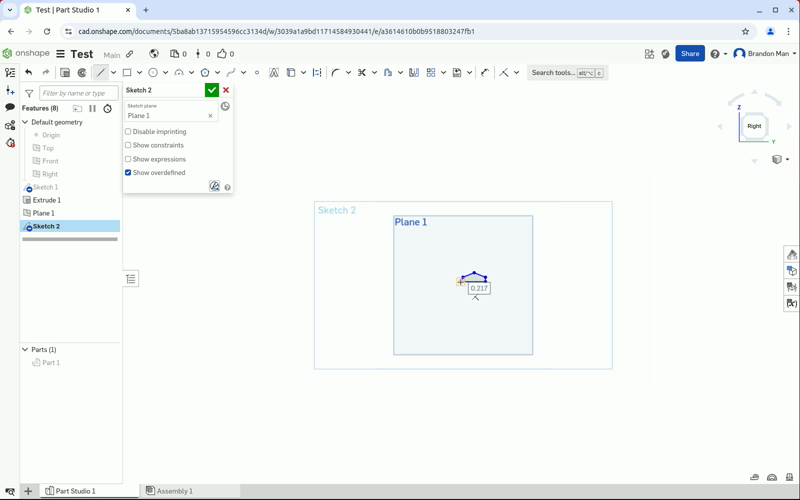
scroll(-6)
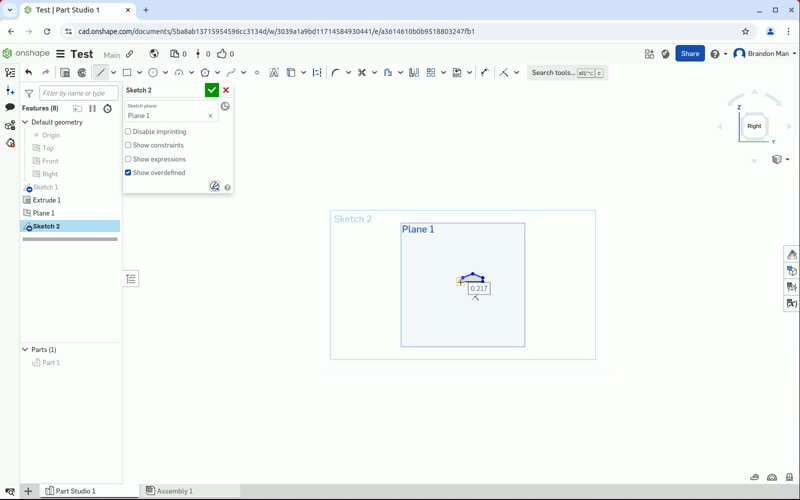
scroll(-6)
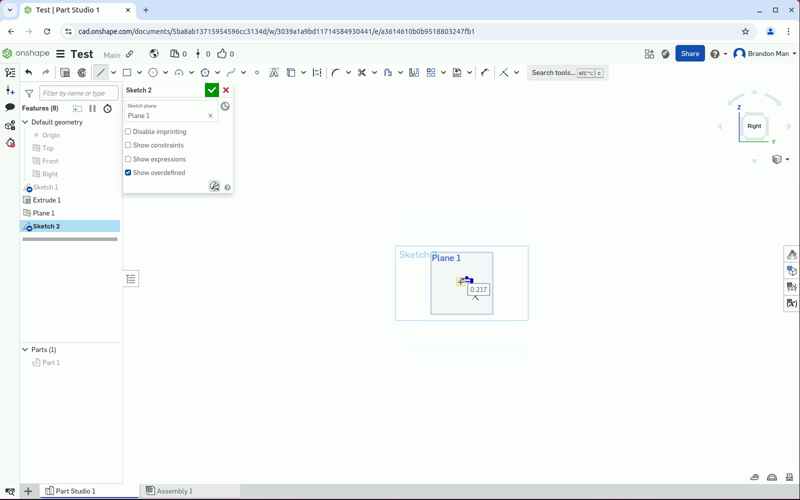
scroll(-6)
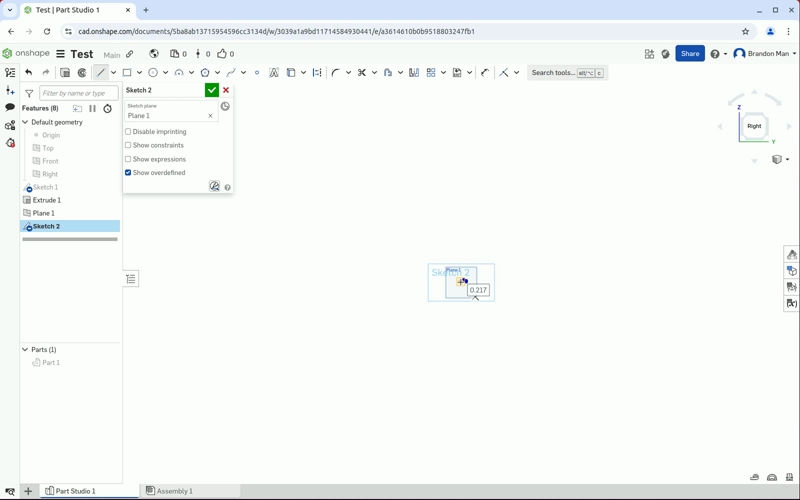
key(esc)
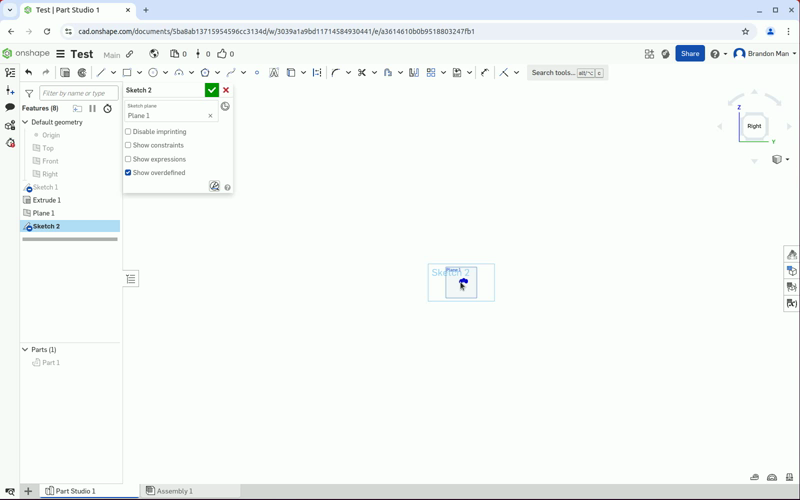
mouse_move(465, 280)
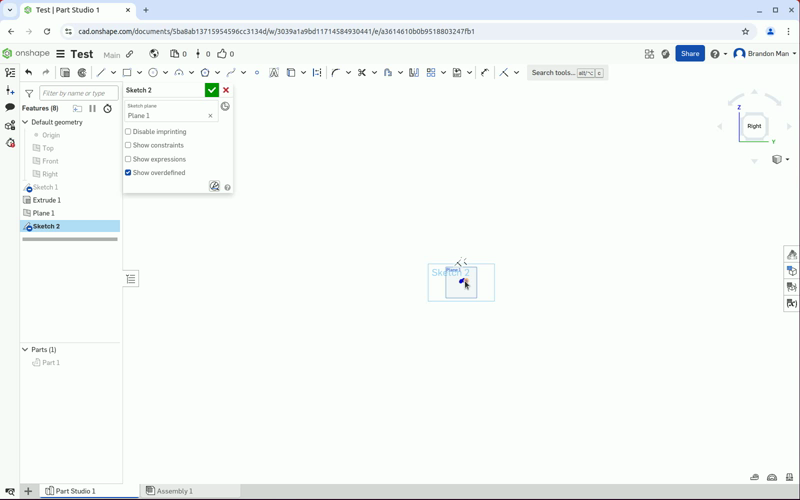
scroll(6)
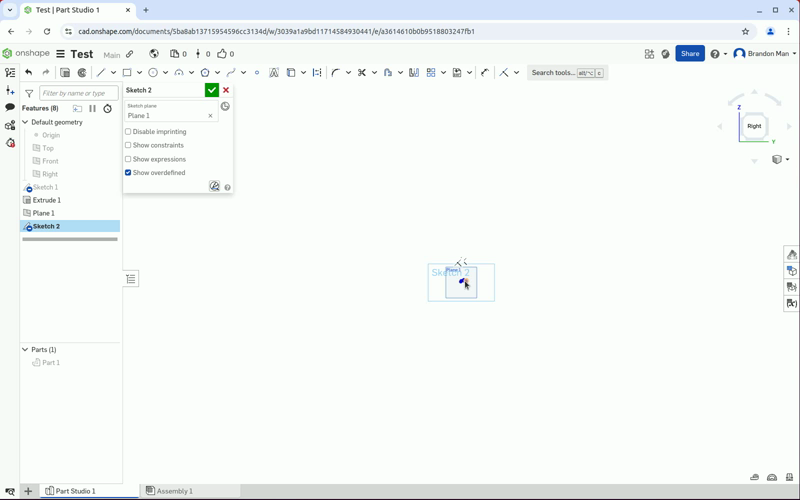
scroll(6)
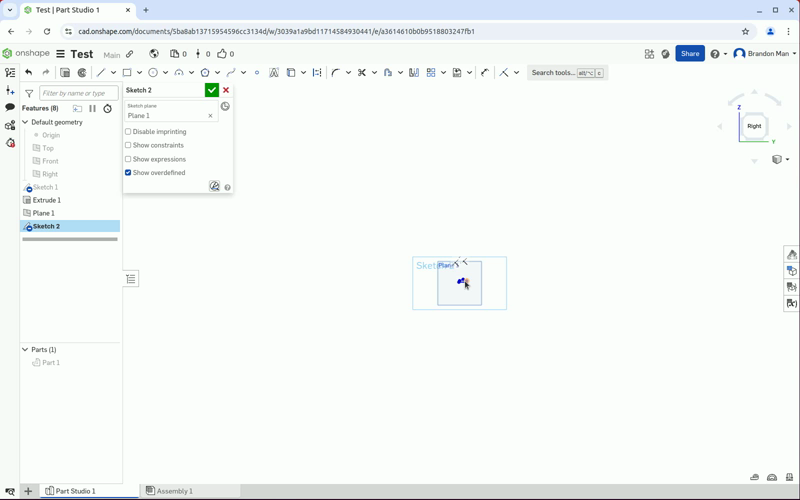
scroll(6)
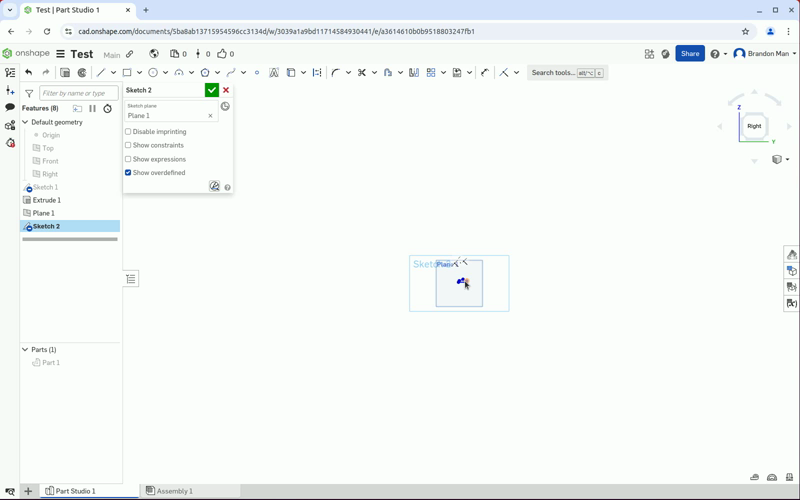
scroll(6)
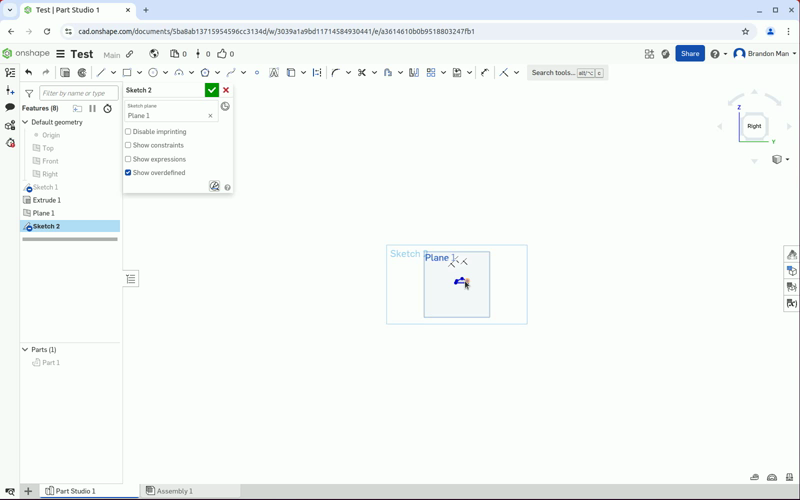
scroll(6)
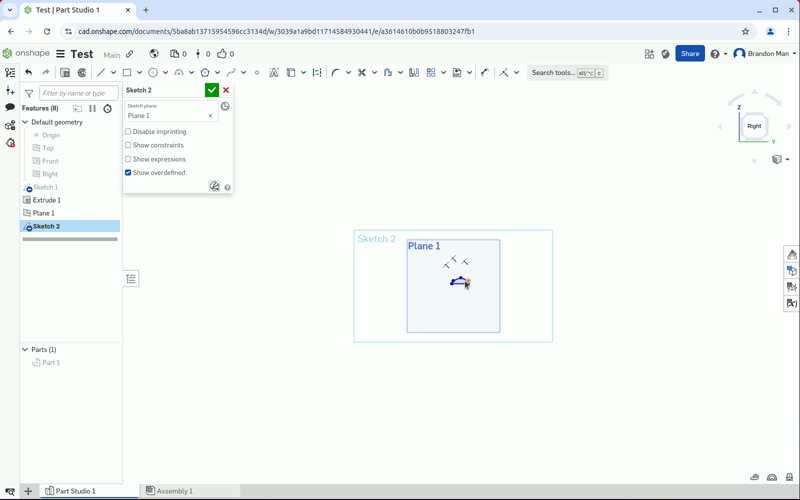
scroll(6)
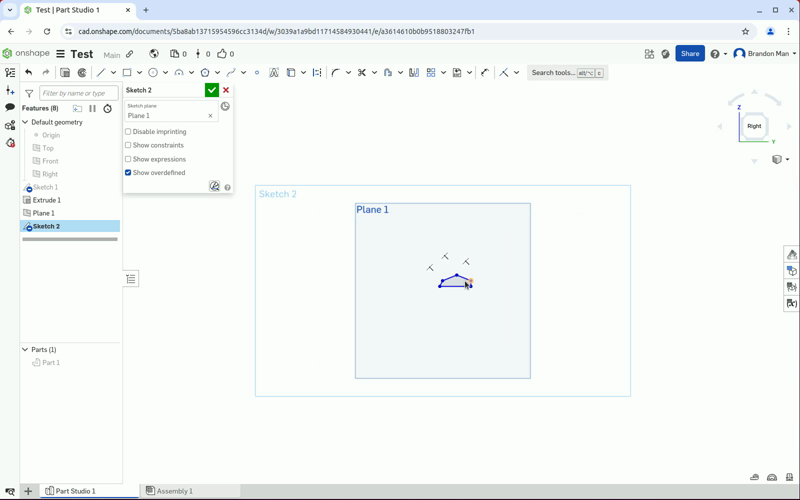
scroll(6)
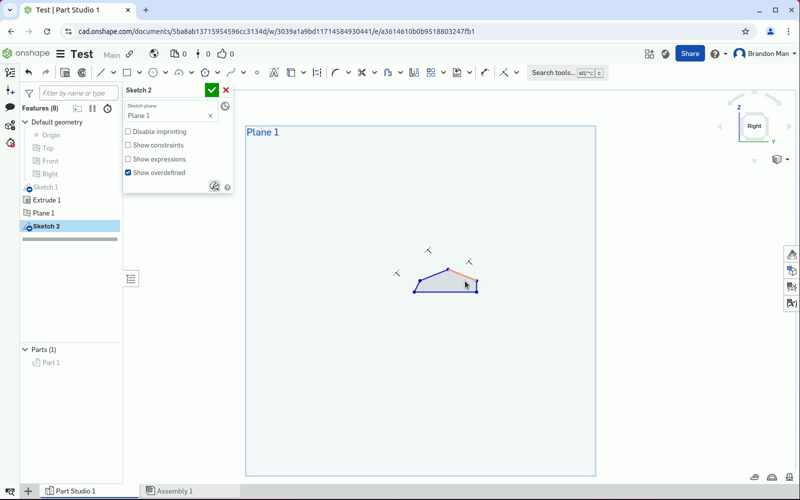
click(465, 280)
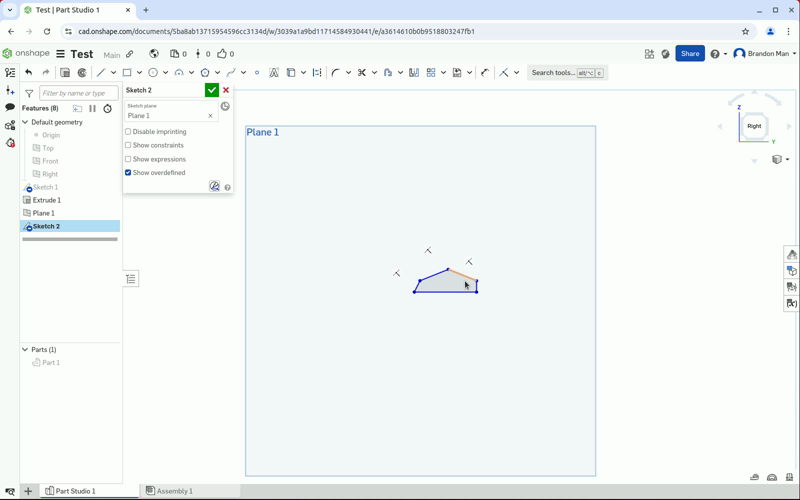
scroll(-6)
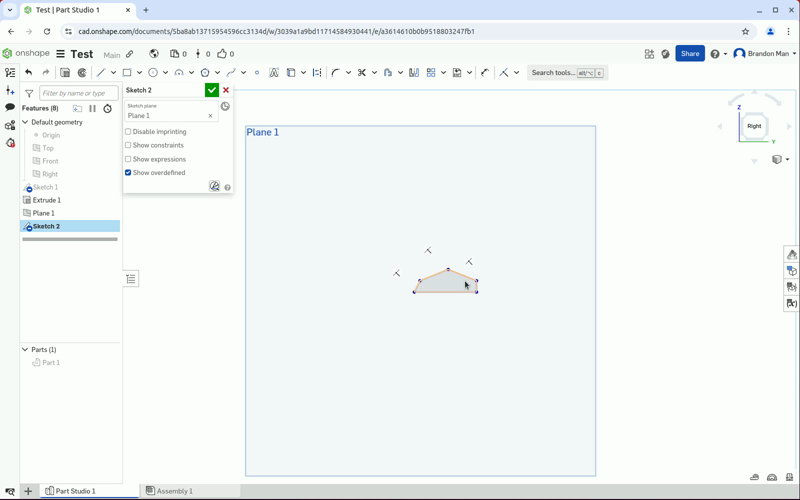
scroll(-6)
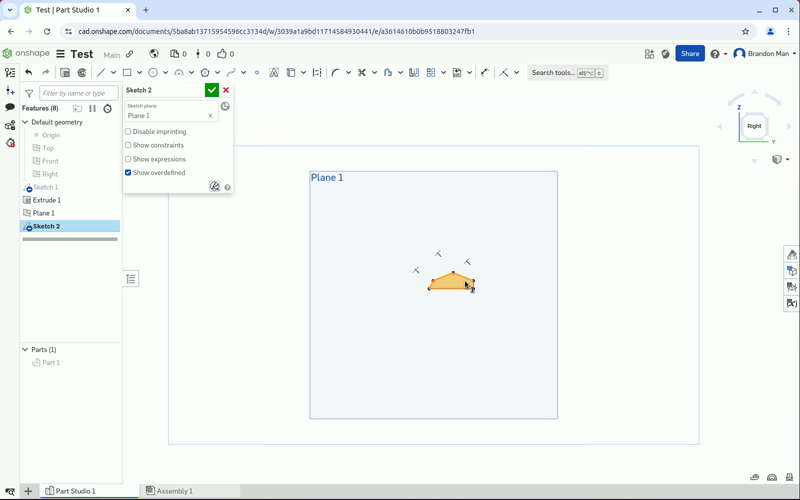
scroll(-6)
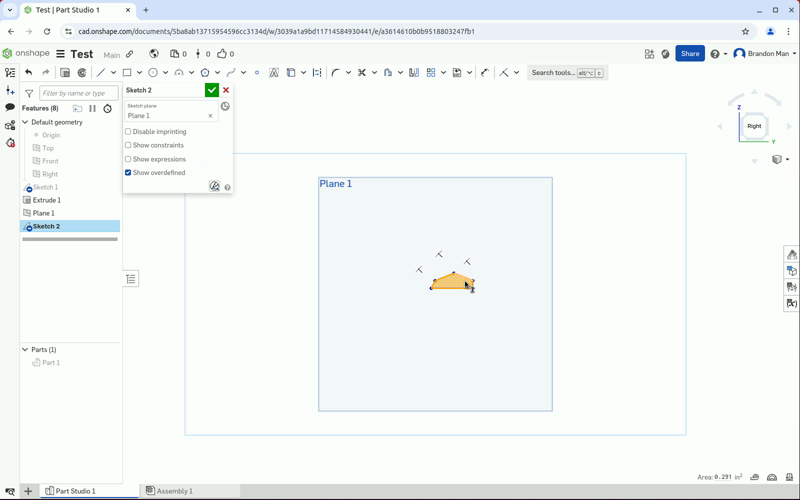
scroll(-6)
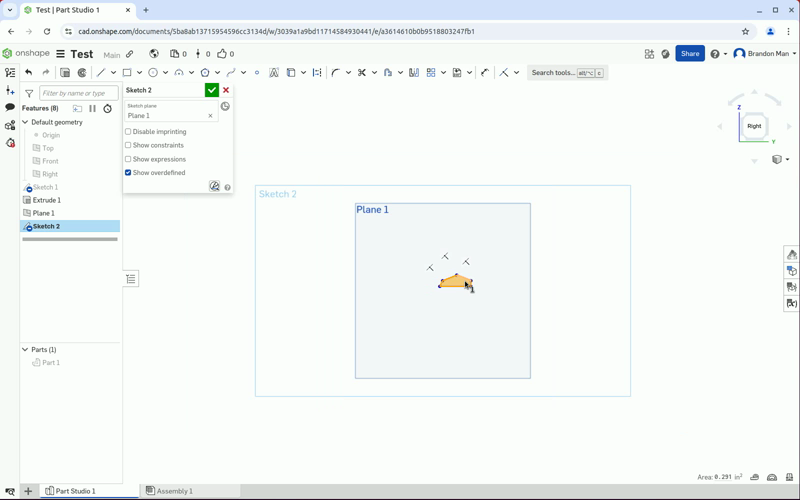
scroll(-6)
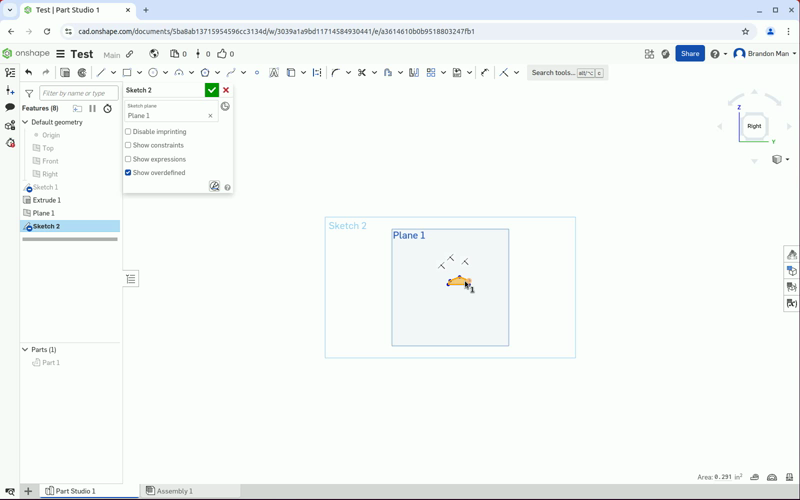
scroll(-6)
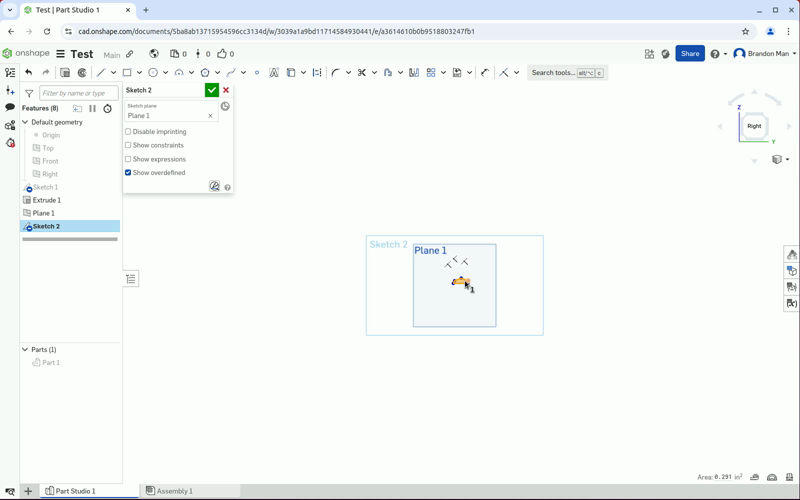
scroll(-6)
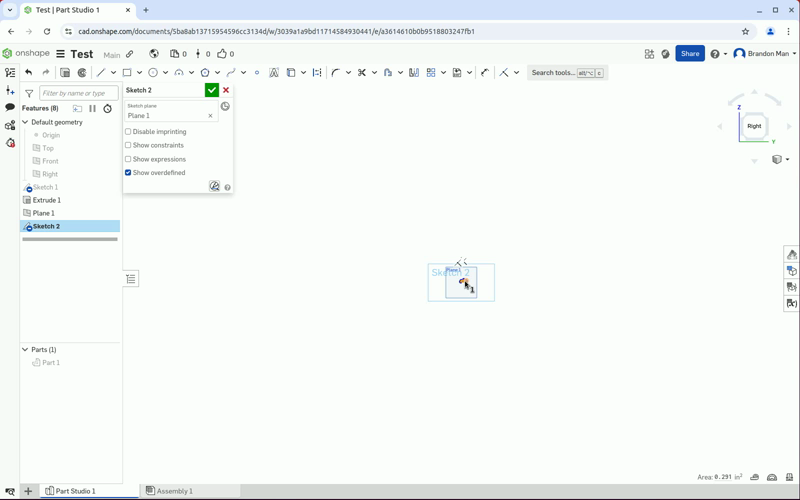
mouse_move(73, 352)
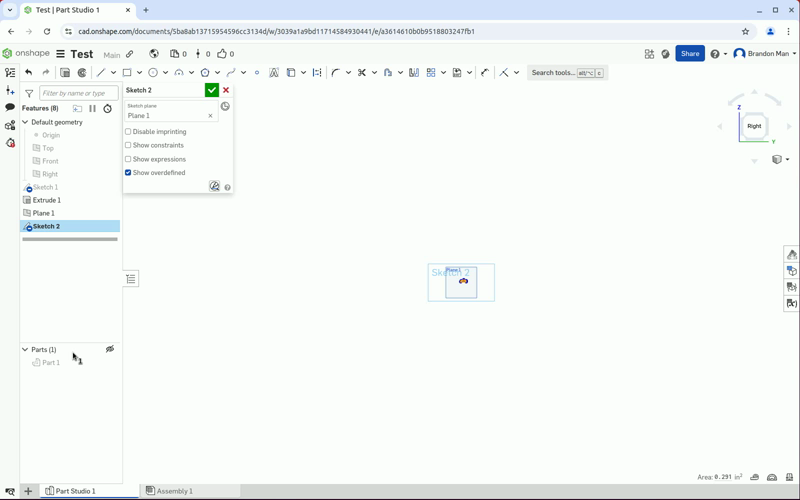
key(shift+y)
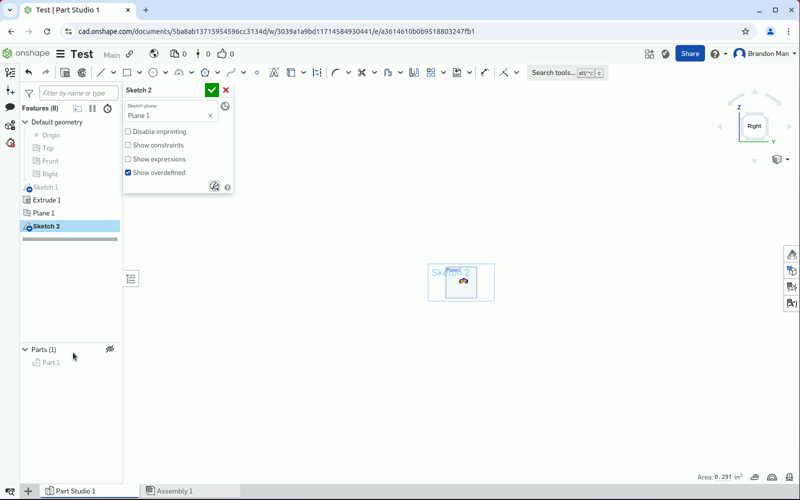
key(shift+e)
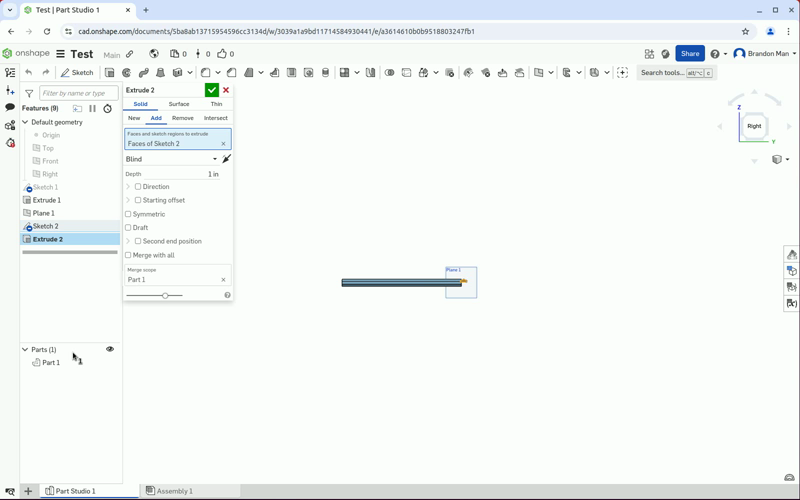
mouse_move(143, 106)
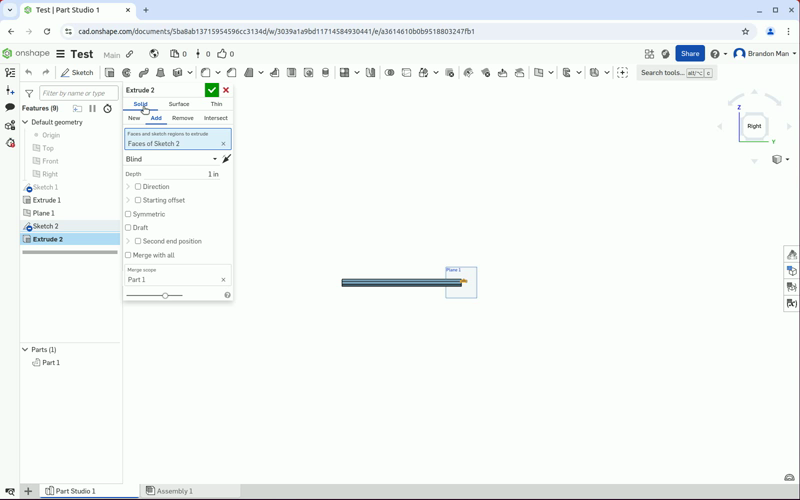
click(143, 106)
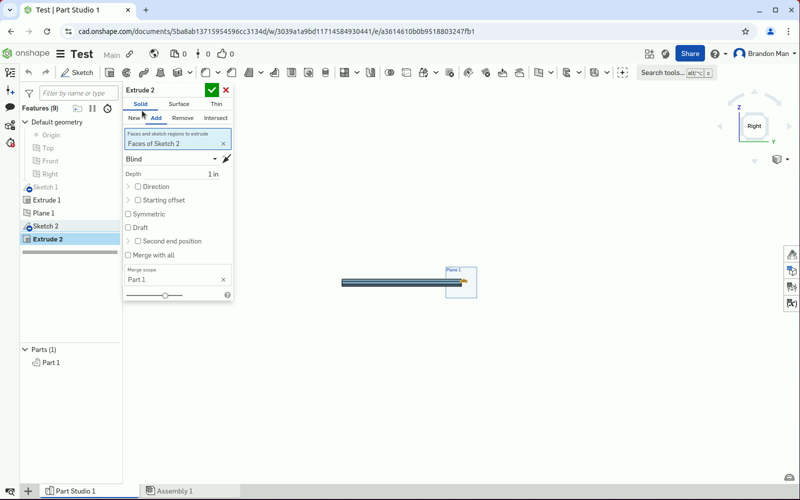
mouse_move(137, 120)
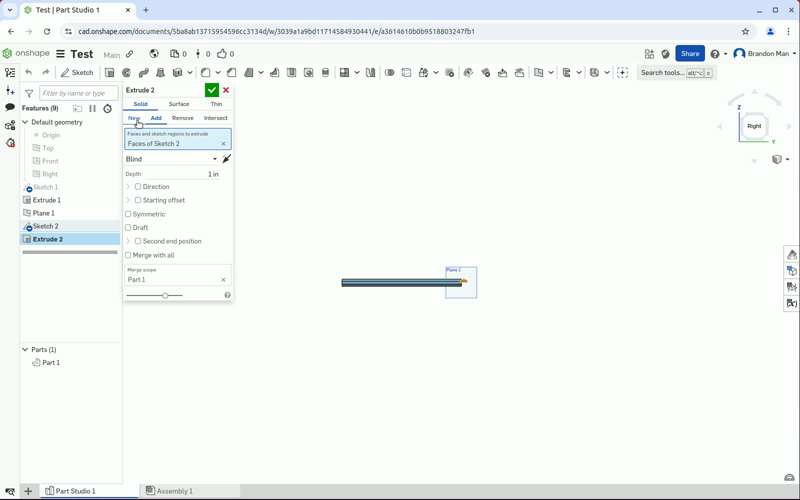
click(137, 120)
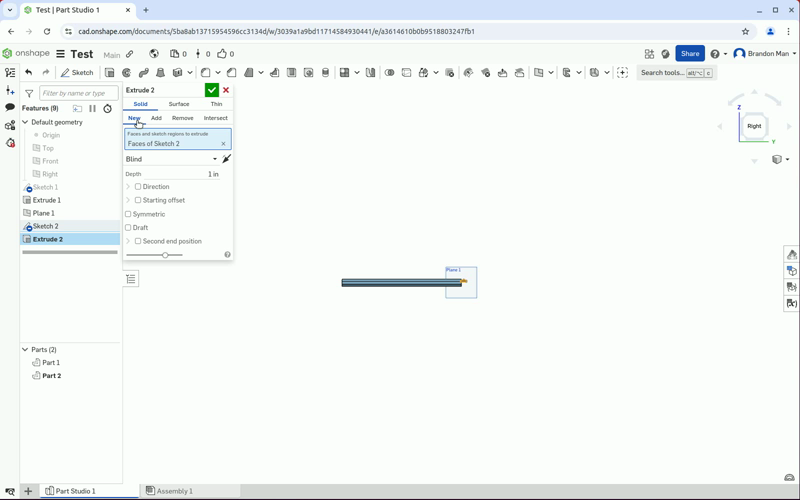
key(tab, 4)
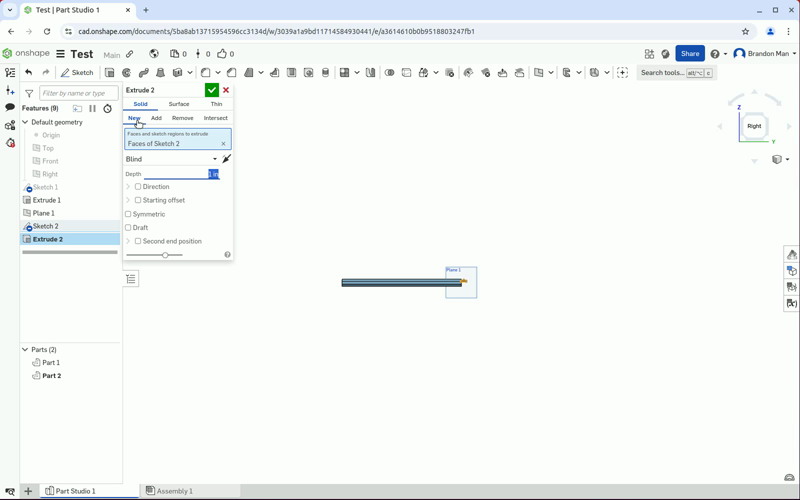
text(2.407)
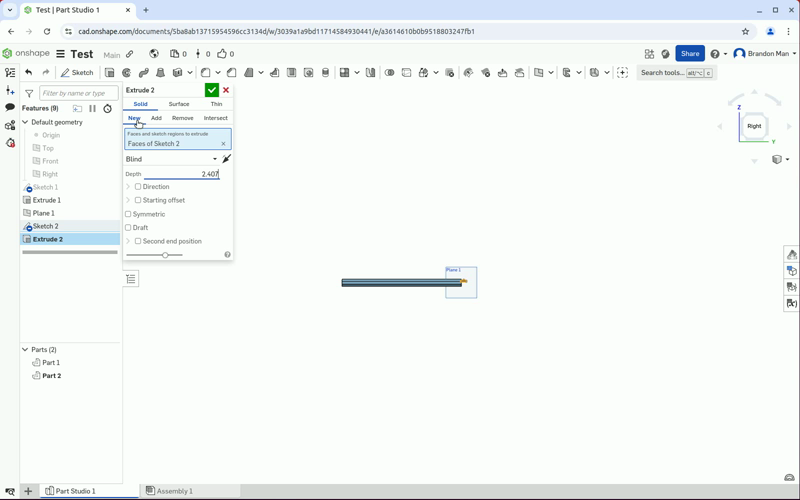
key(enter)
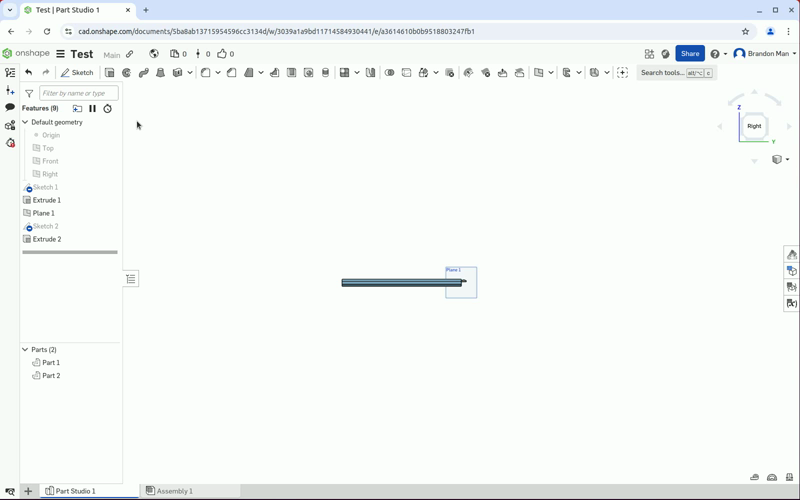
key(shift+h)
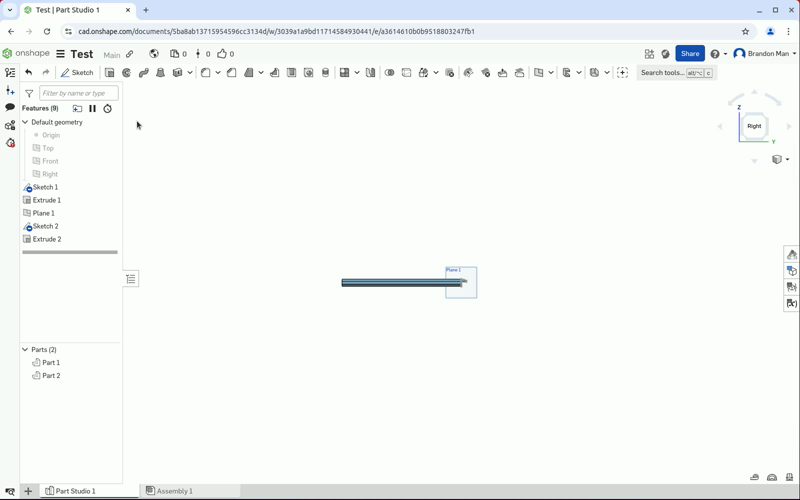
key(shift+h)
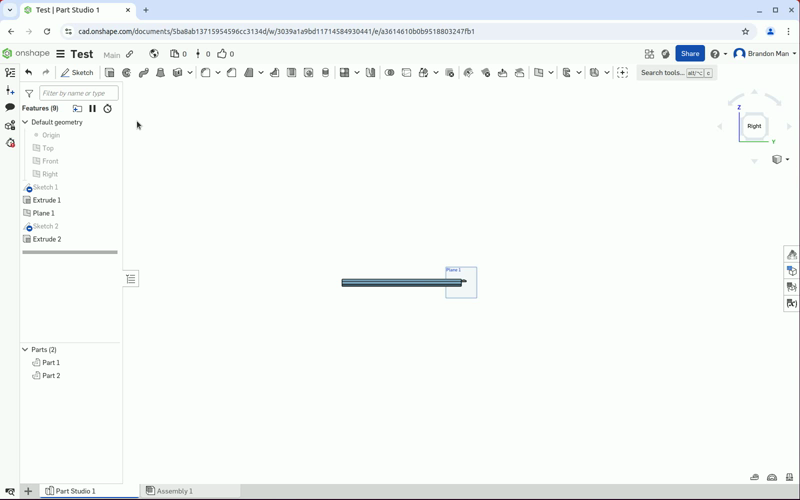
mouse_move(73, 189)
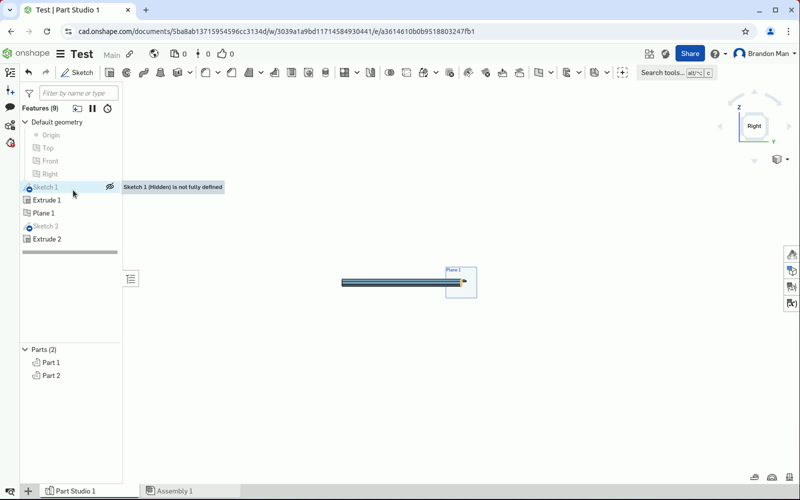
click(73, 189)
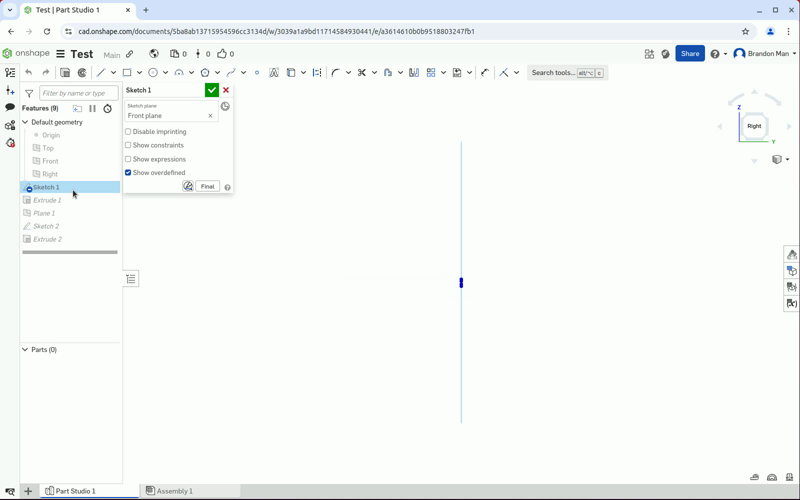
mouse_move(229, 92)
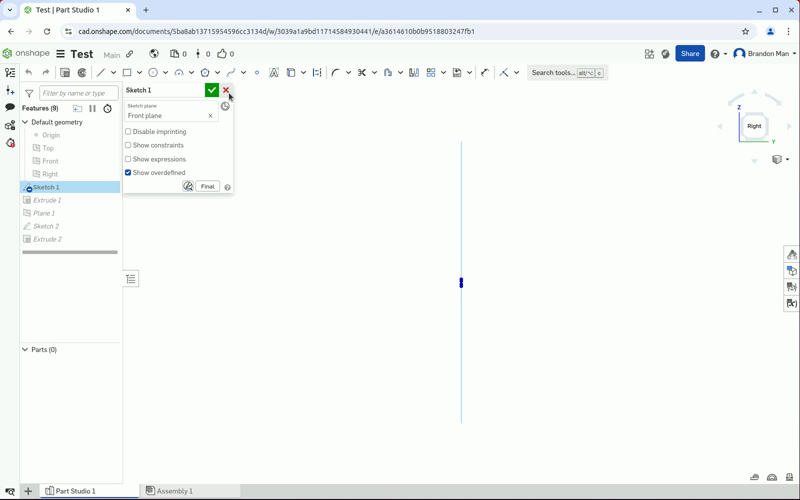
click(229, 92)
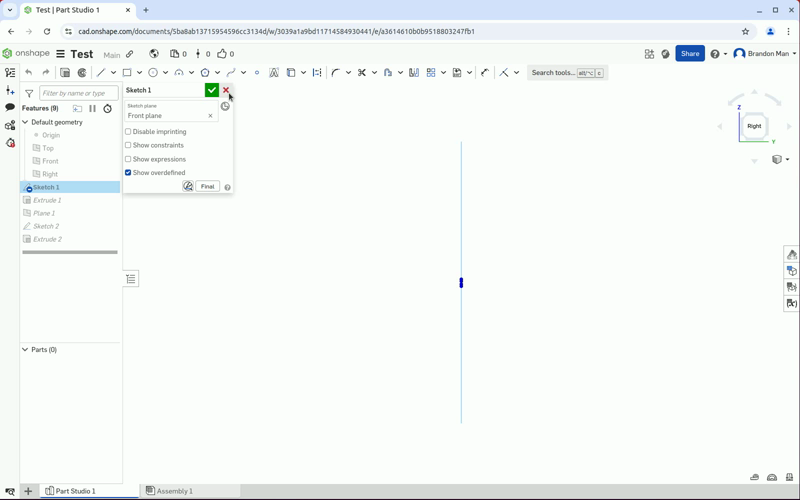
key(shift+s)
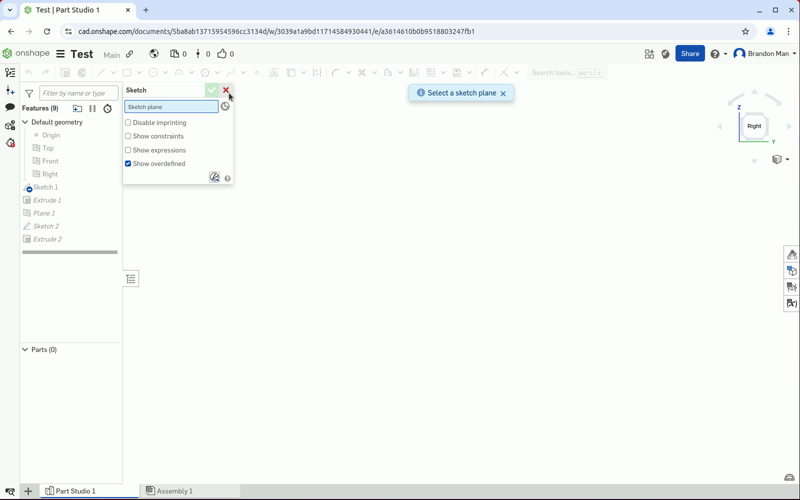
mouse_move(73, 215)
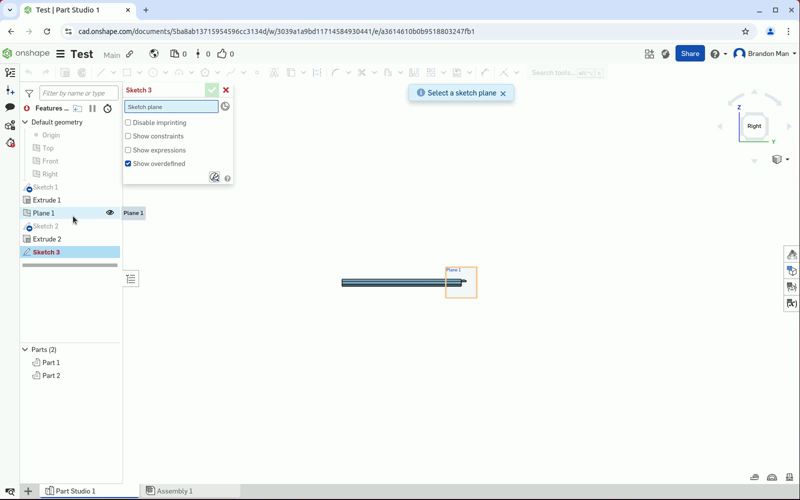
click(73, 215)
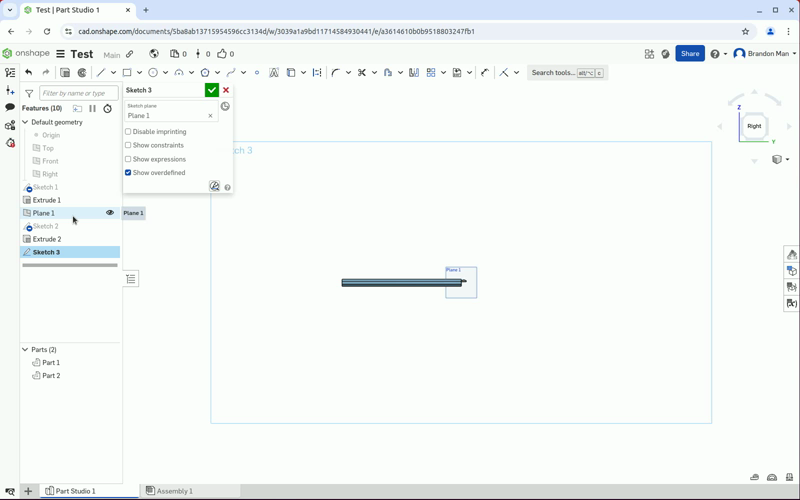
mouse_move(73, 352)
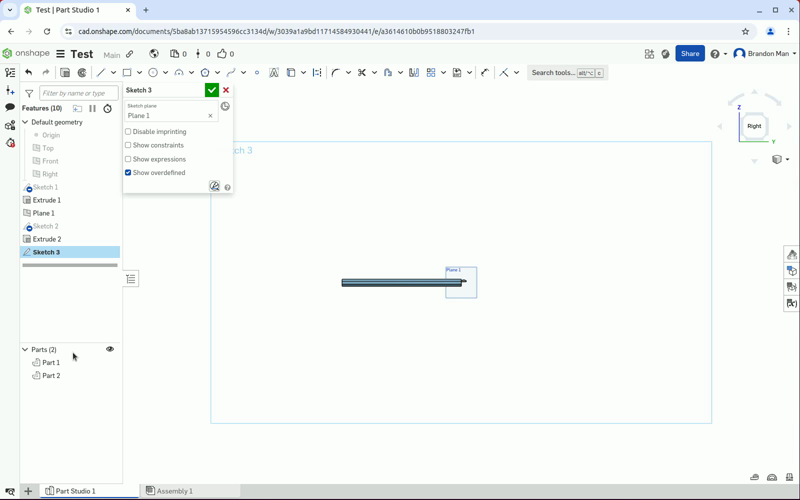
key(y)
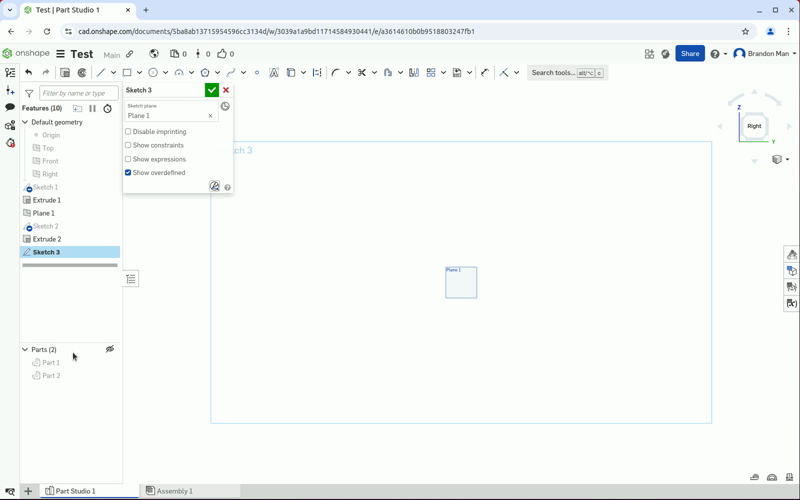
key(l)
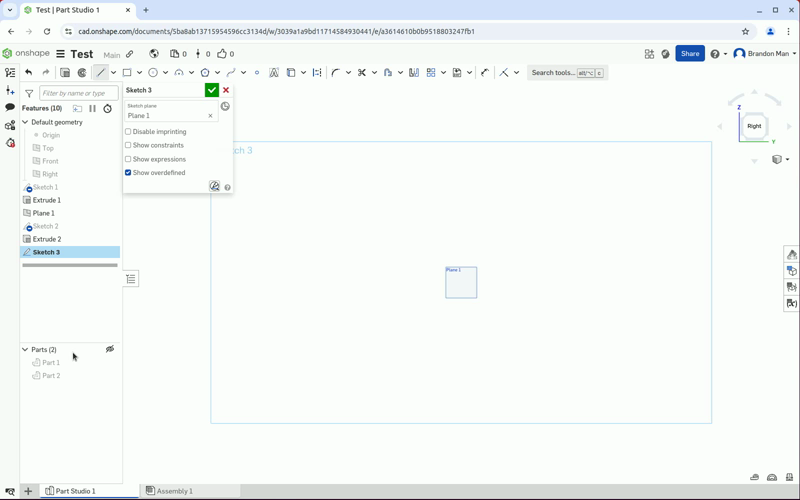
key_down(shift)
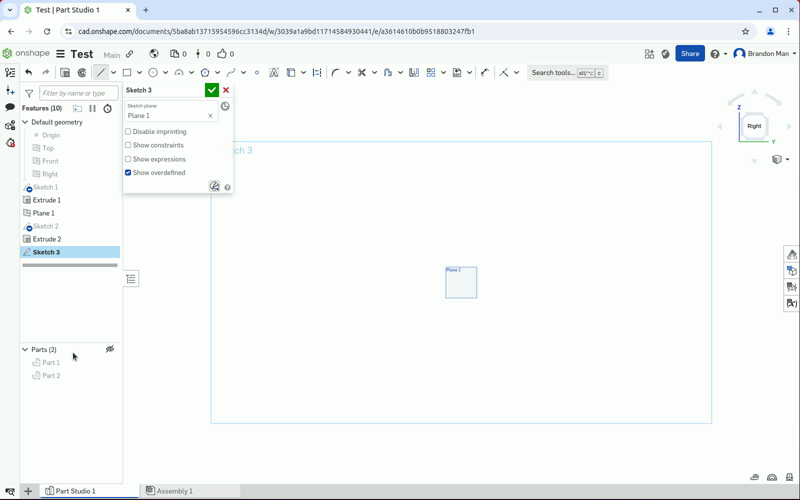
mouse_move(460, 282)
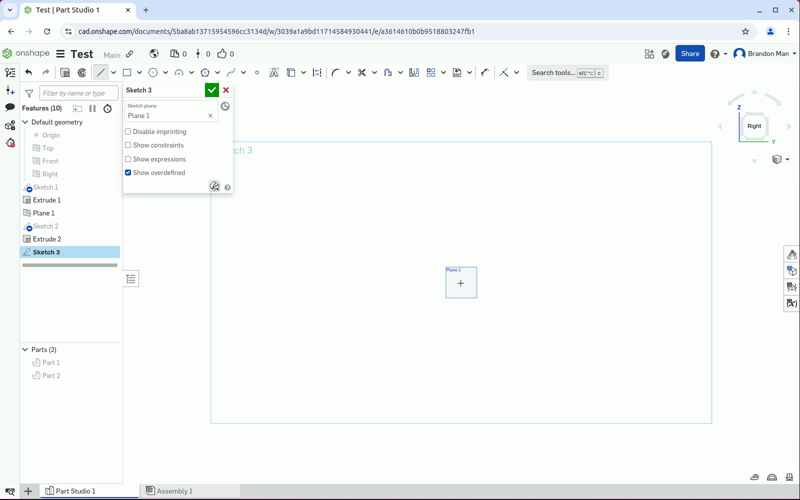
click(460, 282)
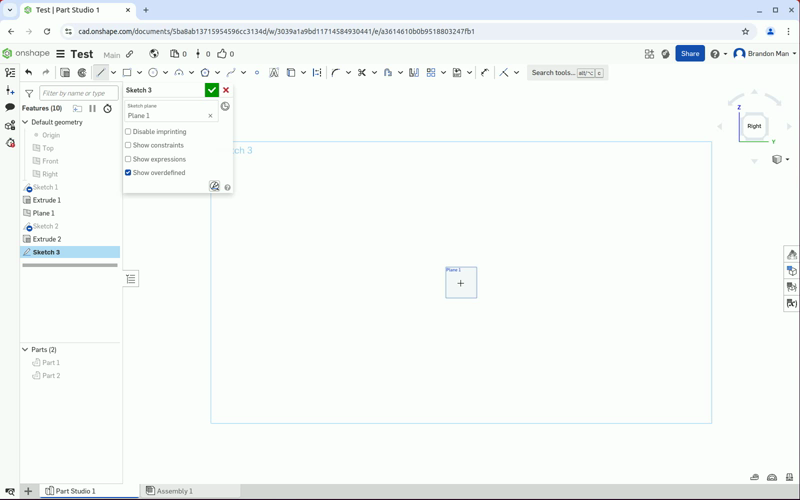
key_up(shift)
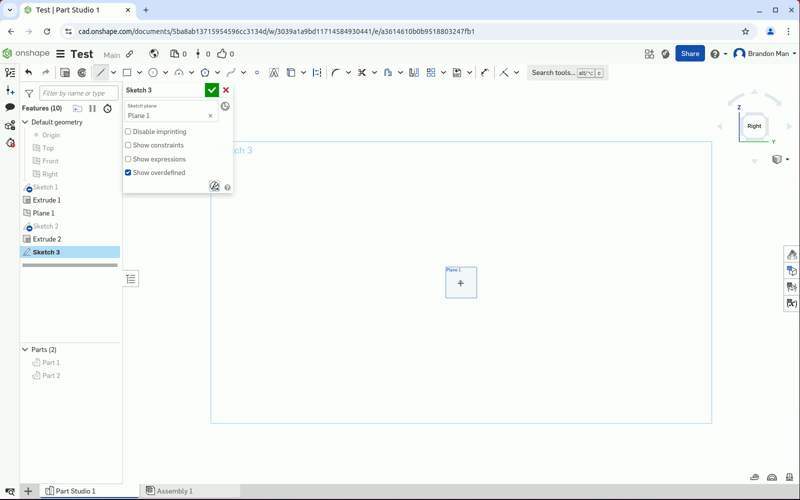
key_down(shift)
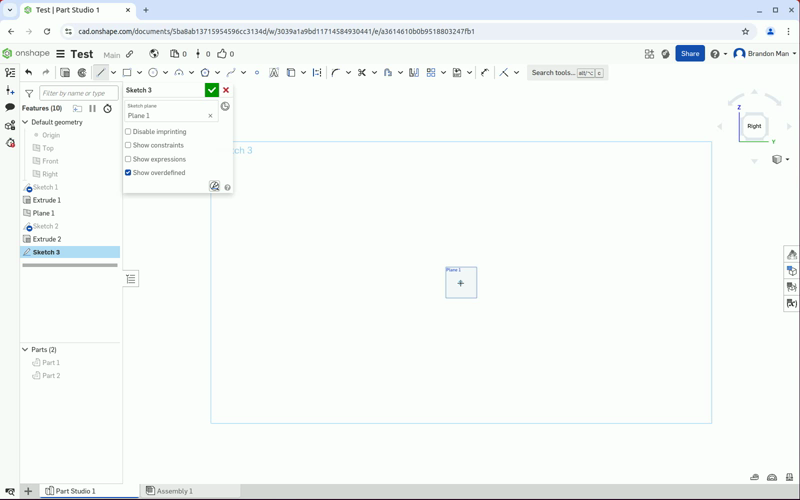
mouse_move(490, 282)
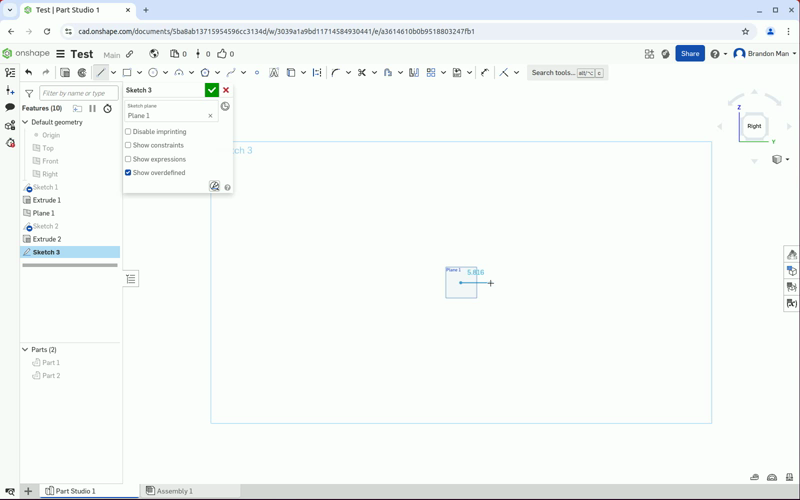
mouse_move(461, 284)
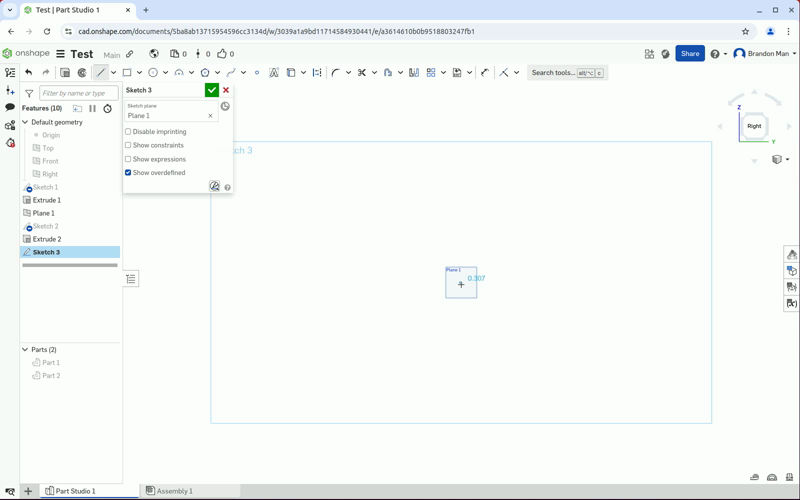
scroll(6)
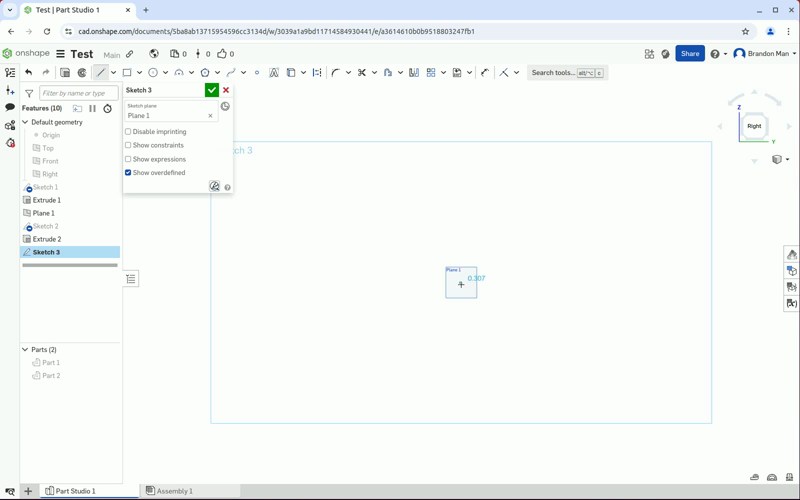
scroll(6)
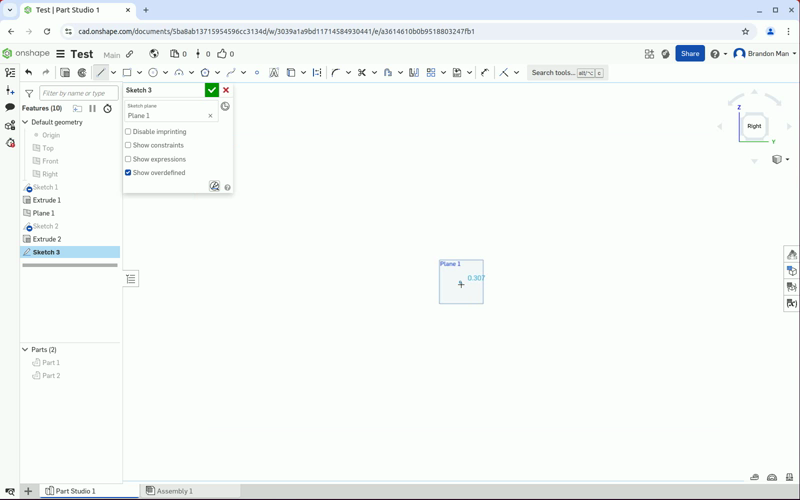
scroll(6)
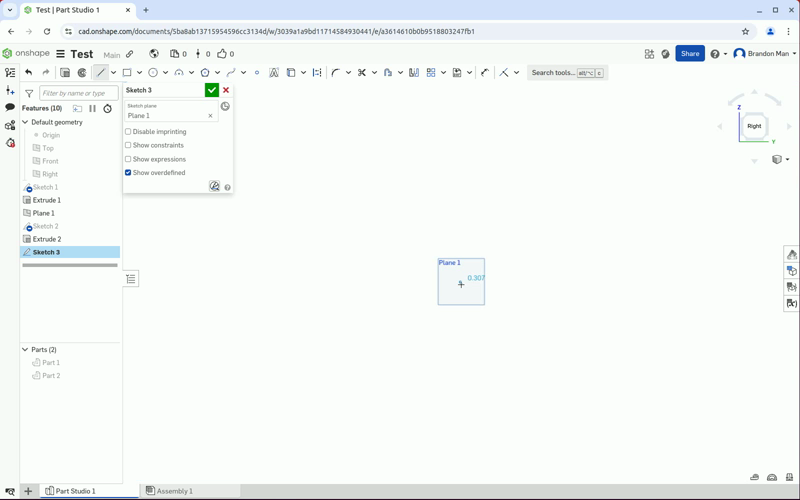
scroll(6)
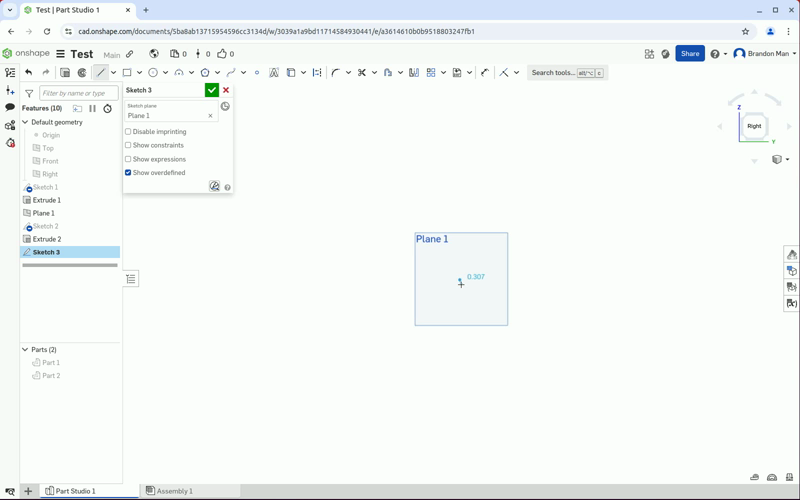
scroll(6)
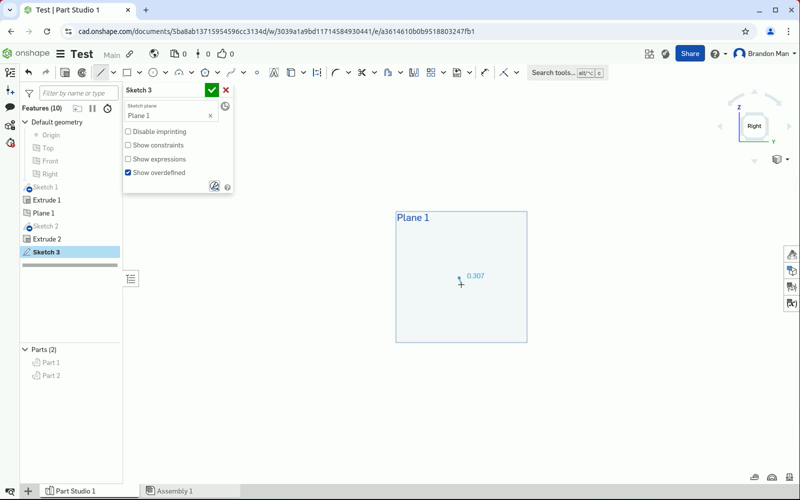
scroll(6)
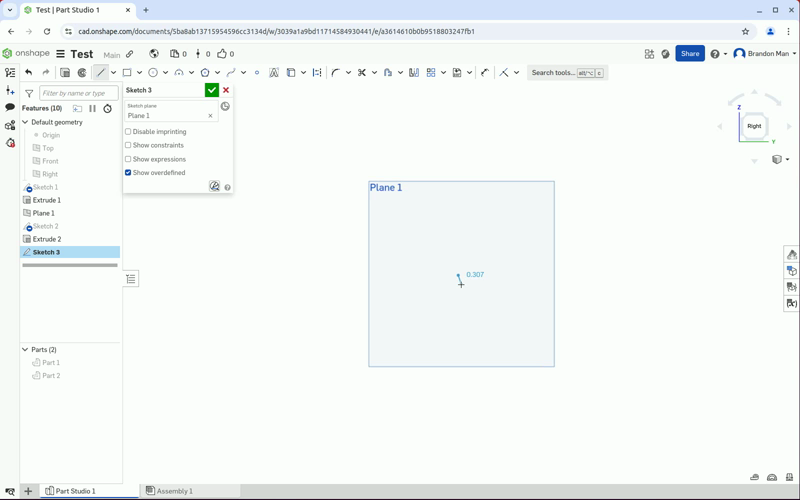
scroll(6)
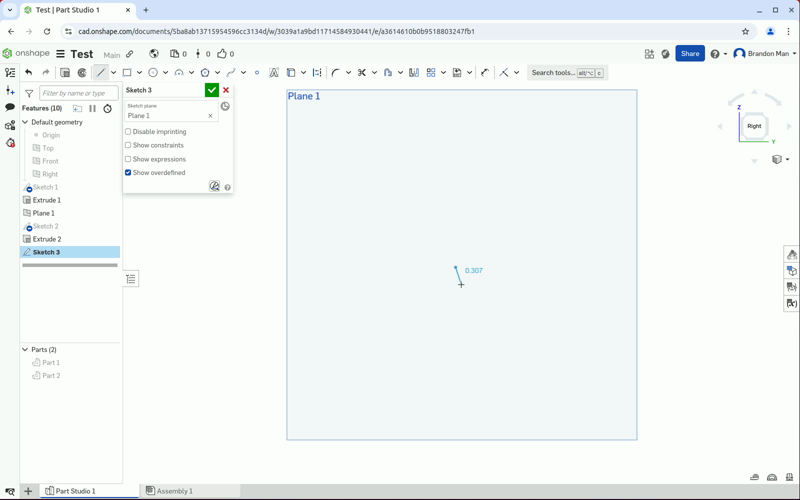
click(461, 284)
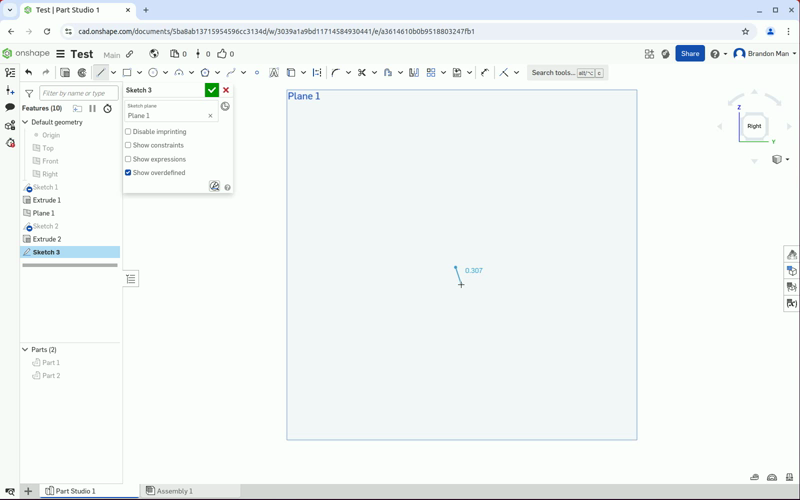
scroll(-6)
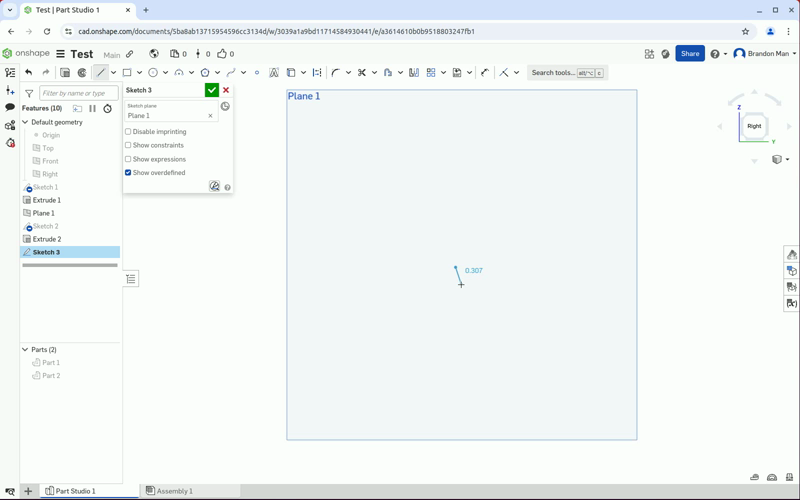
scroll(-6)
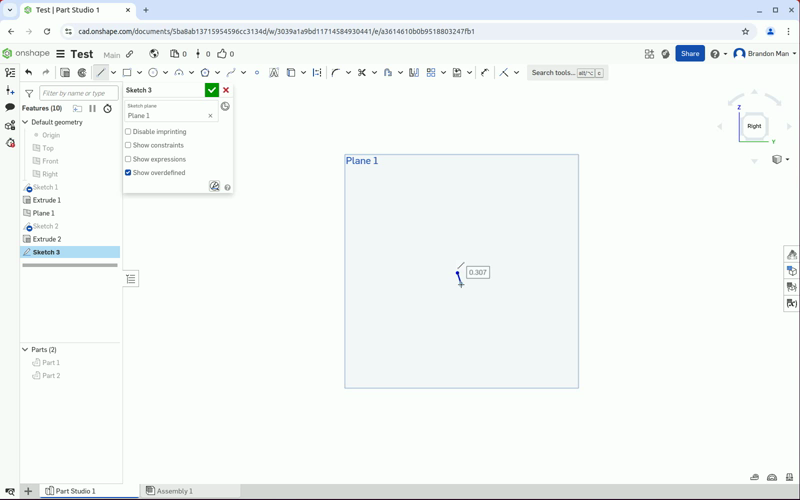
scroll(-6)
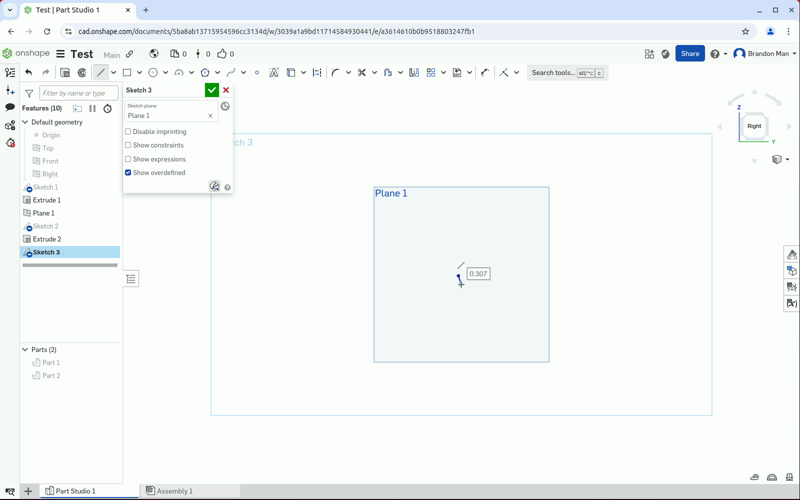
scroll(-6)
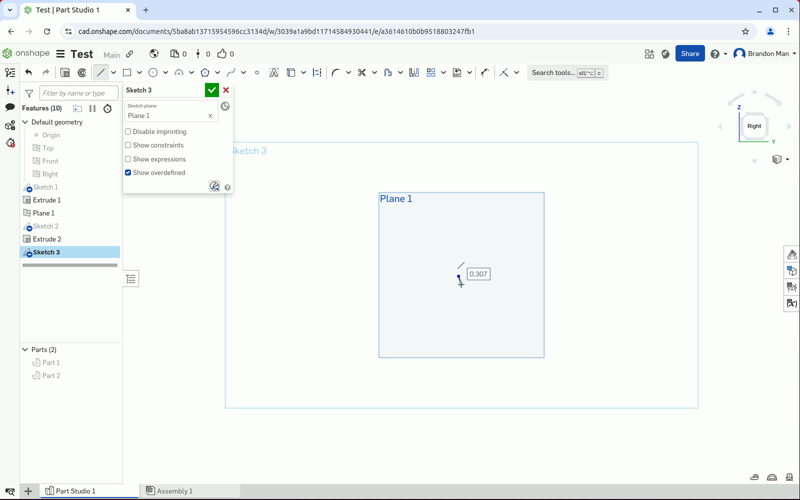
scroll(-6)
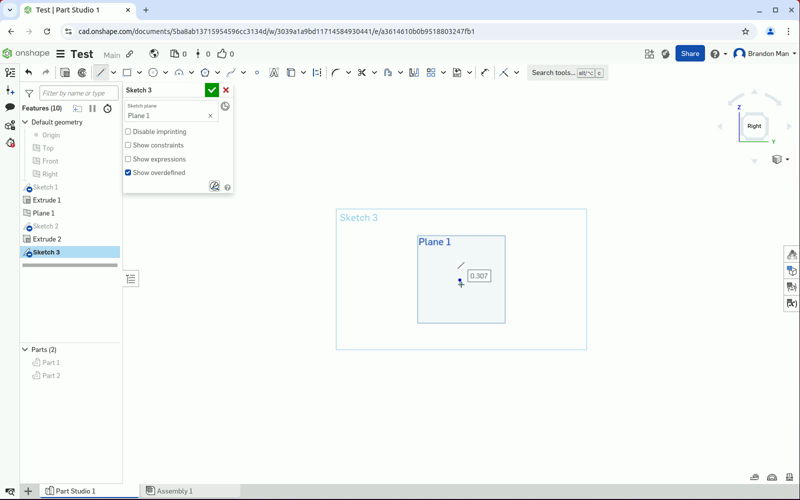
scroll(-6)
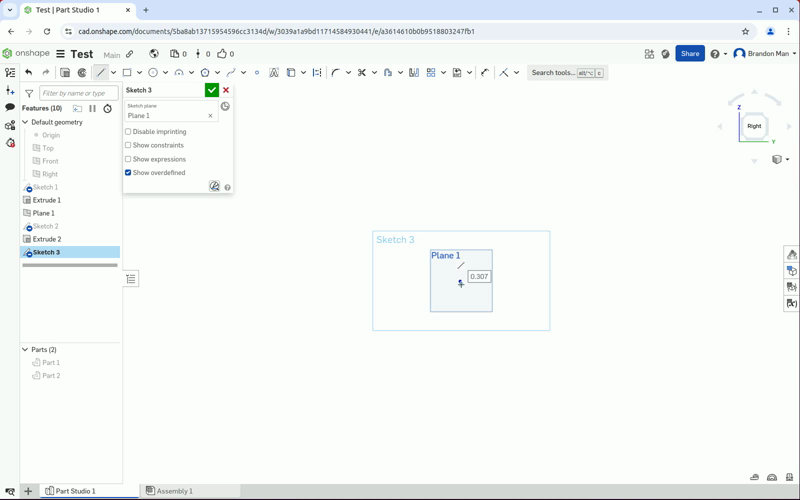
scroll(-6)
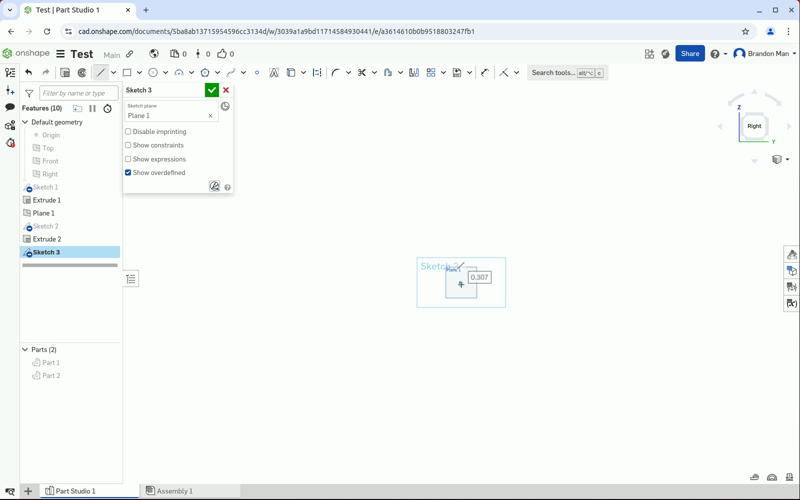
key_up(shift)
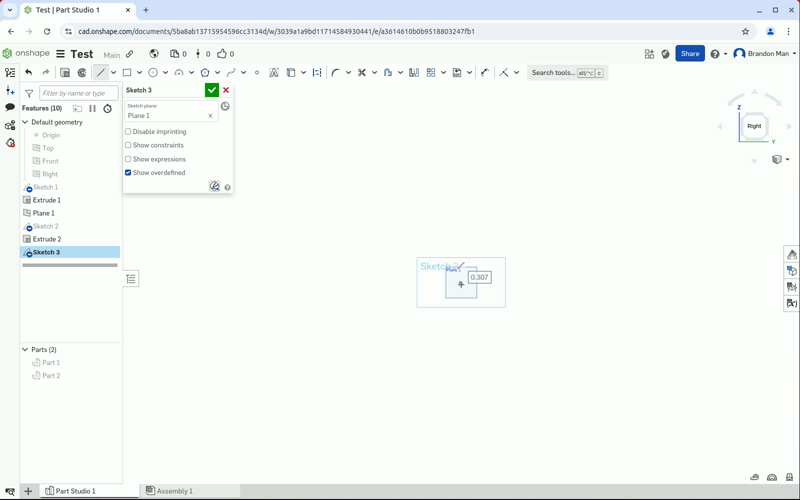
key_down(shift)
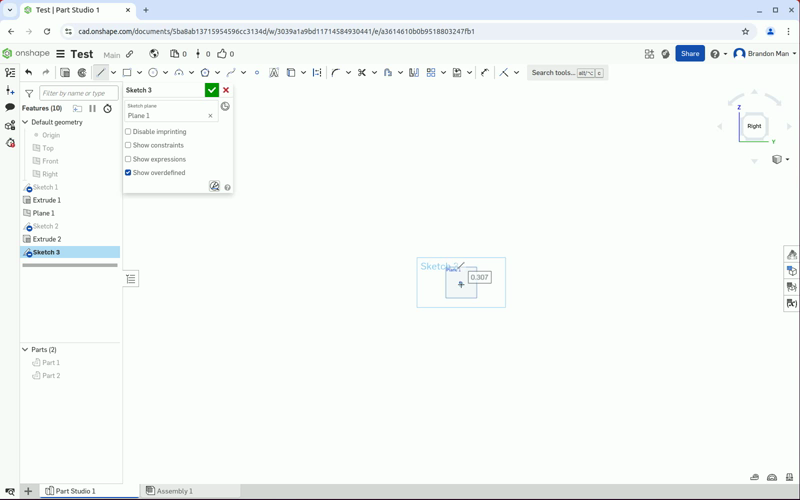
mouse_move(491, 284)
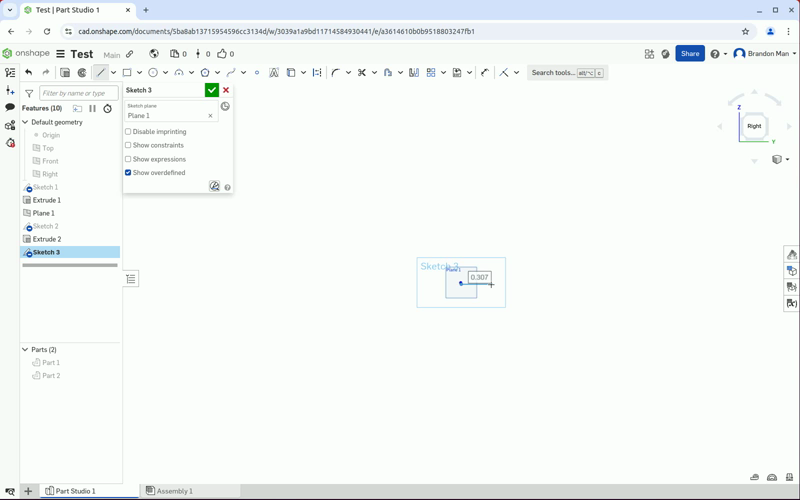
mouse_move(467, 284)
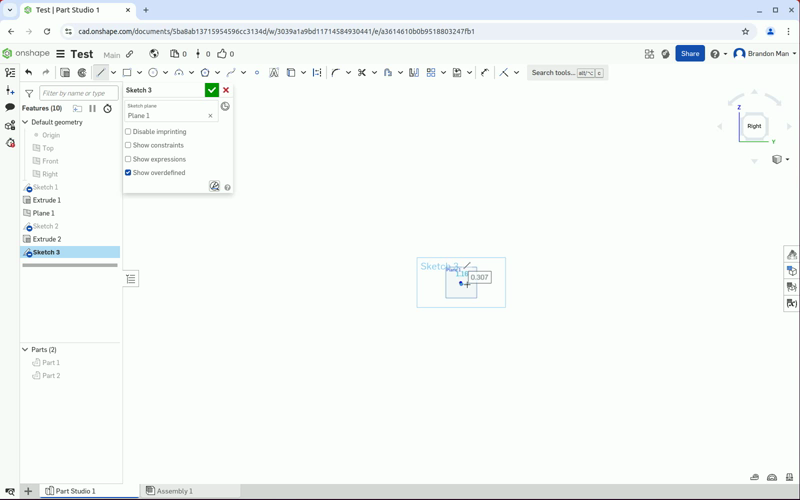
scroll(6)
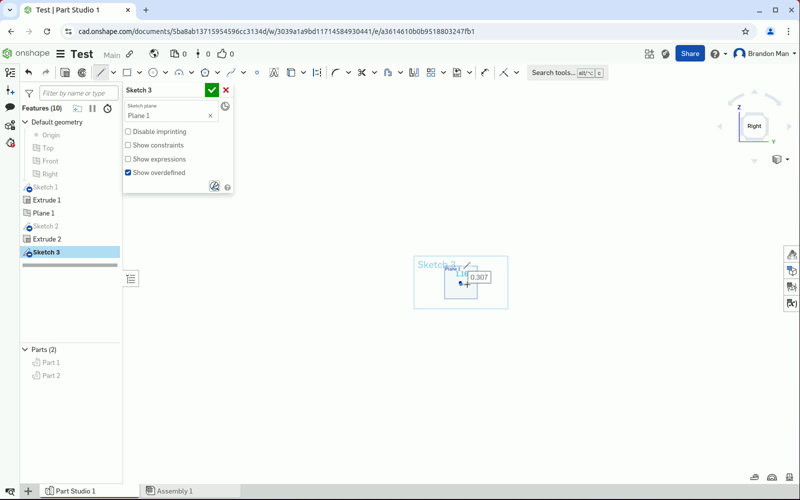
scroll(6)
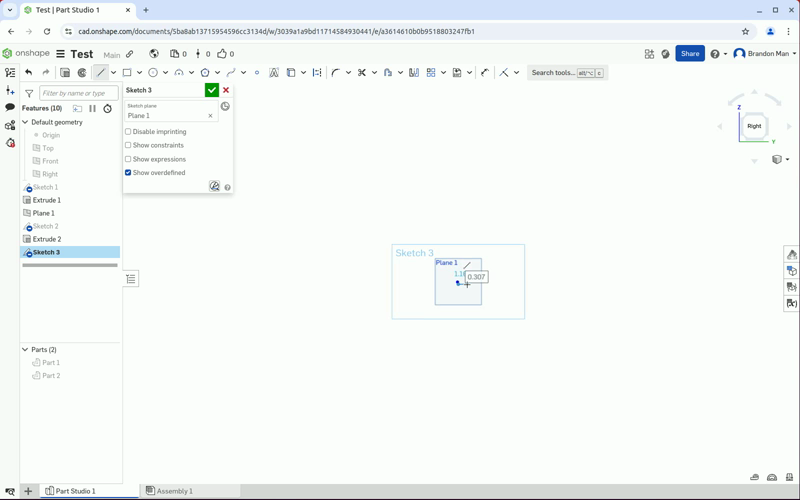
scroll(6)
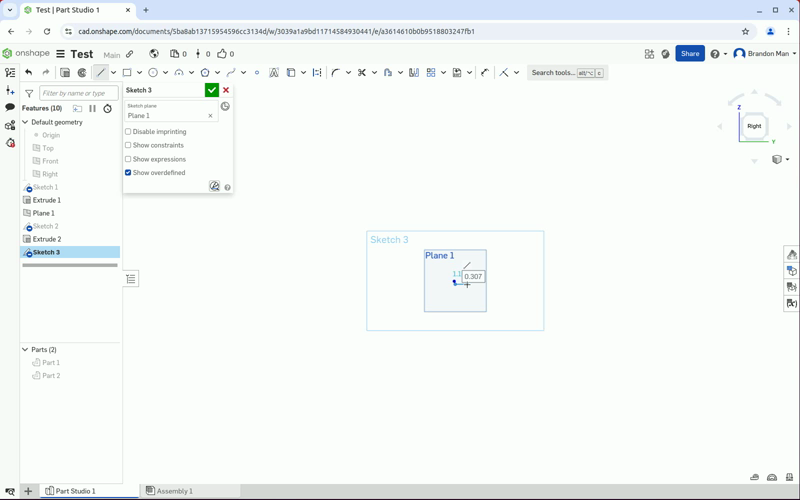
scroll(6)
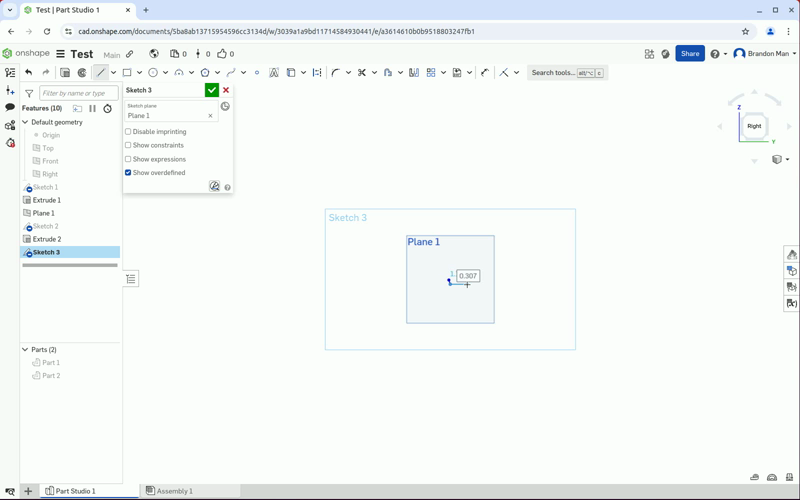
scroll(6)
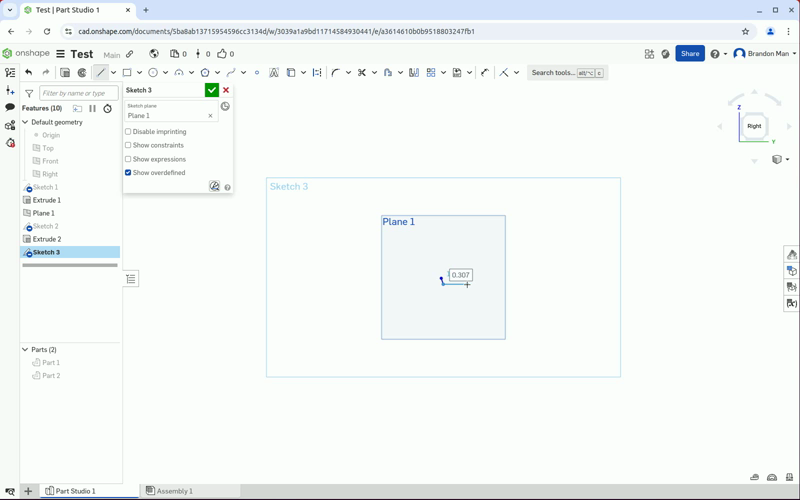
scroll(6)
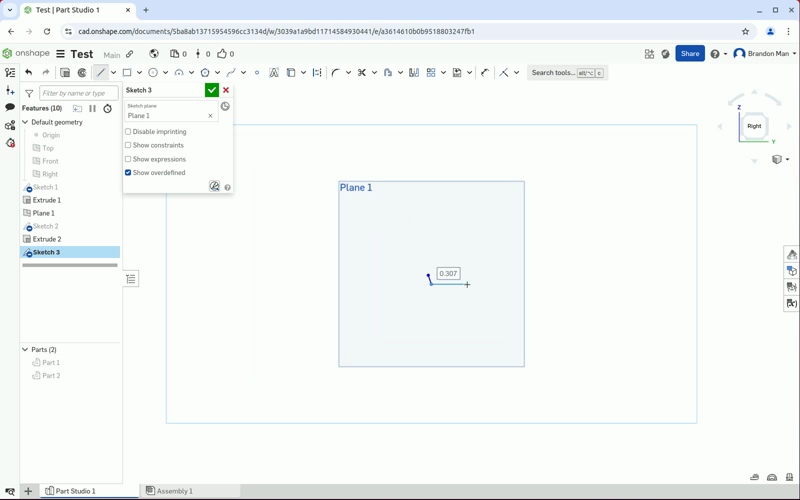
scroll(6)
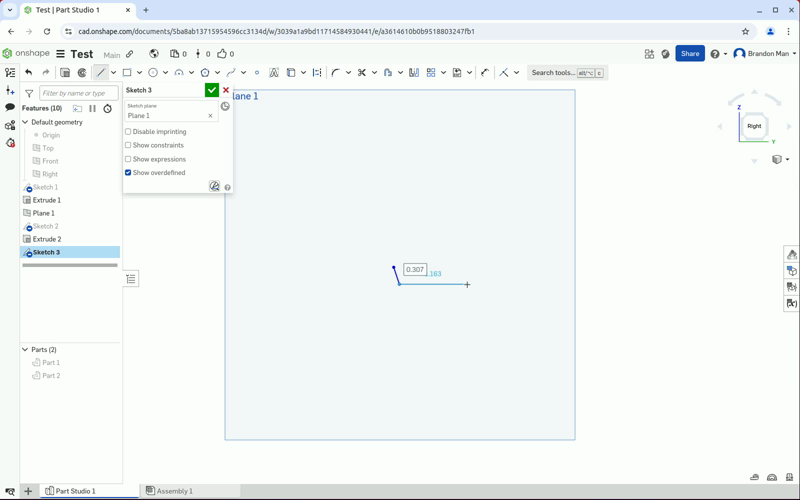
click(467, 284)
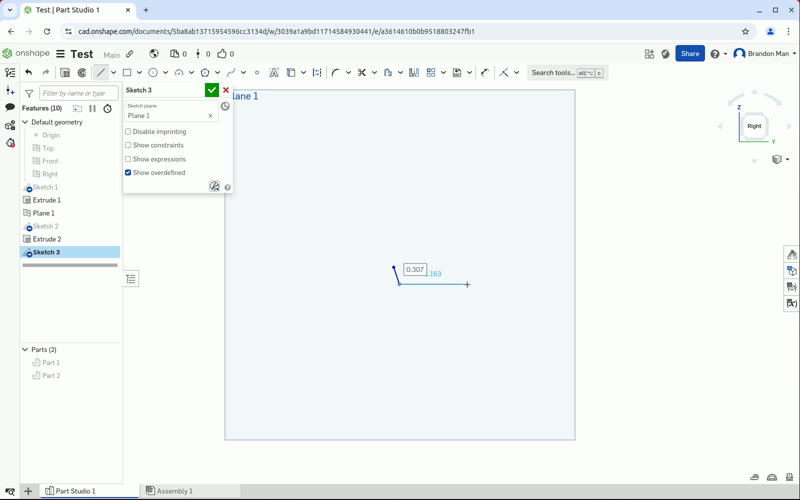
scroll(-6)
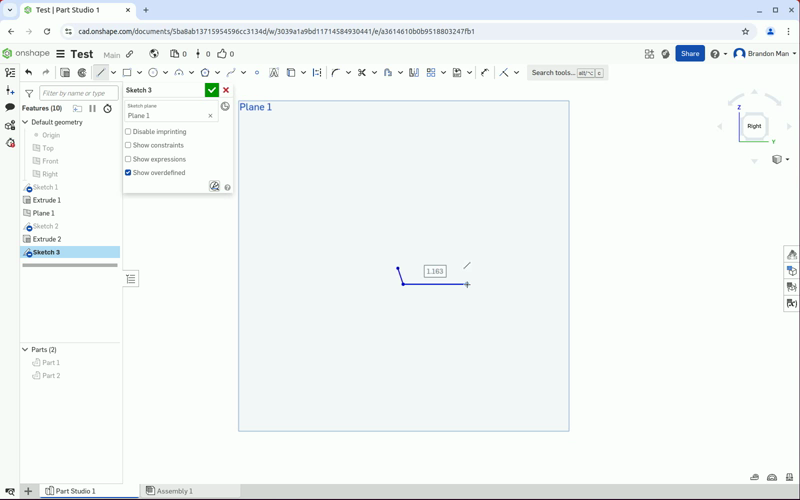
scroll(-6)
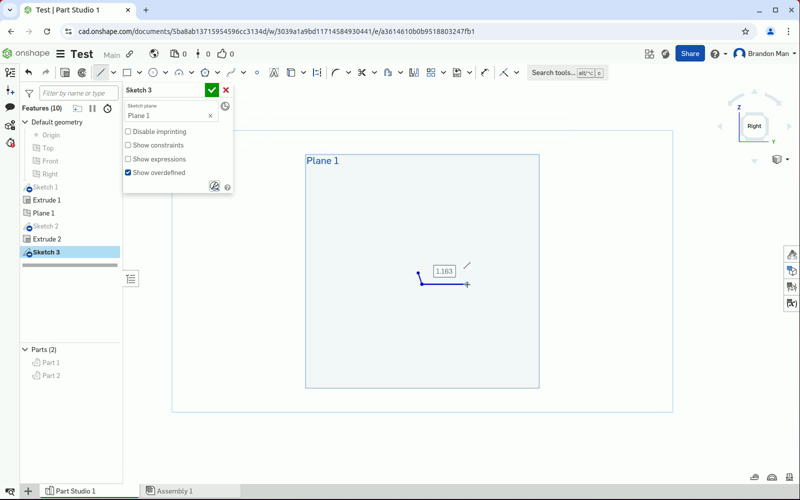
scroll(-6)
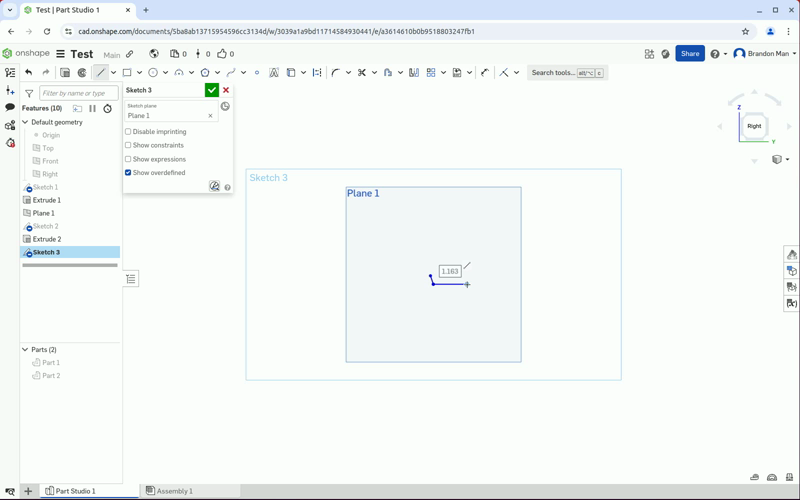
scroll(-6)
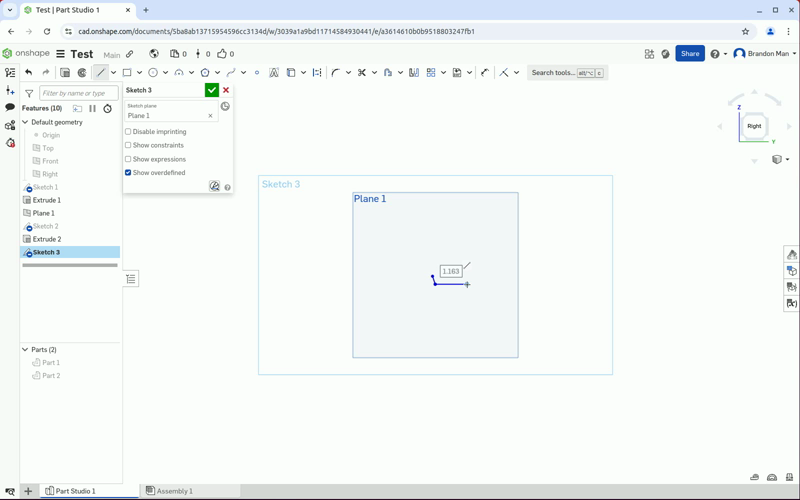
scroll(-6)
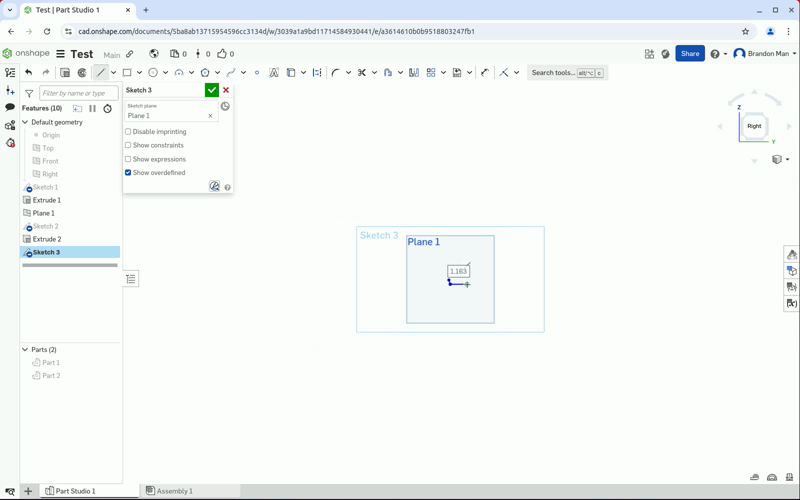
scroll(-6)
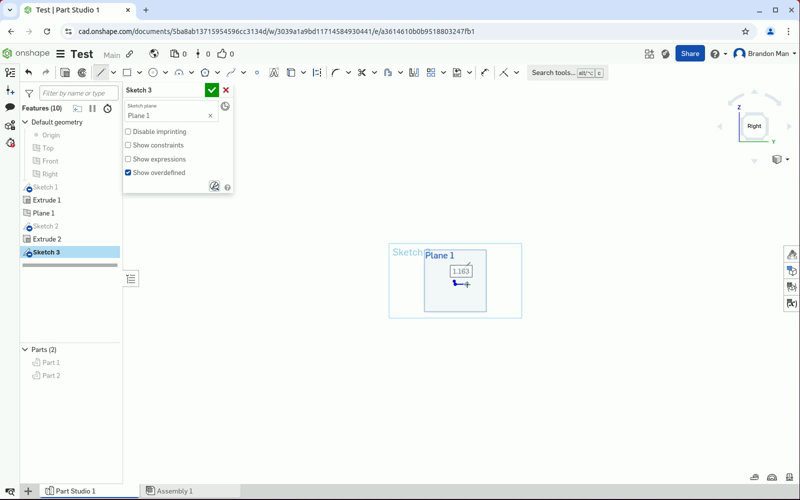
scroll(-6)
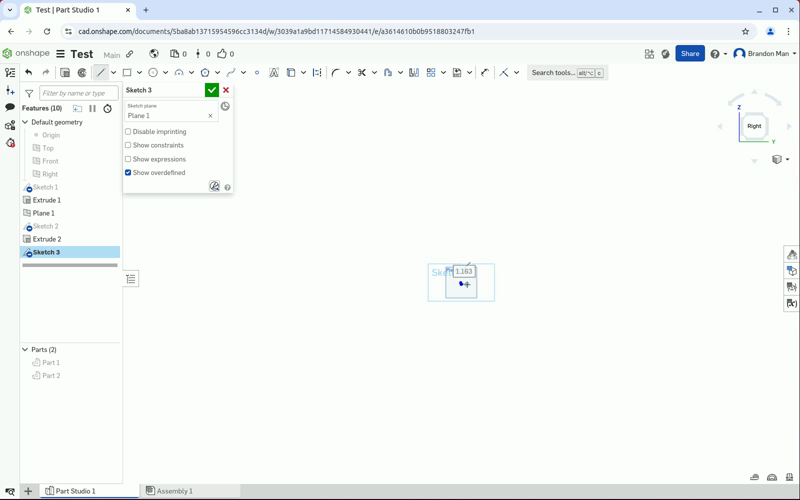
key_up(shift)
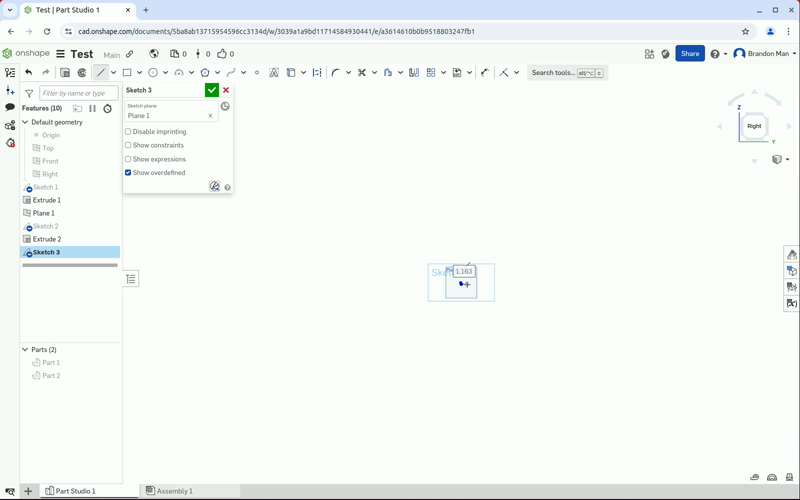
key_down(shift)
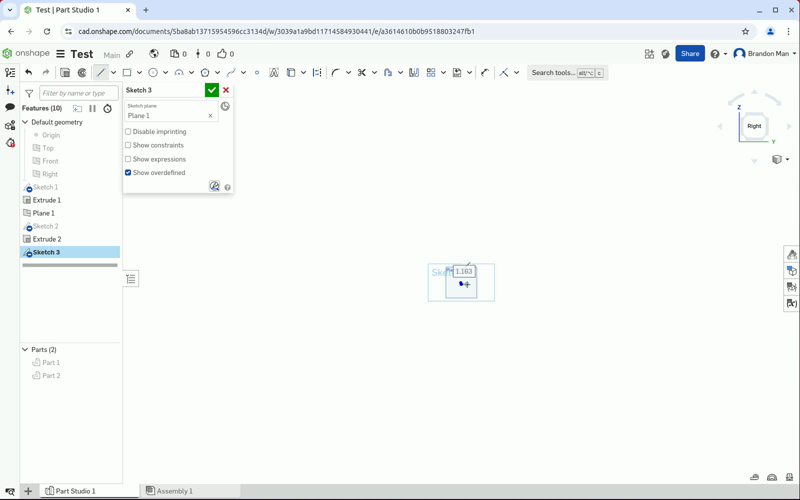
mouse_move(497, 284)
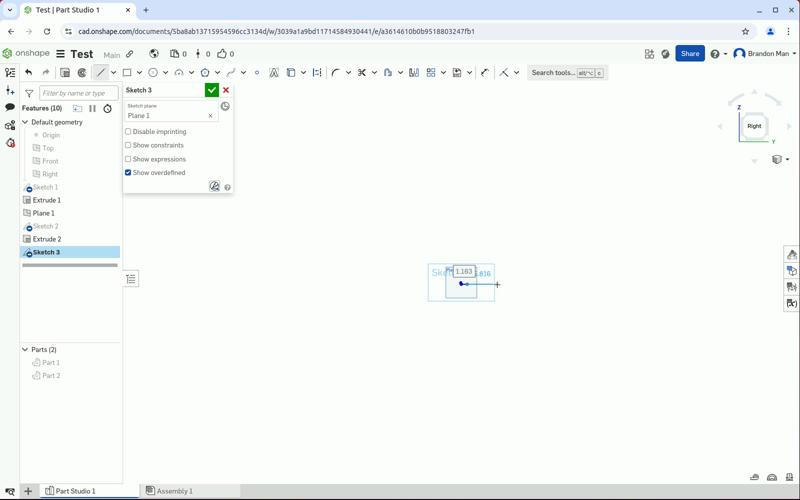
mouse_move(467, 283)
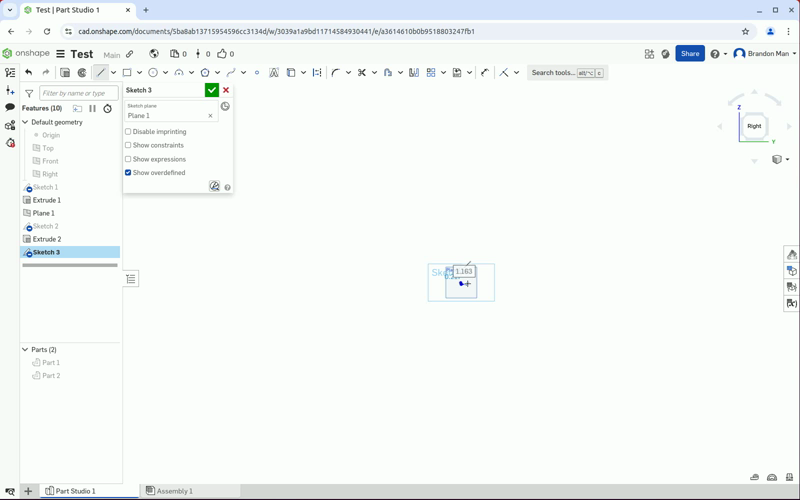
scroll(6)
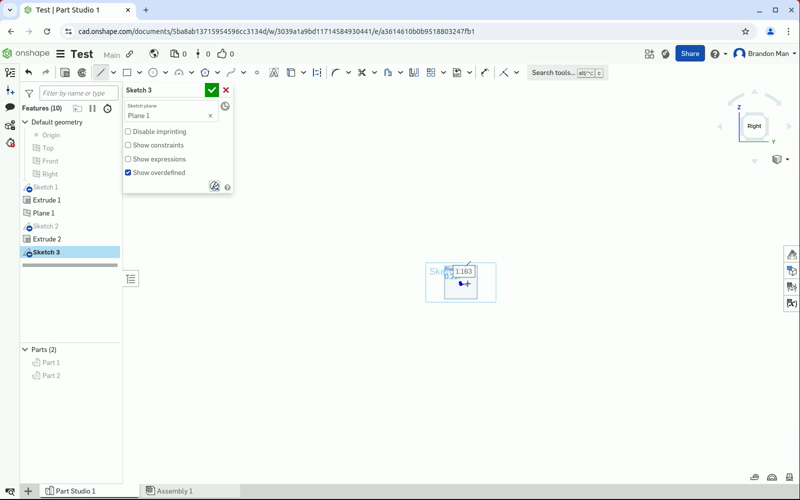
scroll(6)
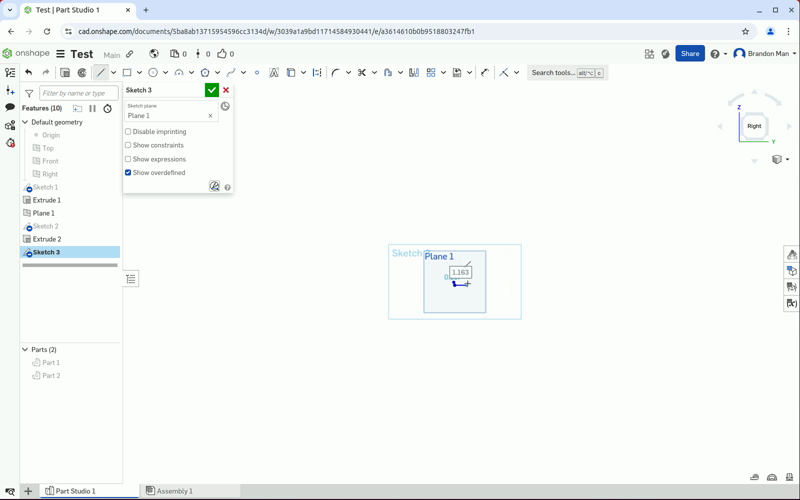
scroll(6)
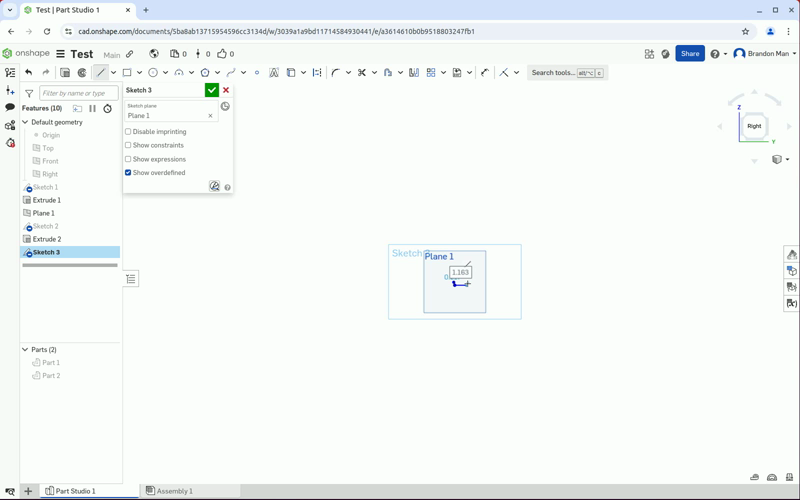
scroll(6)
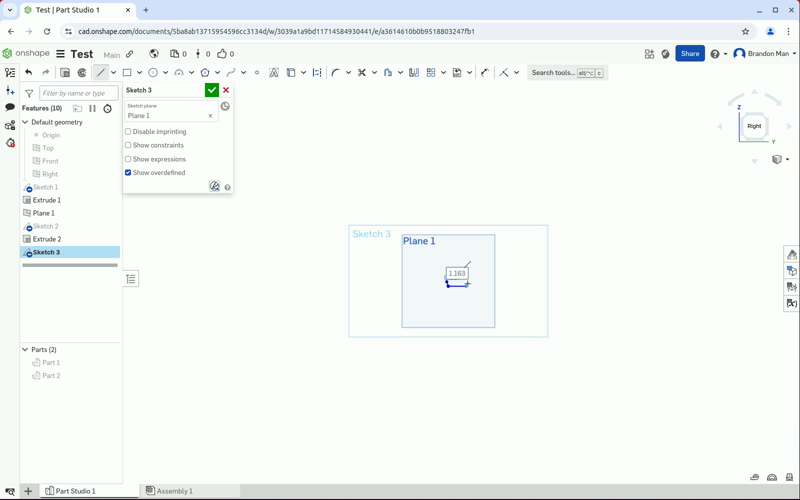
scroll(6)
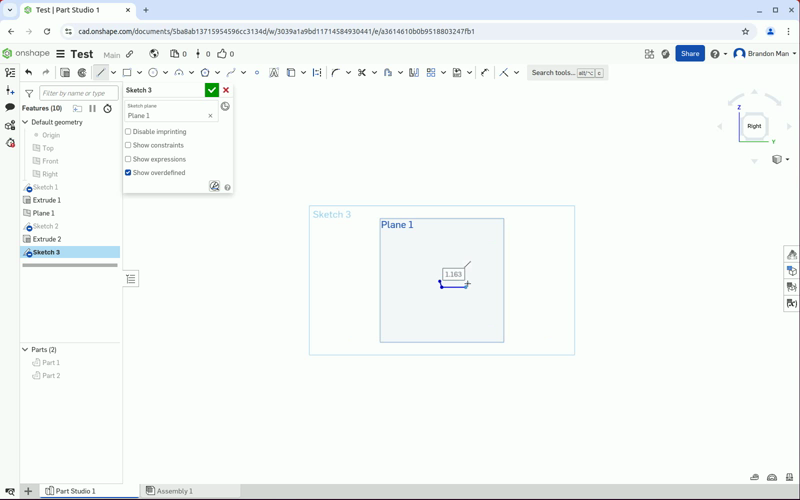
scroll(6)
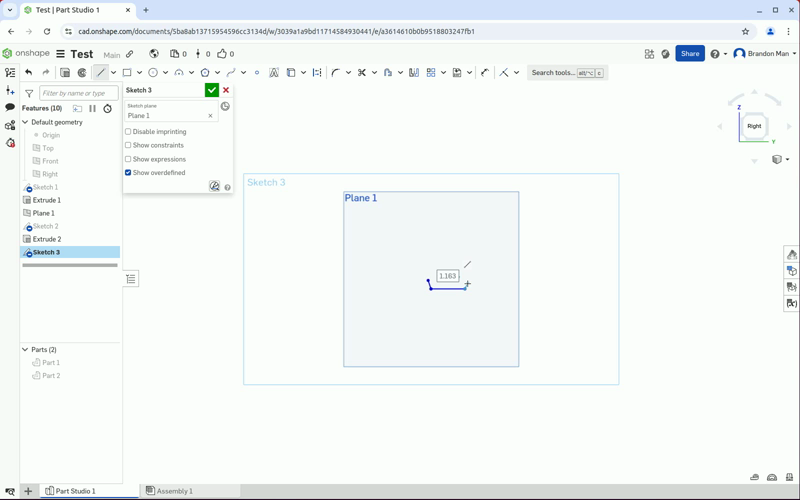
scroll(6)
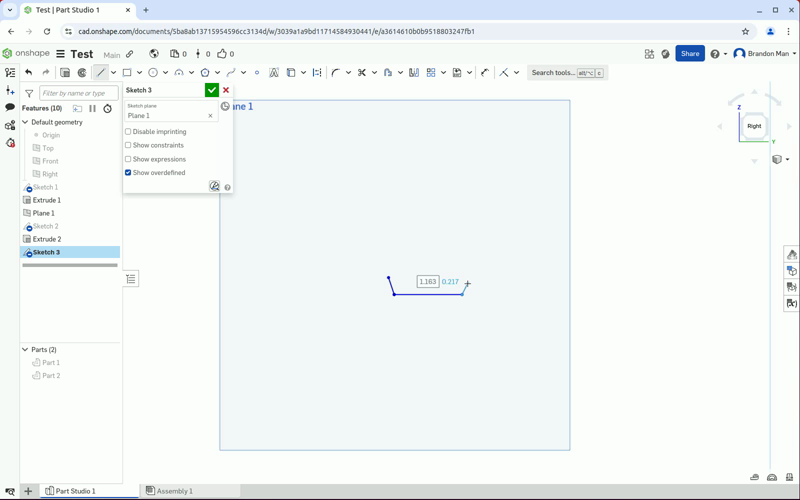
click(467, 283)
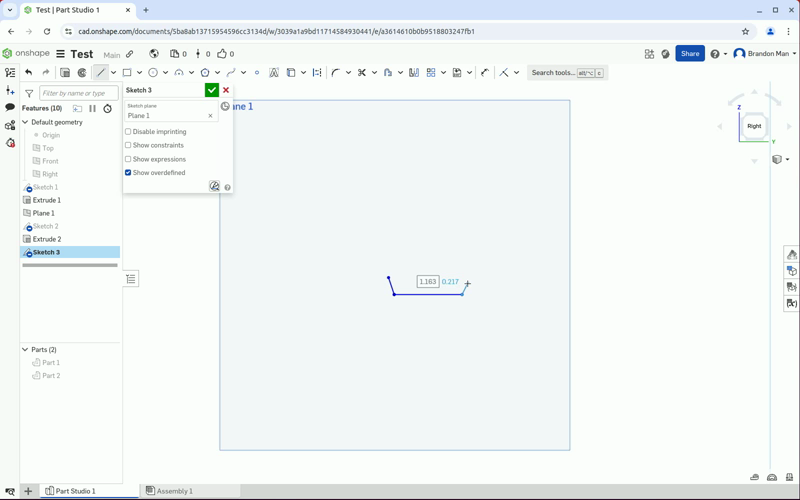
scroll(-6)
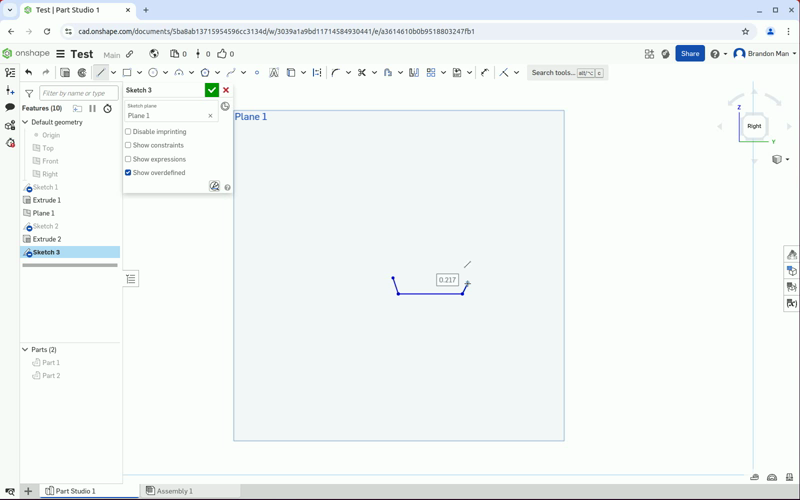
scroll(-6)
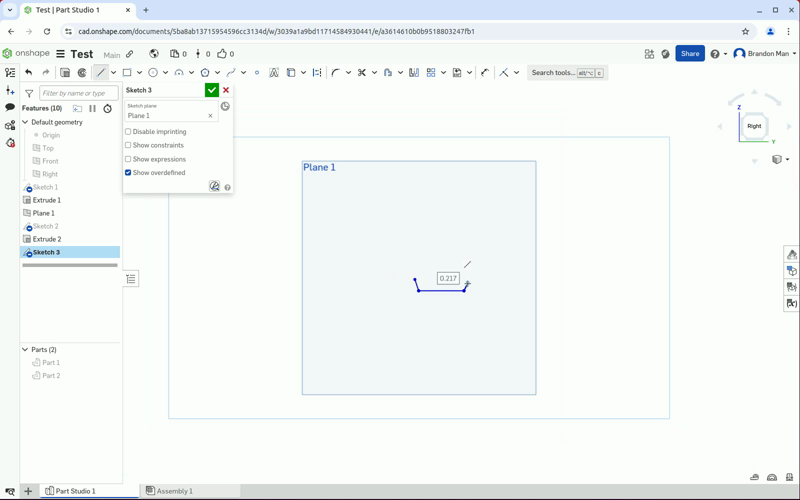
scroll(-6)
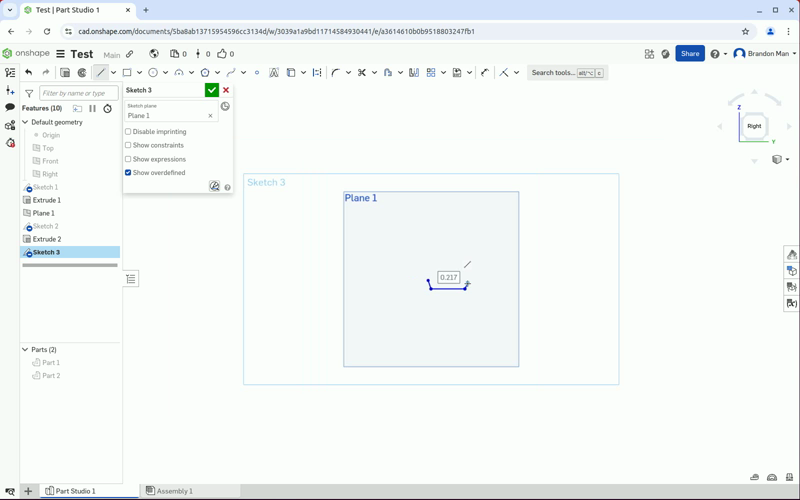
scroll(-6)
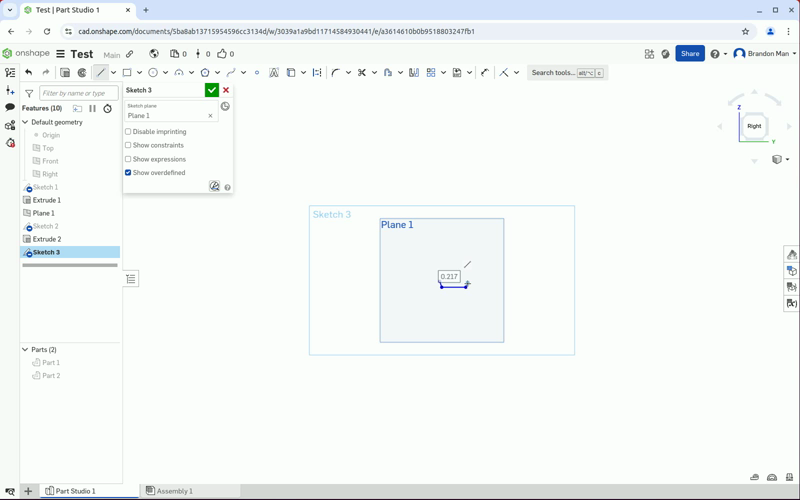
scroll(-6)
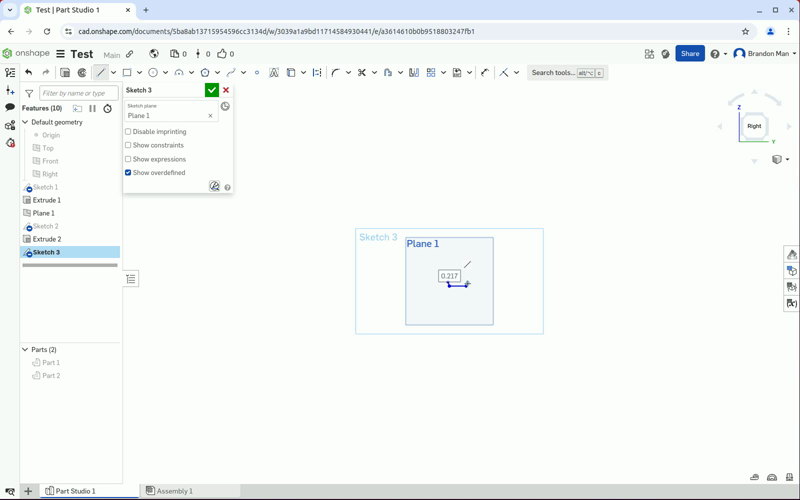
scroll(-6)
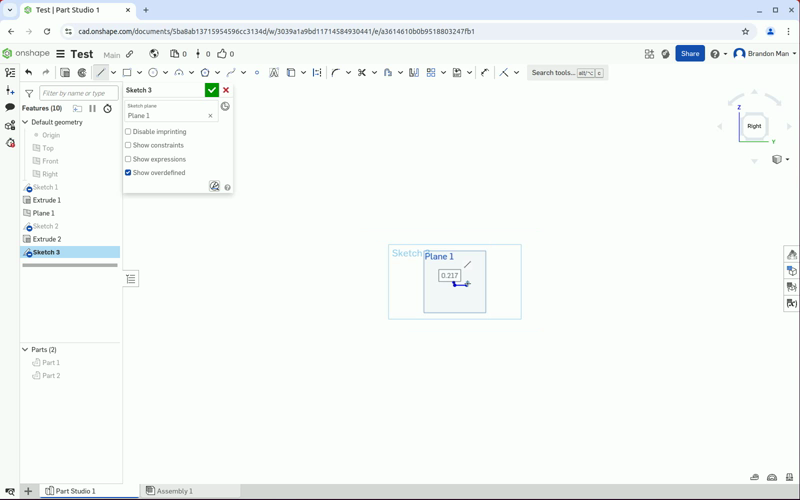
scroll(-6)
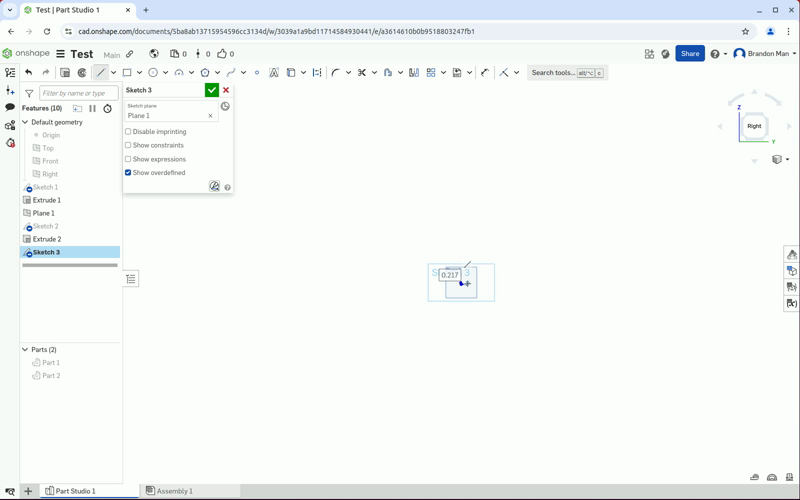
key_up(shift)
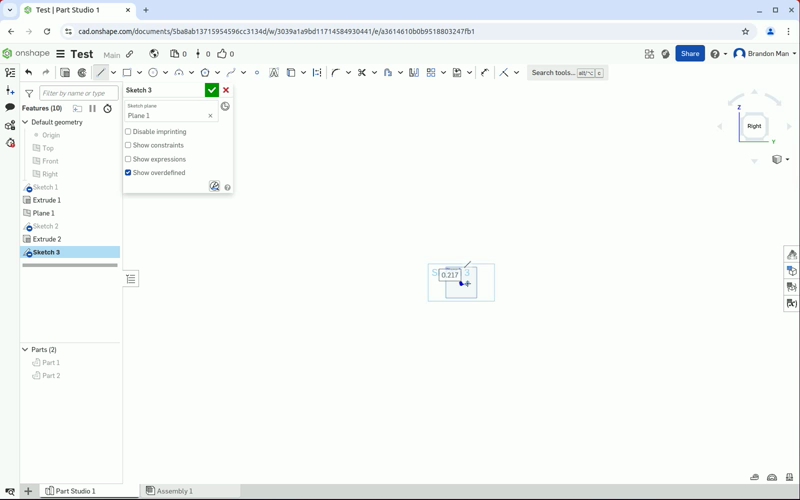
key_down(shift)
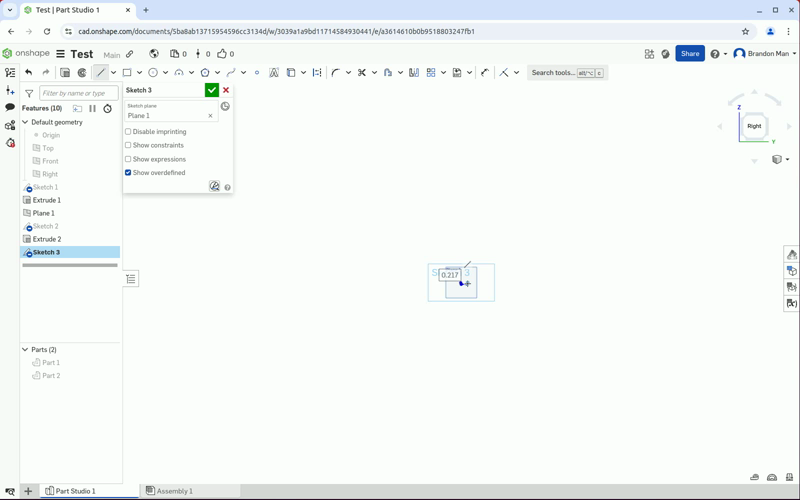
mouse_move(497, 283)
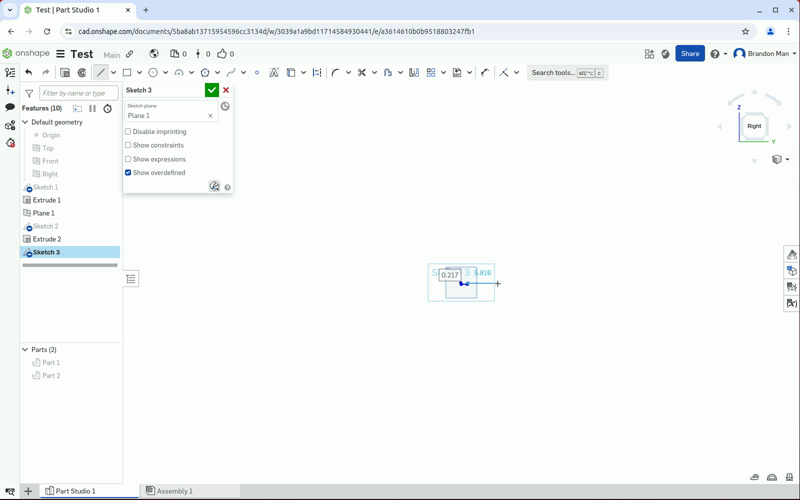
mouse_move(467, 281)
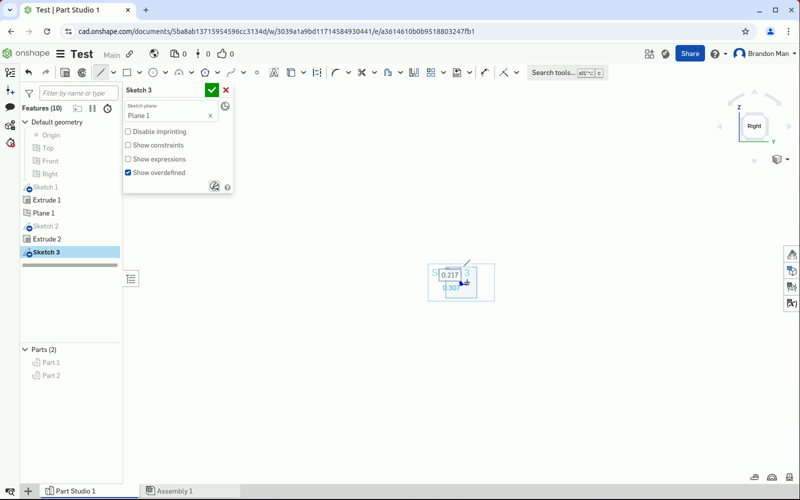
scroll(6)
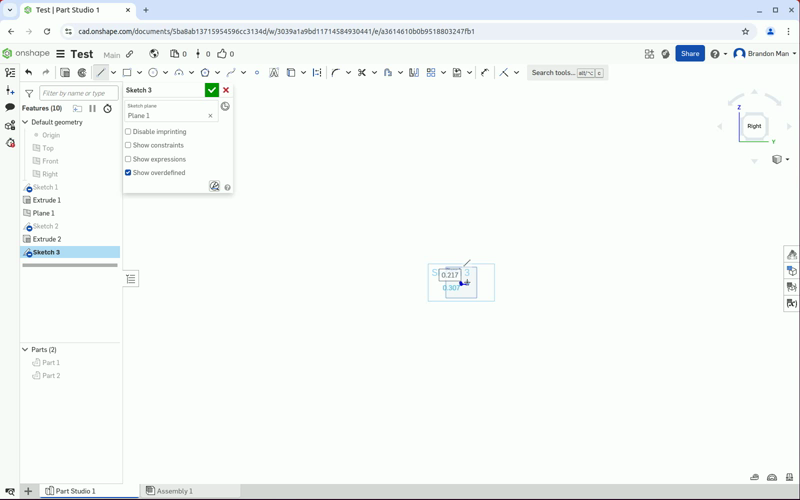
scroll(6)
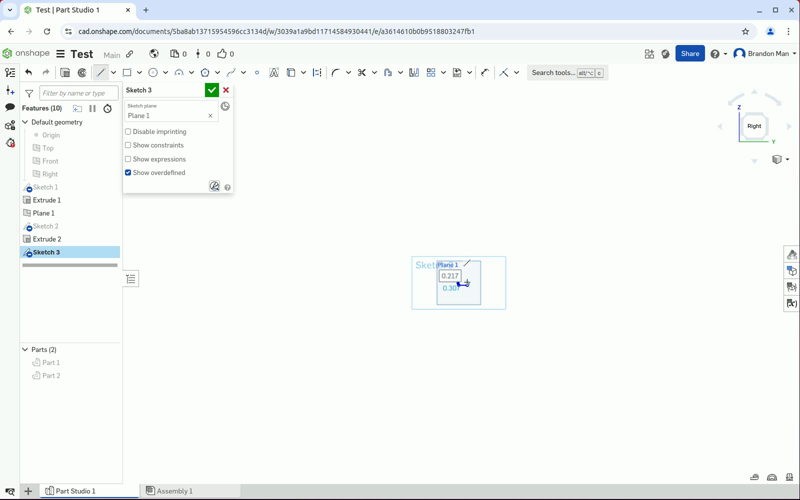
scroll(6)
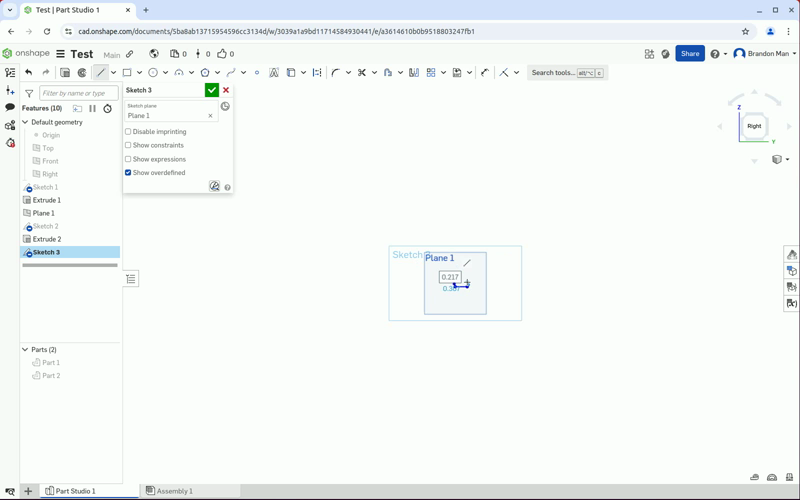
scroll(6)
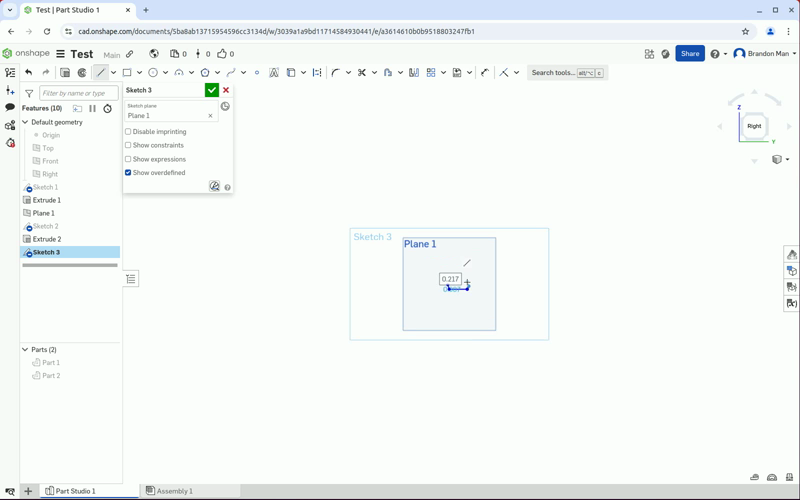
scroll(6)
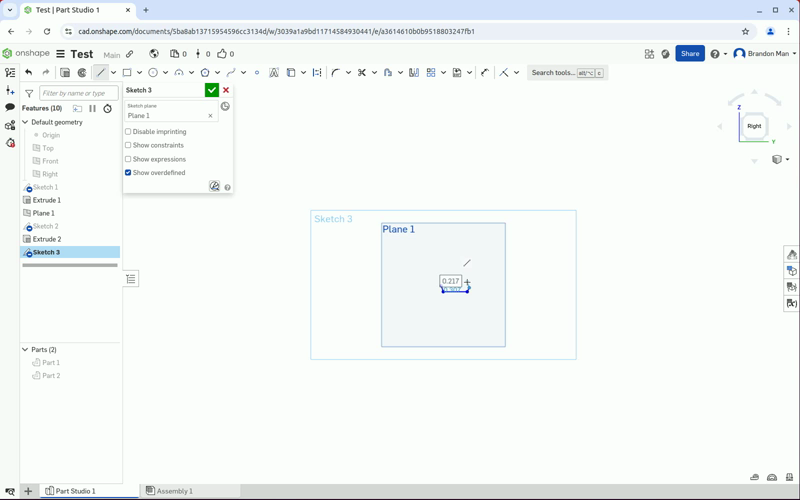
scroll(6)
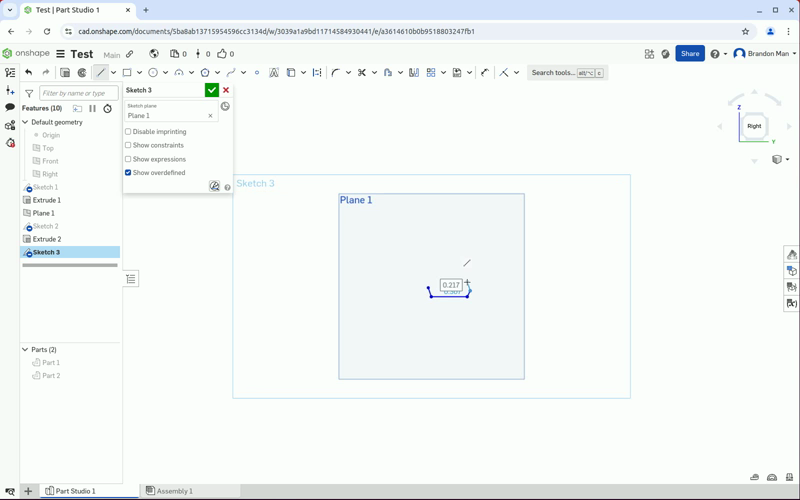
scroll(6)
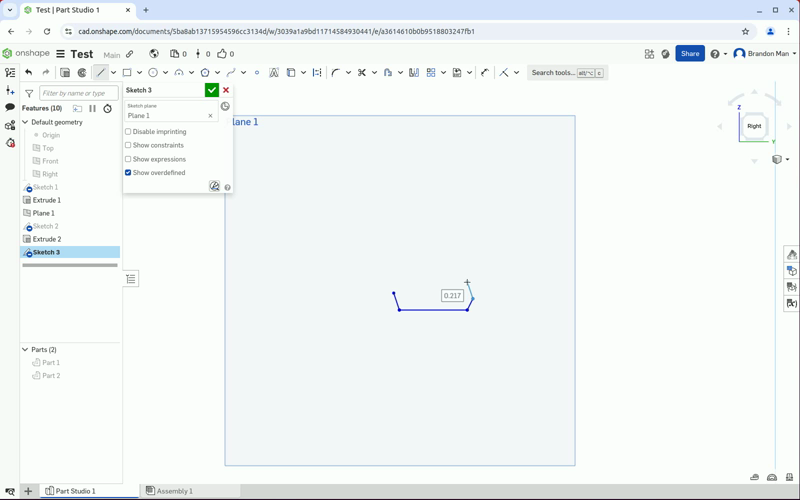
click(467, 281)
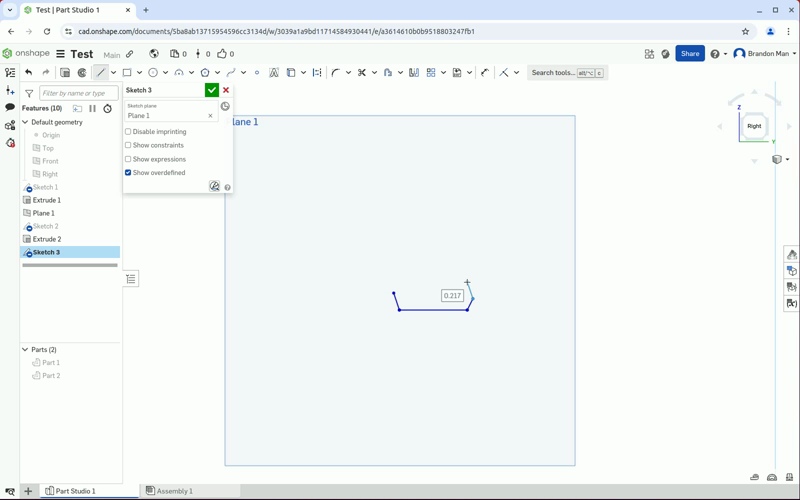
scroll(-6)
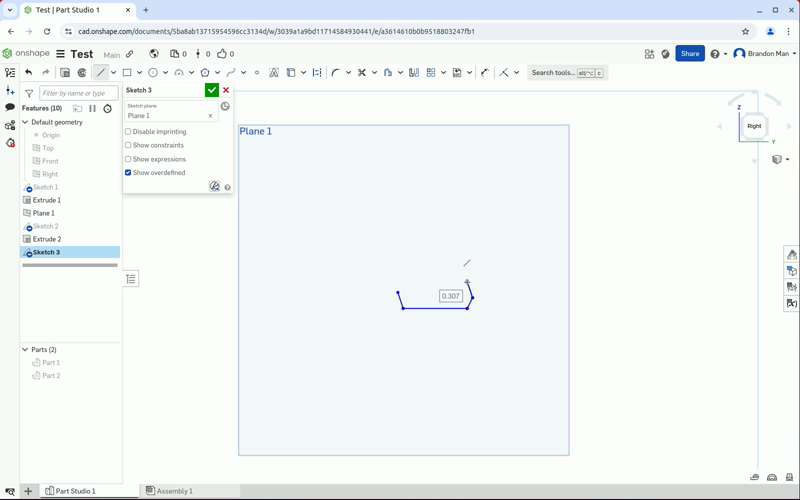
scroll(-6)
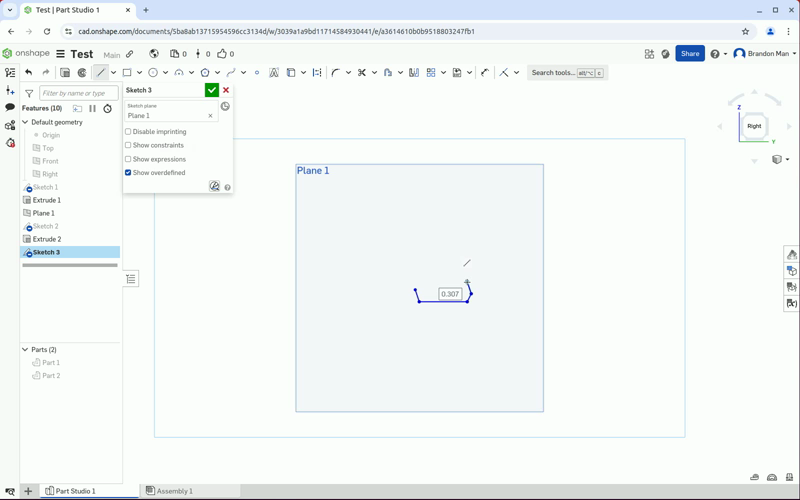
scroll(-6)
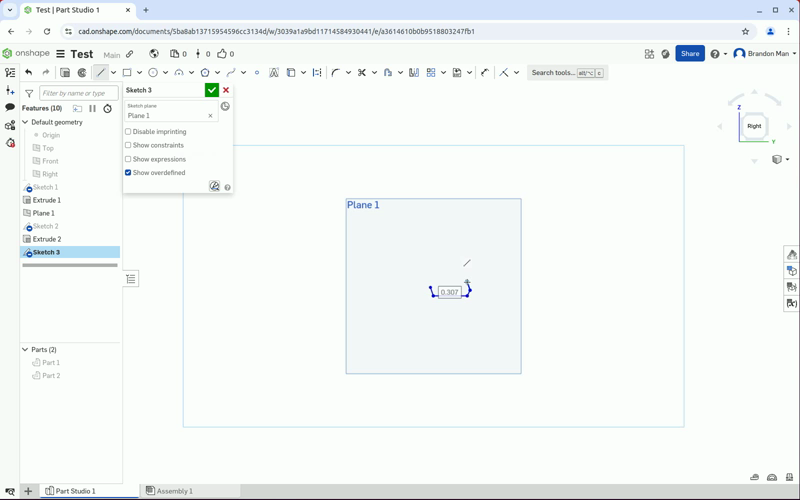
scroll(-6)
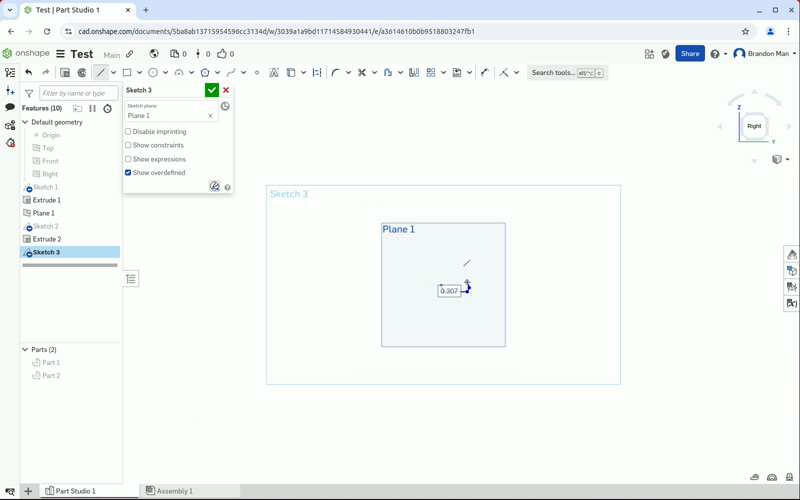
scroll(-6)
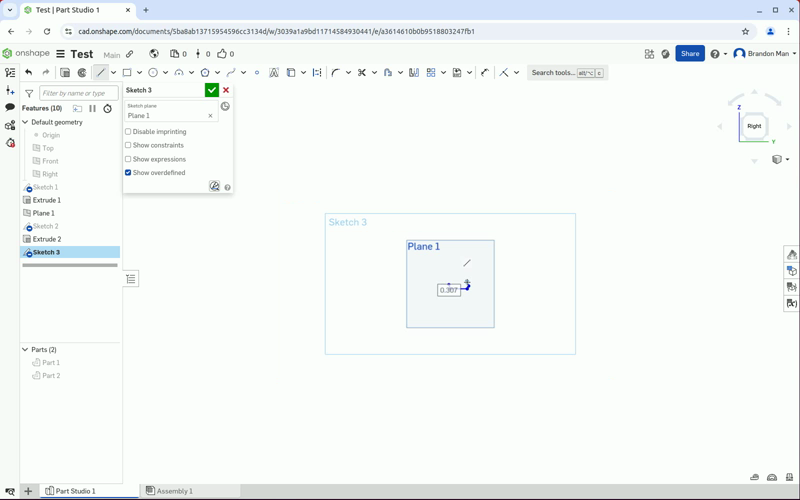
scroll(-6)
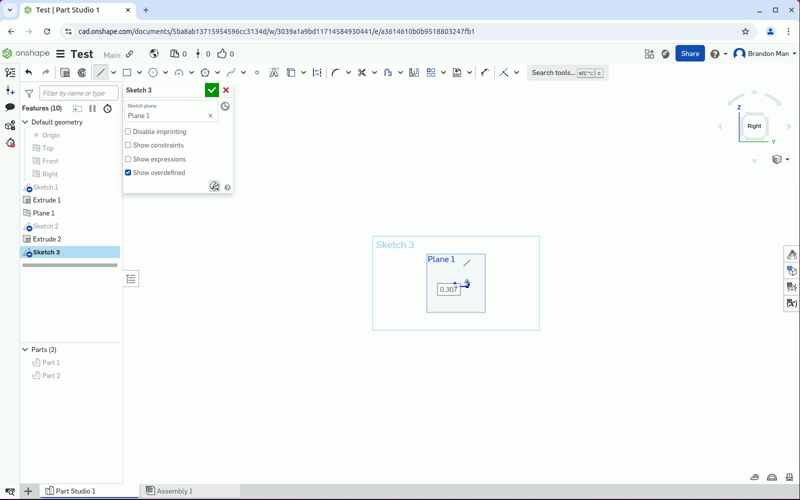
scroll(-6)
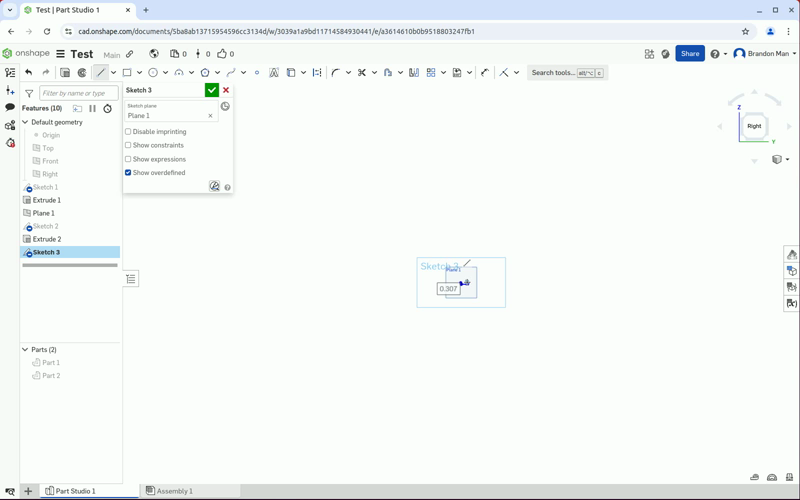
key_up(shift)
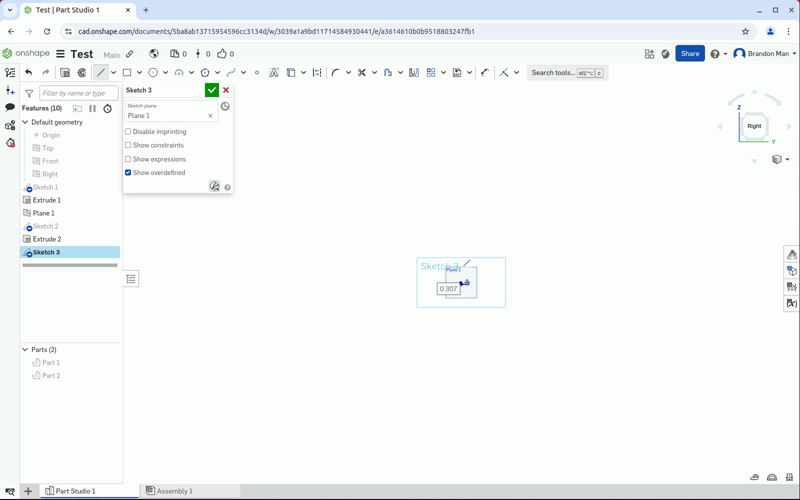
key_down(shift)
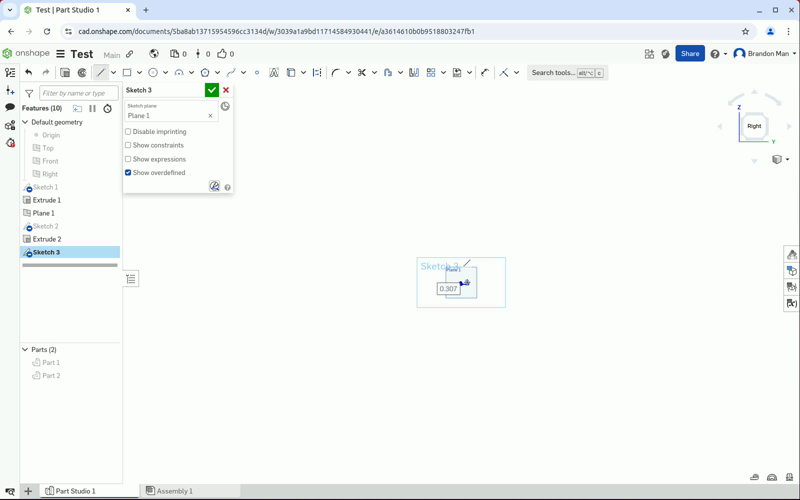
mouse_move(497, 281)
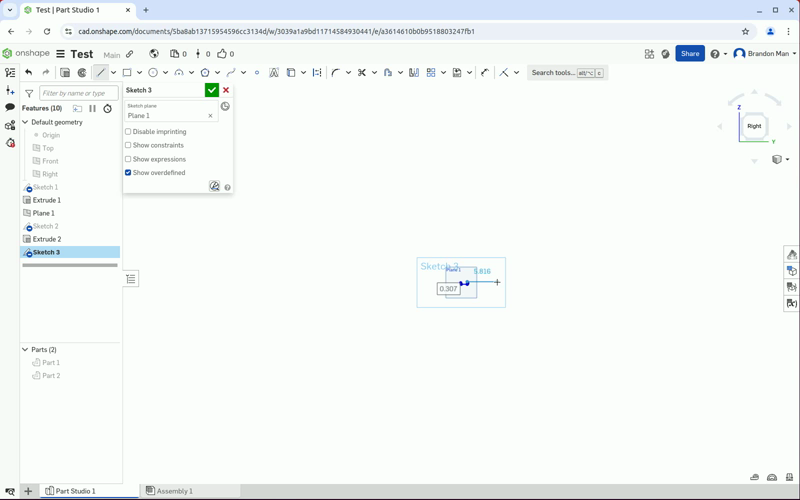
mouse_move(461, 281)
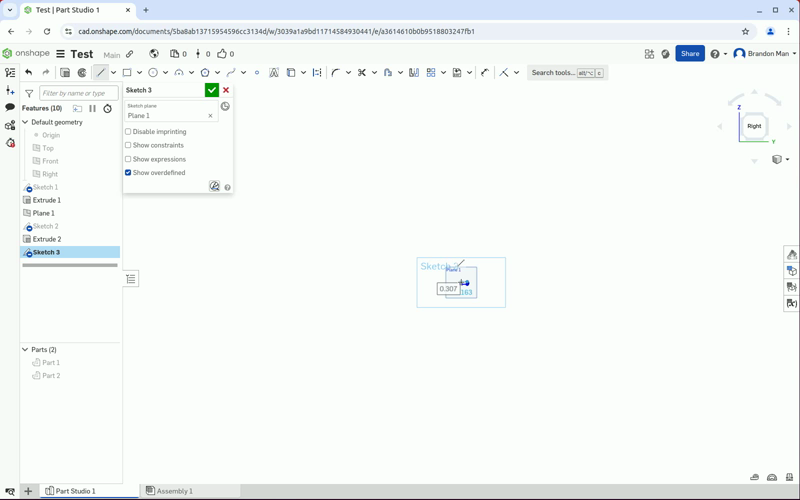
scroll(6)
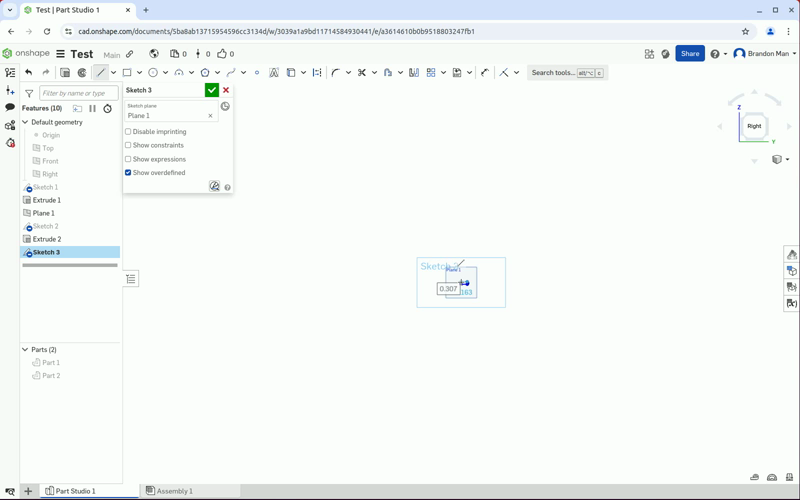
scroll(6)
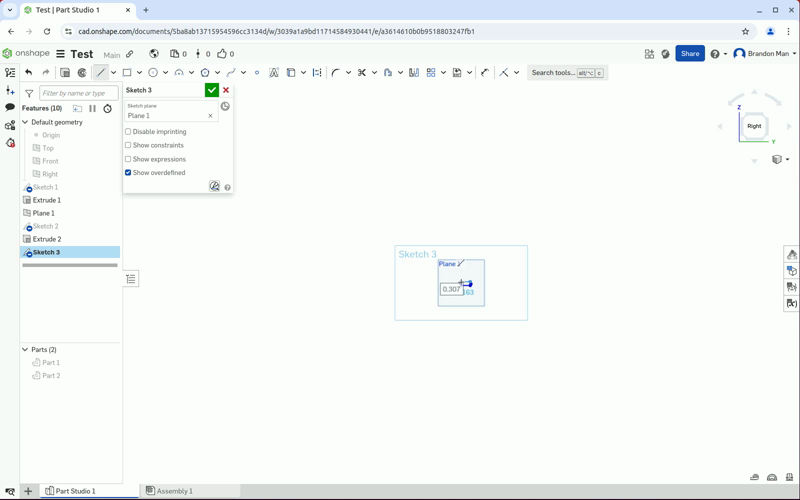
scroll(6)
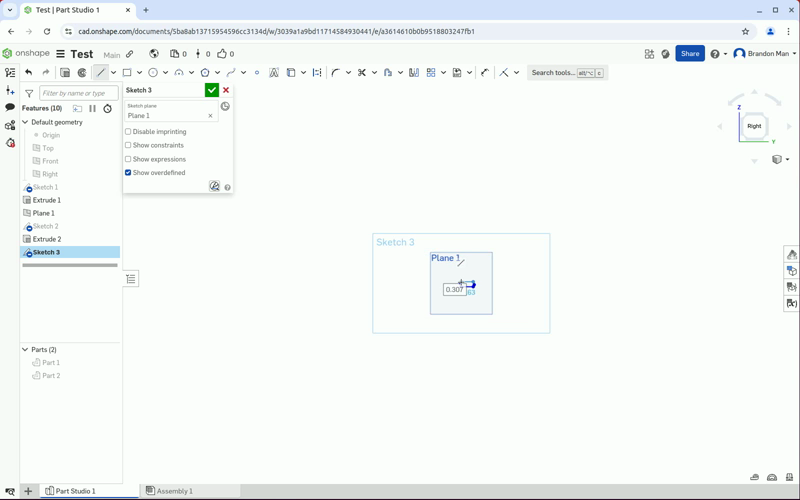
scroll(6)
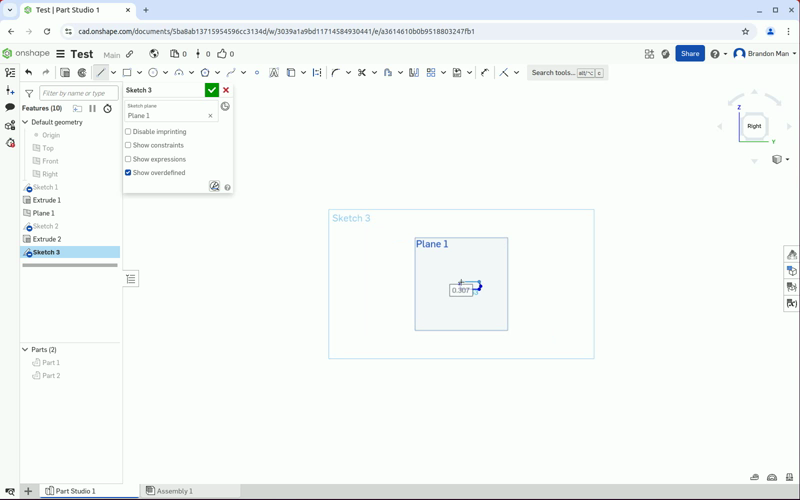
scroll(6)
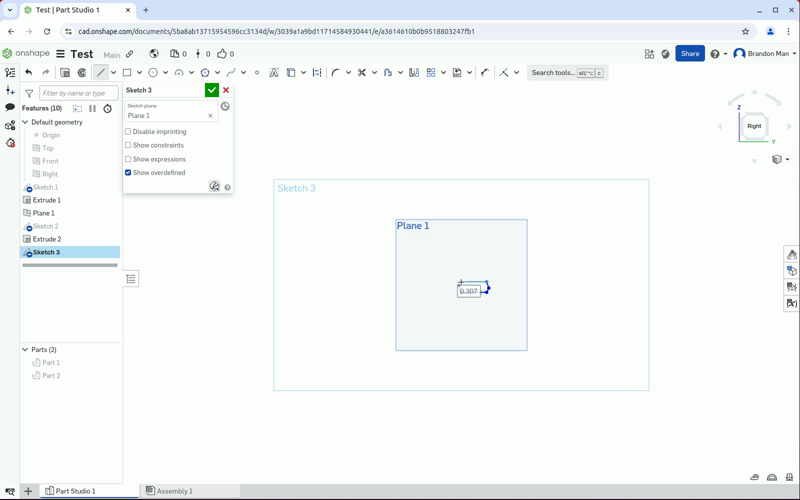
scroll(6)
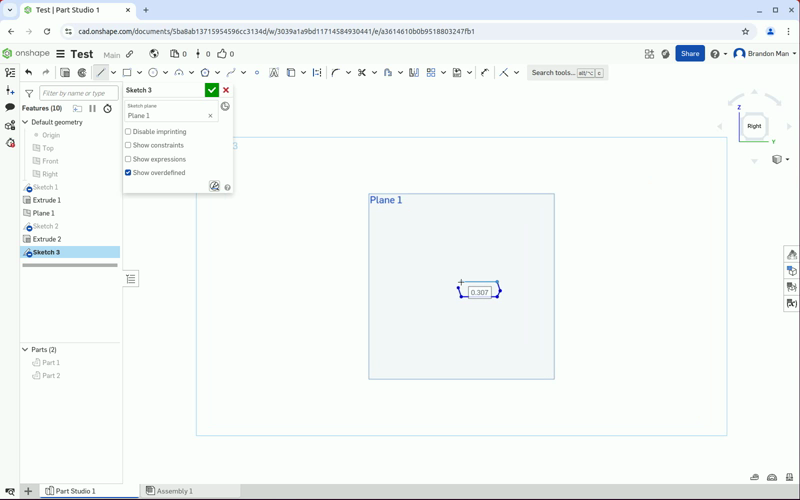
scroll(6)
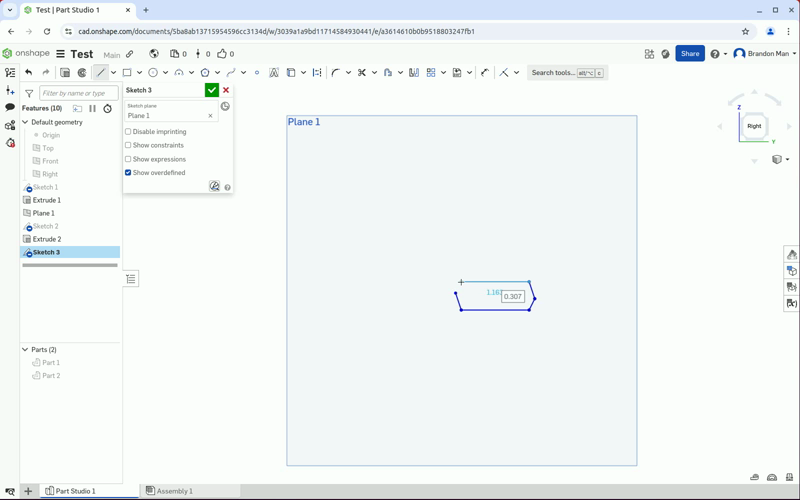
click(461, 281)
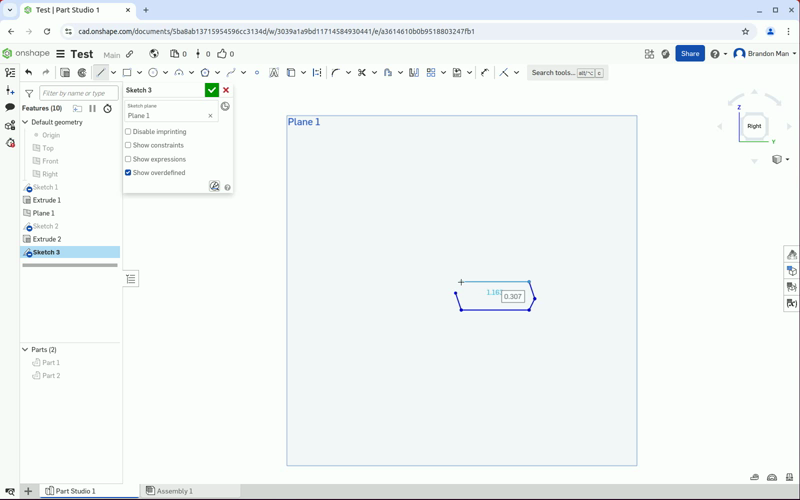
scroll(-6)
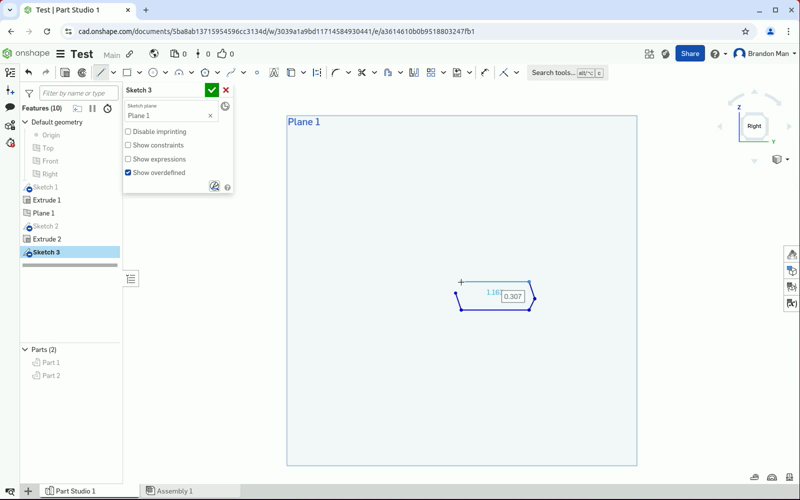
scroll(-6)
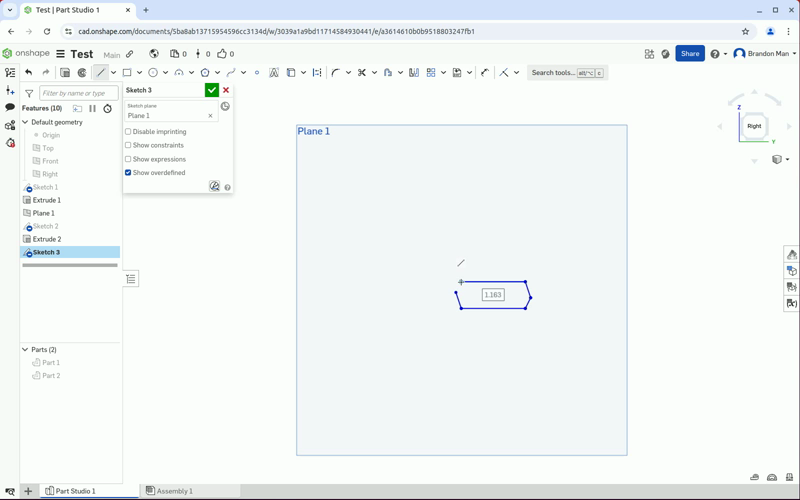
scroll(-6)
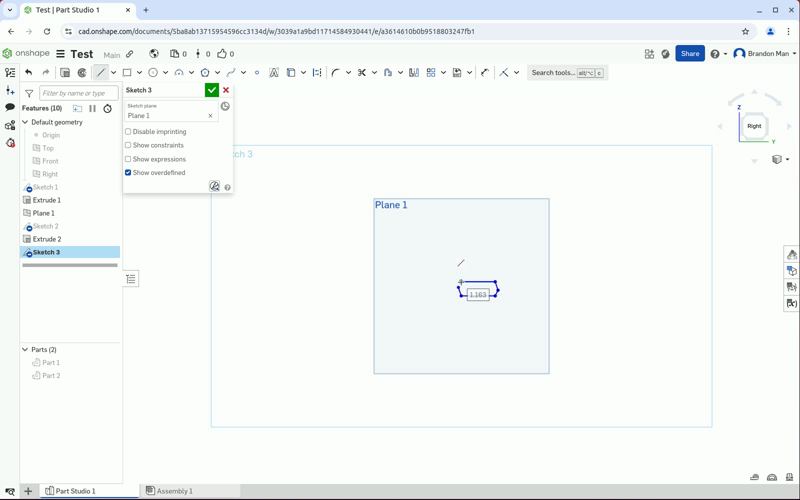
scroll(-6)
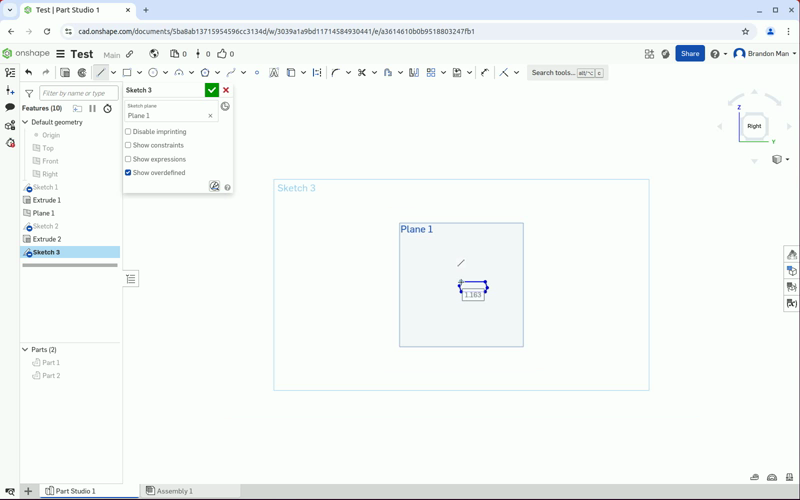
scroll(-6)
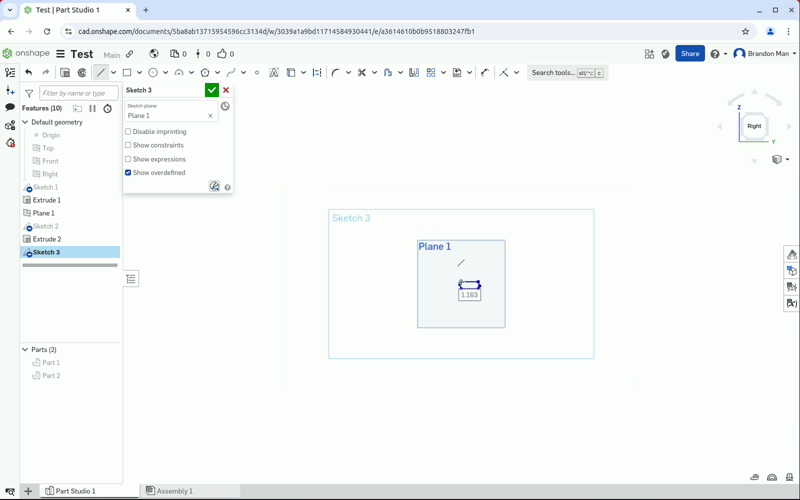
scroll(-6)
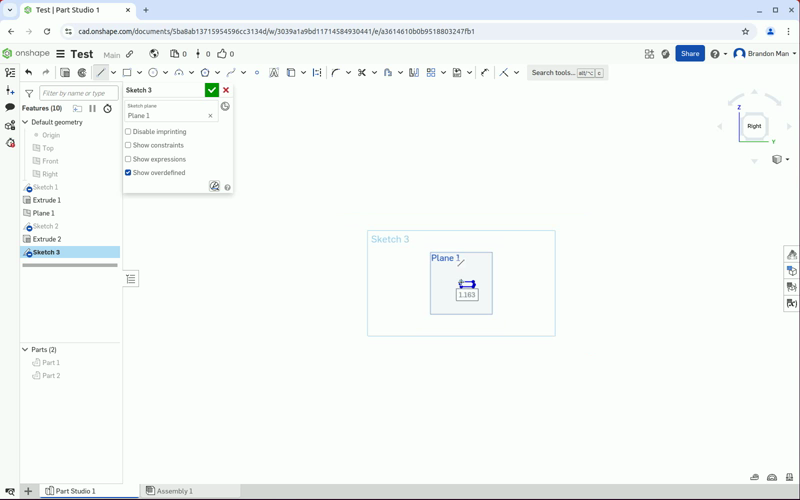
scroll(-6)
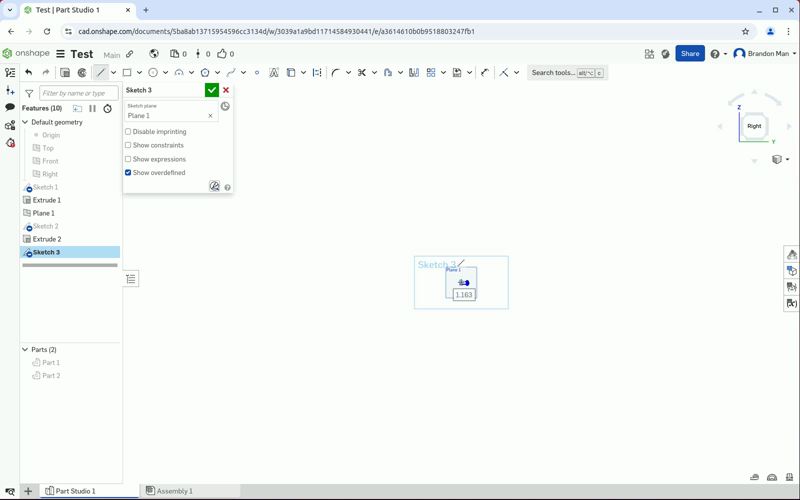
key_up(shift)
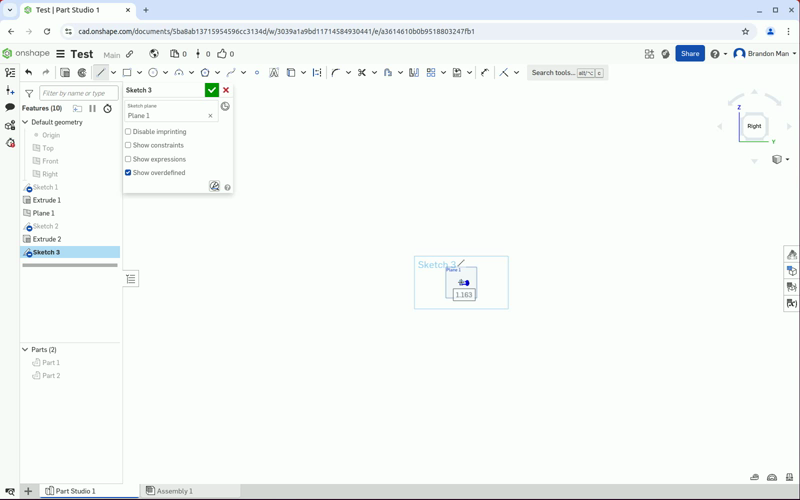
mouse_move(491, 281)
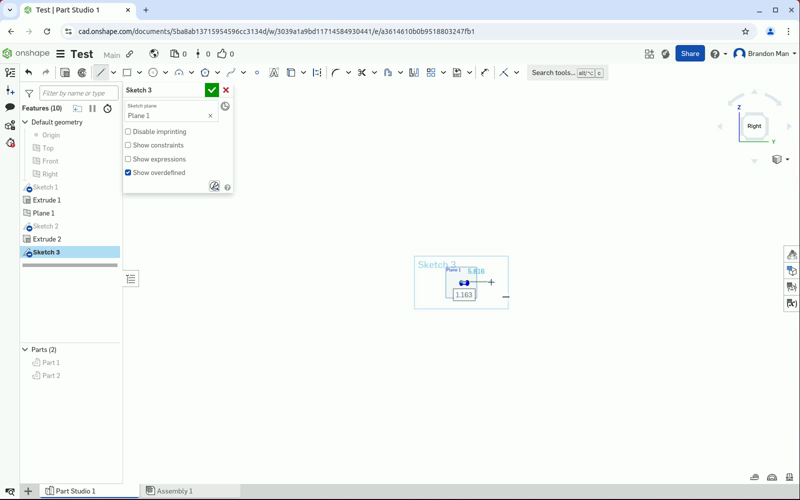
key_down(shift)
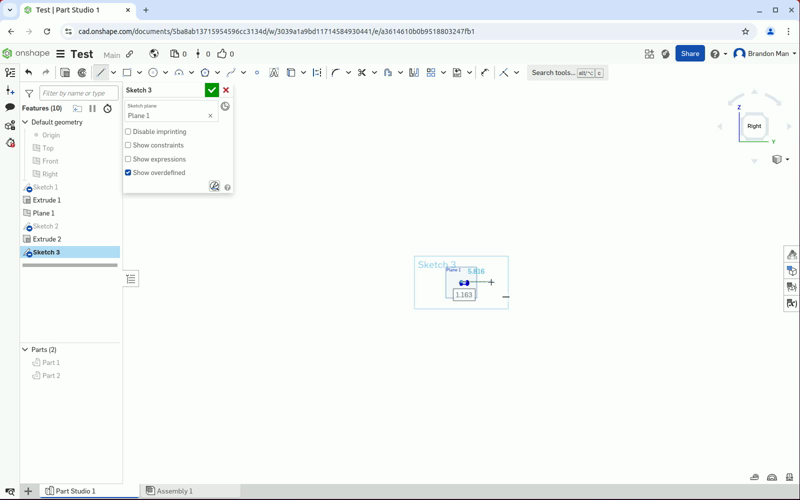
mouse_move(460, 282)
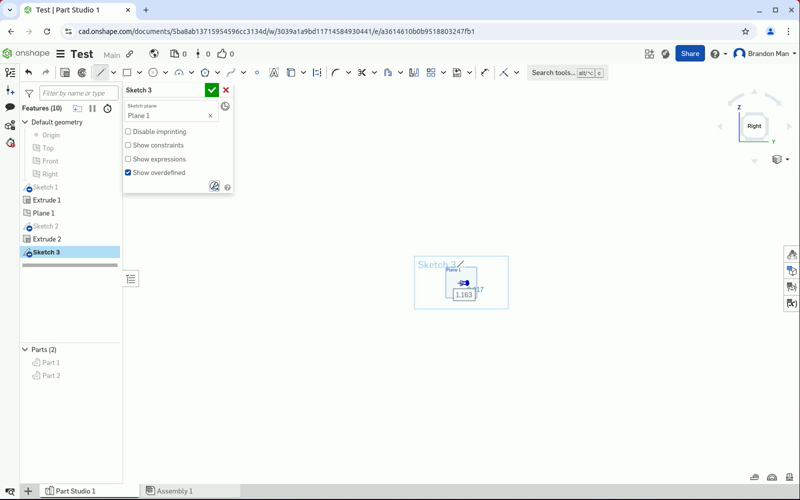
scroll(6)
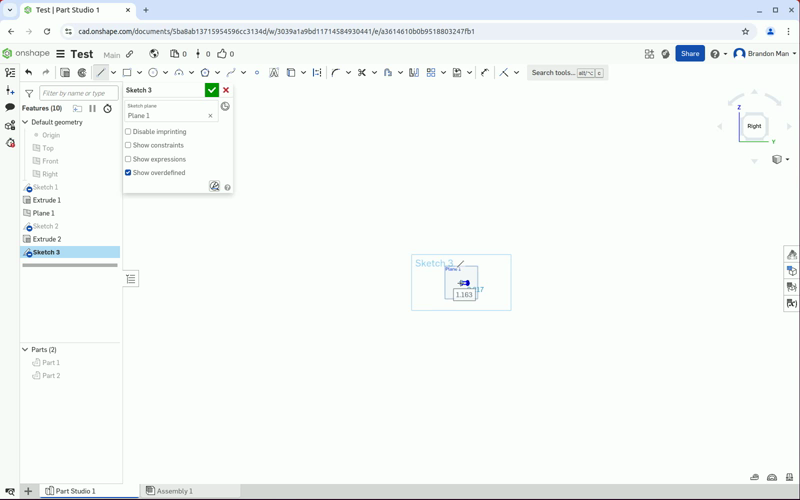
scroll(6)
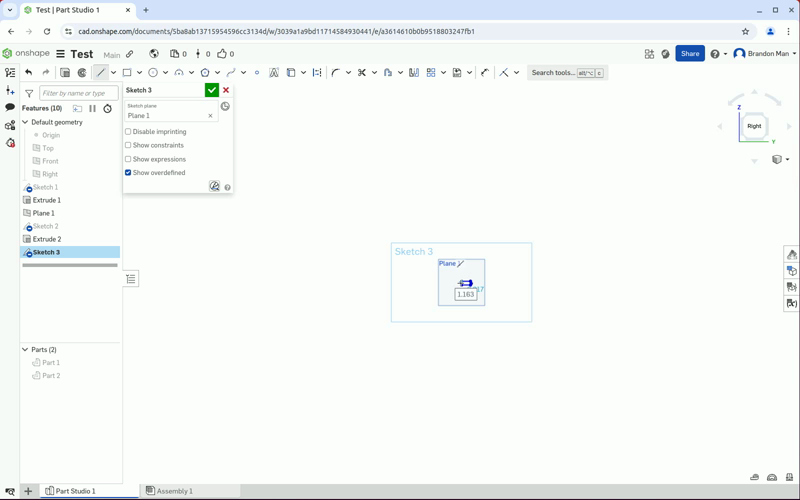
scroll(6)
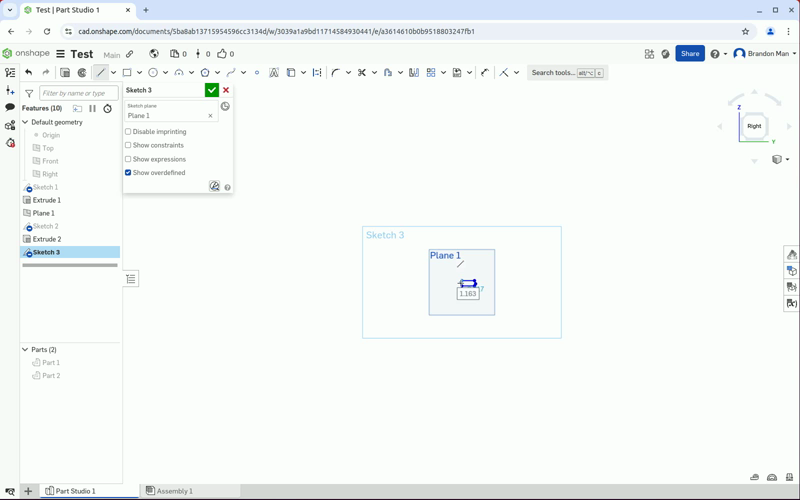
scroll(6)
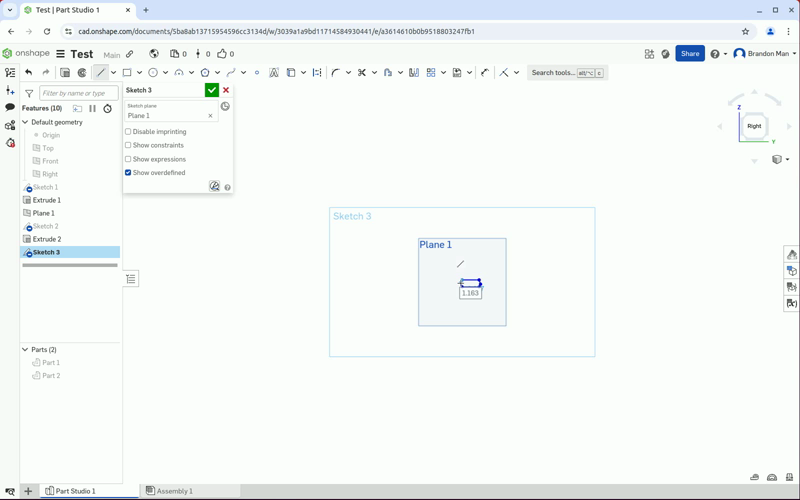
scroll(6)
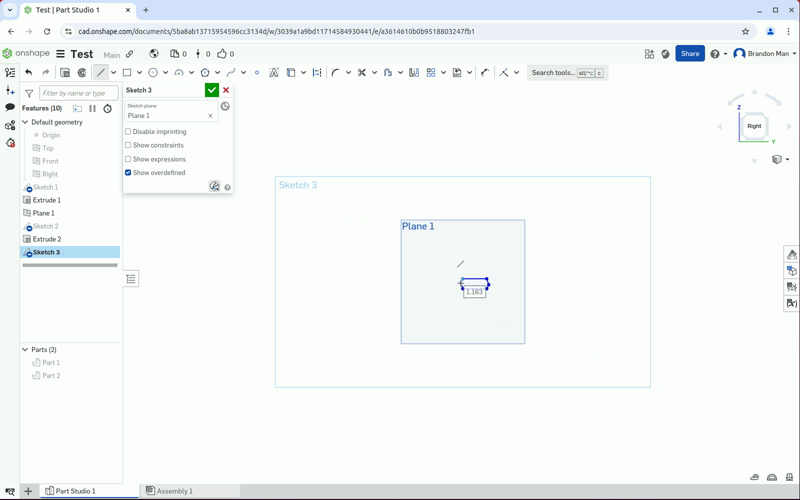
scroll(6)
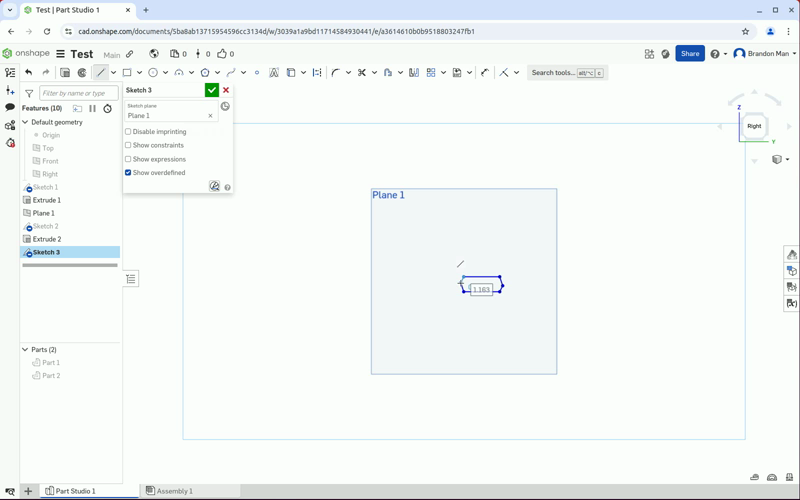
scroll(6)
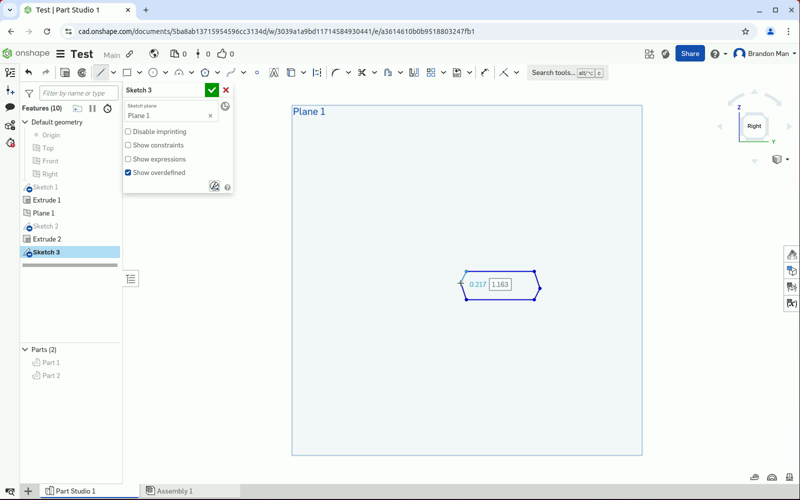
key_up(shift)
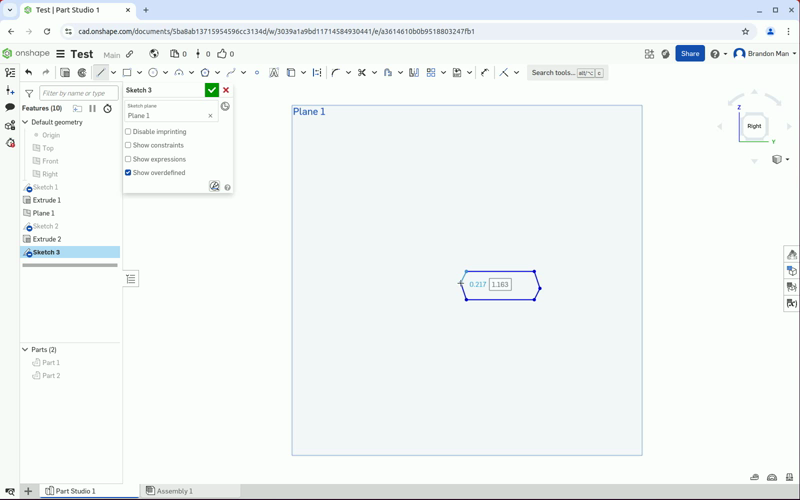
click(460, 282)
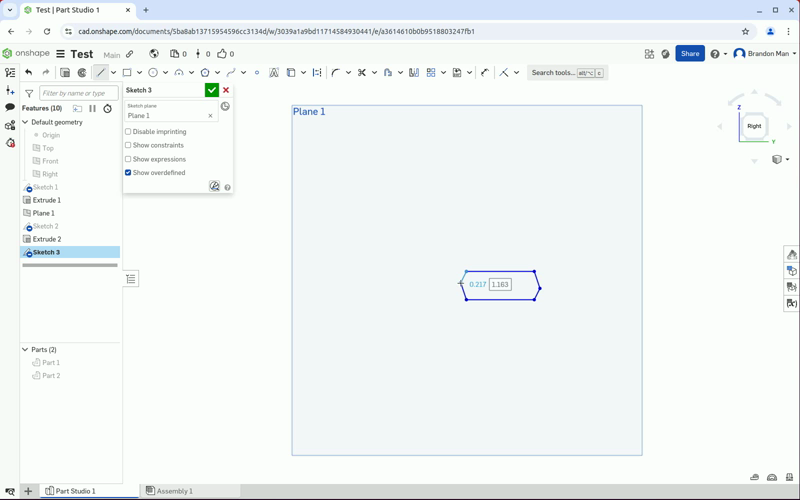
scroll(-6)
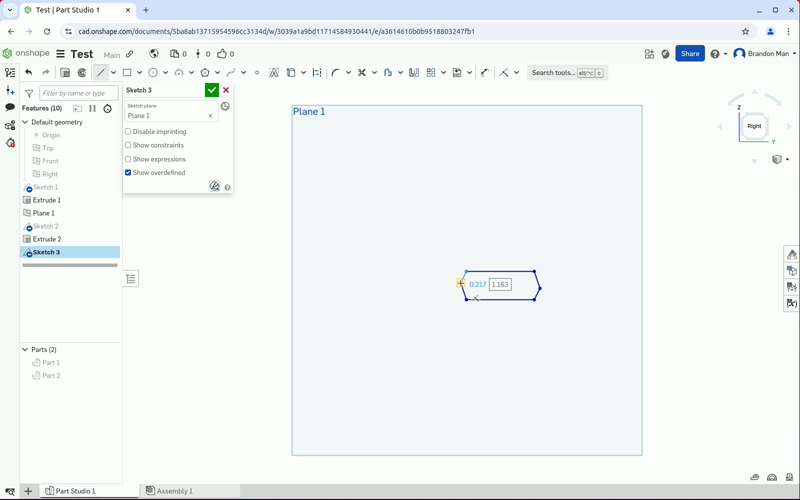
scroll(-6)
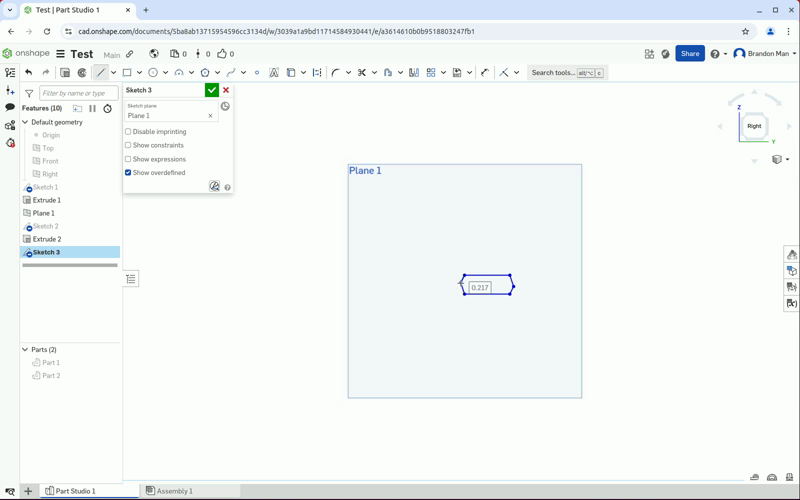
scroll(-6)
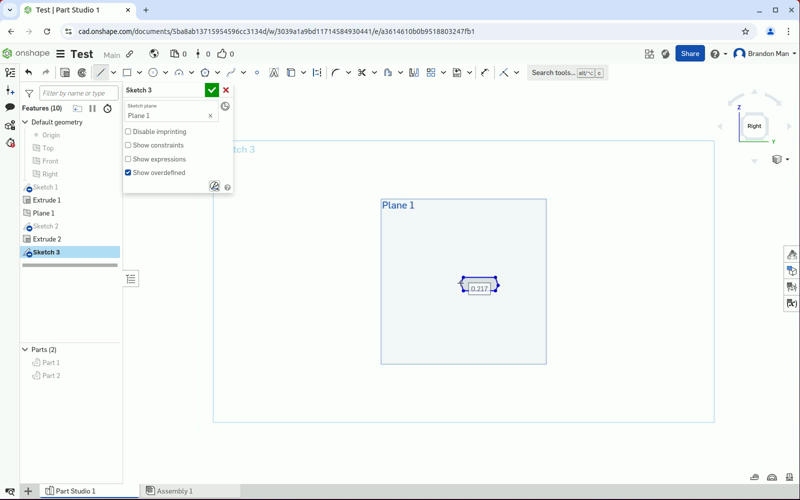
scroll(-6)
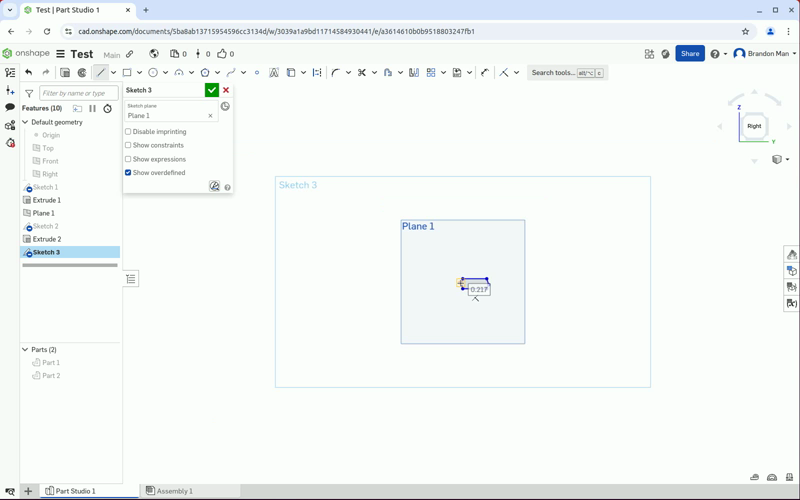
scroll(-6)
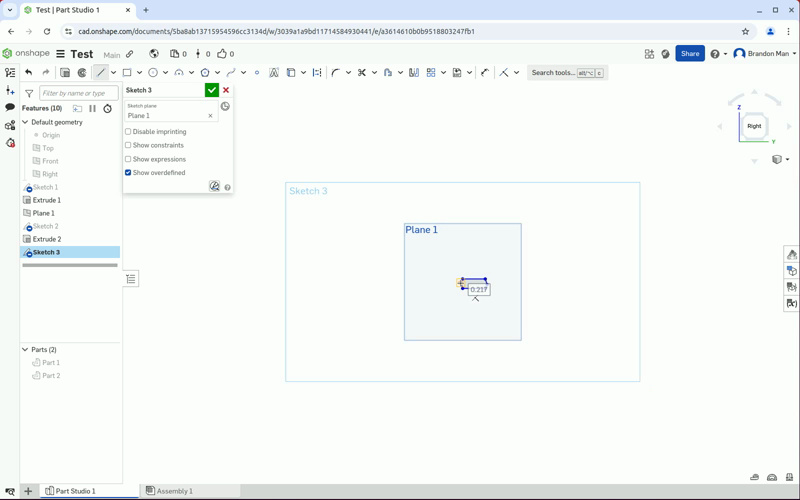
scroll(-6)
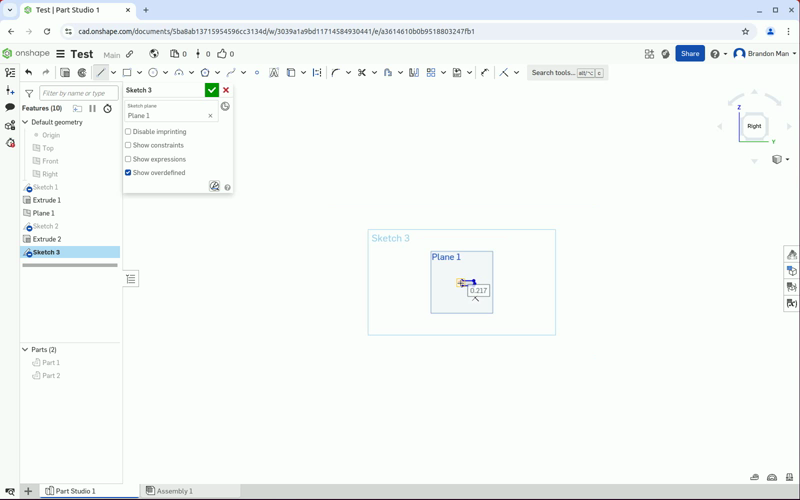
scroll(-6)
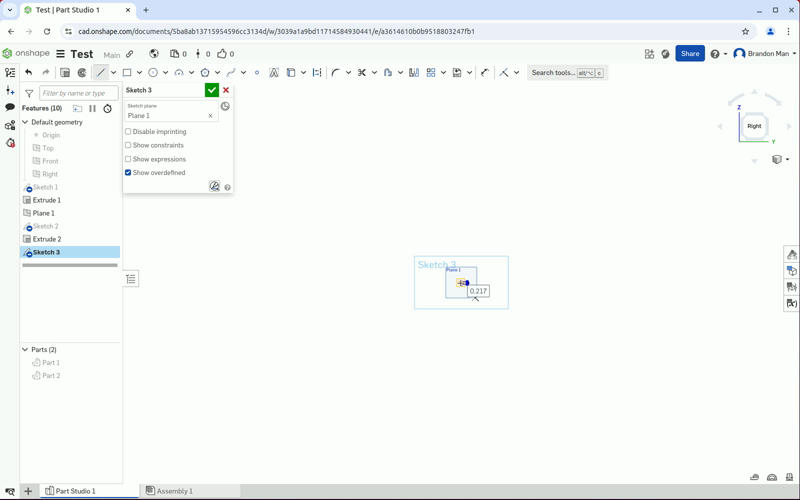
key(esc)
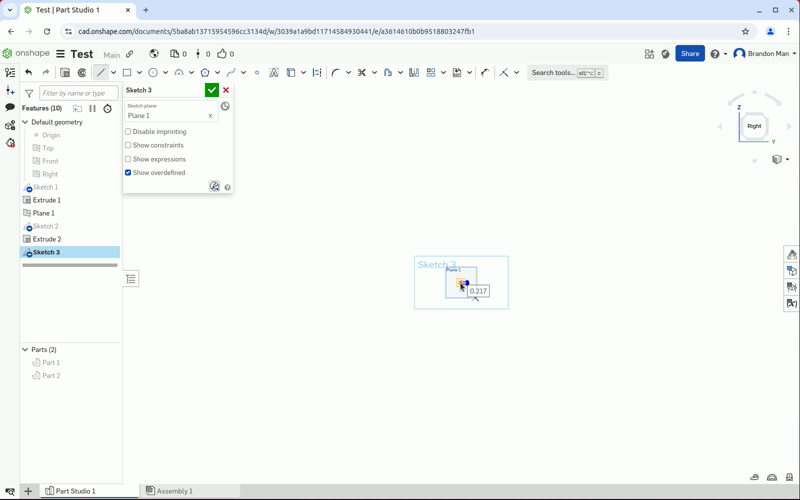
mouse_move(464, 283)
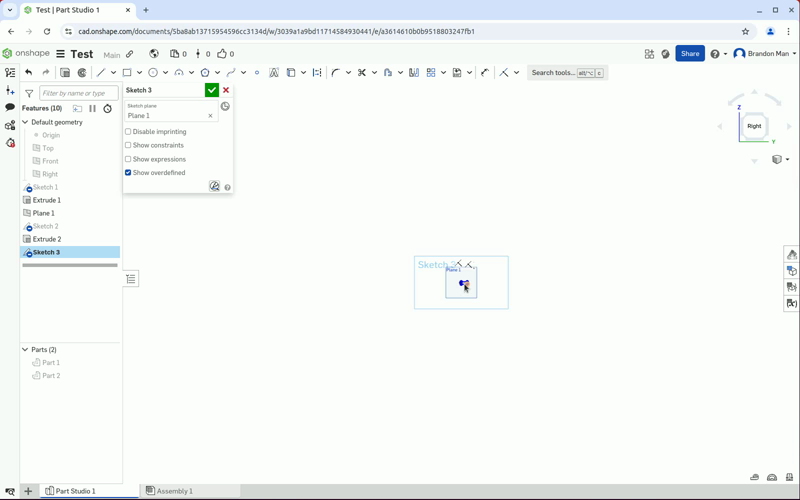
scroll(6)
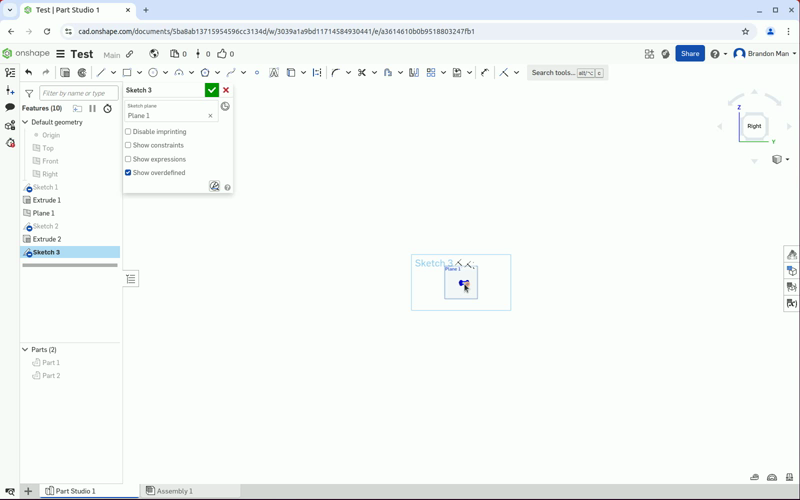
scroll(6)
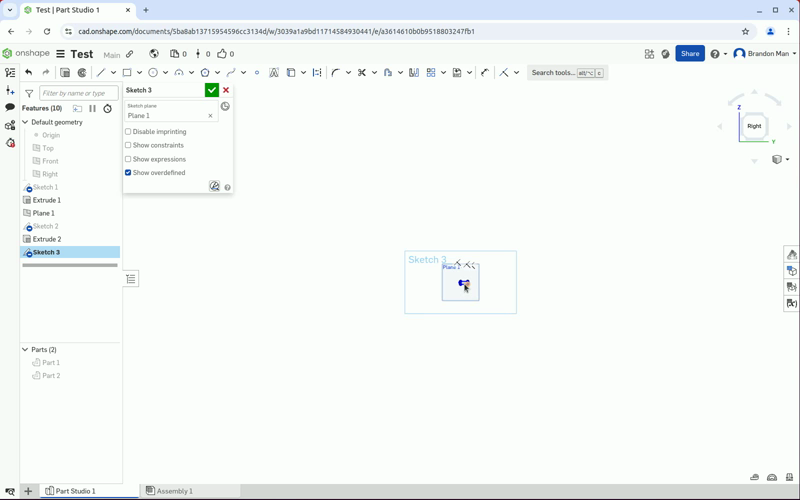
scroll(6)
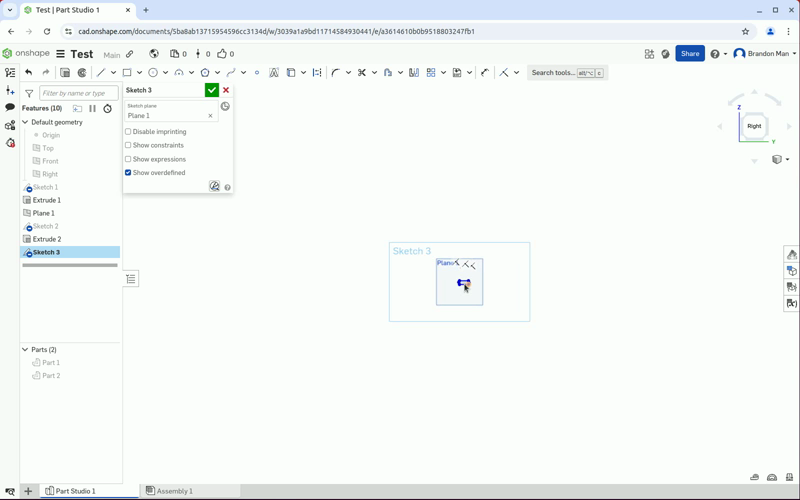
scroll(6)
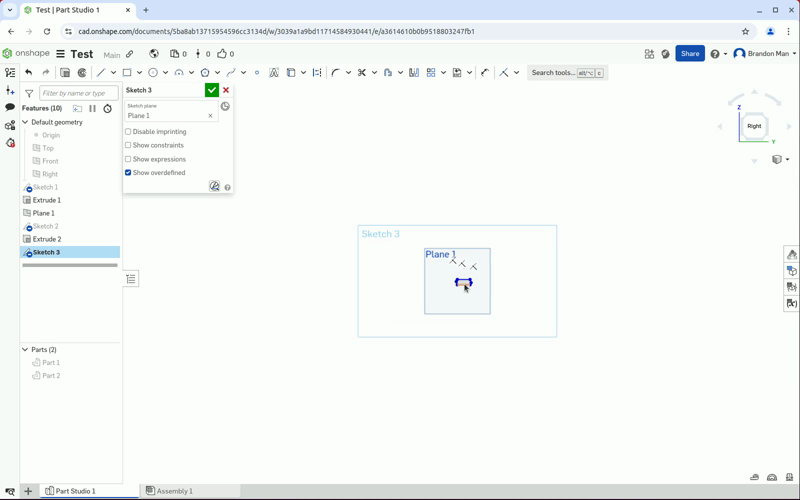
scroll(6)
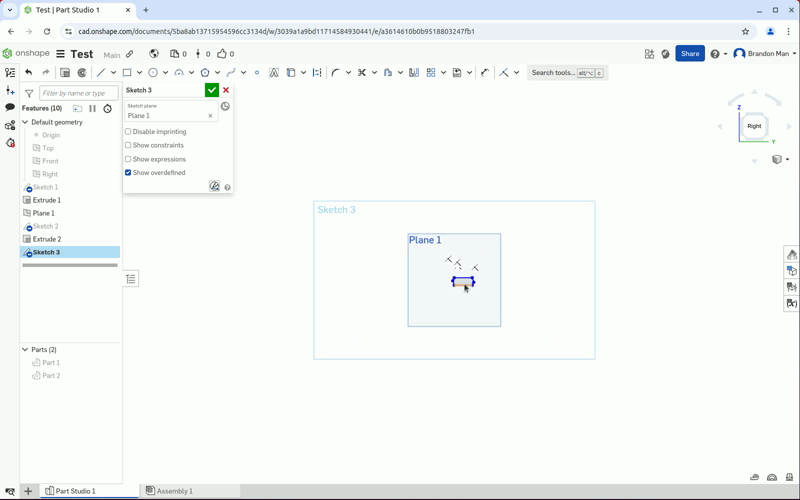
scroll(6)
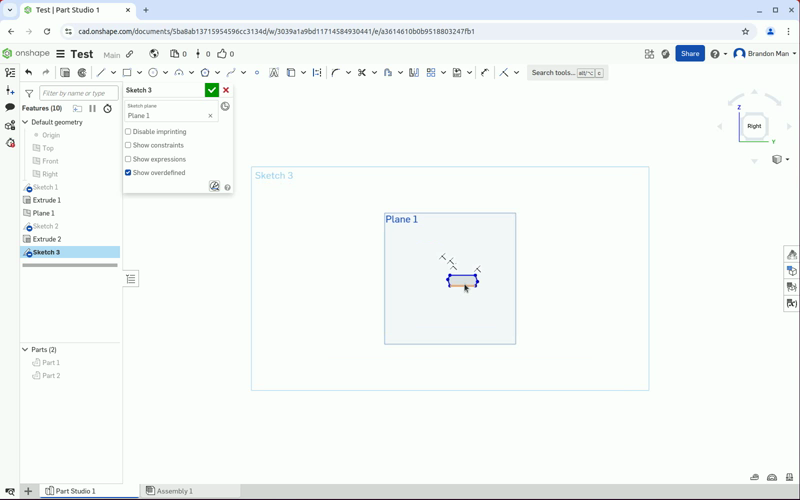
scroll(6)
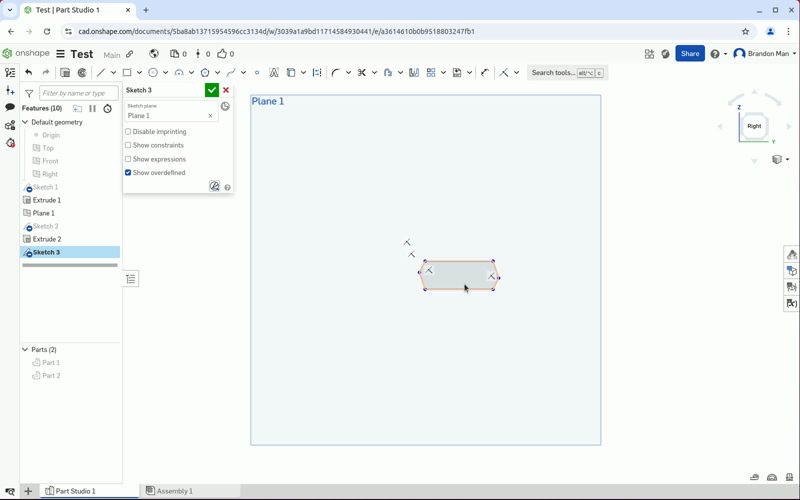
click(464, 283)
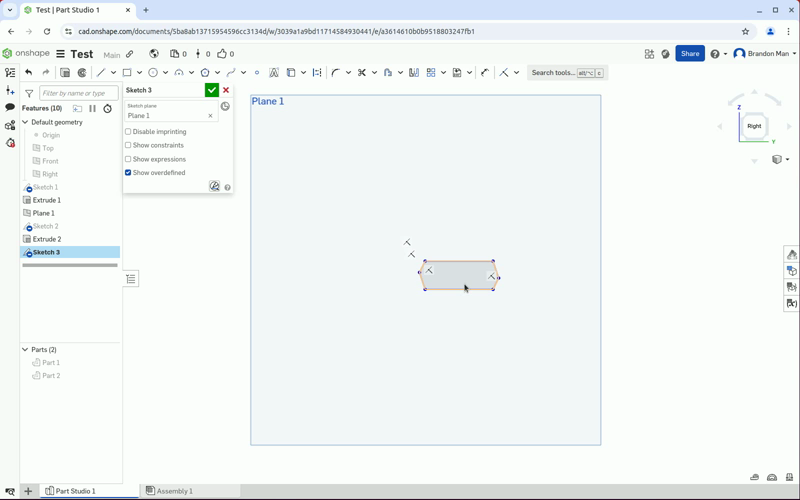
scroll(-6)
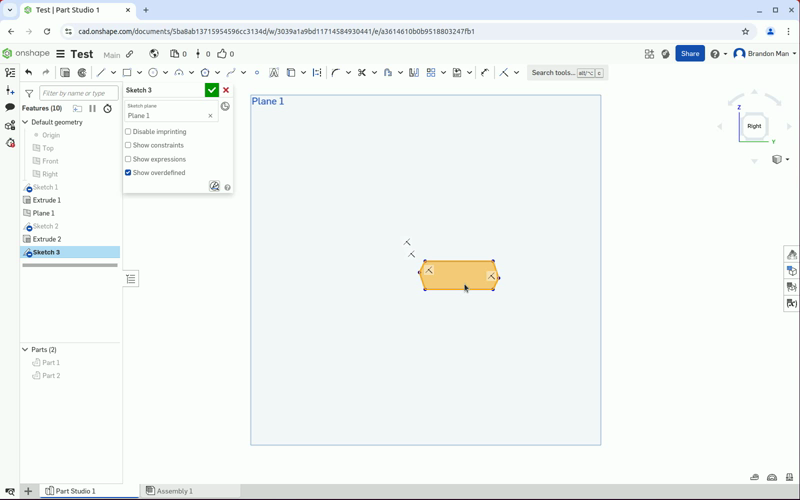
scroll(-6)
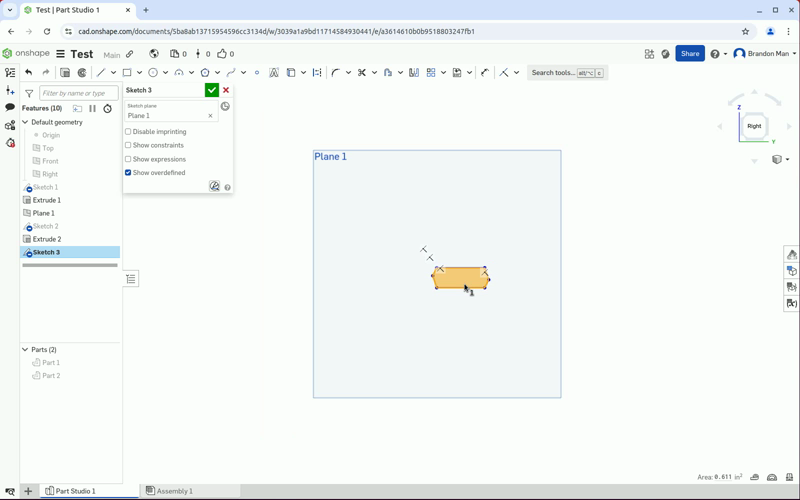
scroll(-6)
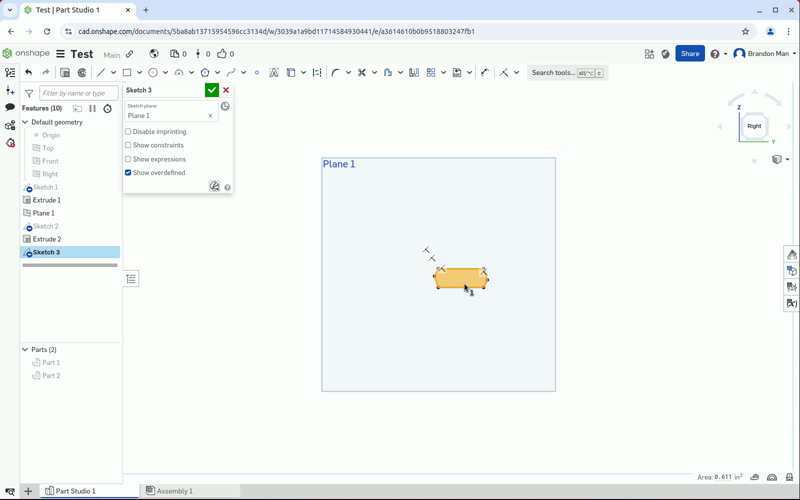
scroll(-6)
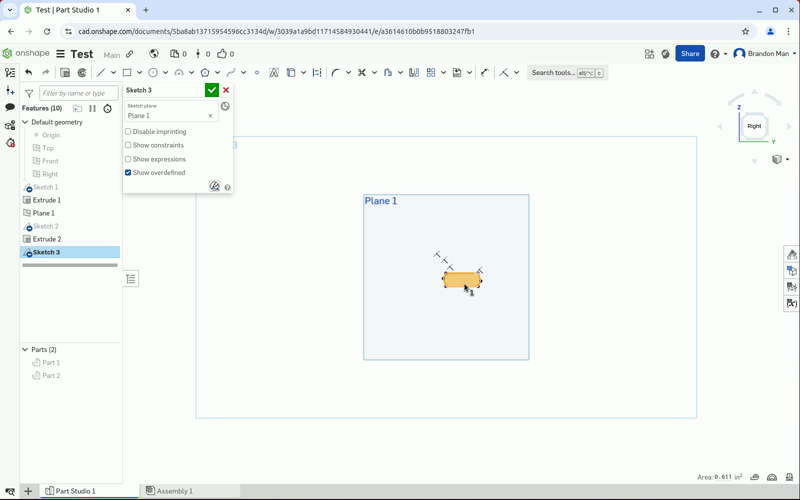
scroll(-6)
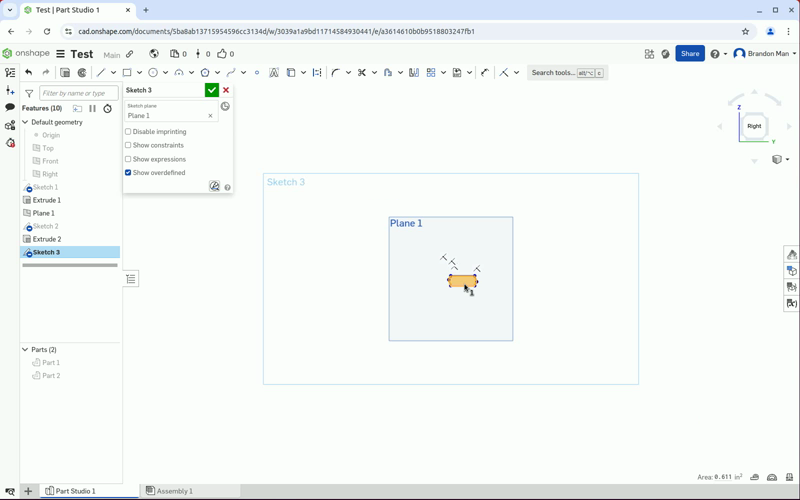
scroll(-6)
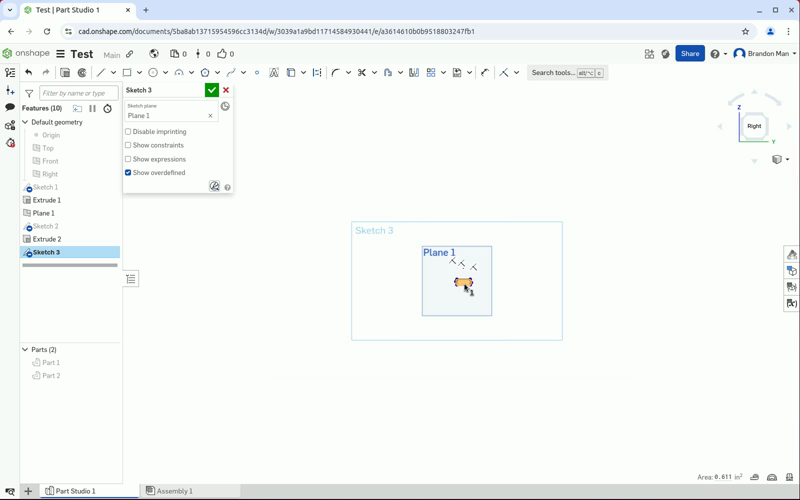
scroll(-6)
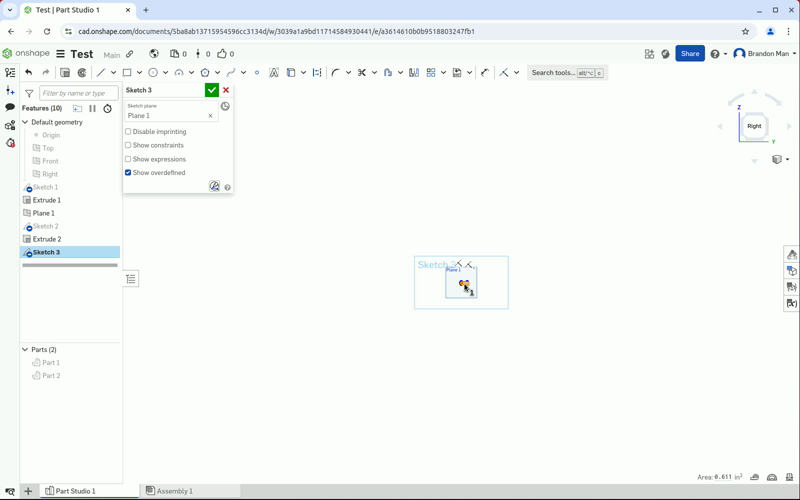
mouse_move(73, 352)
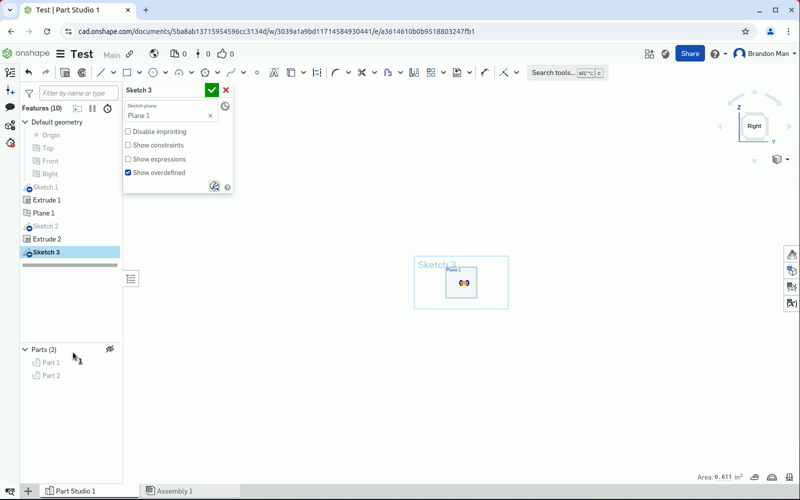
key(shift+y)
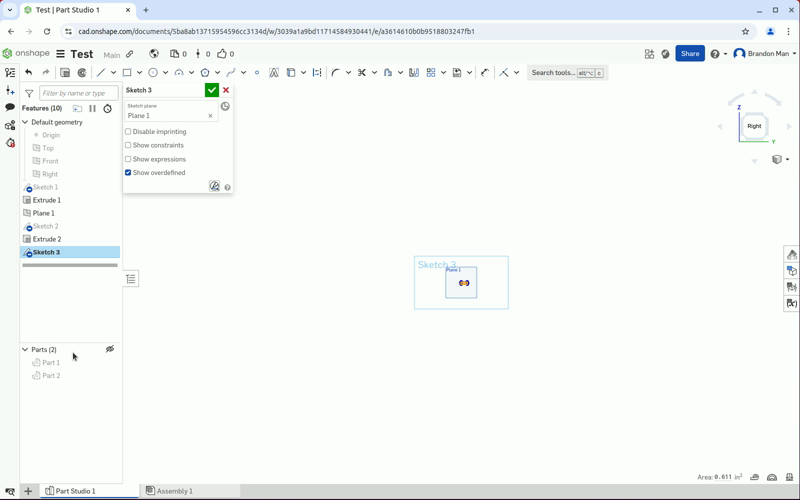
key(shift+e)
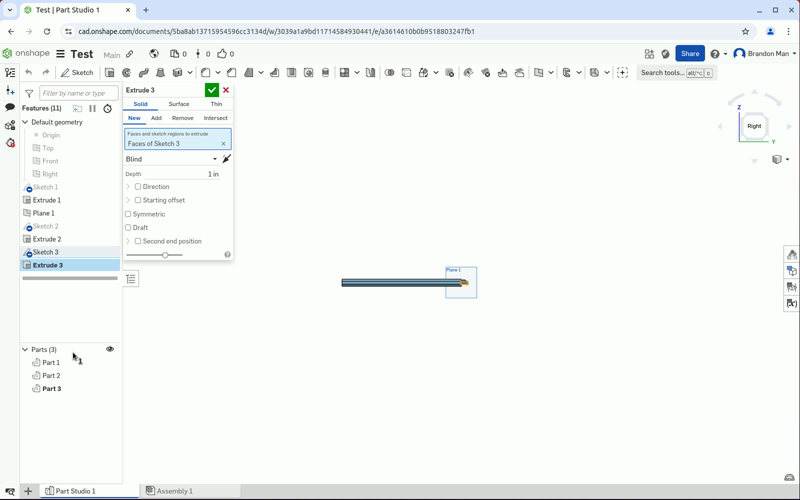
mouse_move(143, 106)
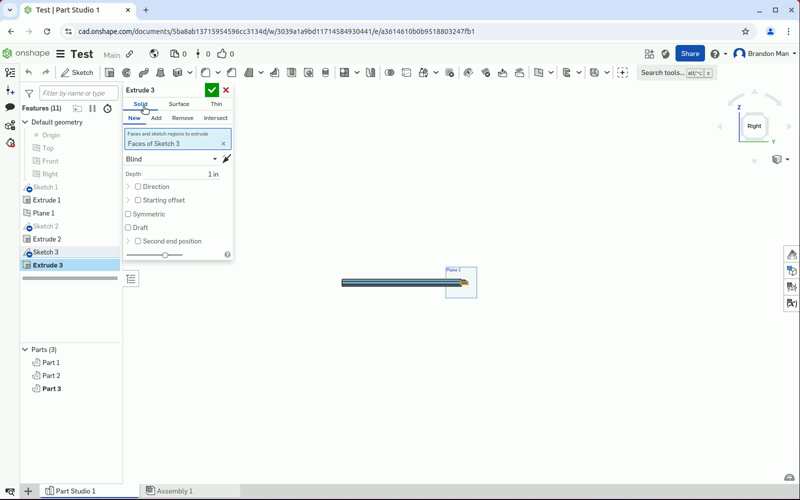
click(143, 106)
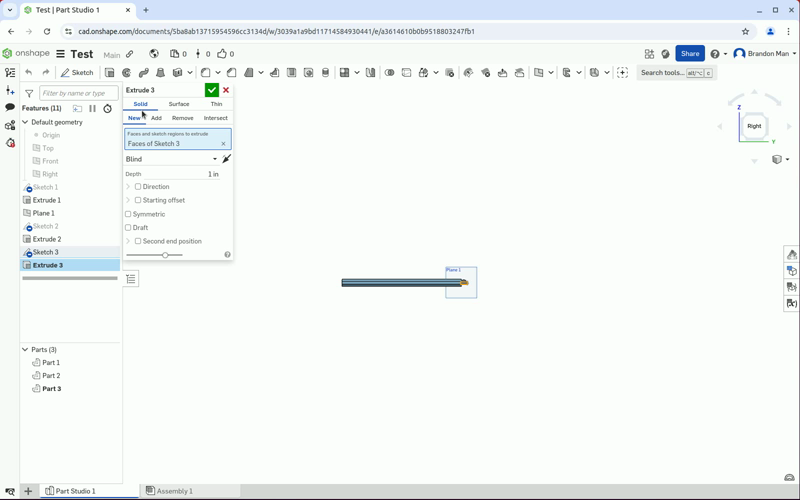
mouse_move(137, 120)
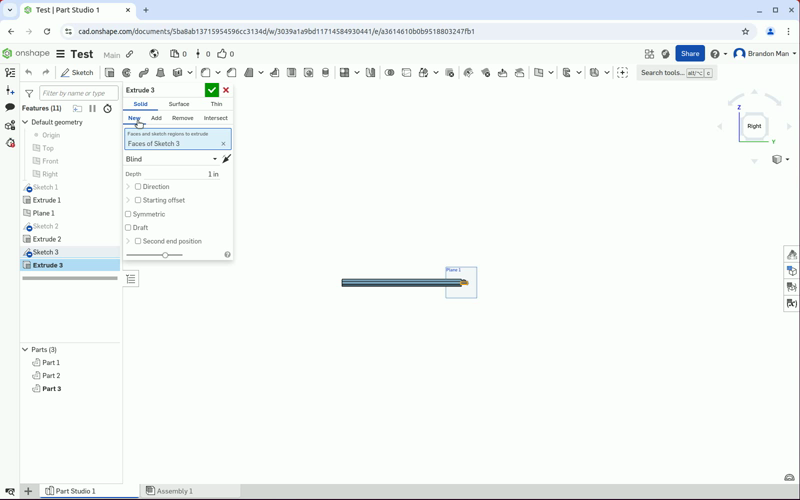
click(137, 120)
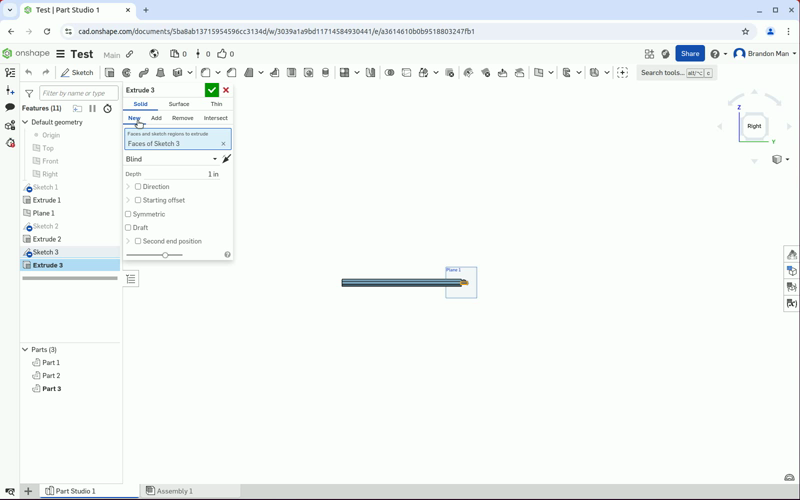
key(tab, 4)
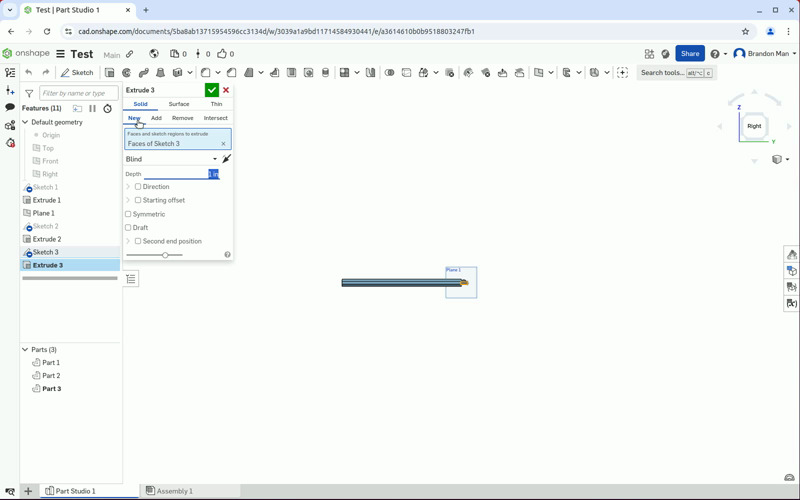
text(2.407)
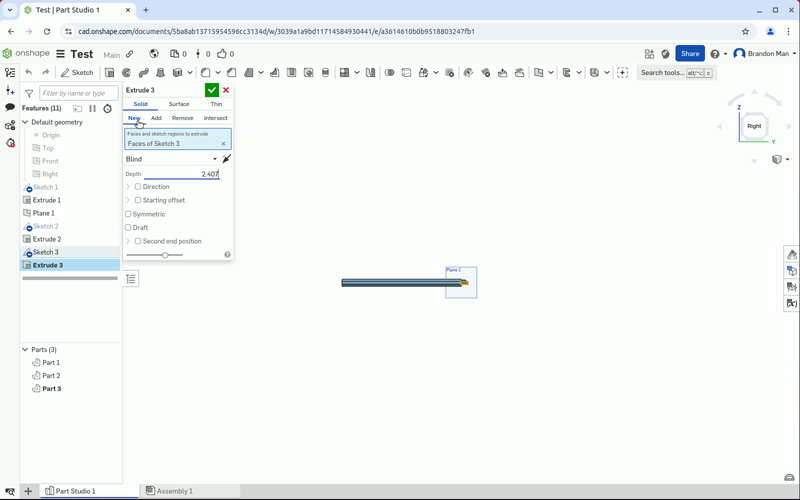
key(enter)
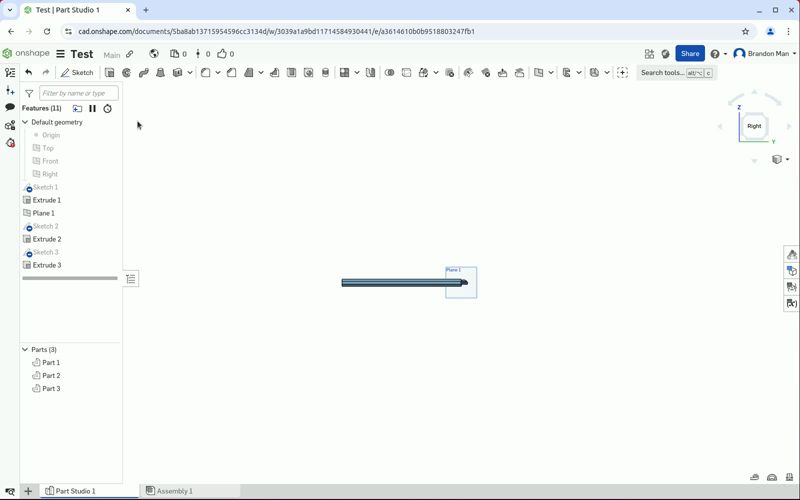
key(shift+h)
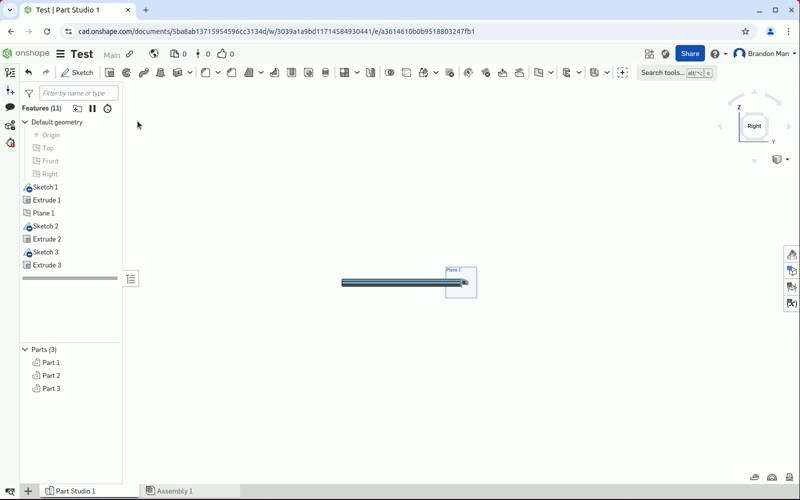
key(shift+h)
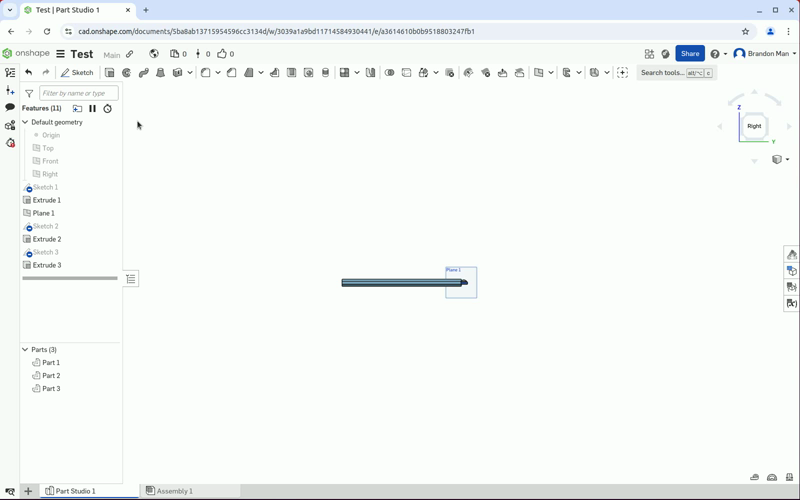
mouse_move(73, 189)
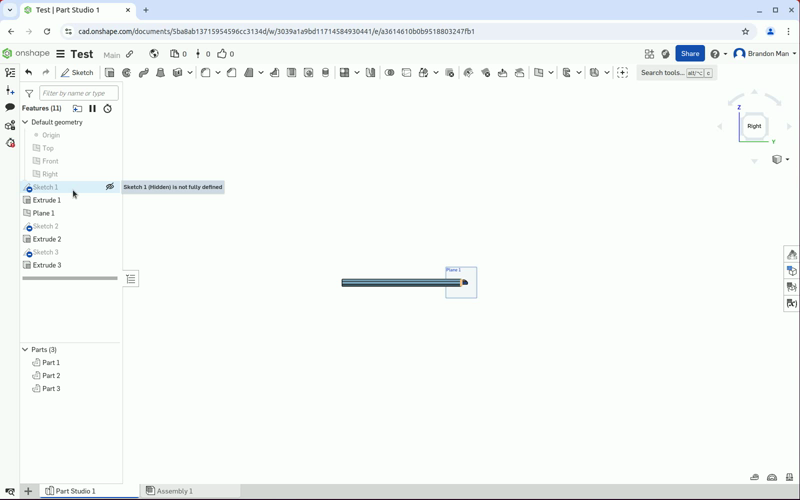
click(73, 189)
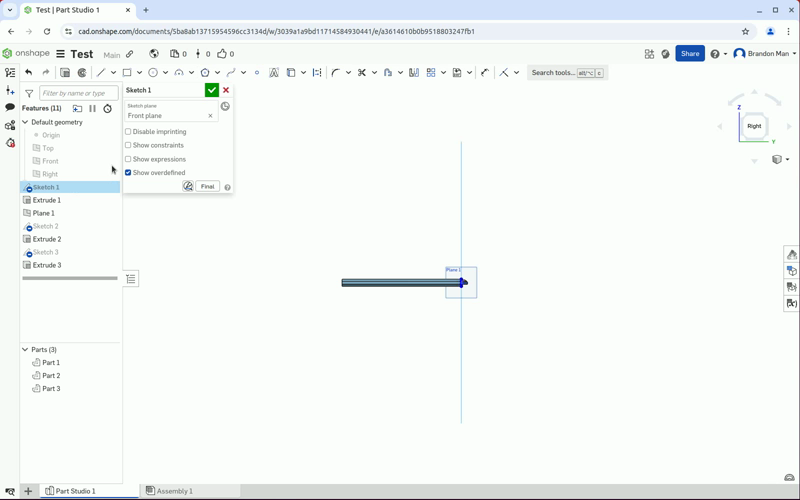
mouse_move(229, 92)
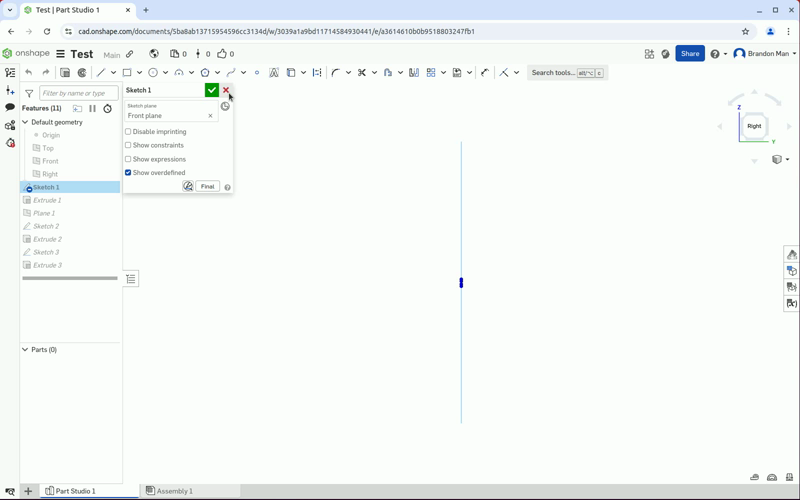
click(229, 92)
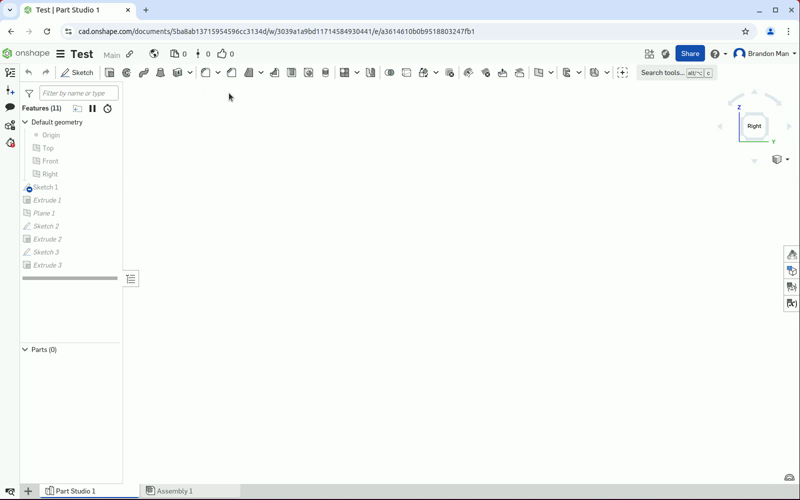
key(shift+s)
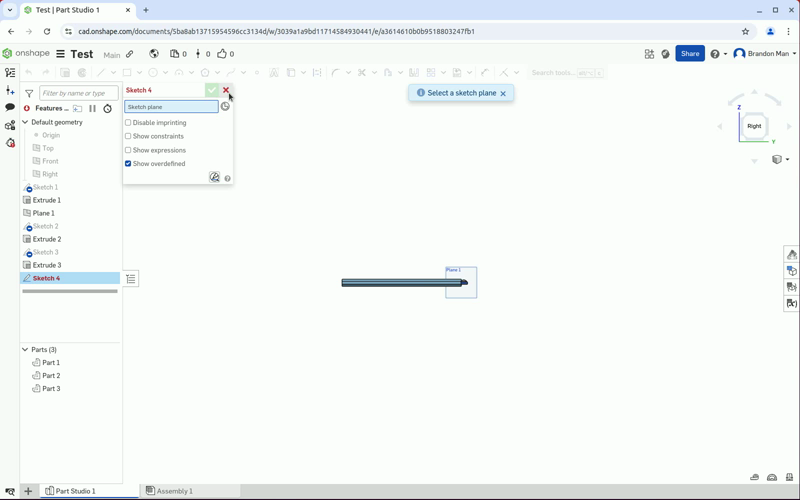
mouse_move(73, 215)
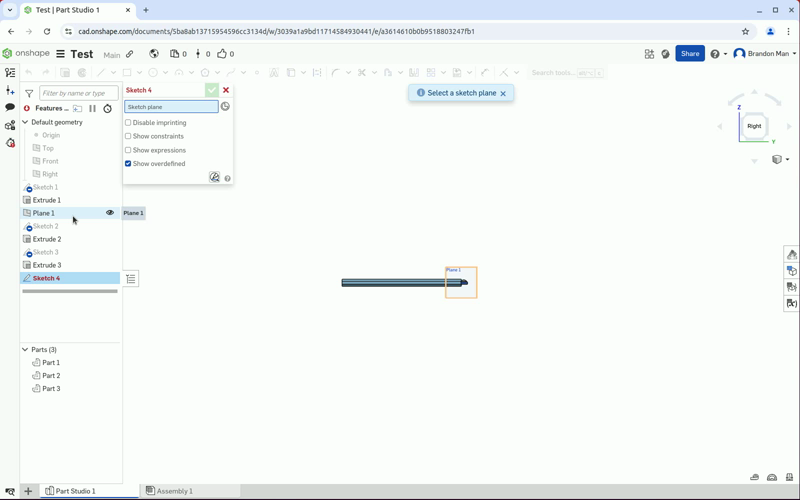
click(73, 215)
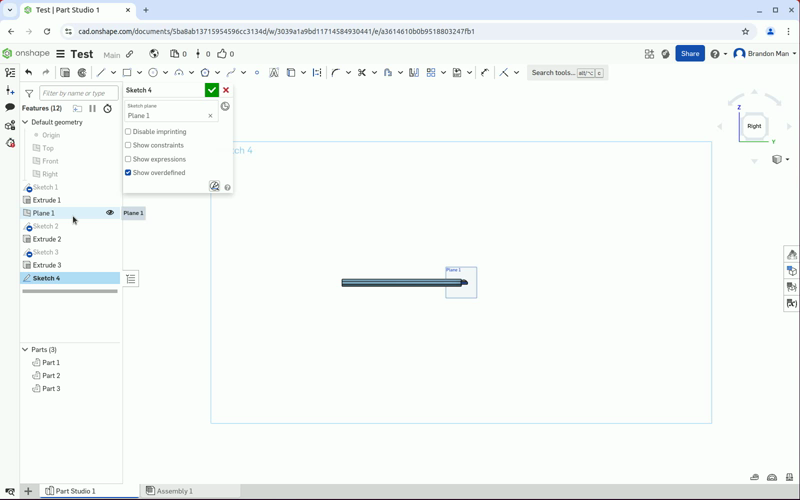
mouse_move(73, 352)
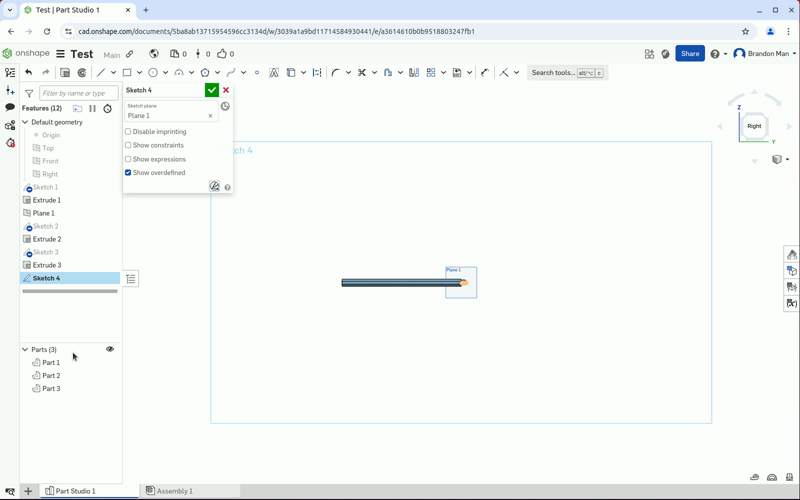
key(y)
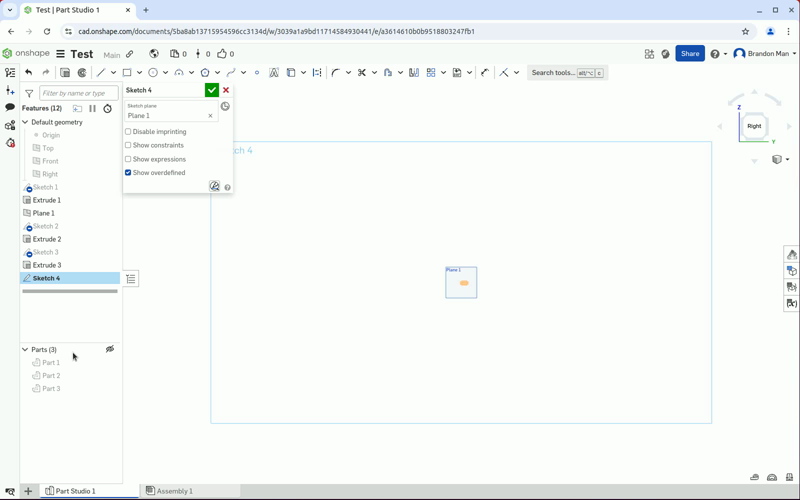
key(l)
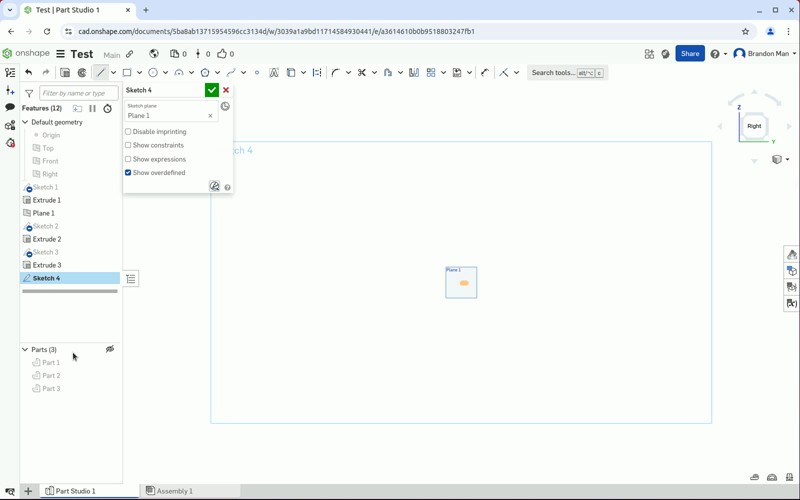
key_down(shift)
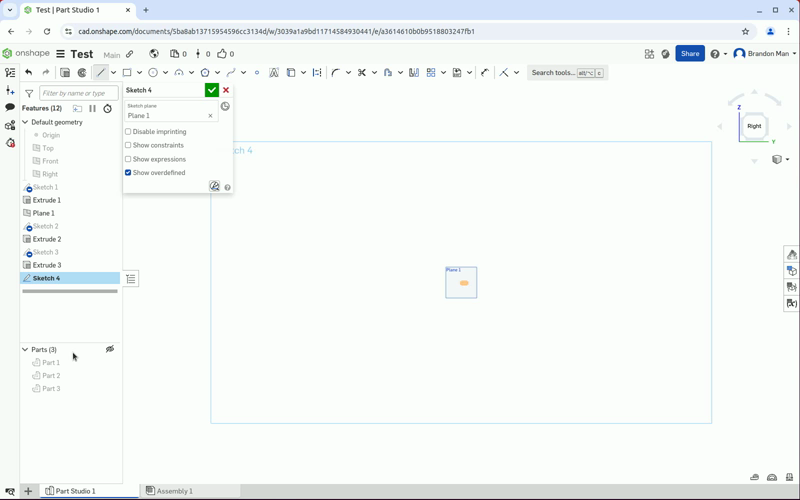
mouse_move(460, 284)
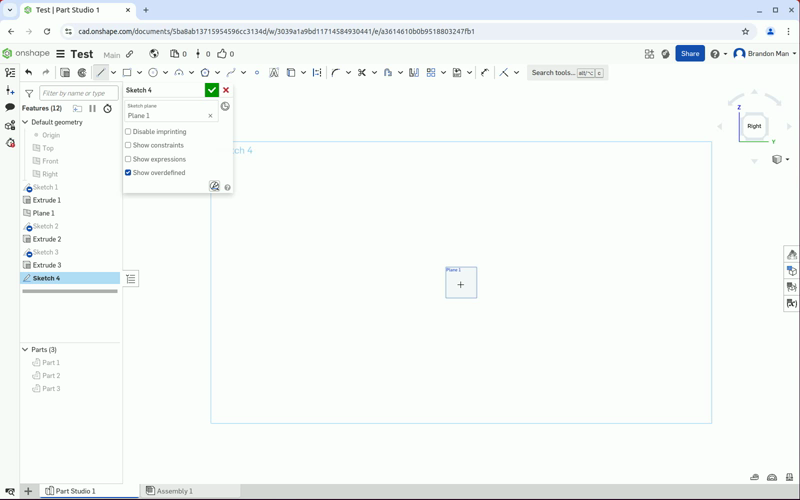
click(460, 284)
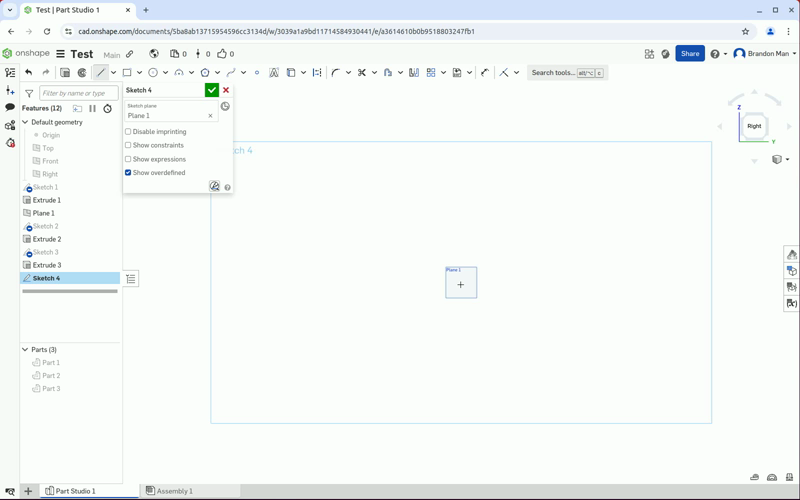
key_up(shift)
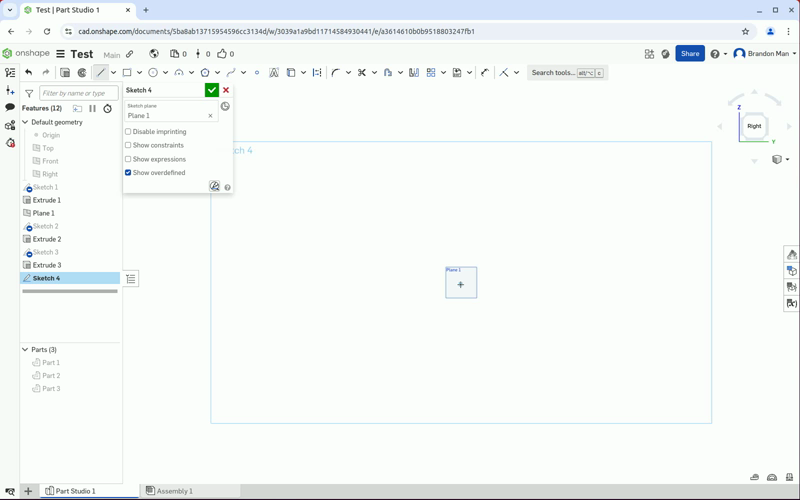
key_down(shift)
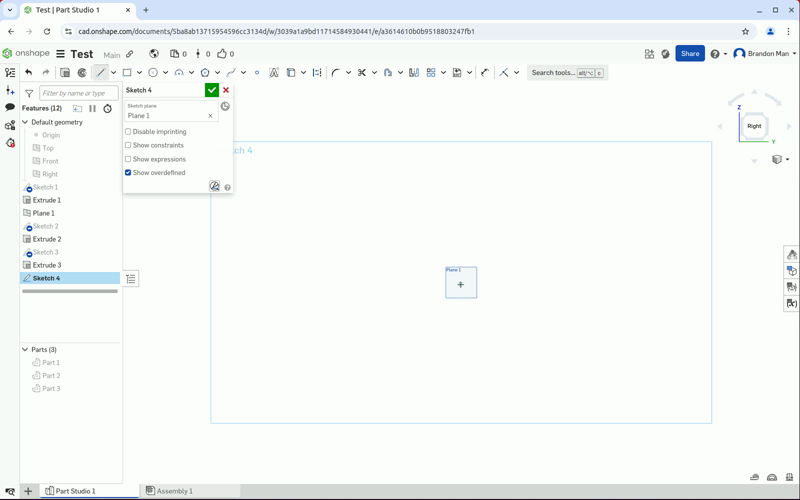
mouse_move(490, 284)
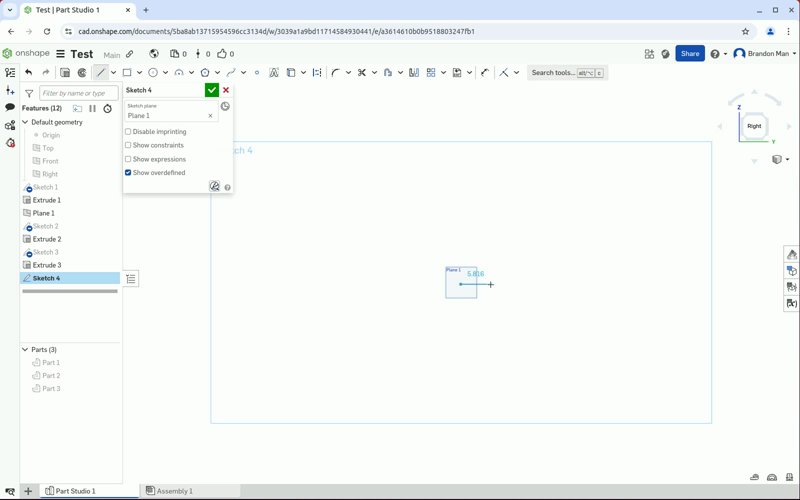
mouse_move(461, 285)
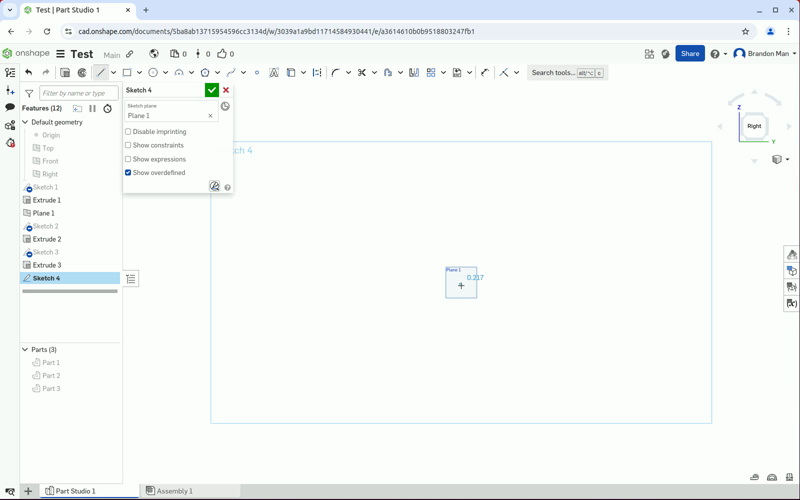
scroll(6)
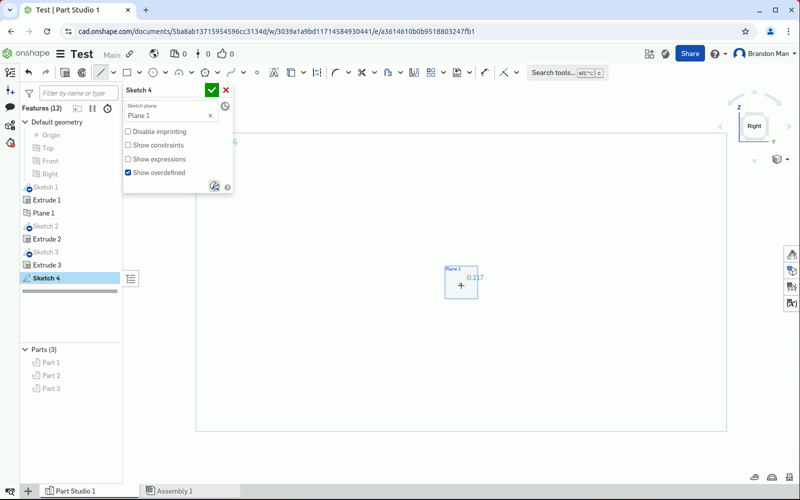
scroll(6)
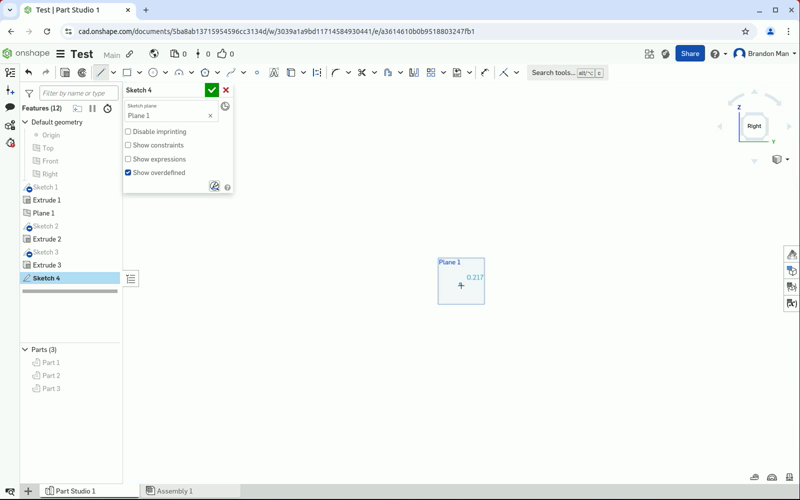
scroll(6)
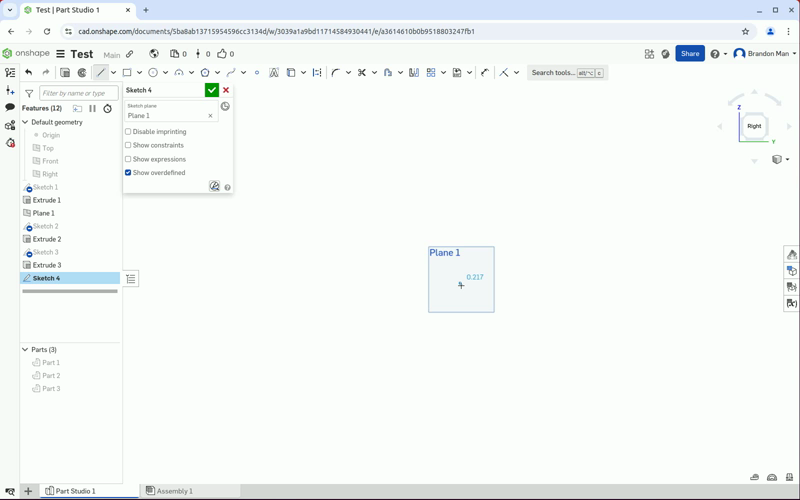
scroll(6)
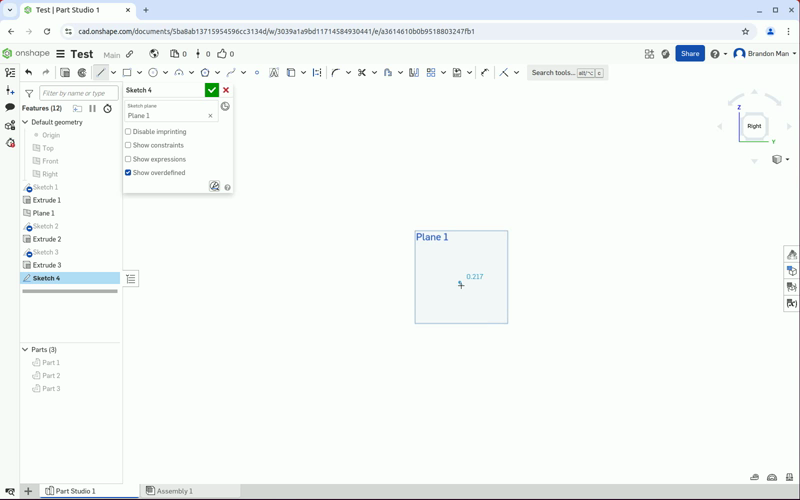
scroll(6)
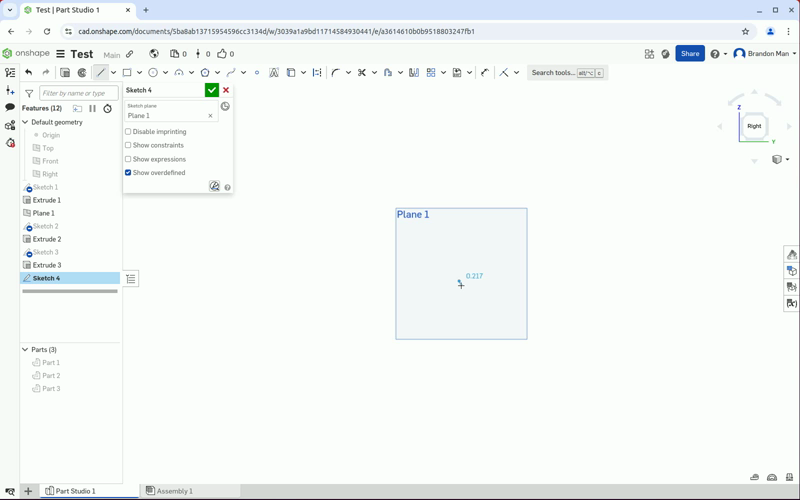
scroll(6)
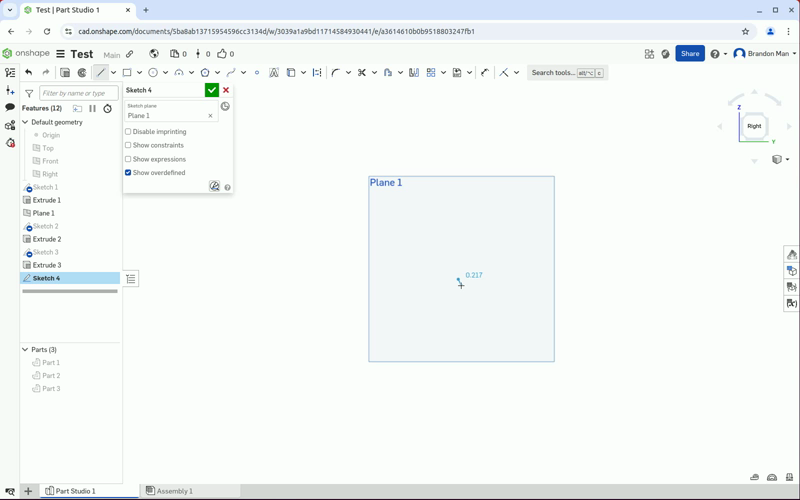
scroll(6)
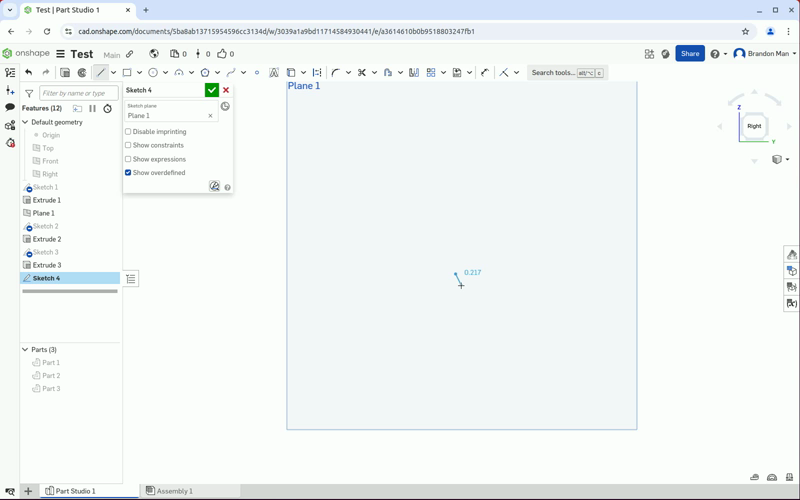
click(461, 285)
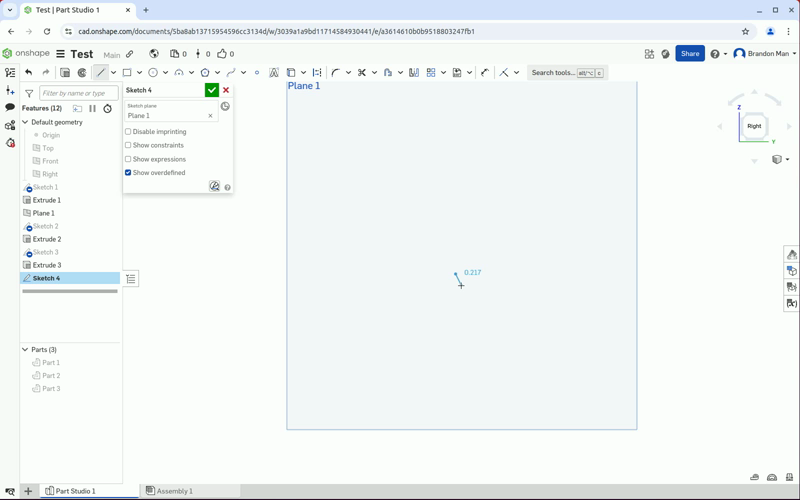
scroll(-6)
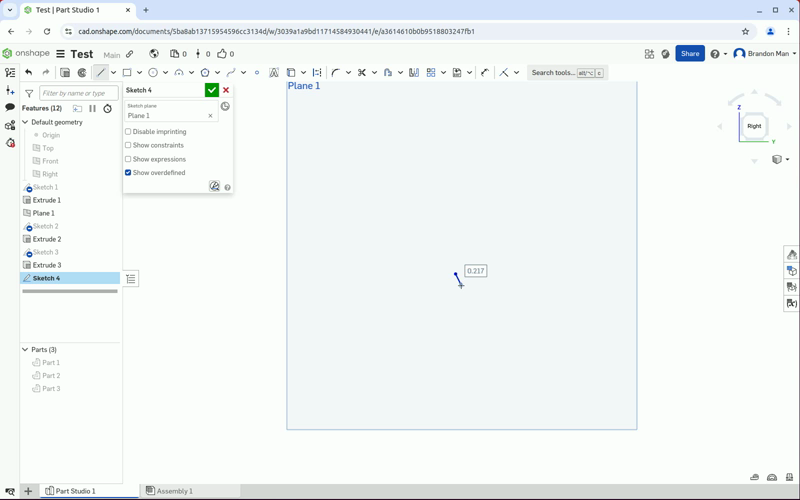
scroll(-6)
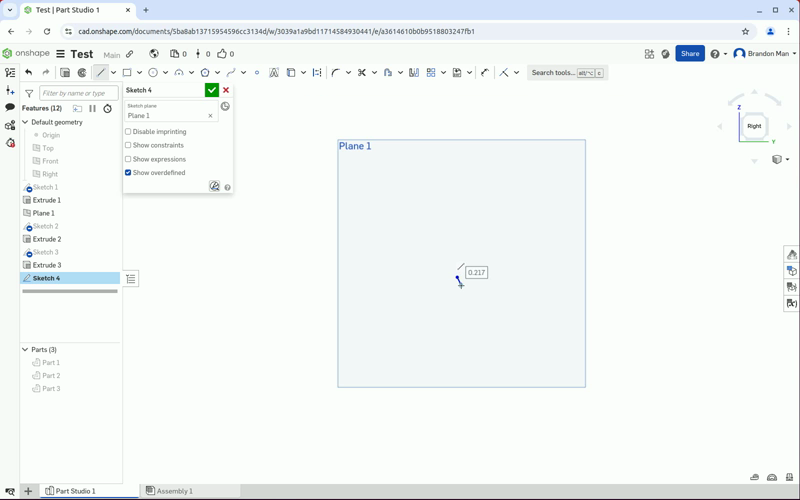
scroll(-6)
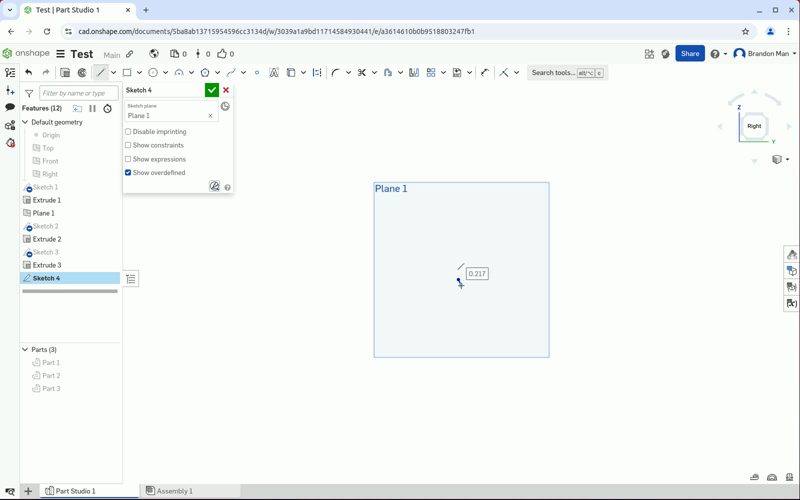
scroll(-6)
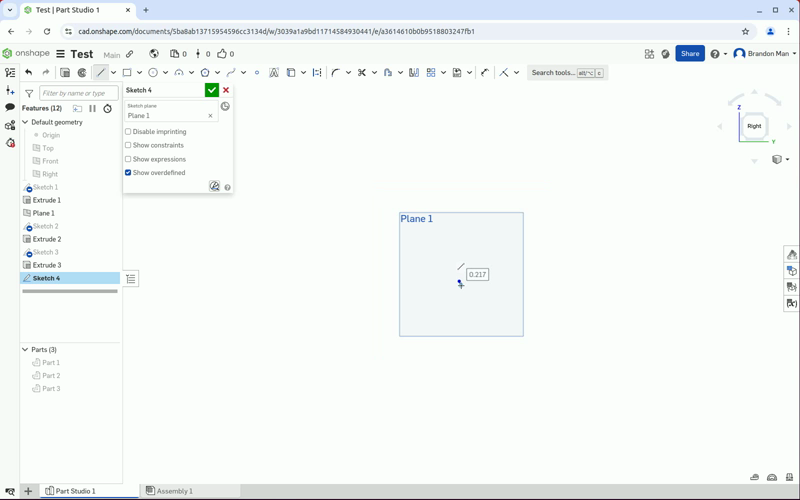
scroll(-6)
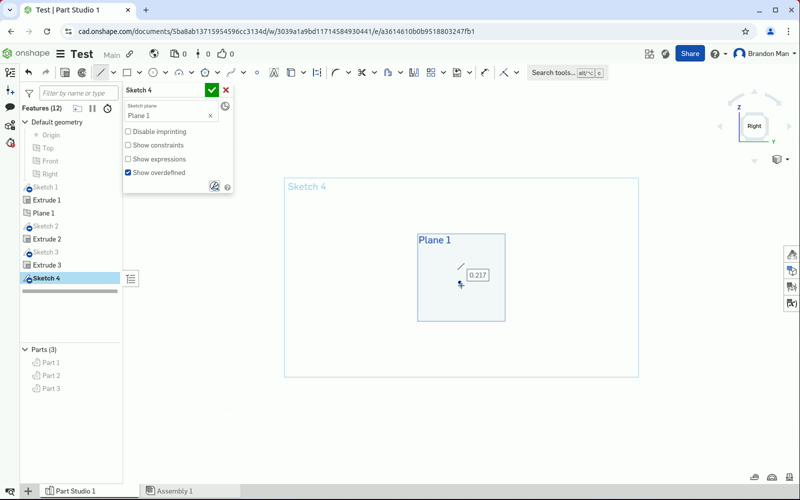
scroll(-6)
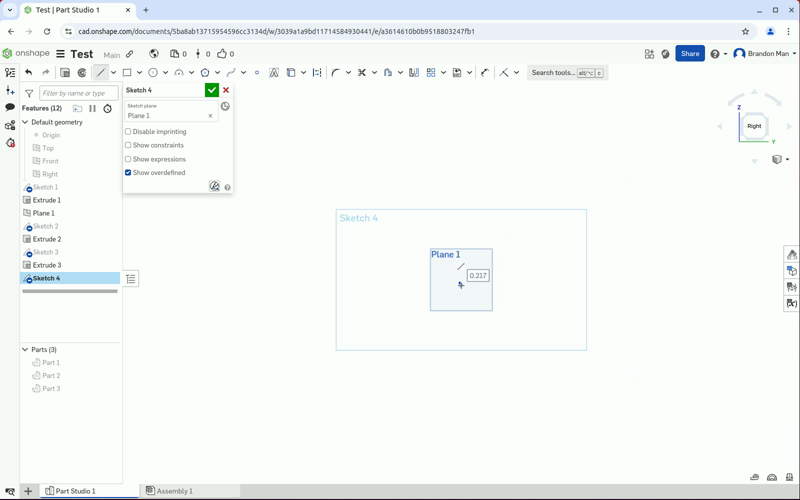
scroll(-6)
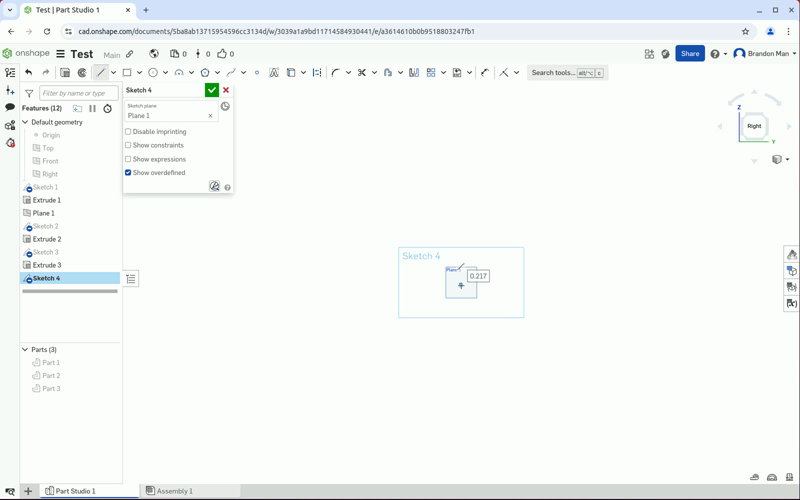
key_up(shift)
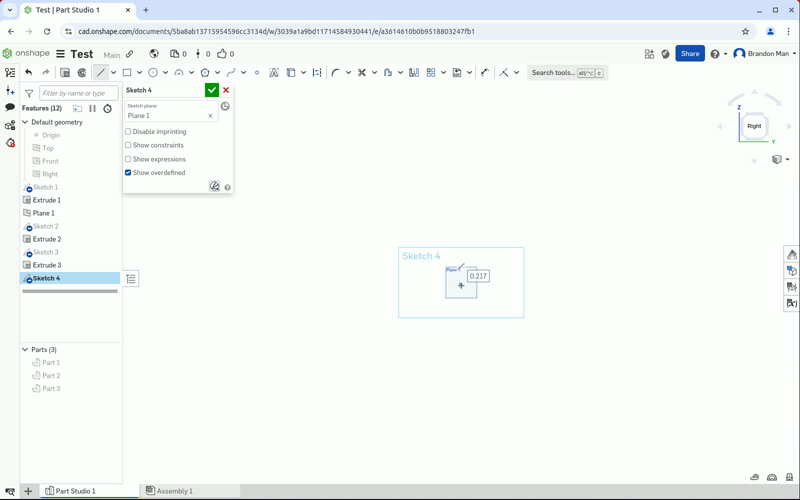
key_down(shift)
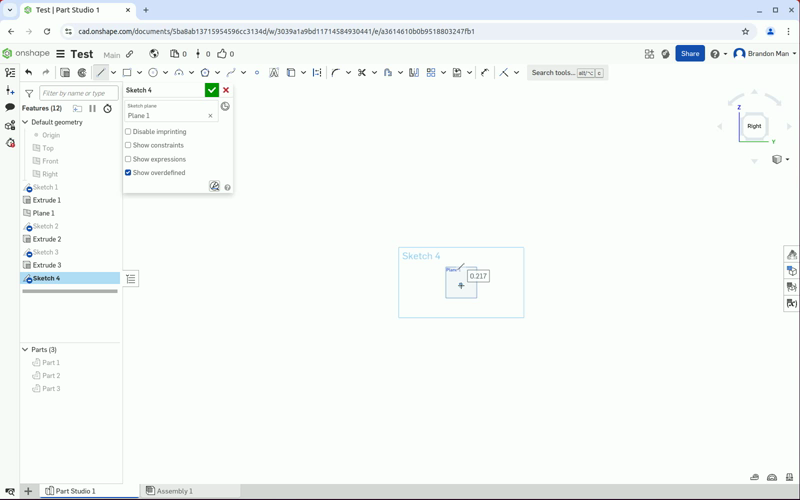
mouse_move(491, 285)
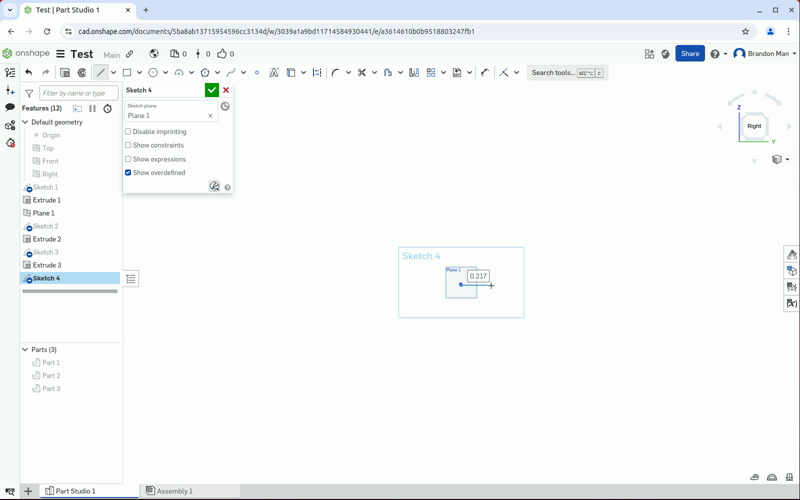
mouse_move(463, 286)
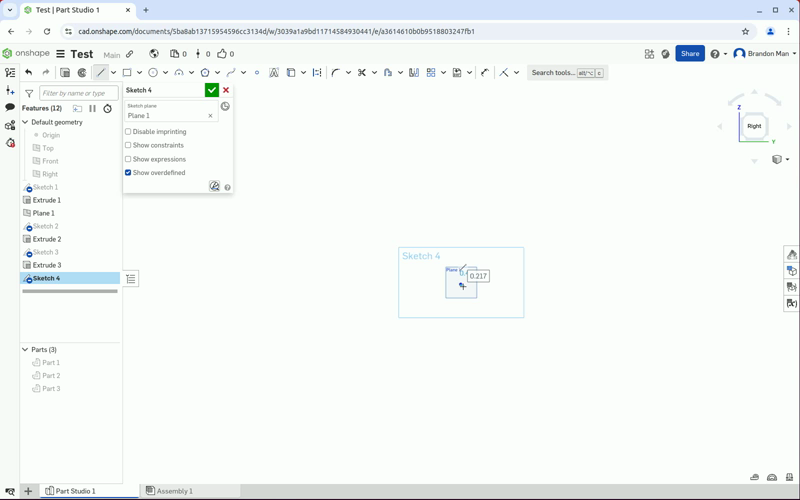
scroll(6)
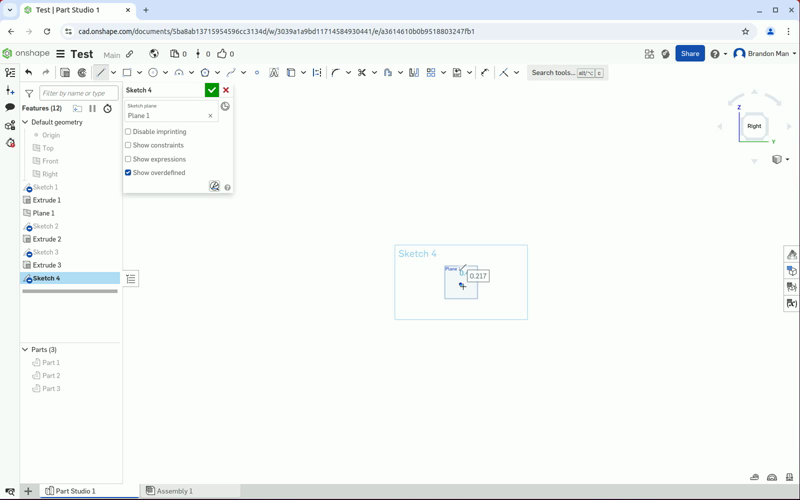
scroll(6)
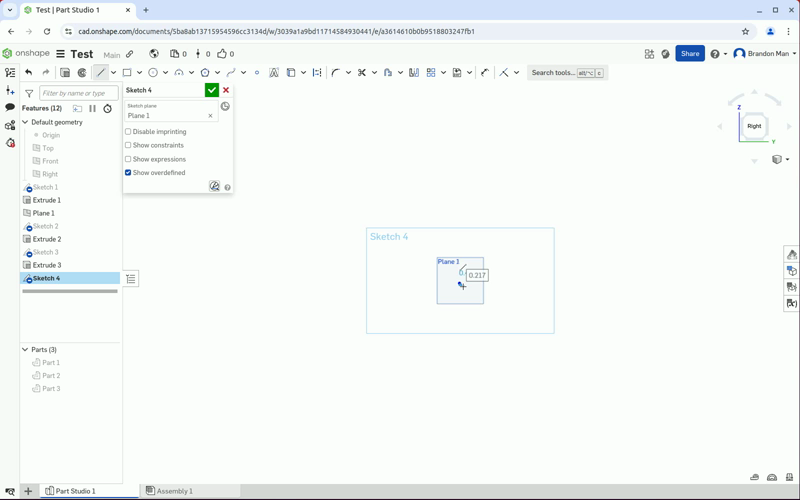
scroll(6)
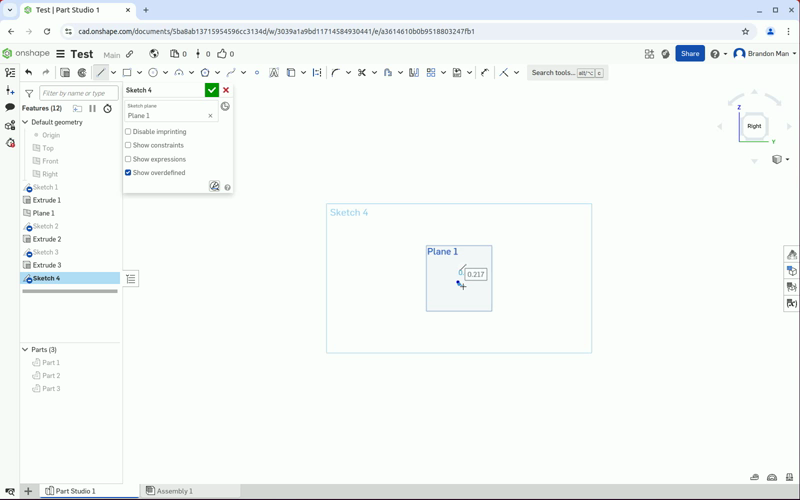
scroll(6)
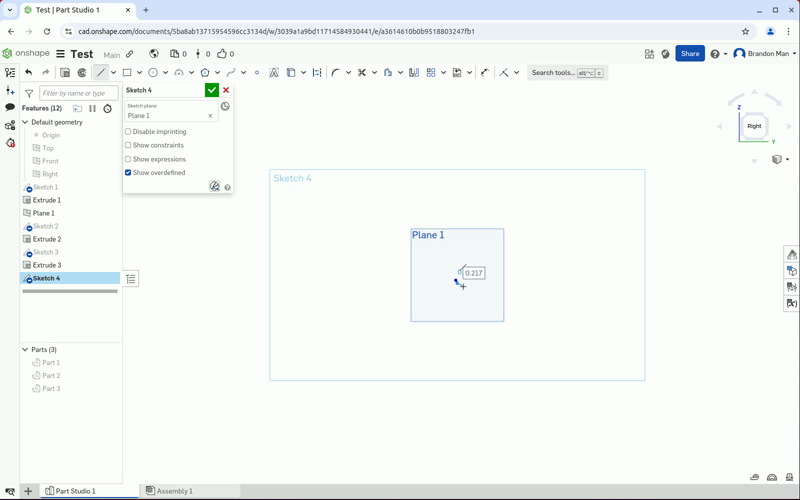
scroll(6)
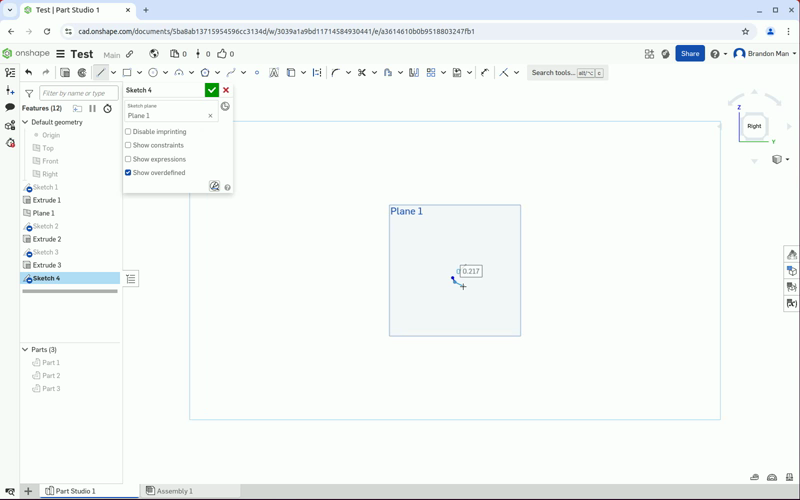
scroll(6)
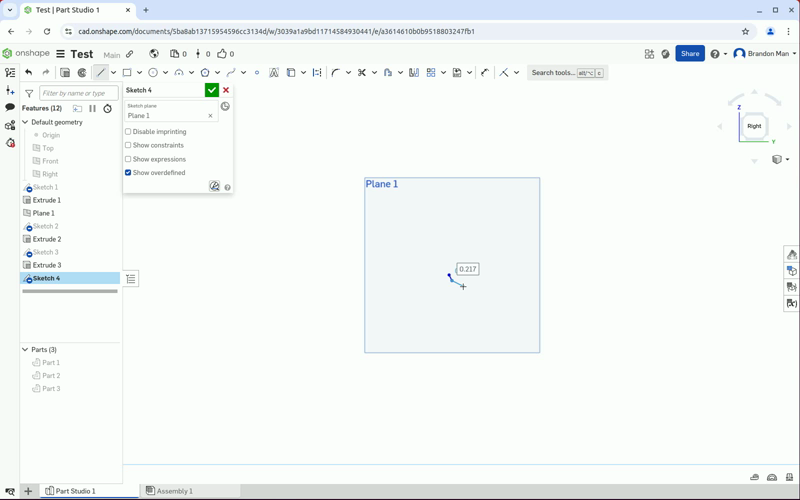
scroll(6)
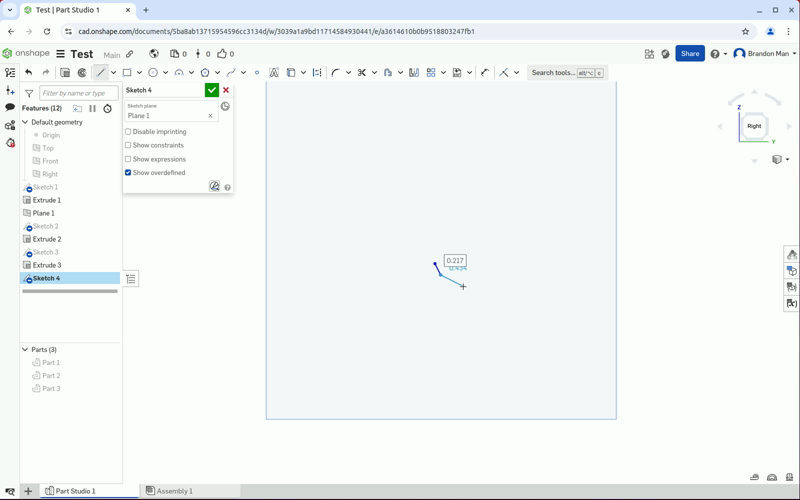
click(463, 286)
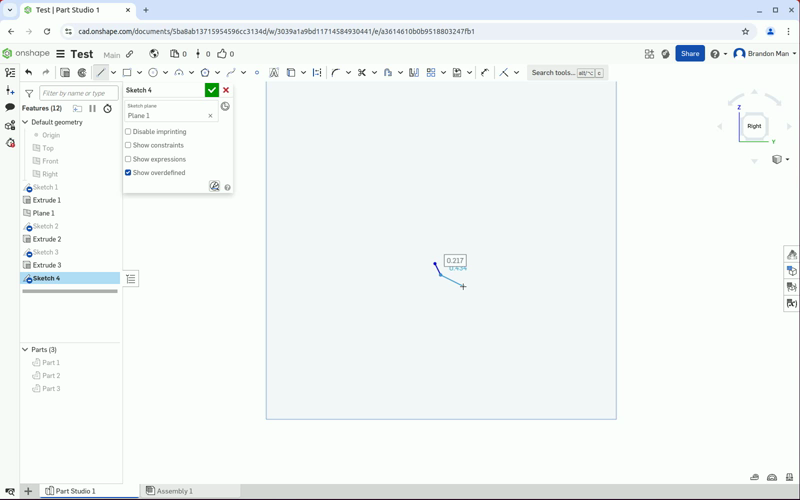
scroll(-6)
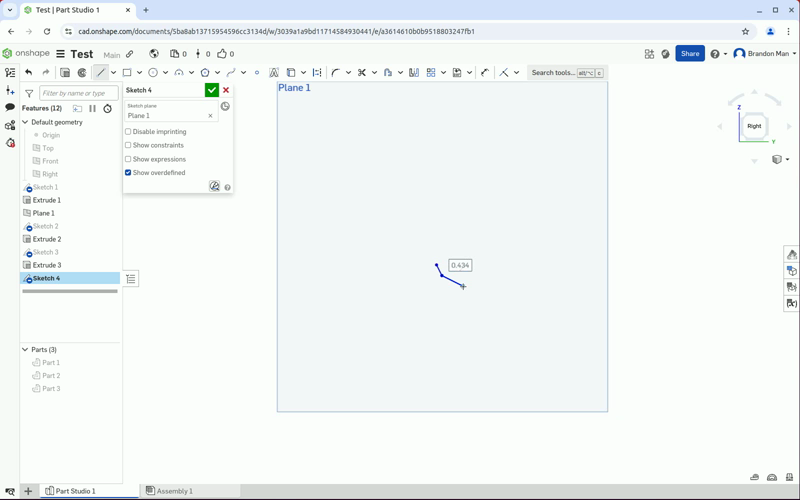
scroll(-6)
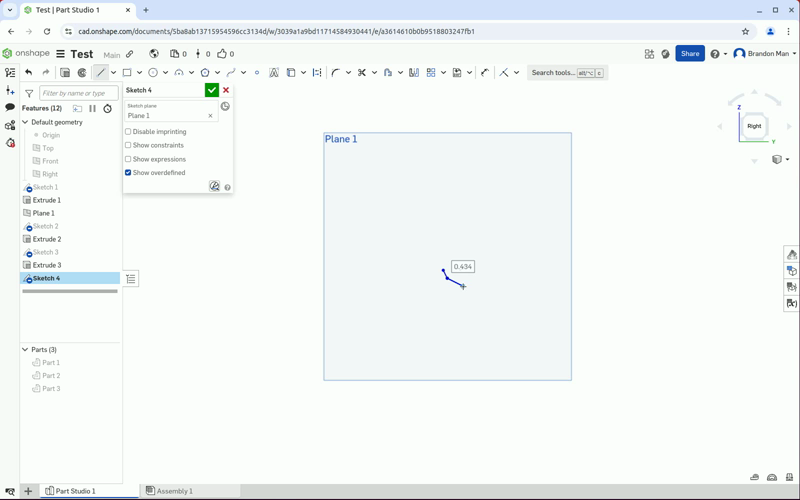
scroll(-6)
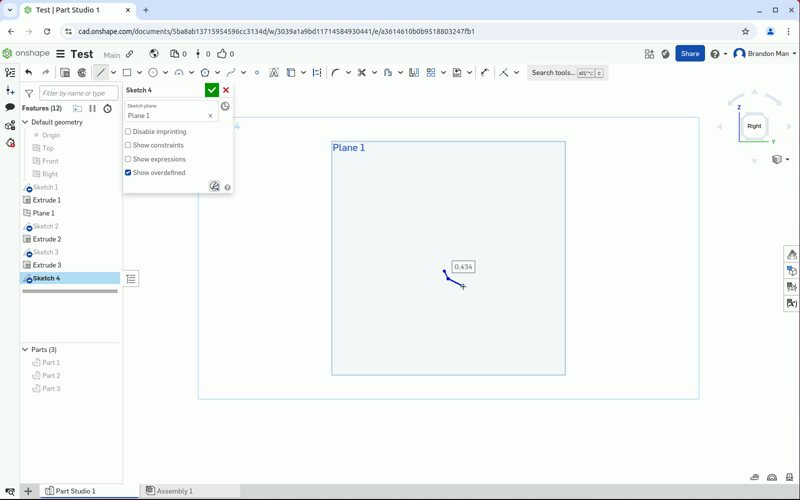
scroll(-6)
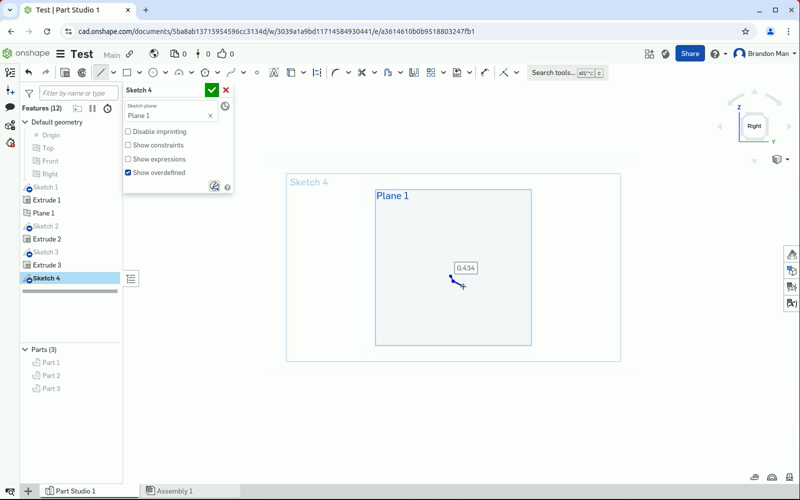
scroll(-6)
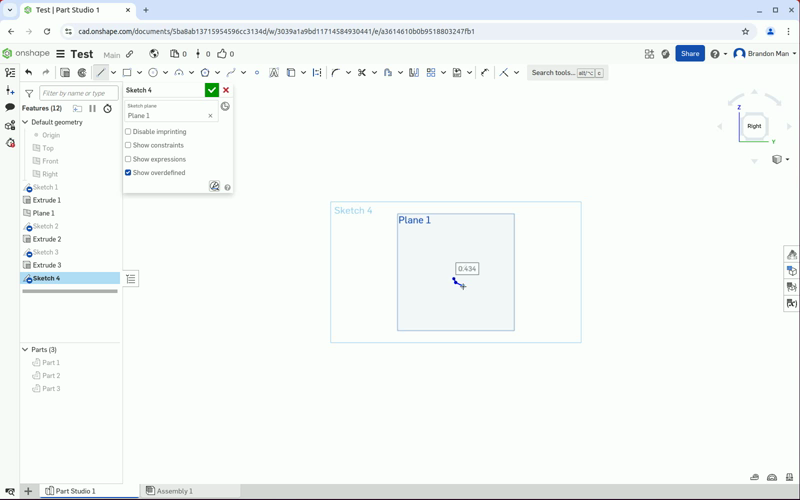
scroll(-6)
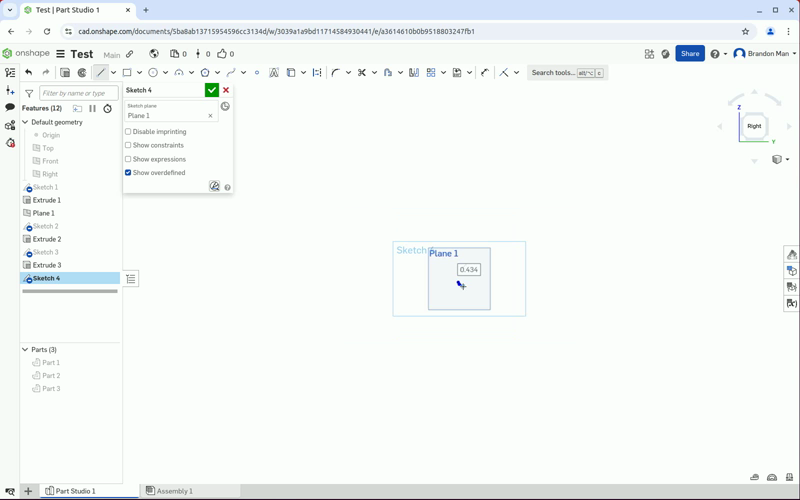
scroll(-6)
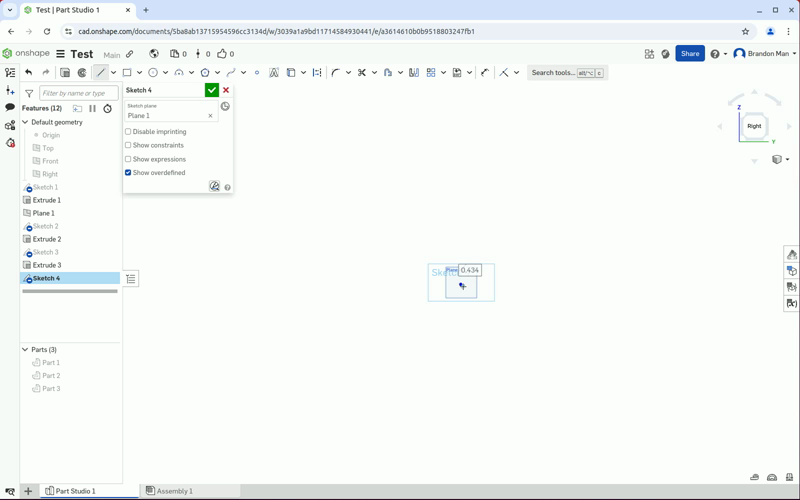
key_up(shift)
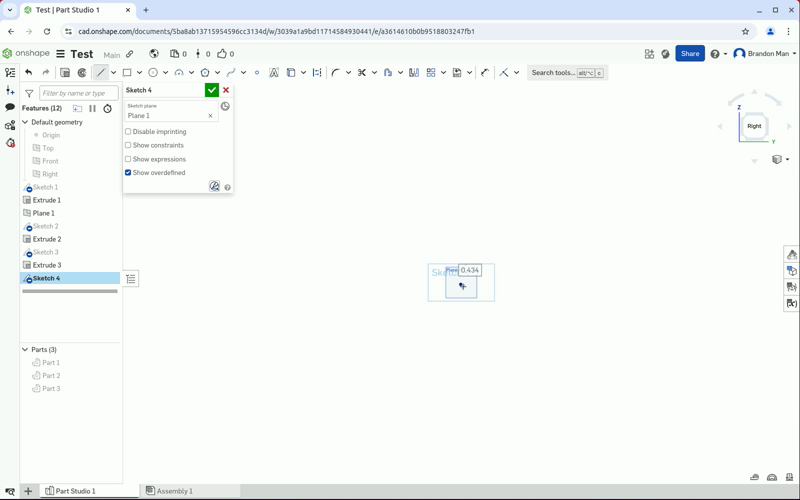
key_down(shift)
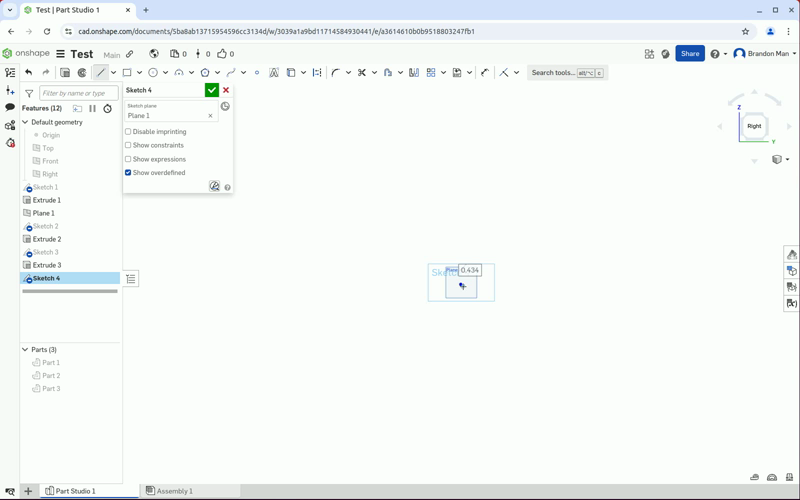
mouse_move(493, 286)
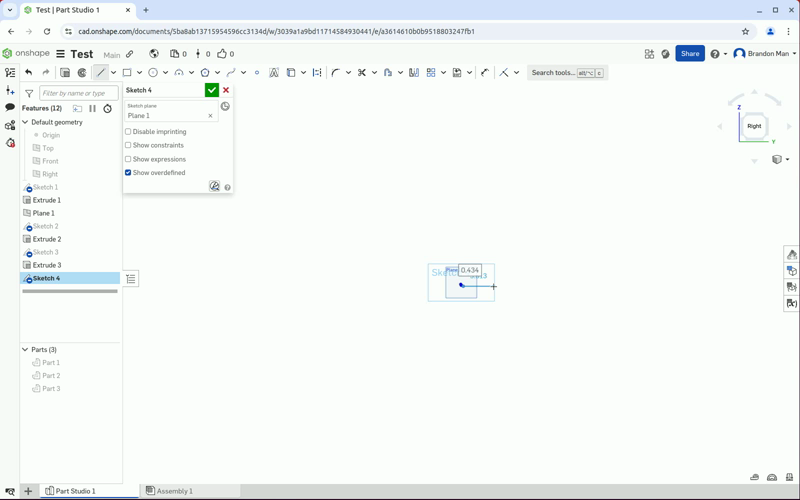
mouse_move(465, 285)
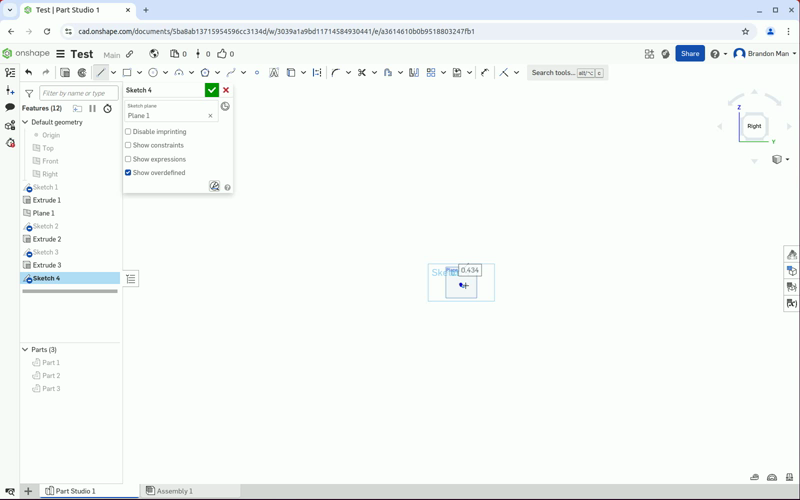
scroll(6)
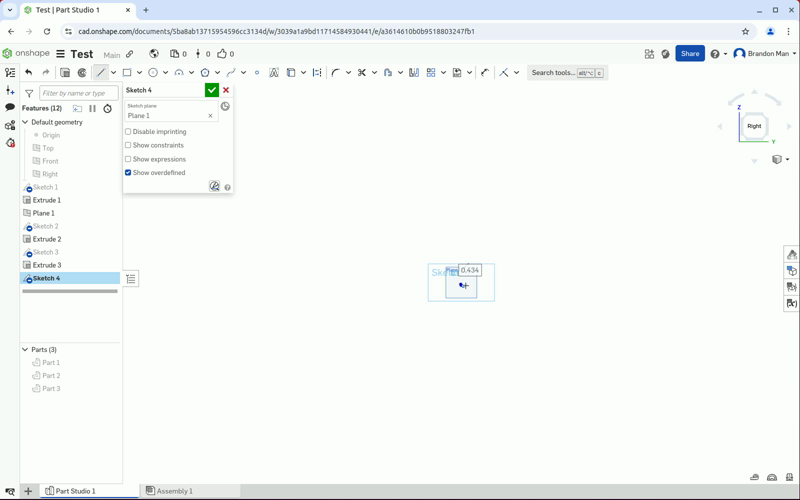
scroll(6)
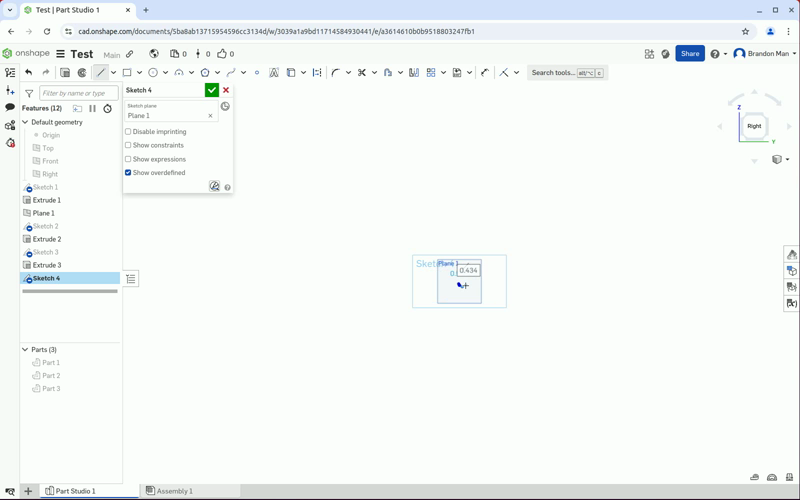
scroll(6)
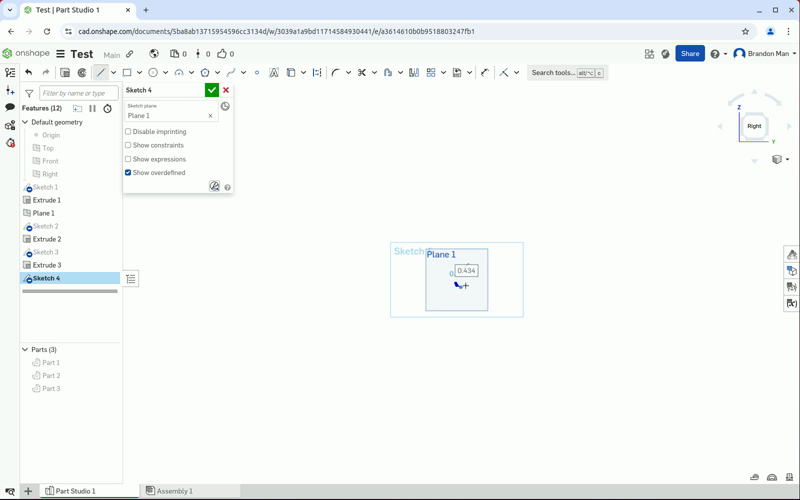
scroll(6)
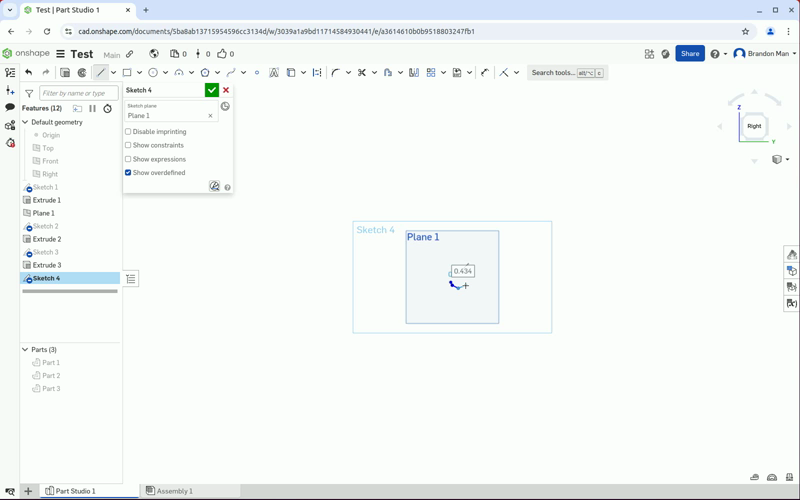
scroll(6)
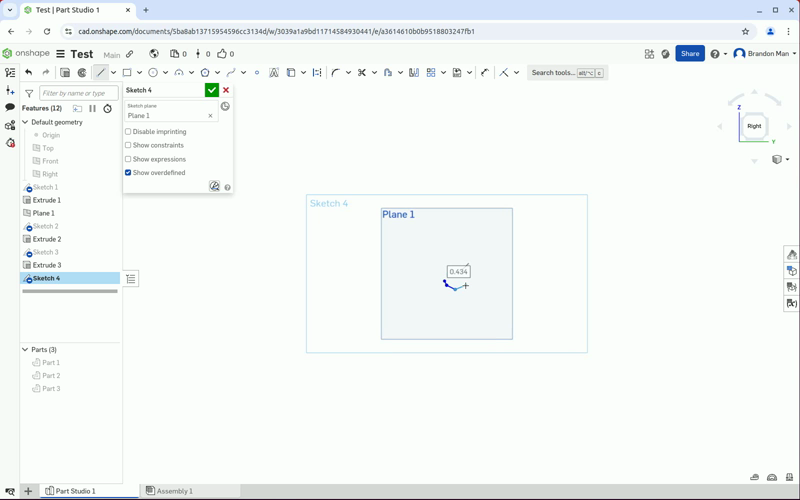
scroll(6)
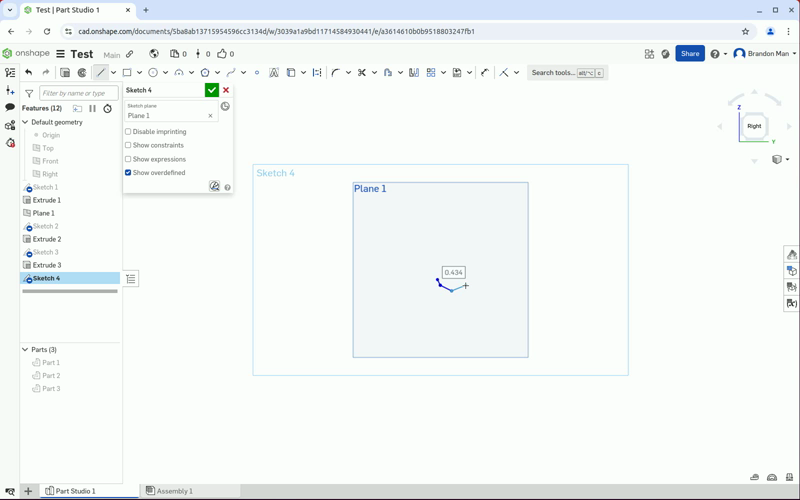
scroll(6)
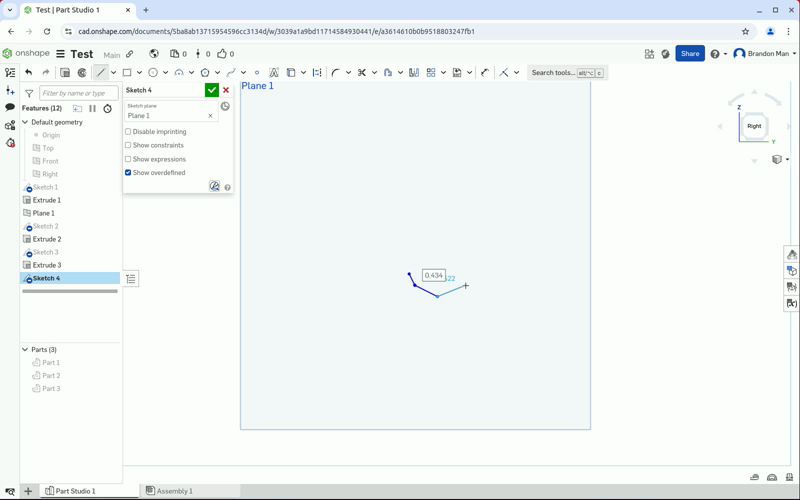
click(465, 285)
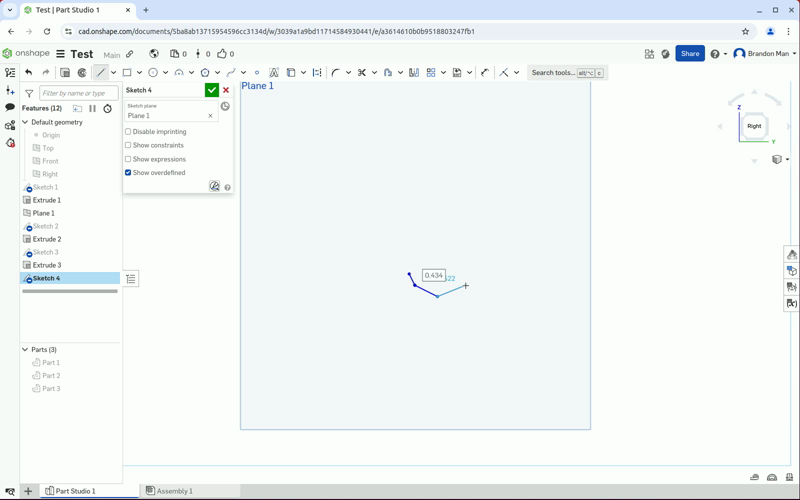
scroll(-6)
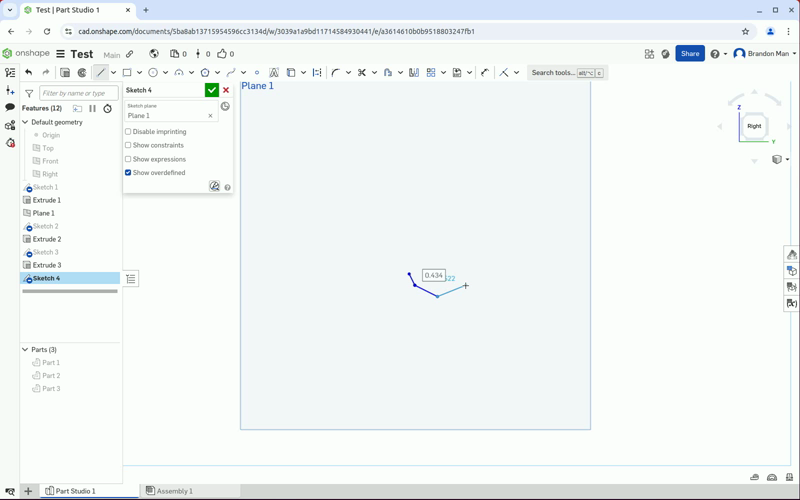
scroll(-6)
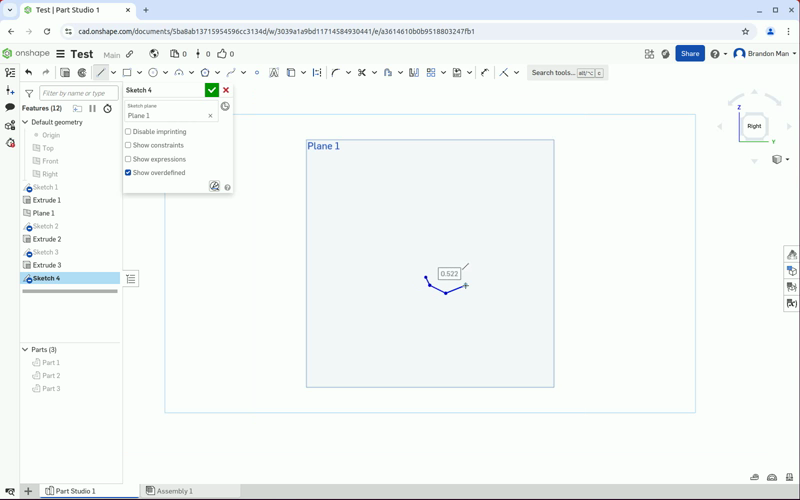
scroll(-6)
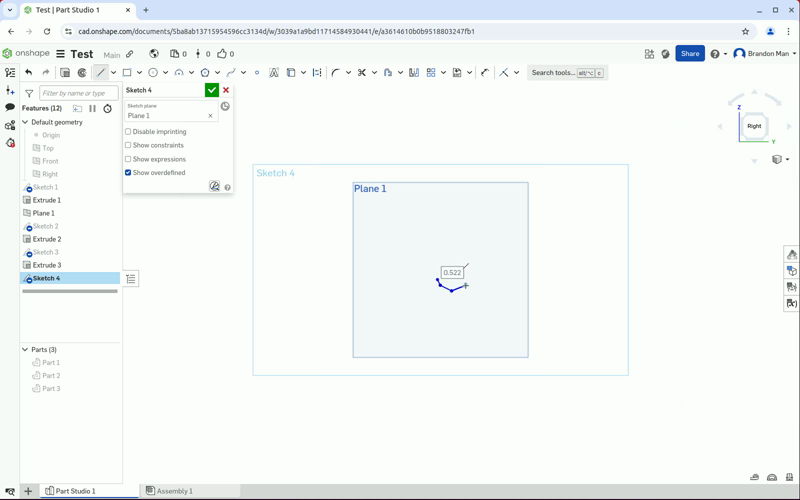
scroll(-6)
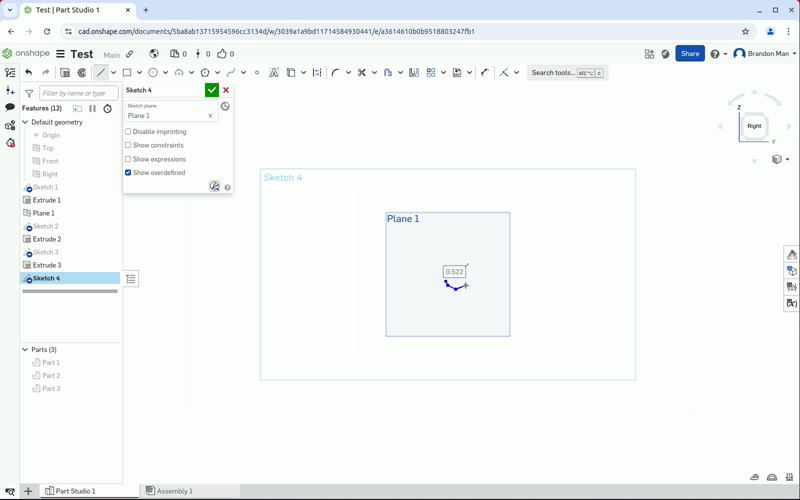
scroll(-6)
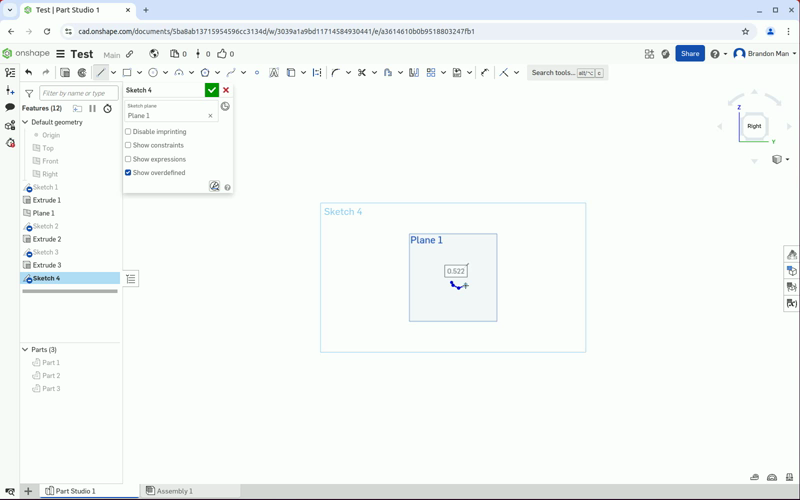
scroll(-6)
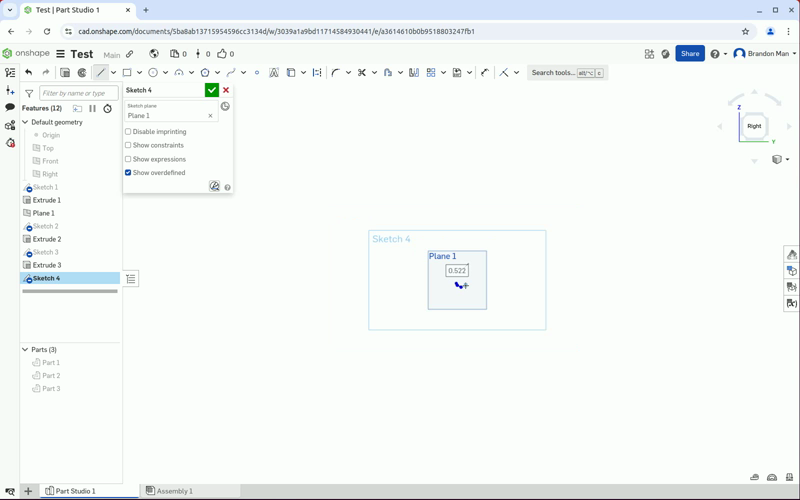
scroll(-6)
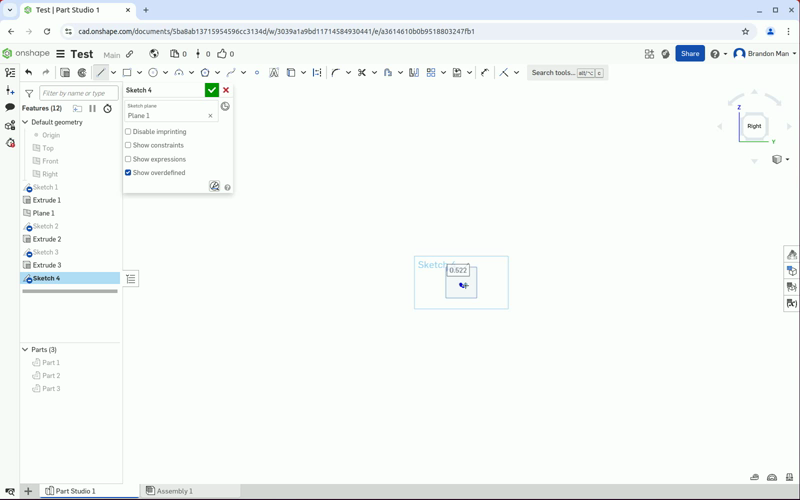
key_up(shift)
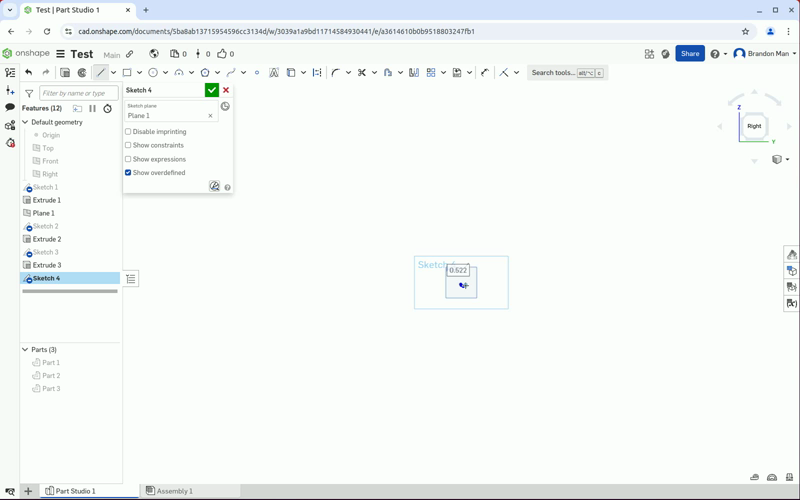
key_down(shift)
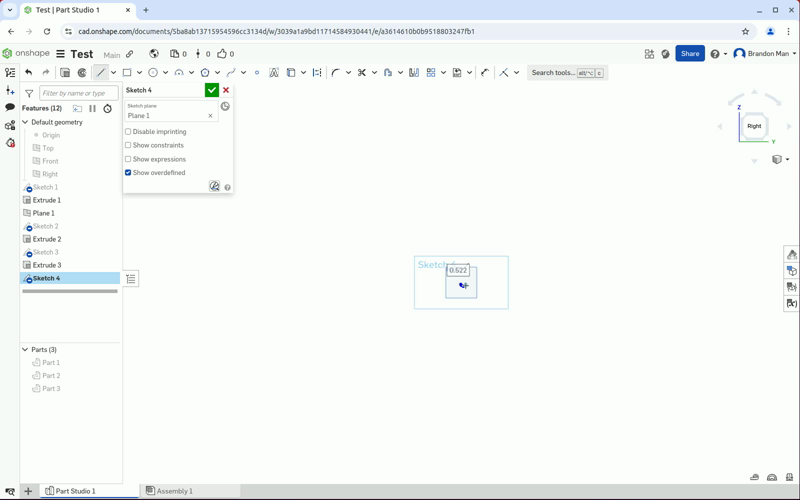
mouse_move(495, 285)
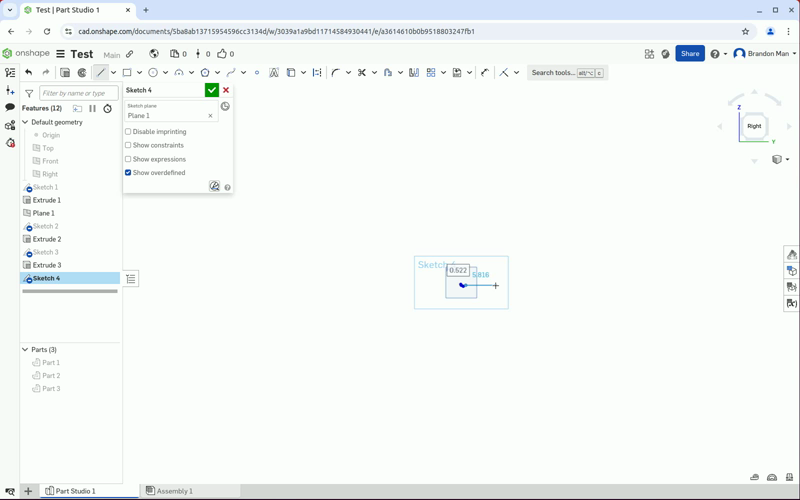
mouse_move(466, 284)
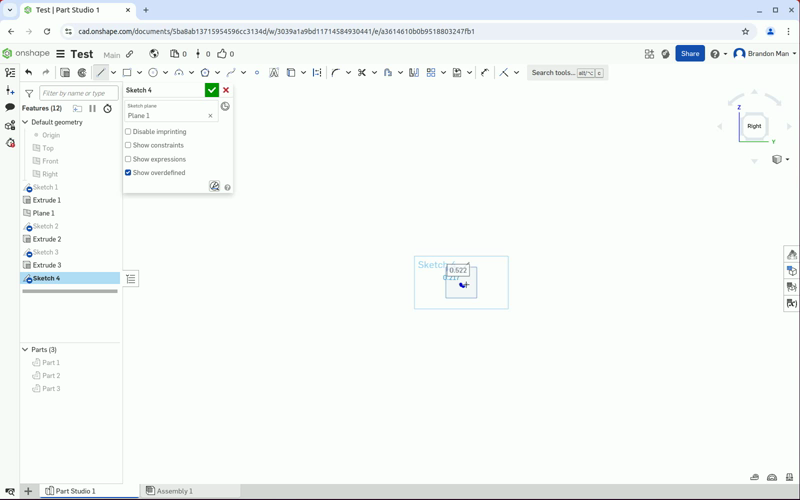
scroll(6)
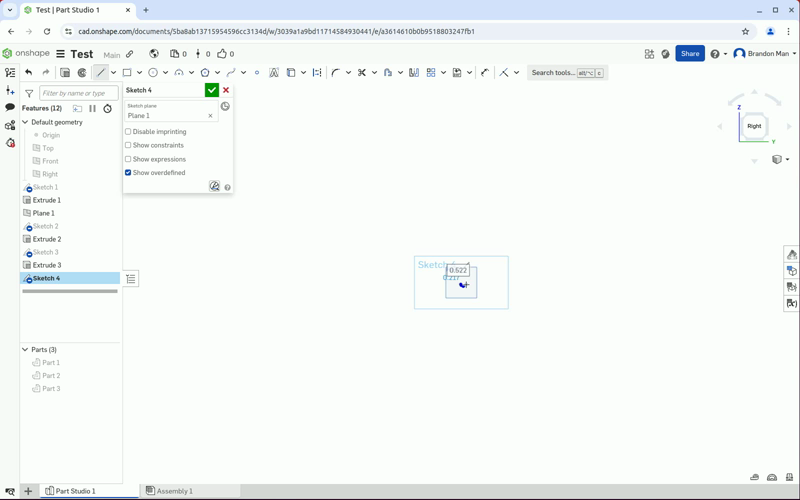
scroll(6)
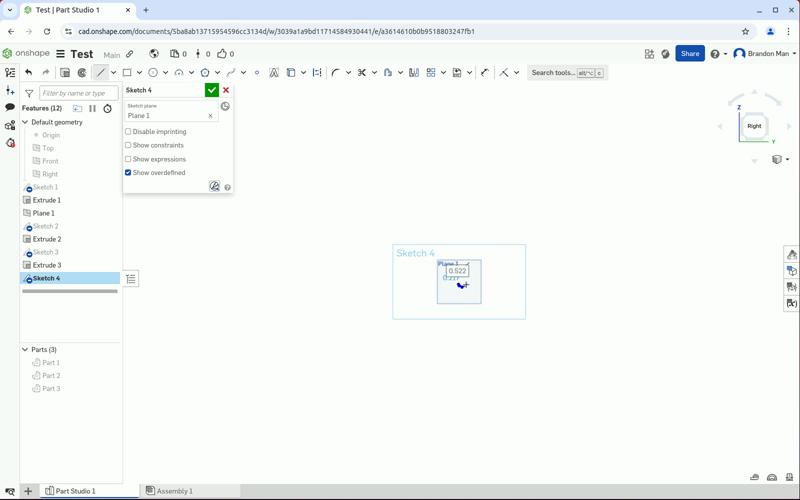
scroll(6)
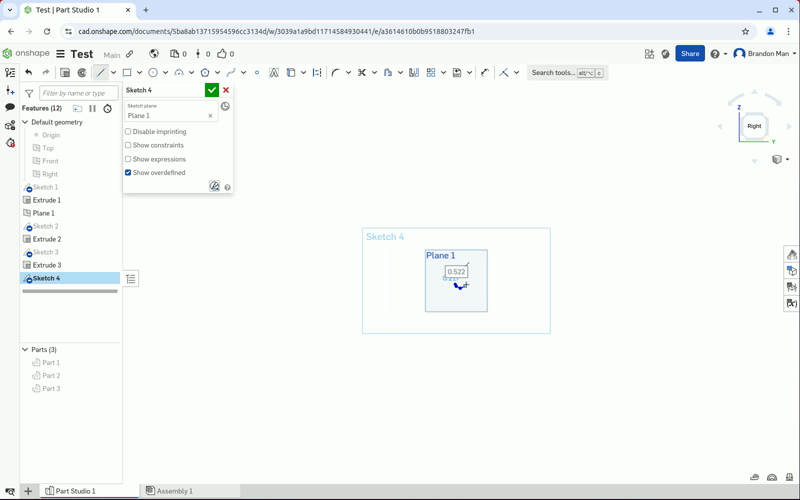
scroll(6)
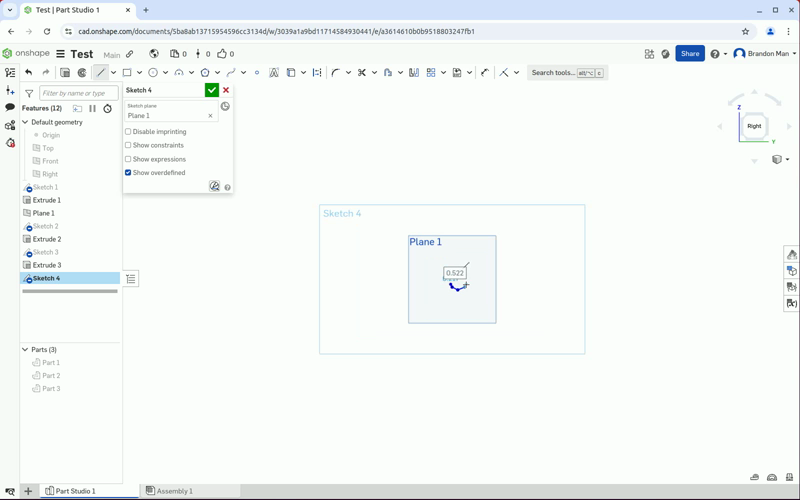
scroll(6)
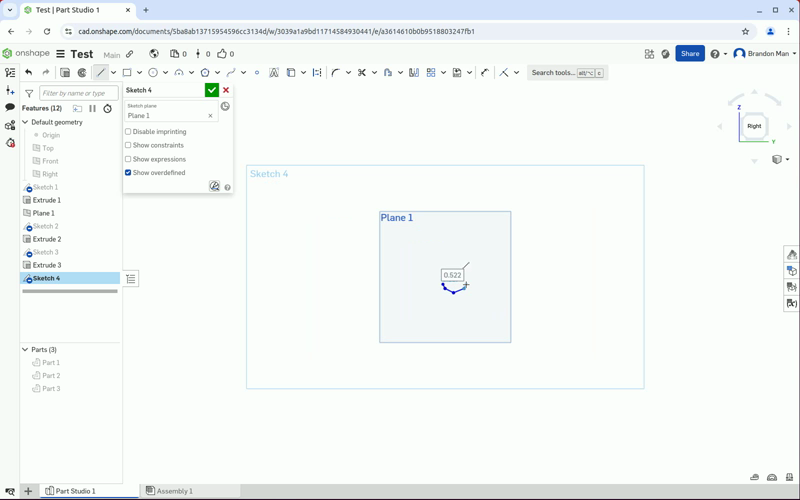
scroll(6)
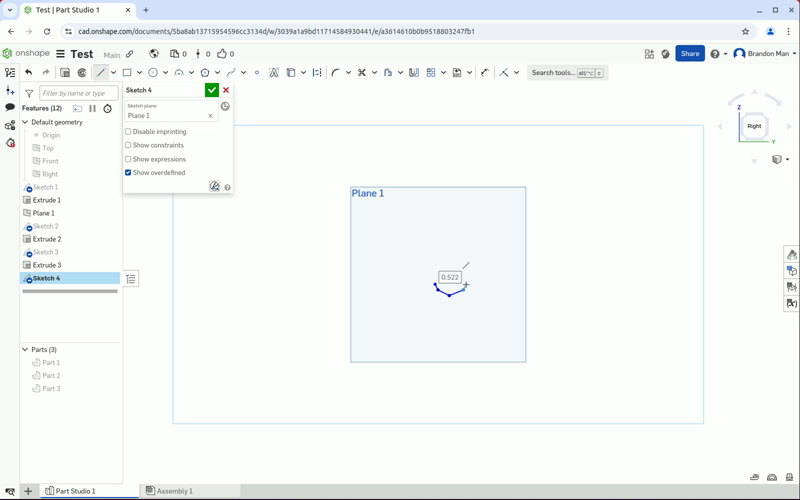
scroll(6)
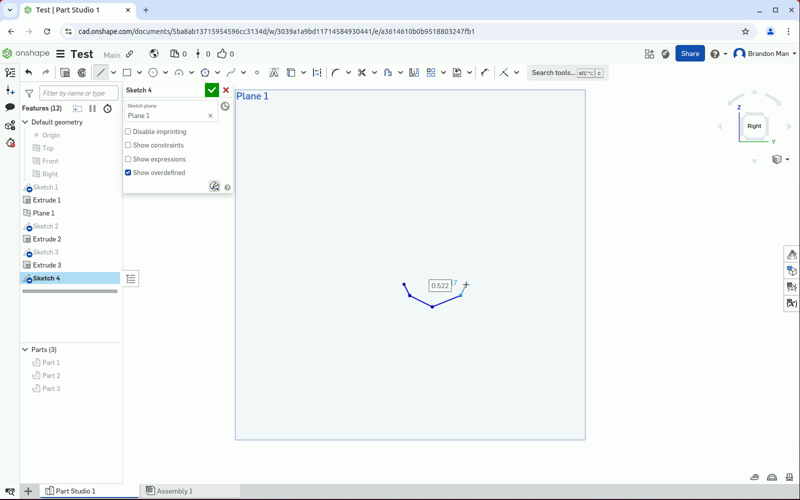
click(466, 284)
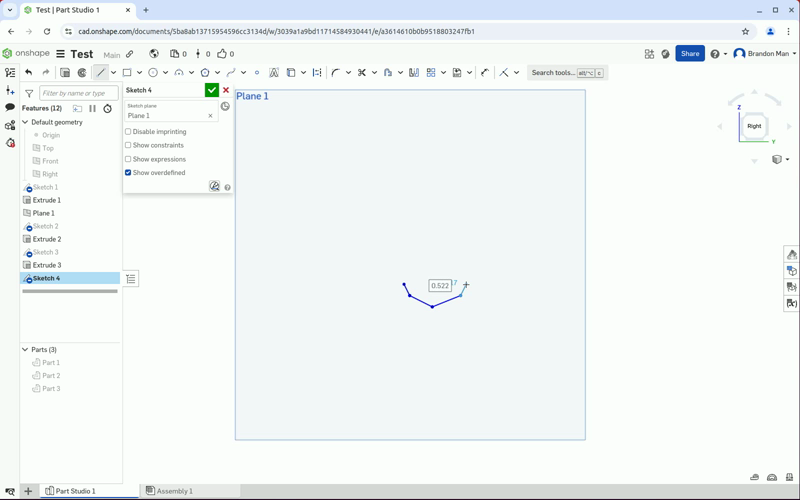
scroll(-6)
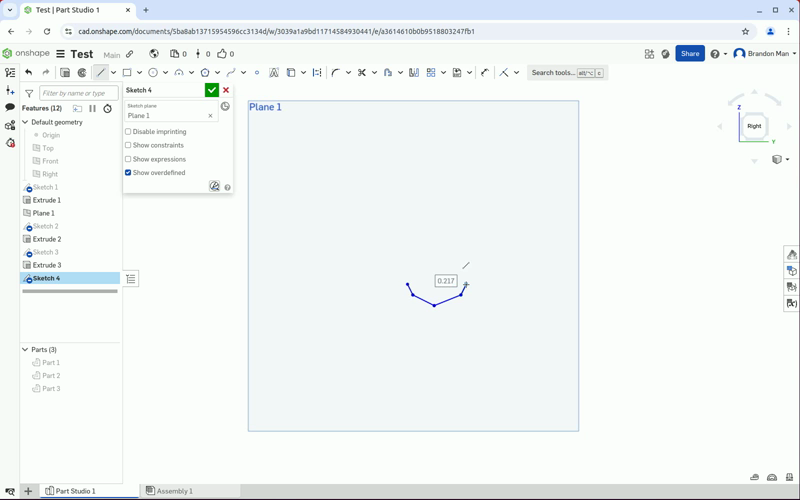
scroll(-6)
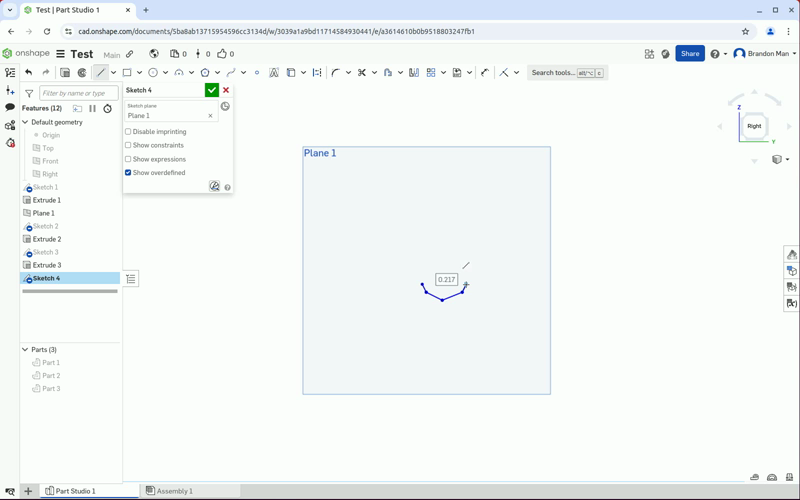
scroll(-6)
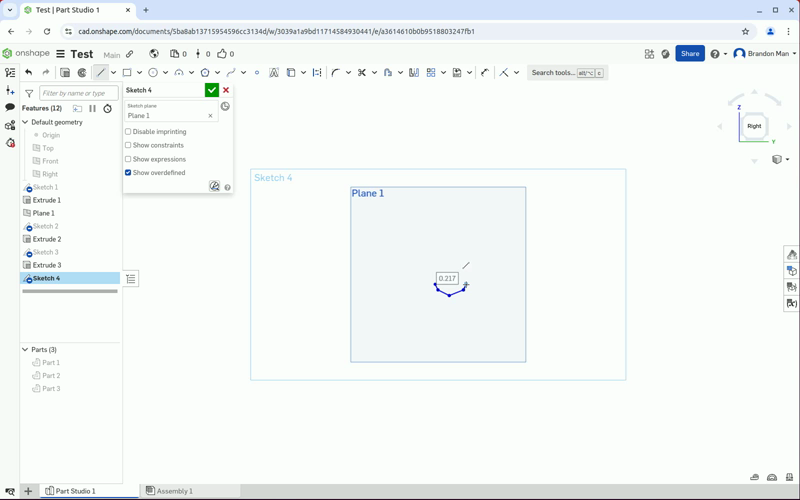
scroll(-6)
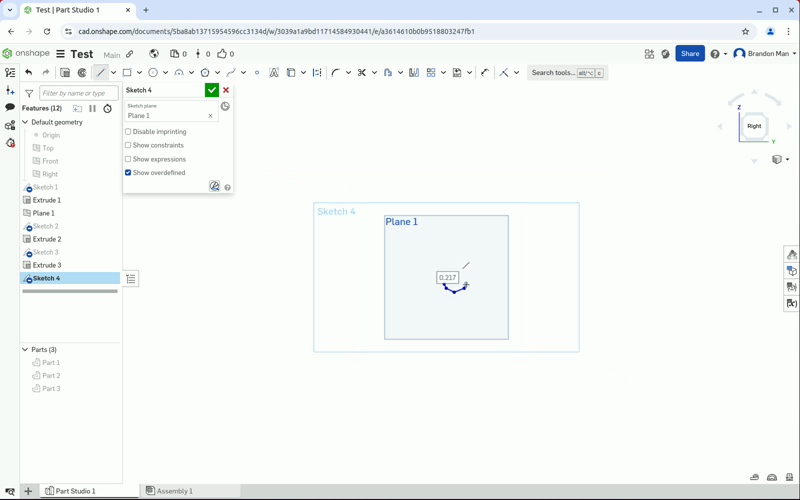
scroll(-6)
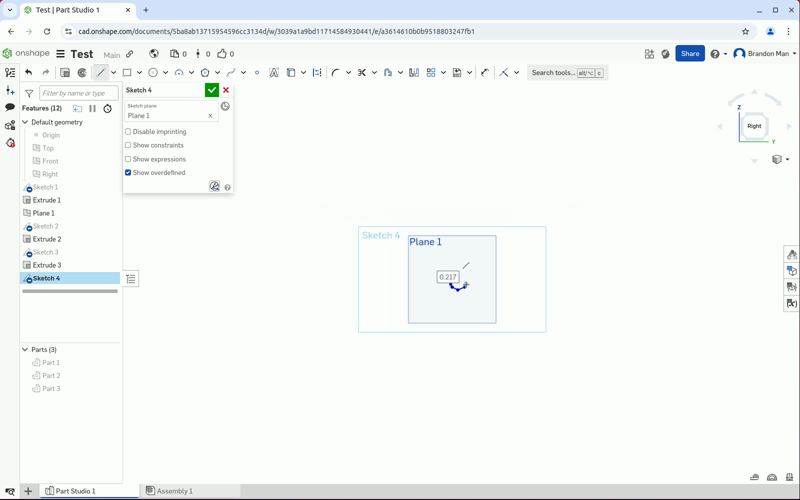
scroll(-6)
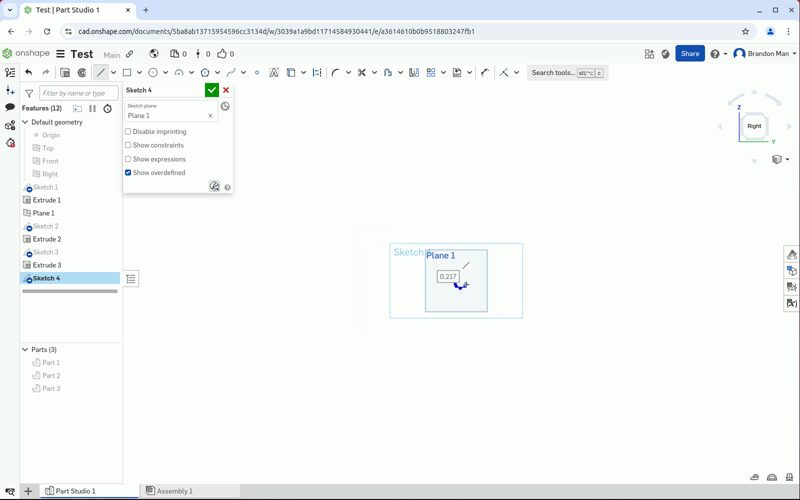
scroll(-6)
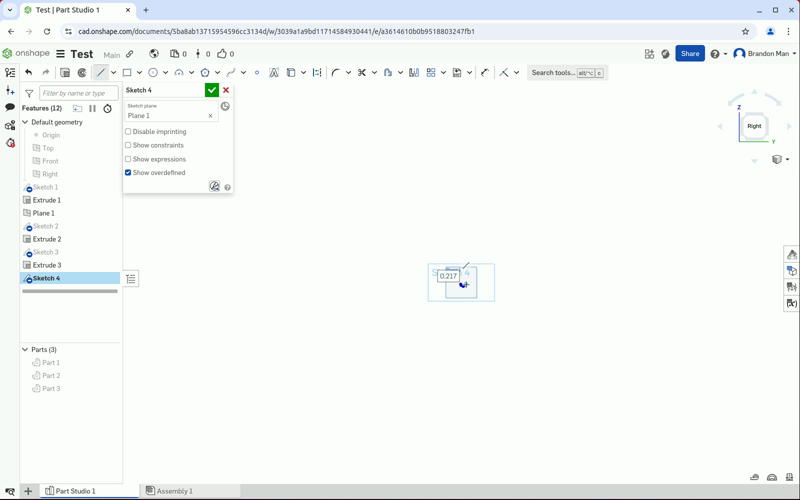
key_up(shift)
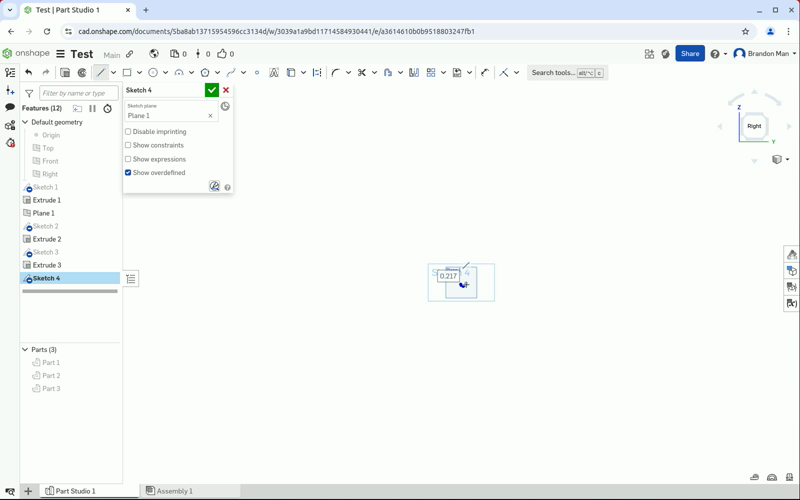
mouse_move(496, 284)
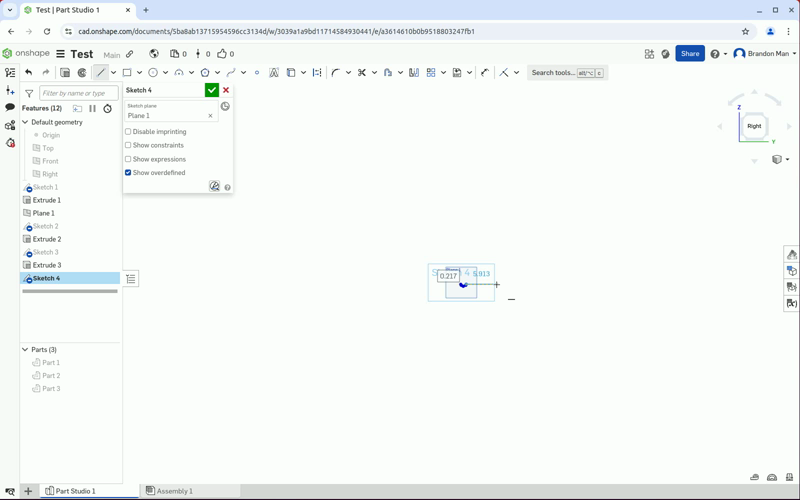
key_down(shift)
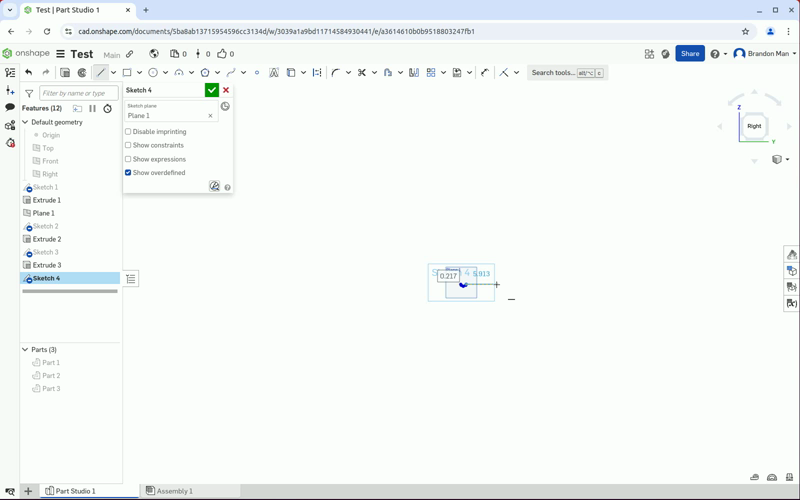
mouse_move(460, 284)
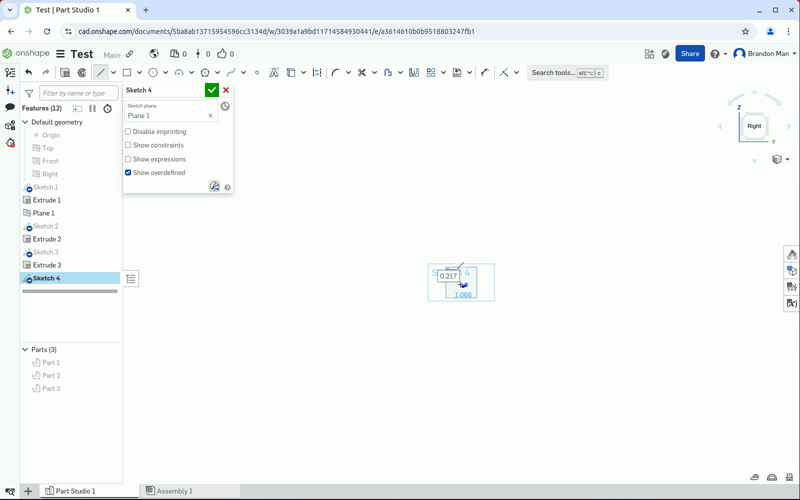
scroll(6)
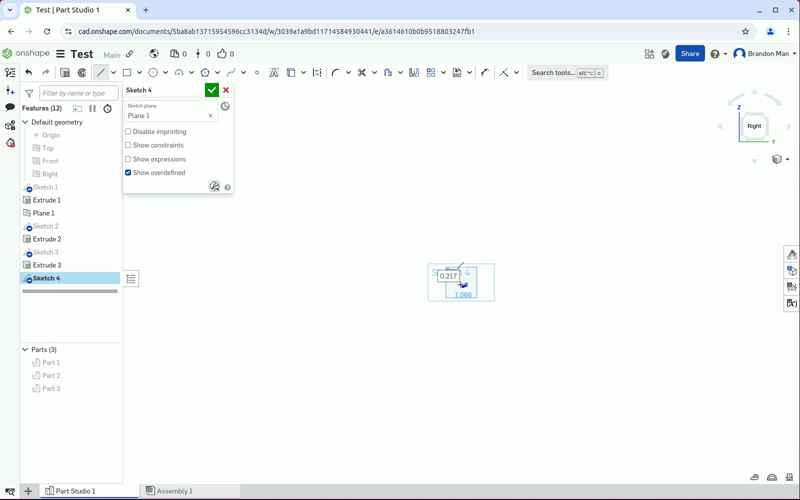
scroll(6)
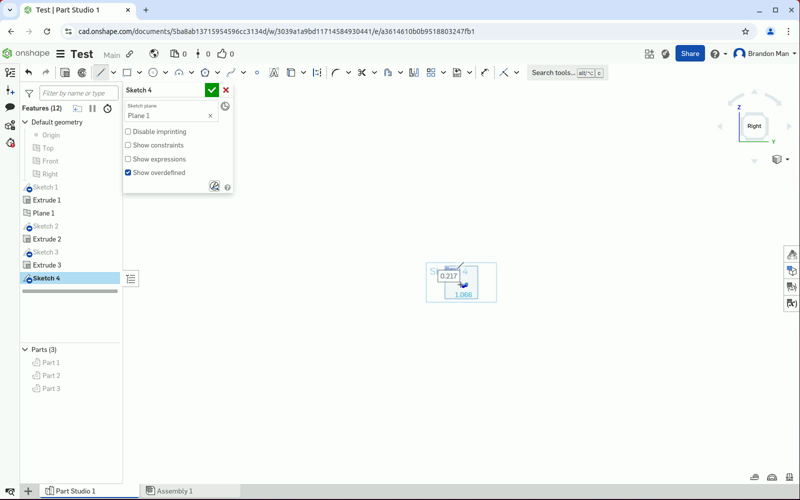
scroll(6)
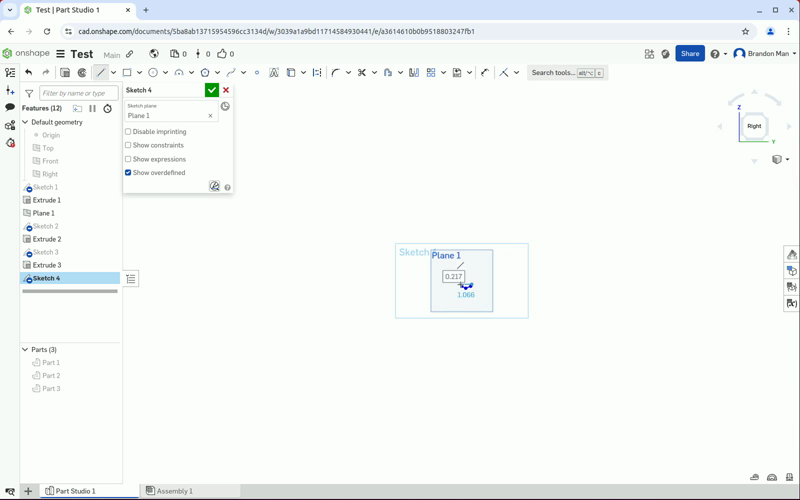
scroll(6)
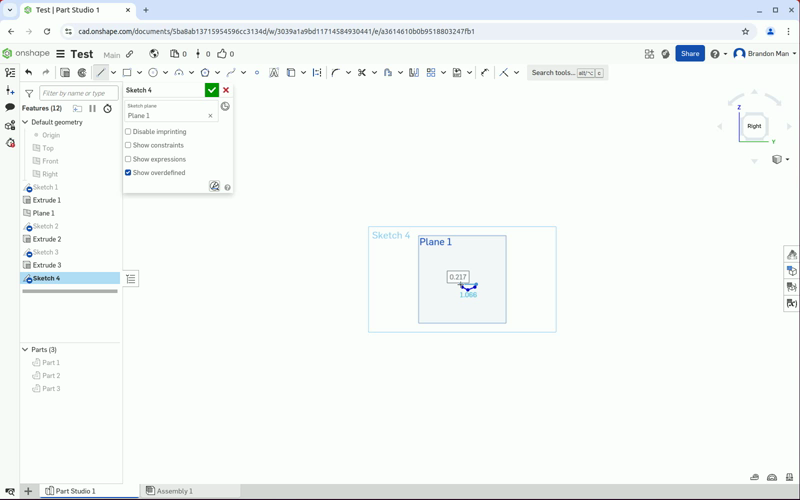
scroll(6)
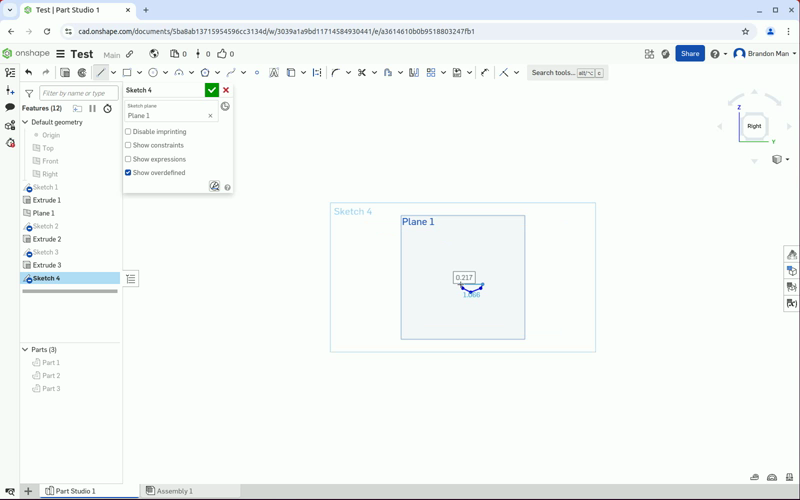
scroll(6)
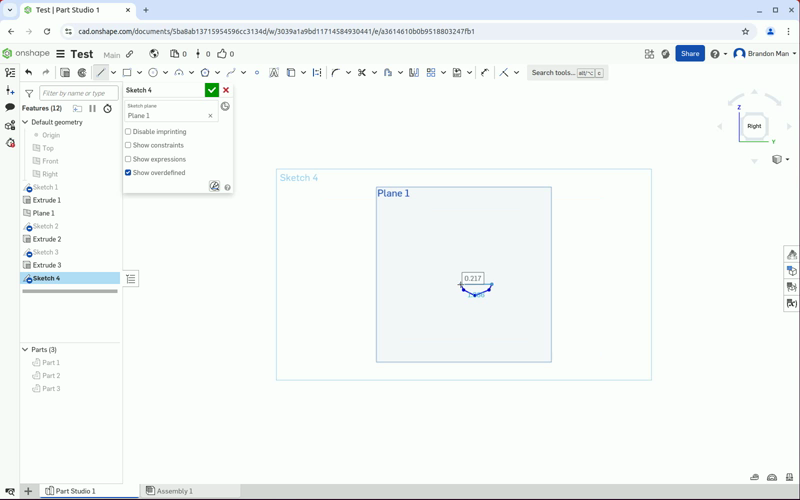
scroll(6)
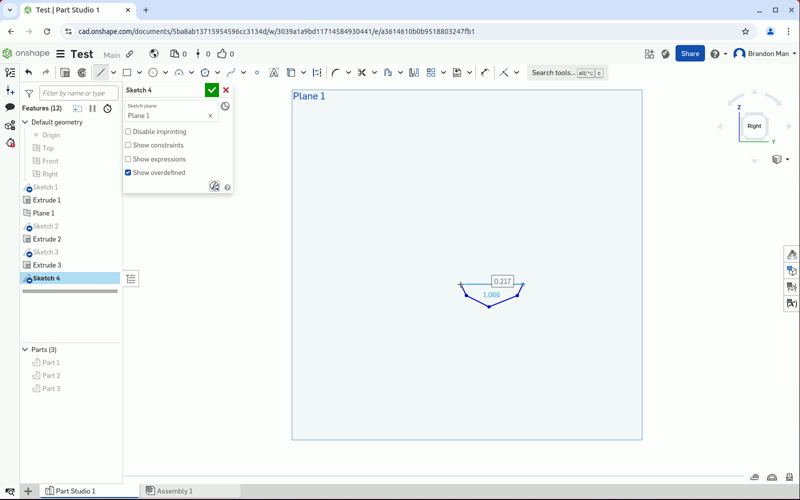
key_up(shift)
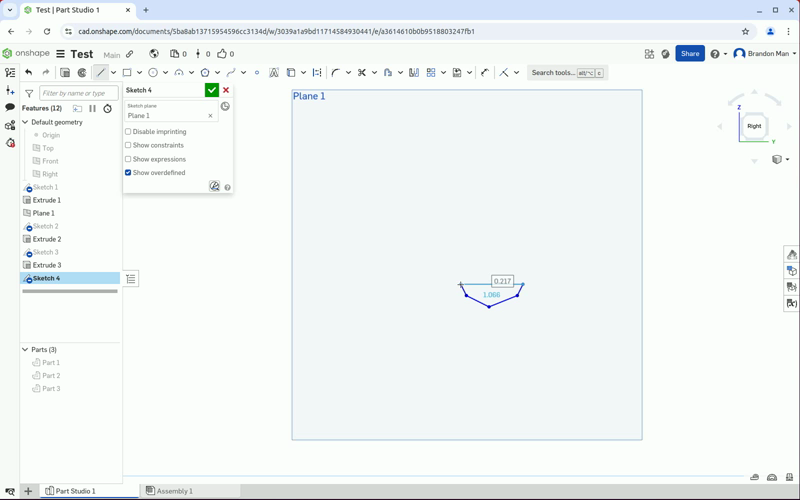
click(460, 284)
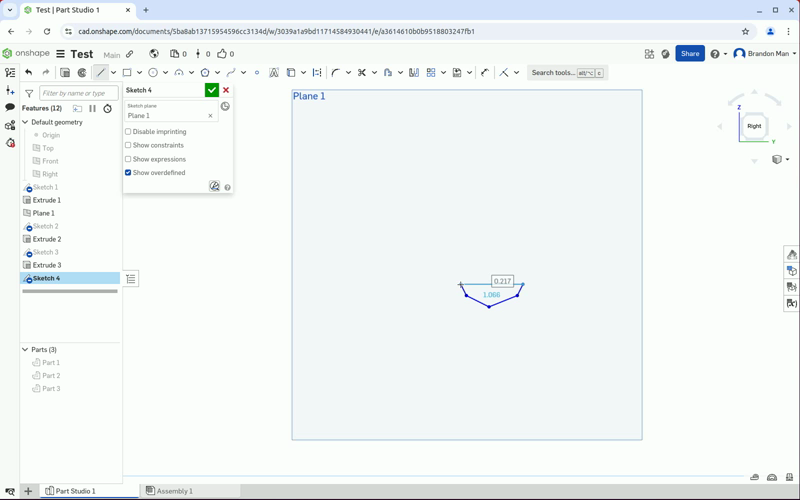
scroll(-6)
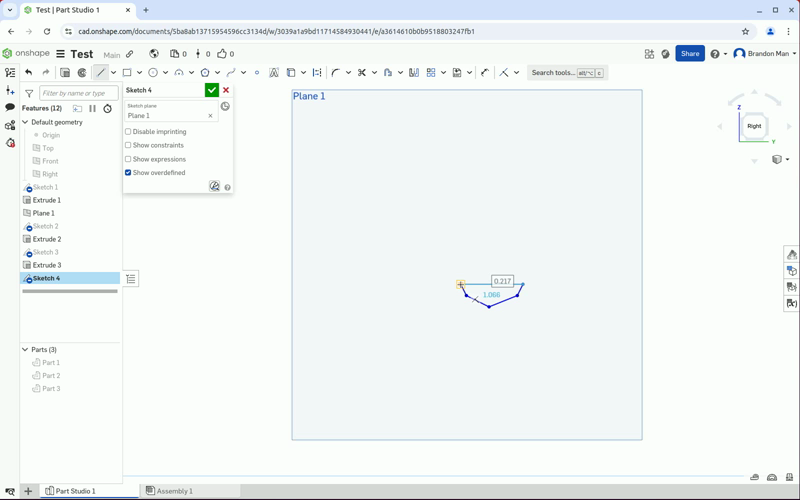
scroll(-6)
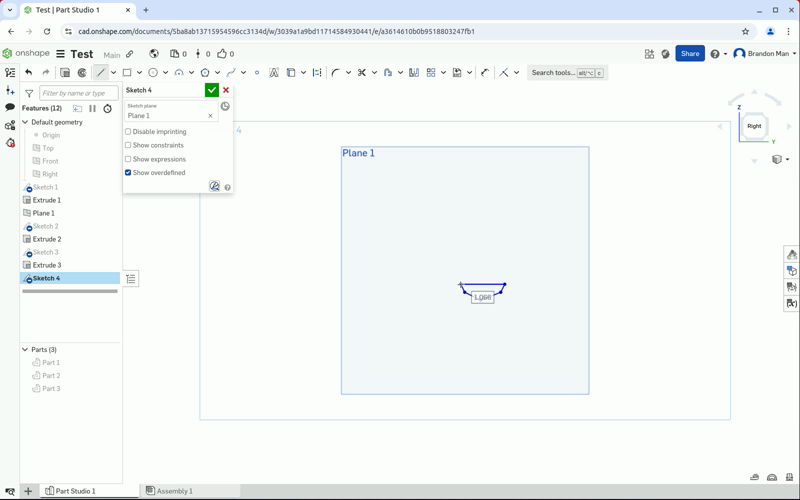
scroll(-6)
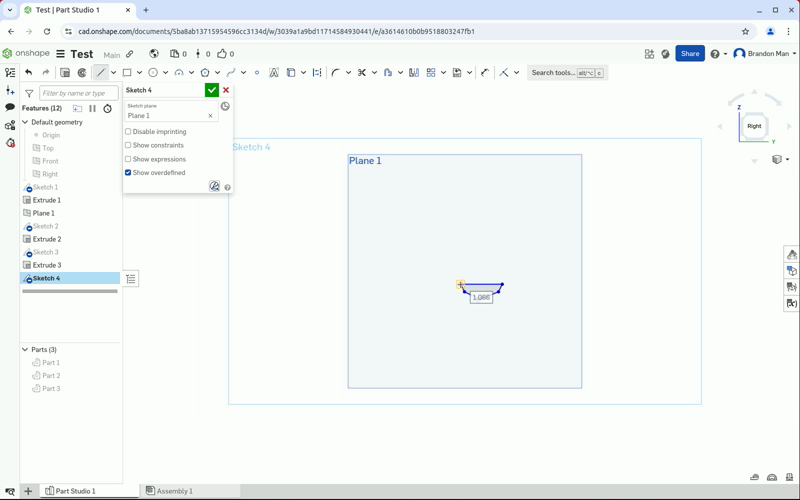
scroll(-6)
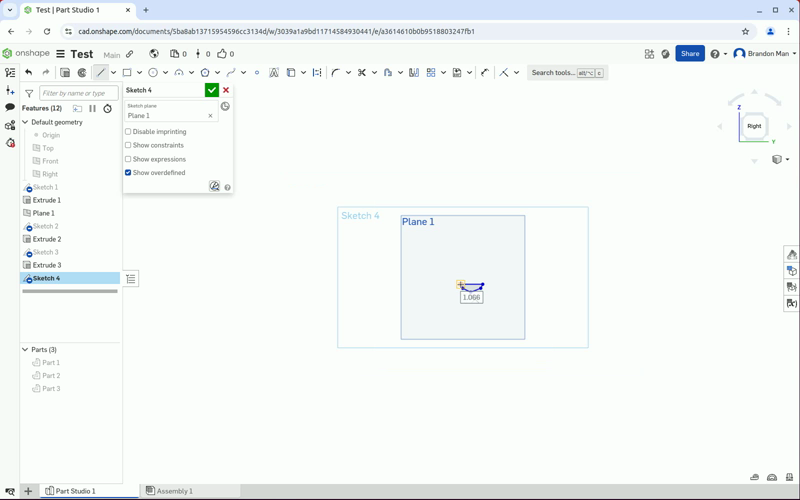
scroll(-6)
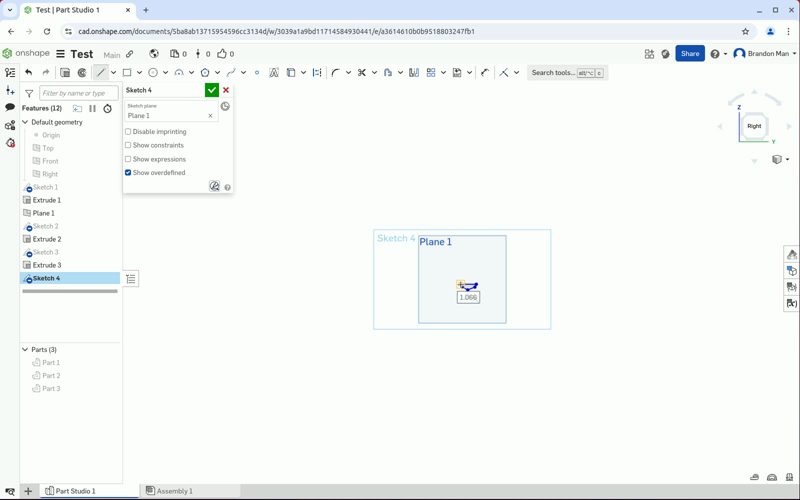
scroll(-6)
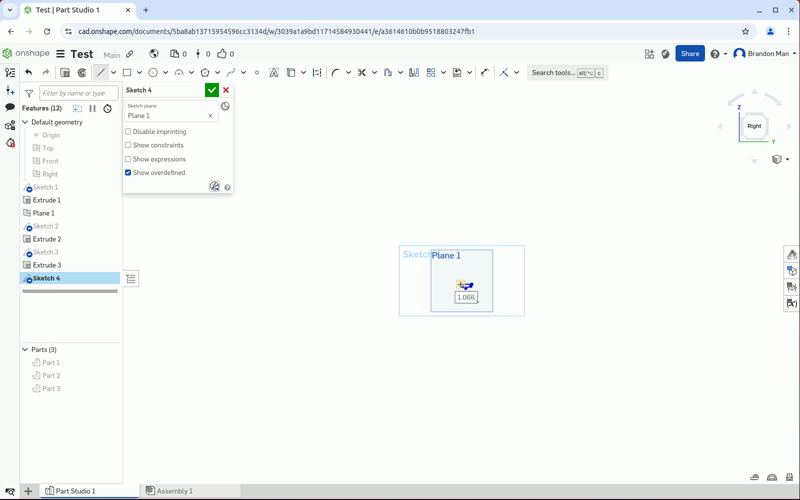
scroll(-6)
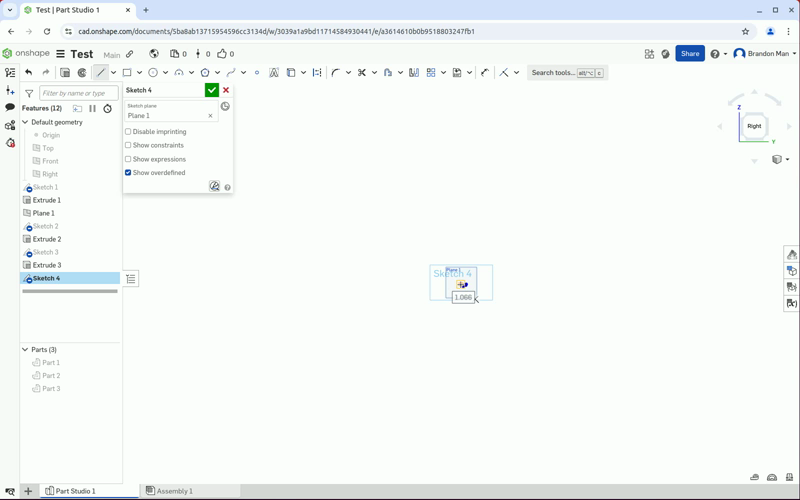
key(esc)
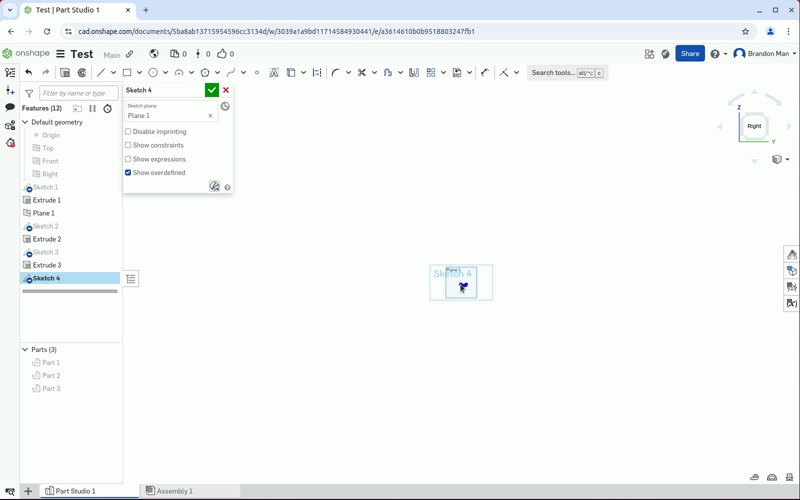
mouse_move(463, 284)
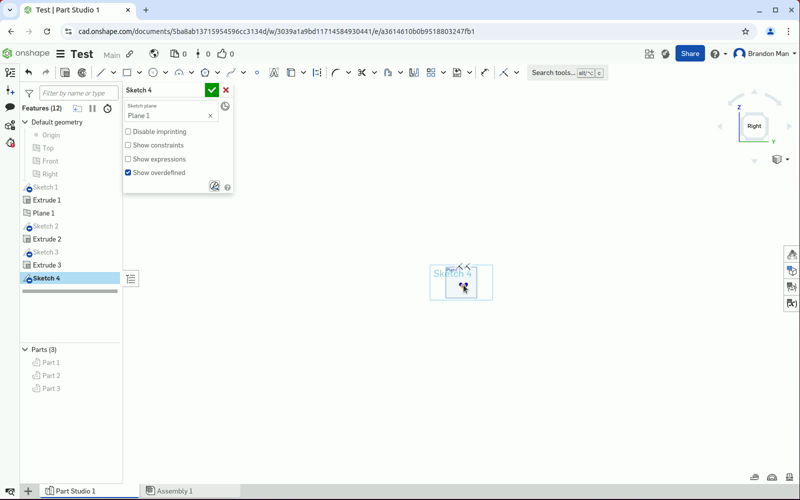
scroll(6)
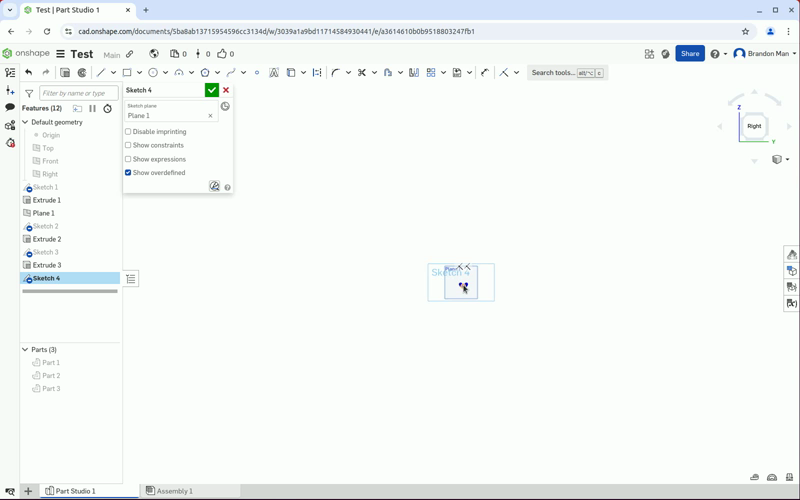
scroll(6)
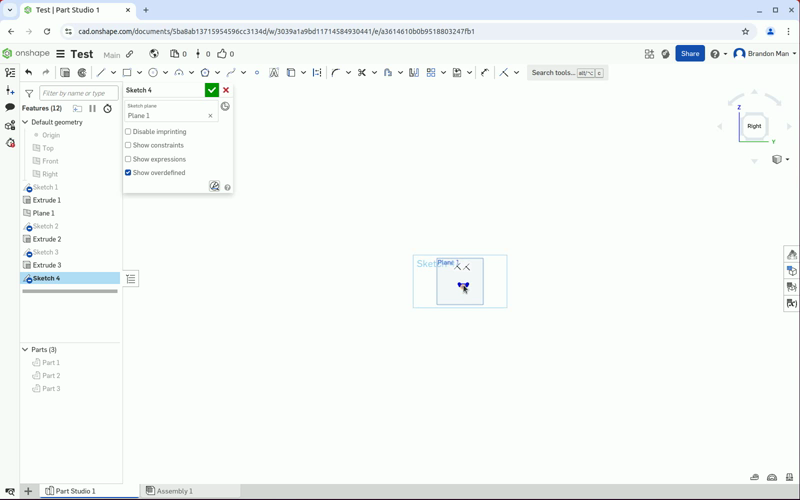
scroll(6)
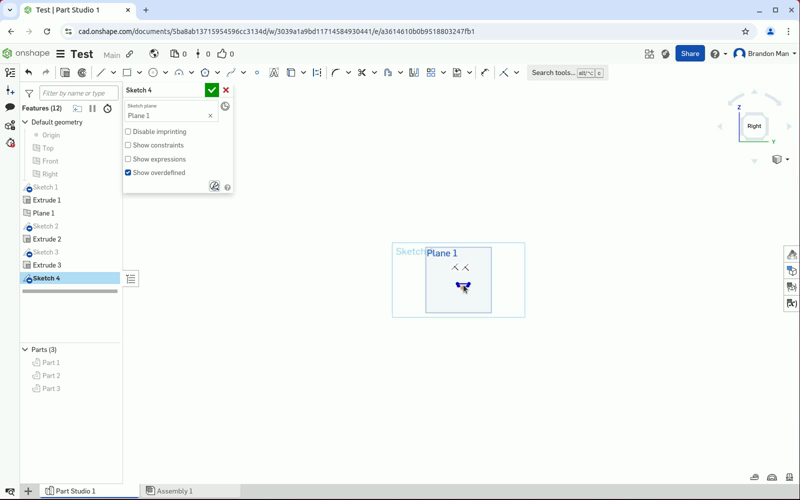
scroll(6)
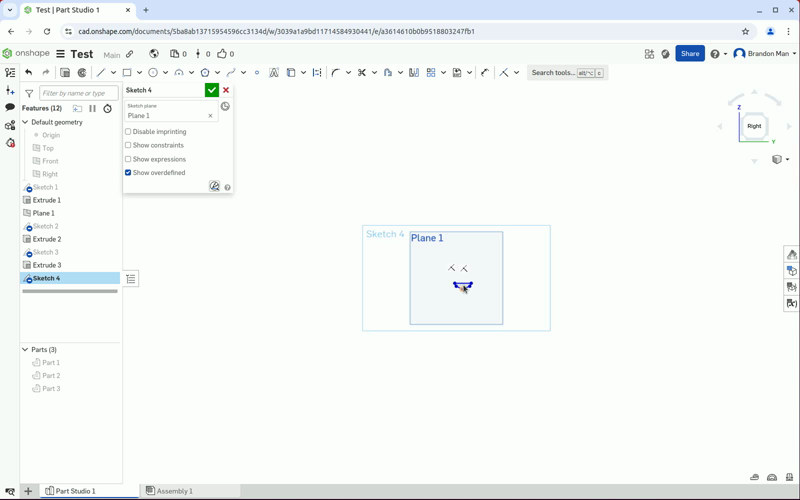
scroll(6)
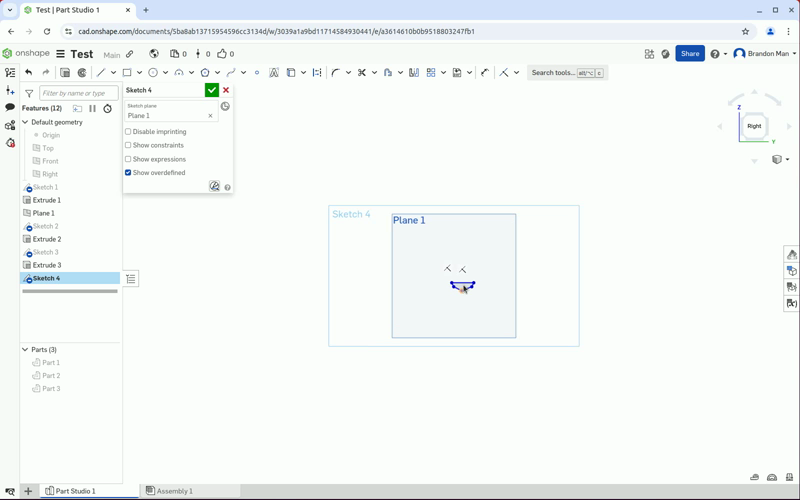
scroll(6)
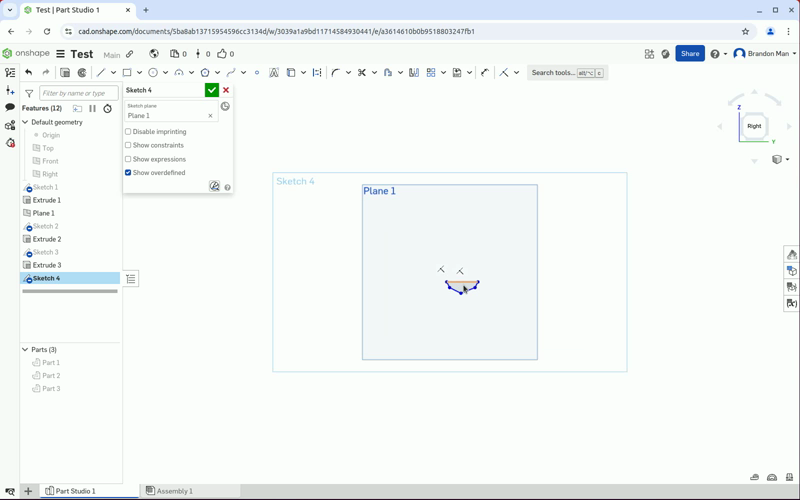
scroll(6)
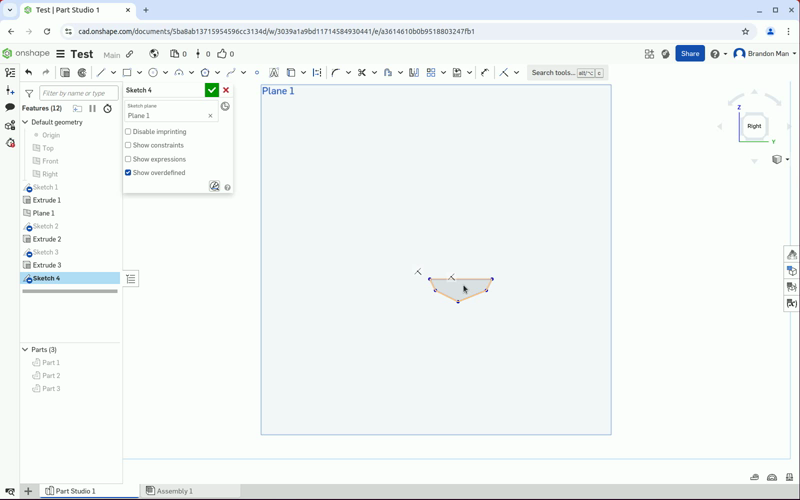
click(463, 284)
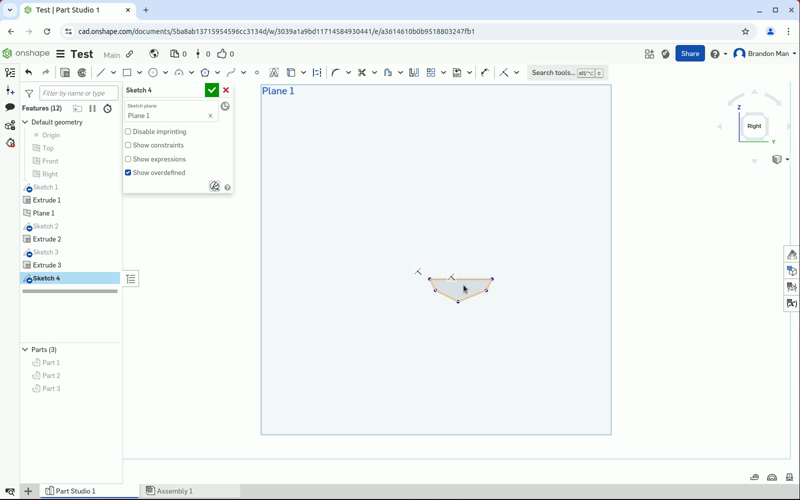
scroll(-6)
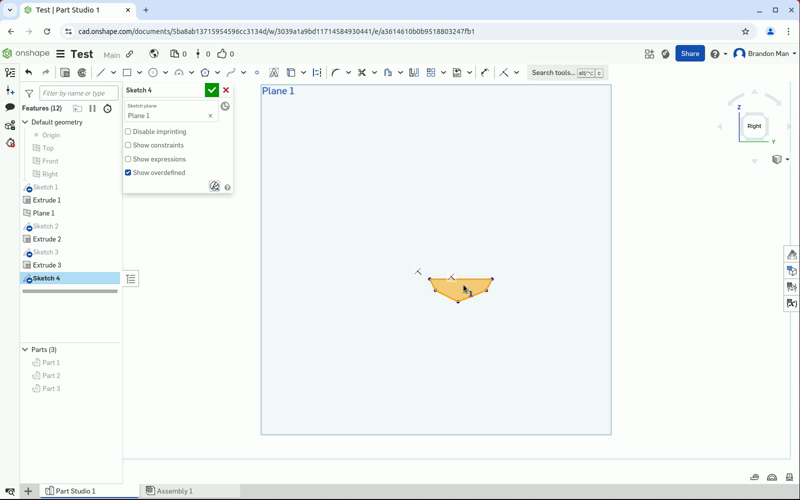
scroll(-6)
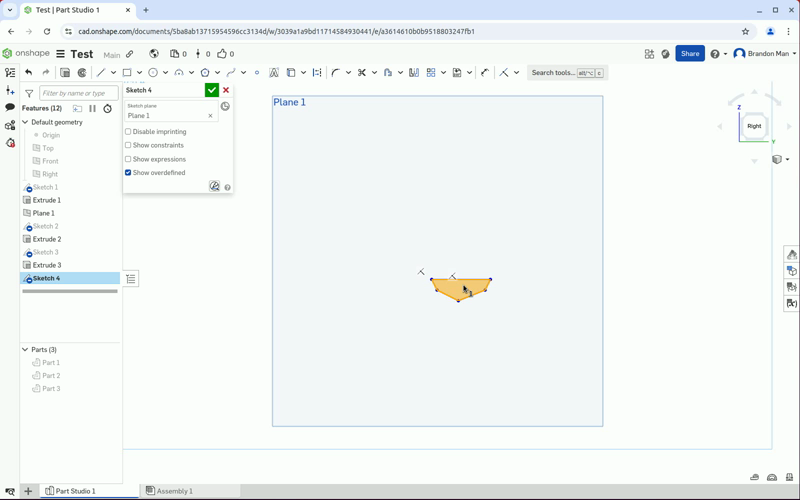
scroll(-6)
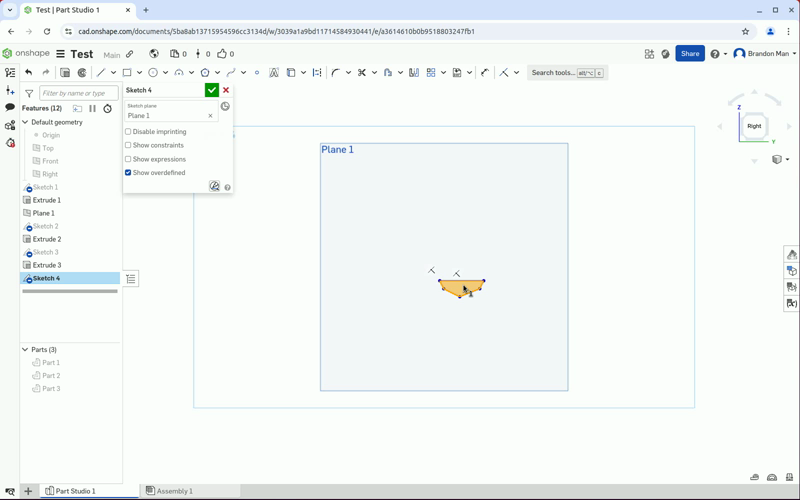
scroll(-6)
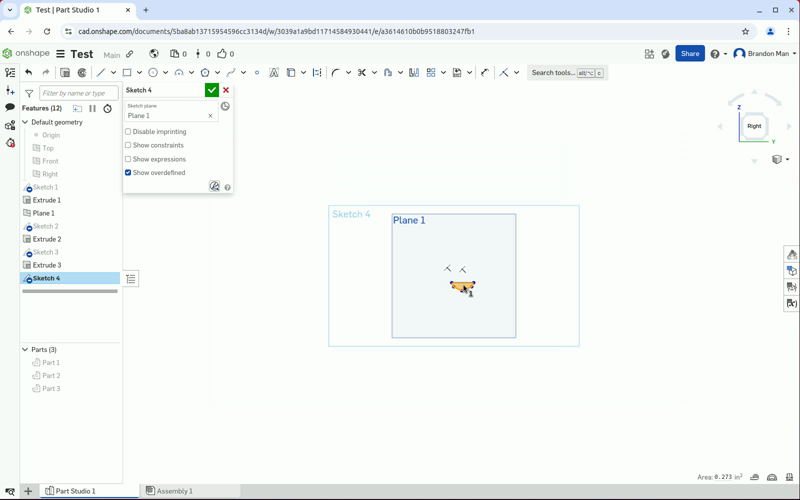
scroll(-6)
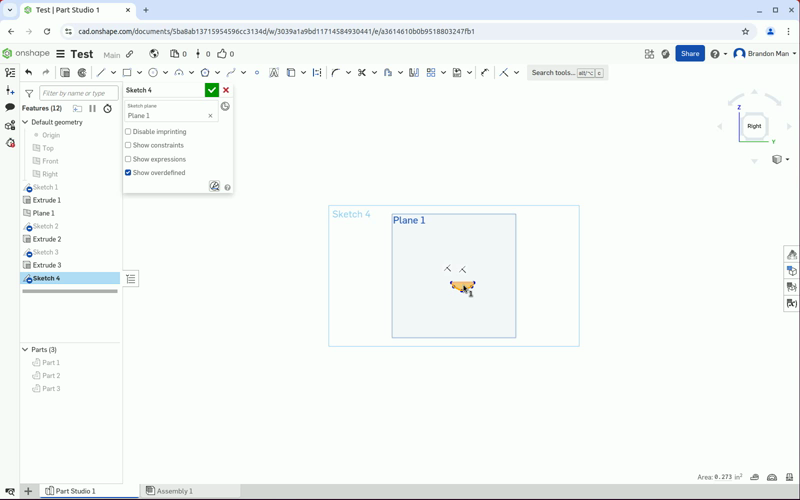
scroll(-6)
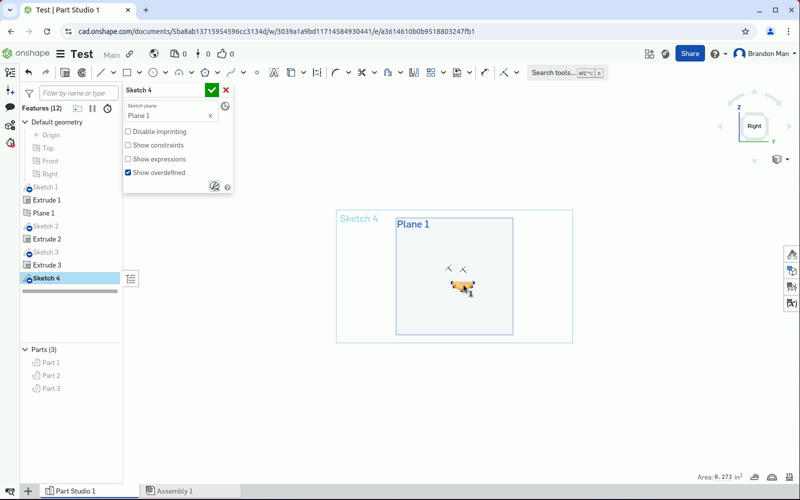
scroll(-6)
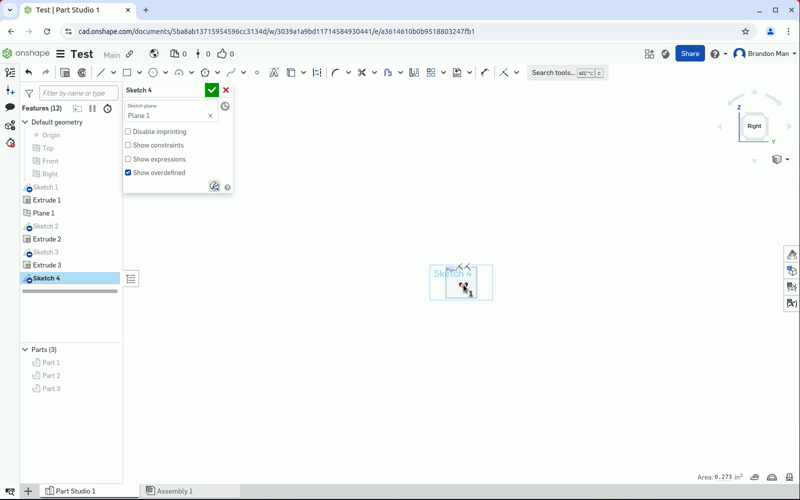
mouse_move(73, 352)
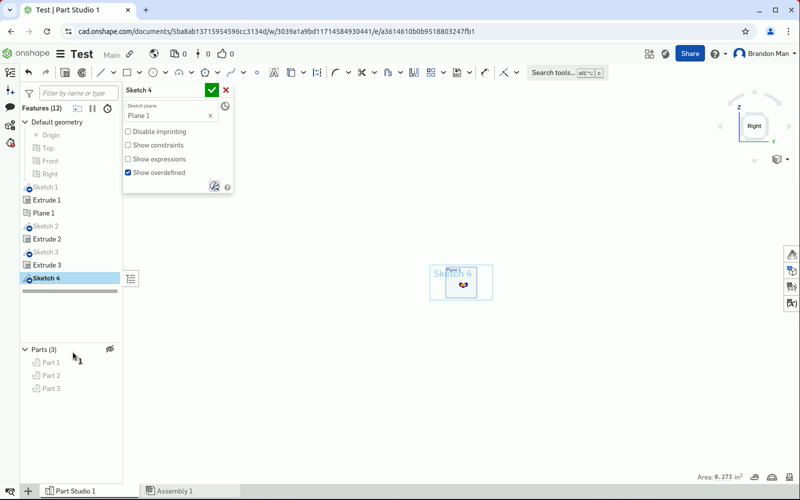
key(shift+y)
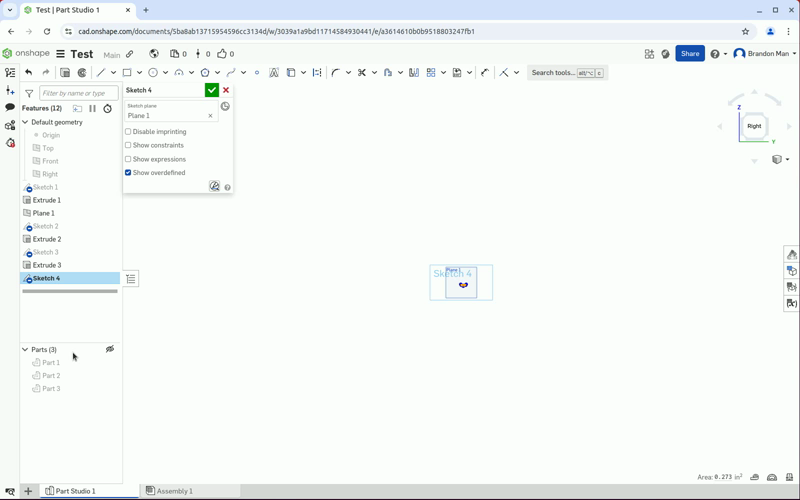
key(shift+e)
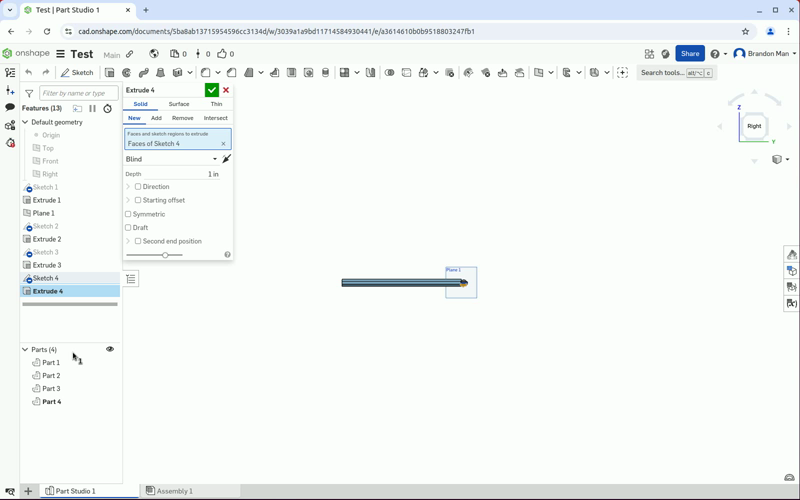
mouse_move(143, 106)
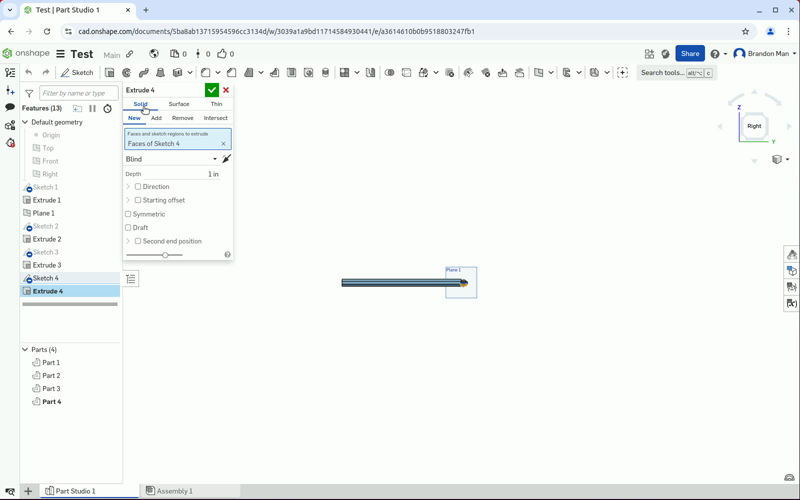
click(143, 106)
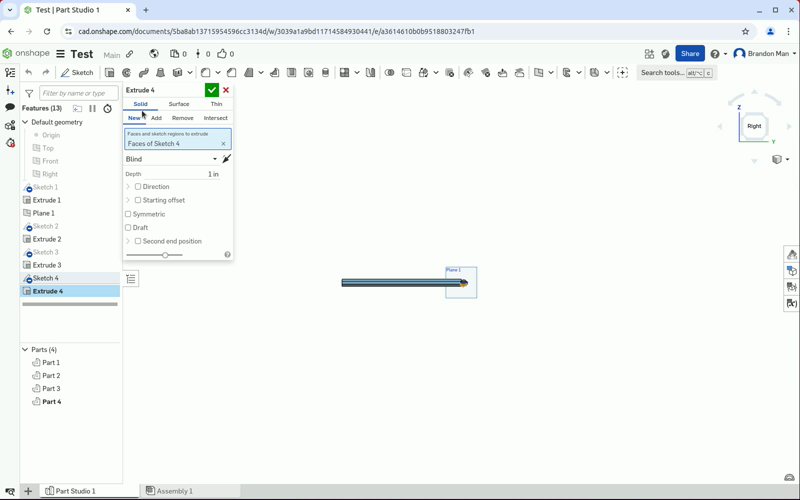
mouse_move(137, 120)
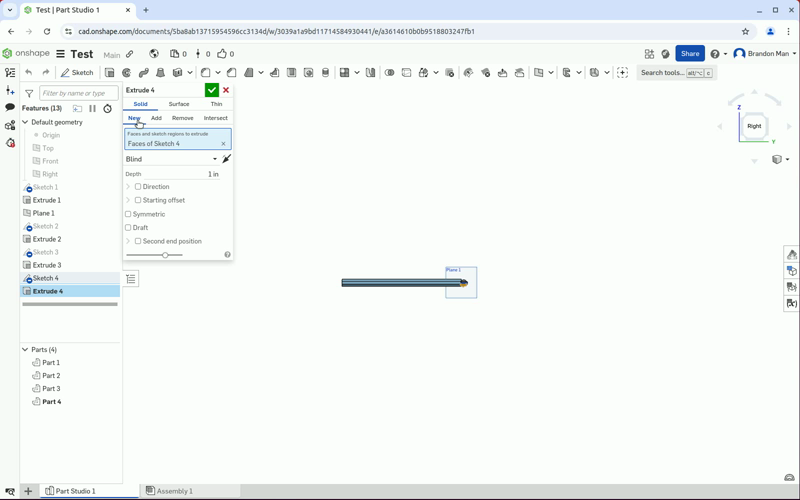
click(137, 120)
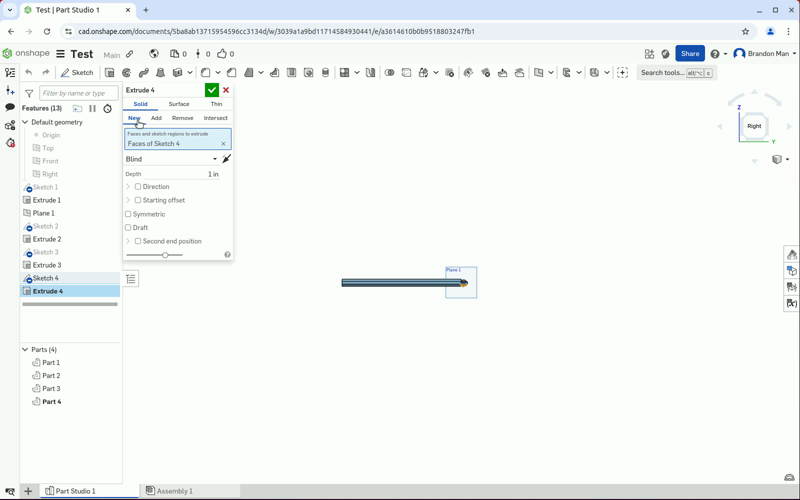
key(tab, 4)
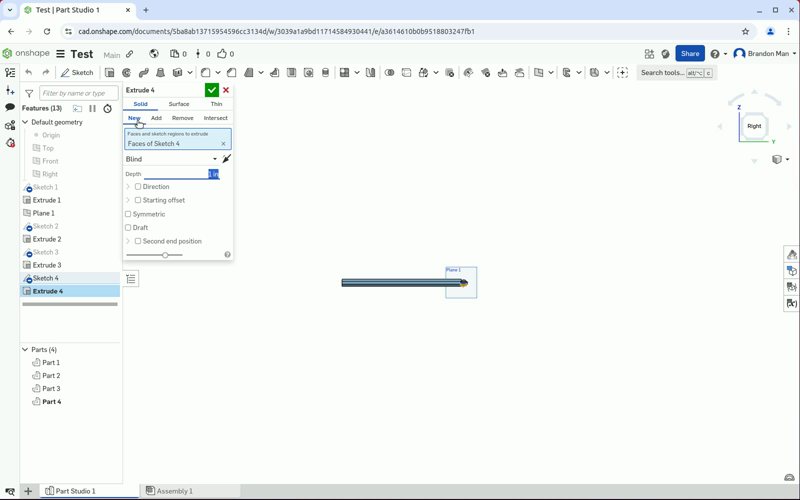
text(2.407)
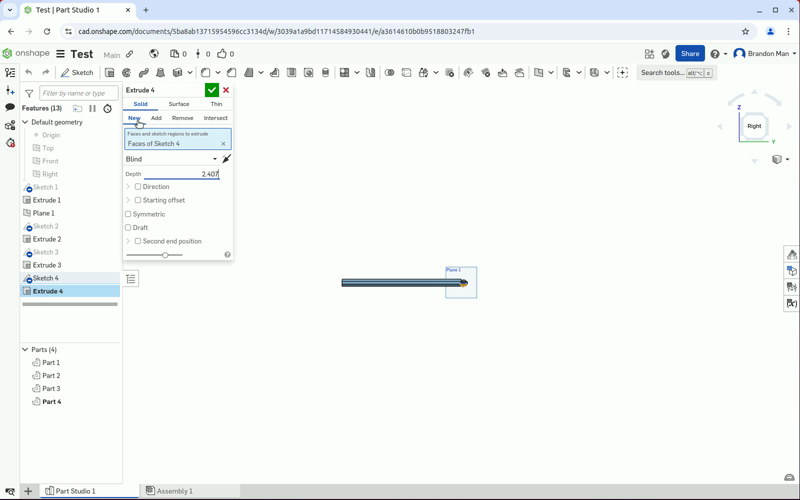
key(enter)
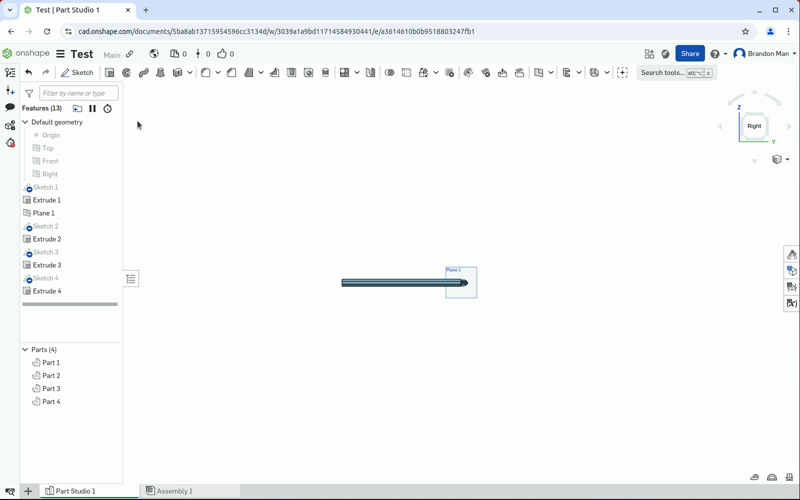
key(shift+h)
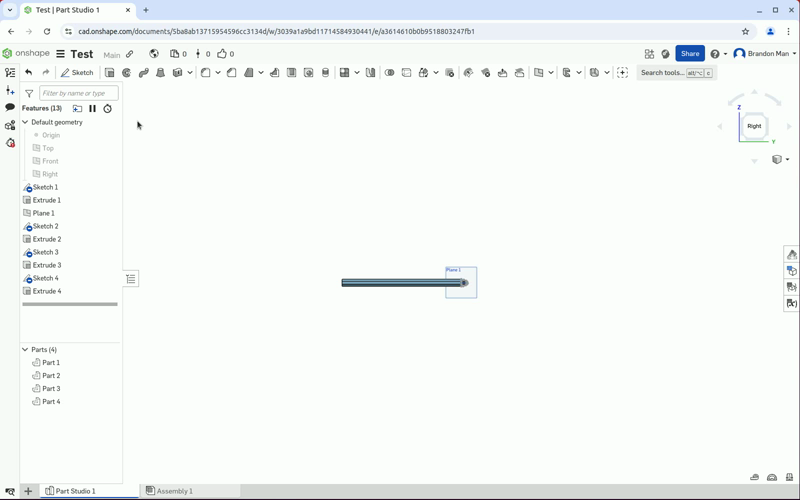
key(shift+h)
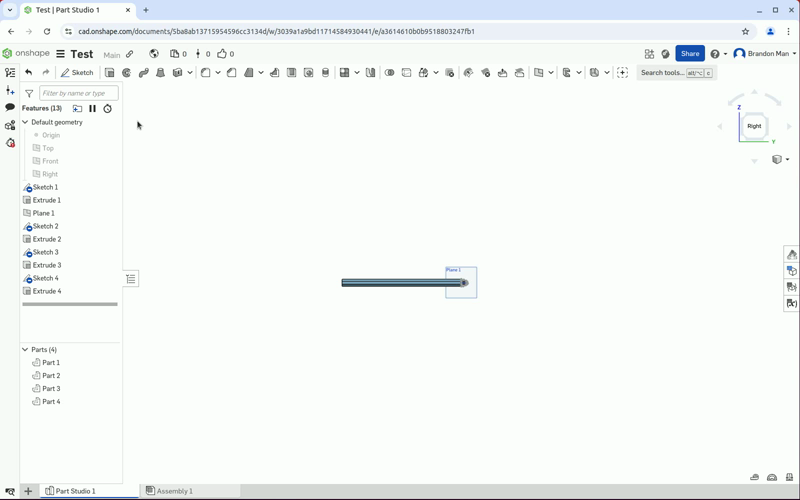
key(shift+7)
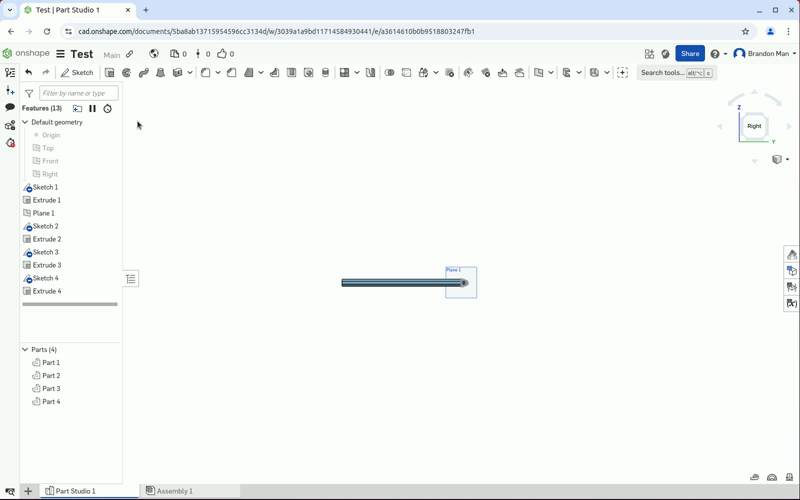
key(right, 2)
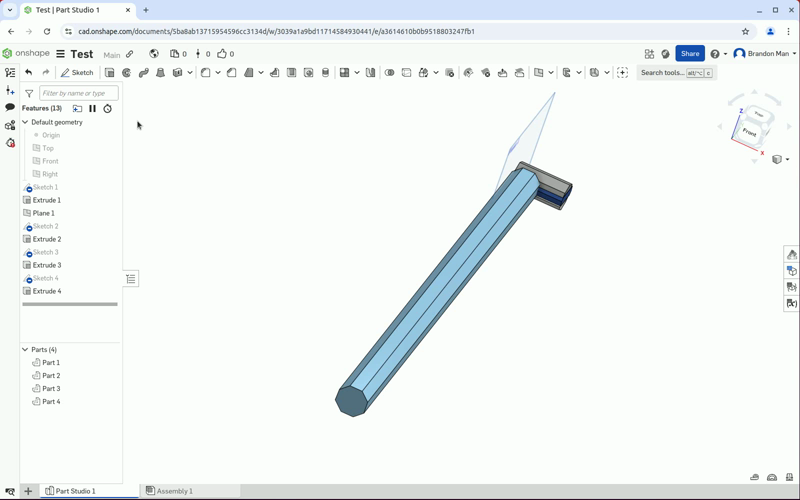
key(down, 2)
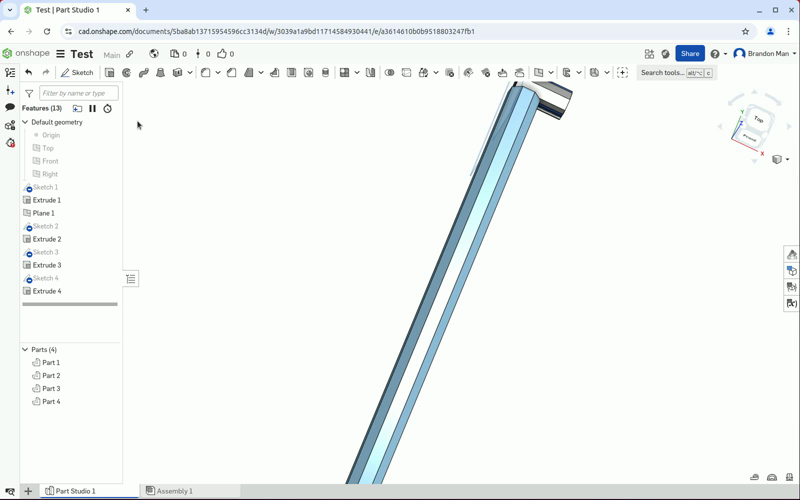
key(up, 2)
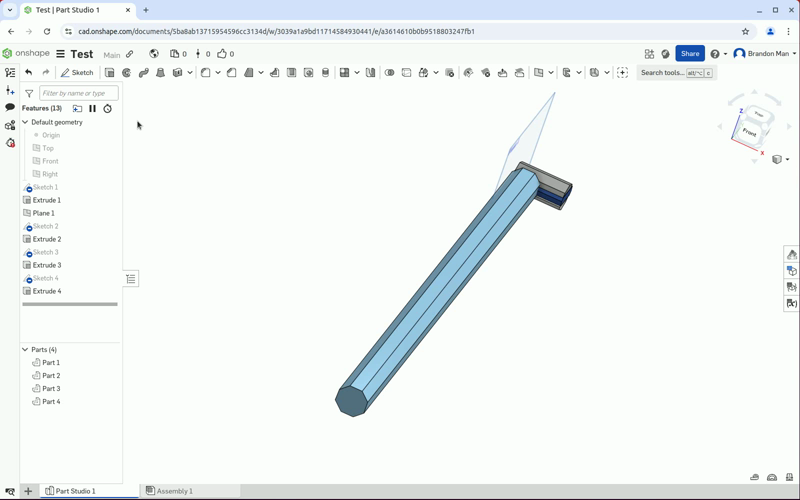
key(left, 2)
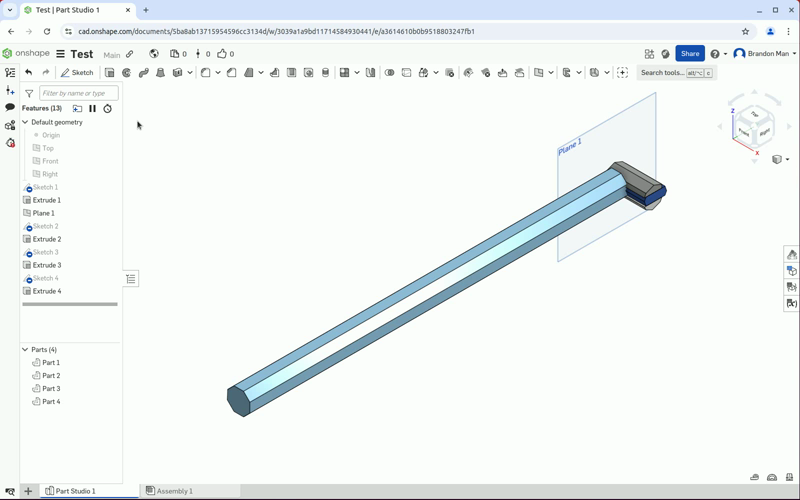
mouse_move(73, 189)
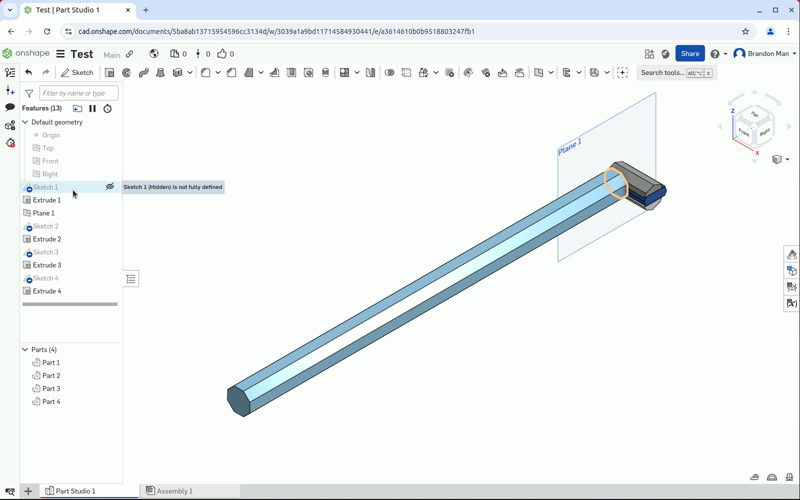
click(73, 189)